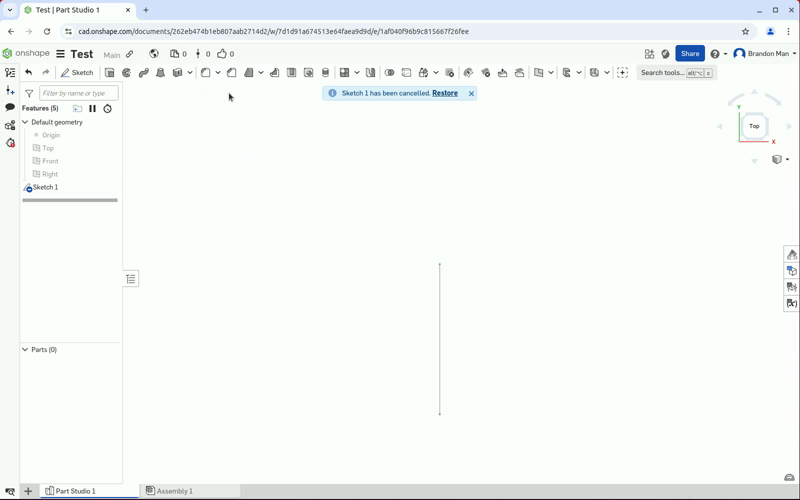
key(shift+h)
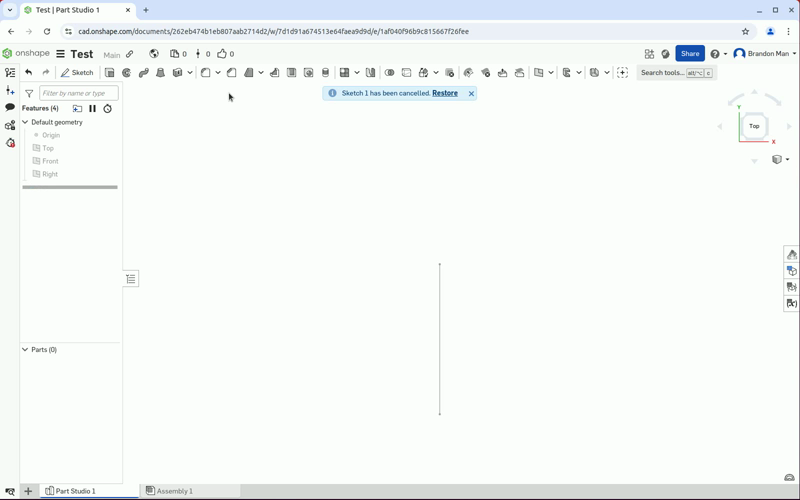
key(shift+s)
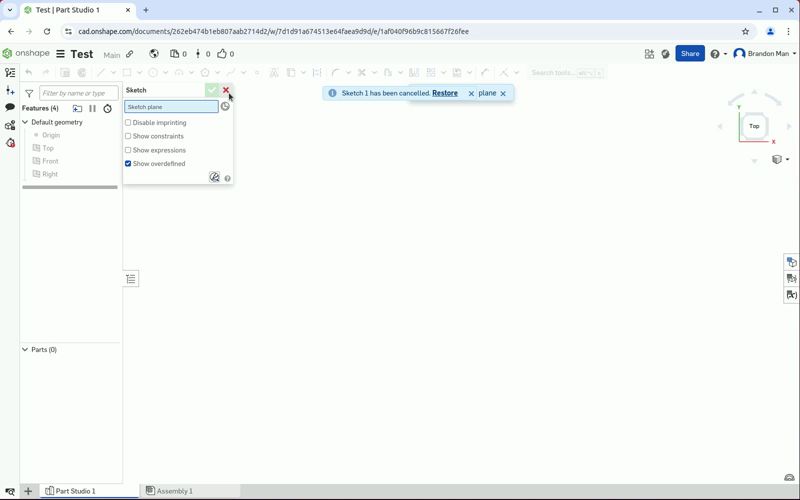
mouse_move(73, 150)
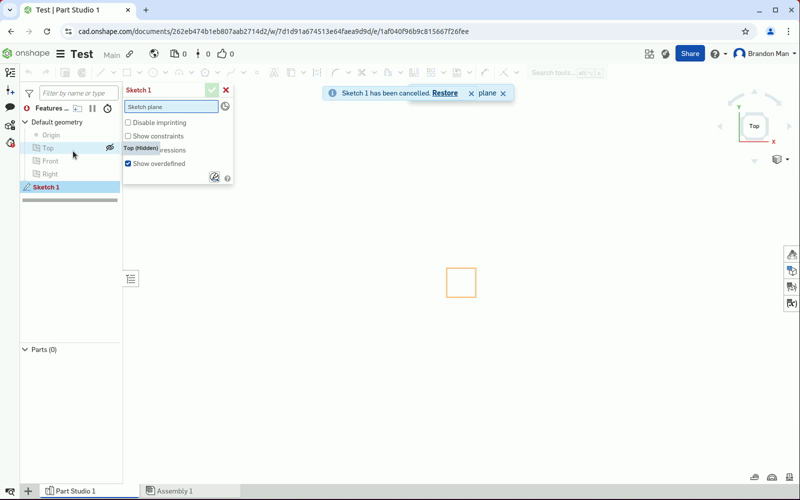
click(73, 150)
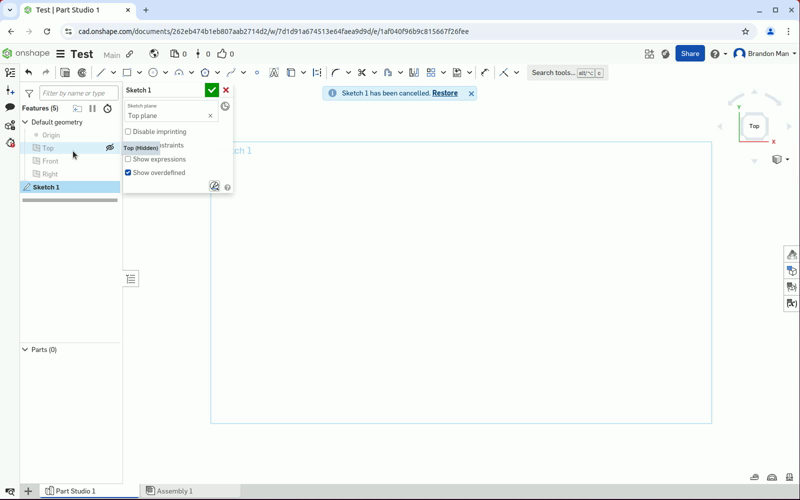
mouse_move(73, 352)
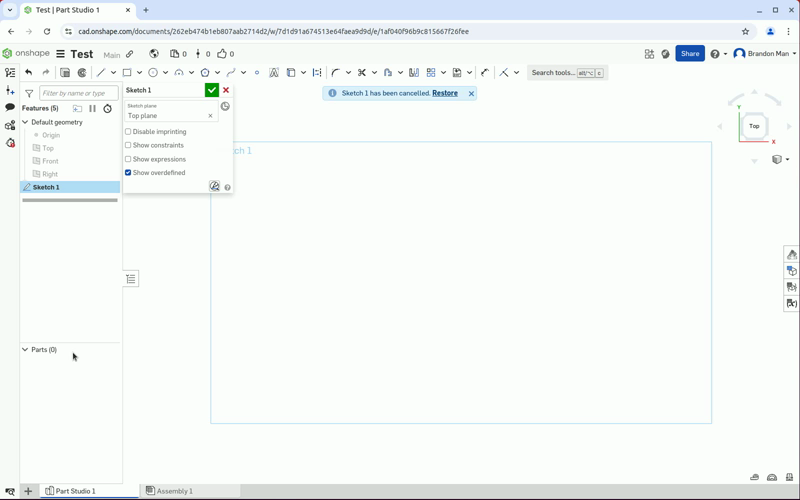
key(y)
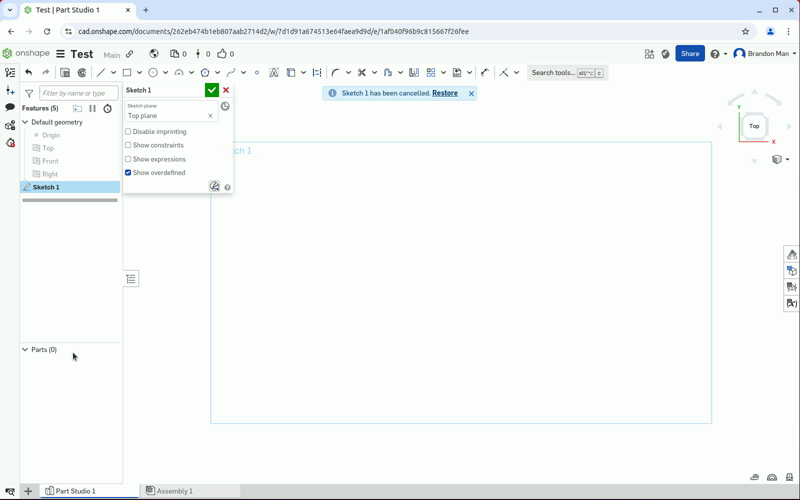
key(l)
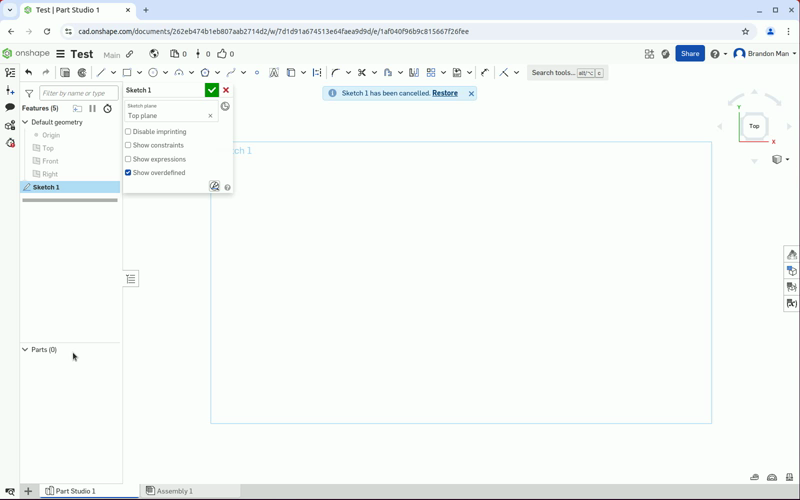
key_down(shift)
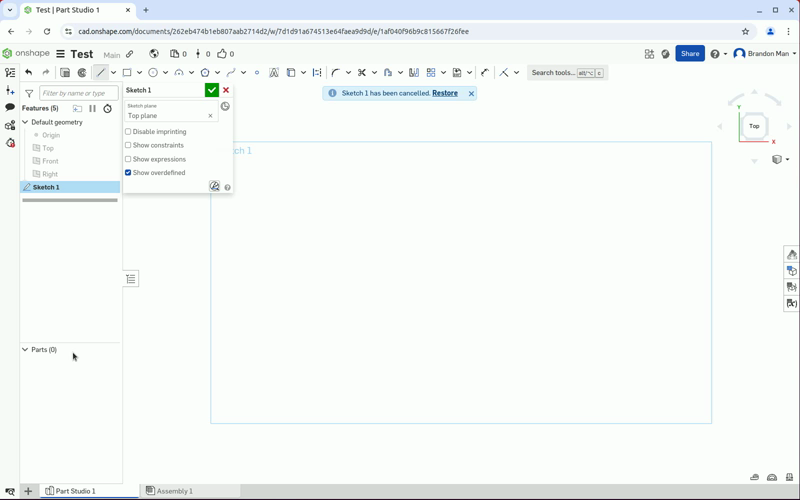
mouse_move(348, 330)
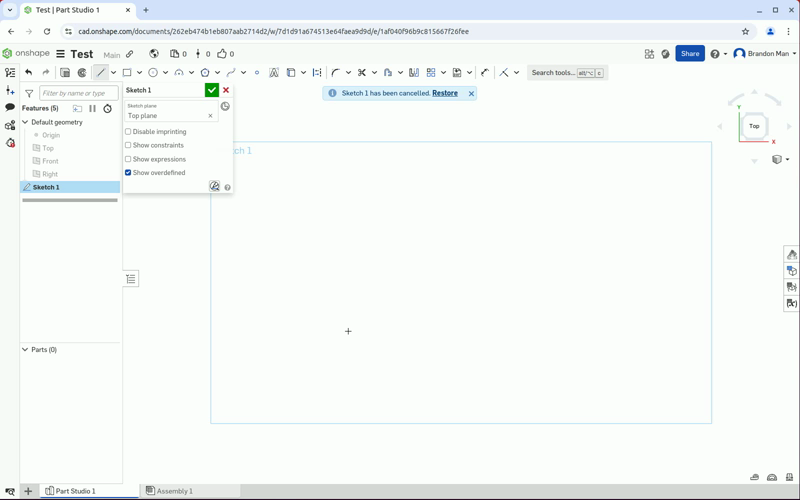
click(348, 330)
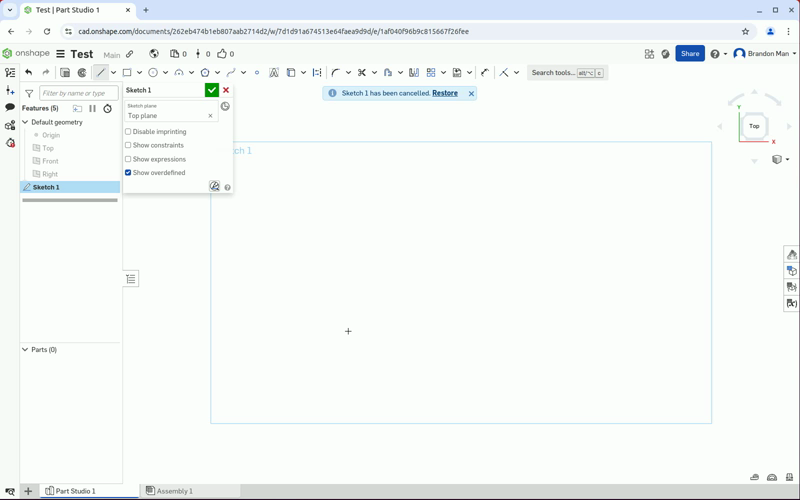
key_up(shift)
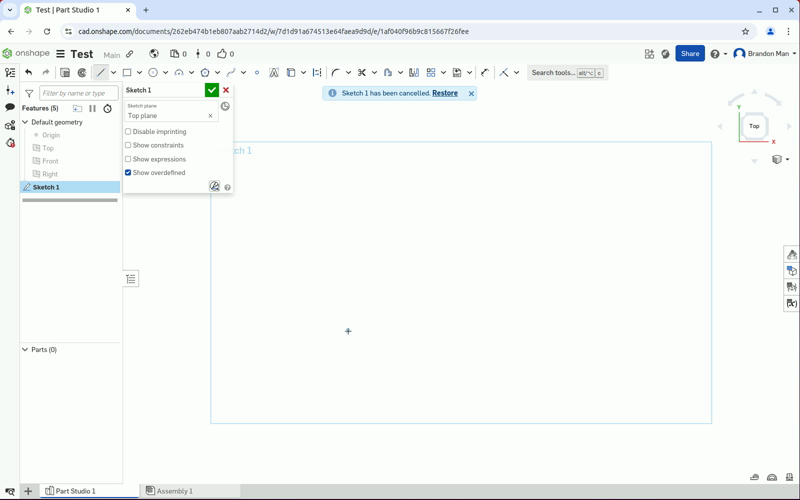
key_down(shift)
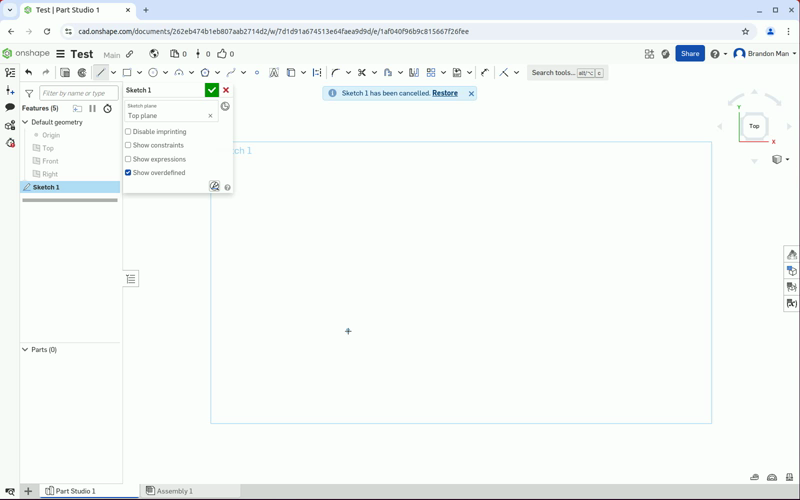
mouse_move(572, 330)
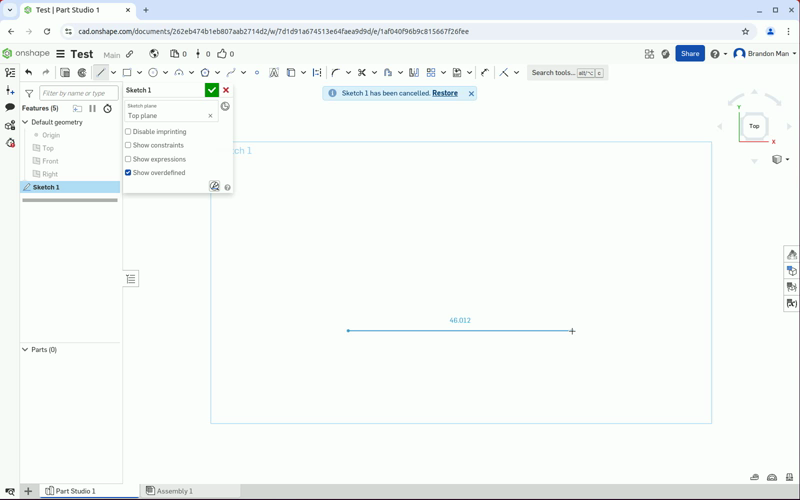
click(572, 330)
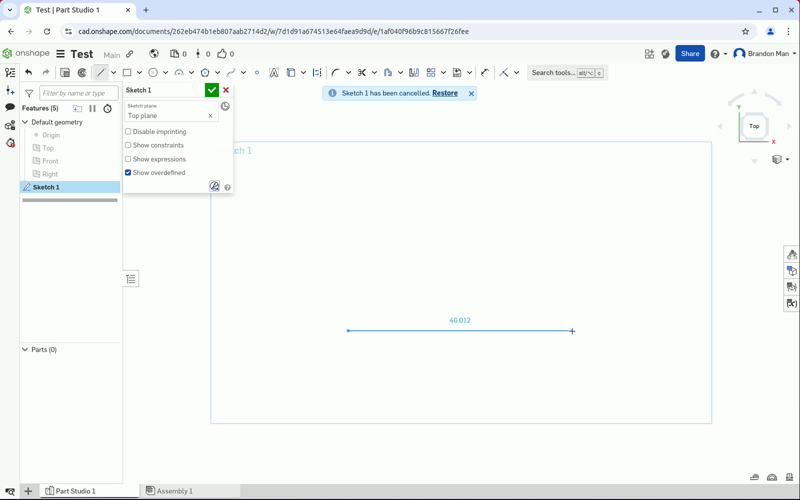
key_up(shift)
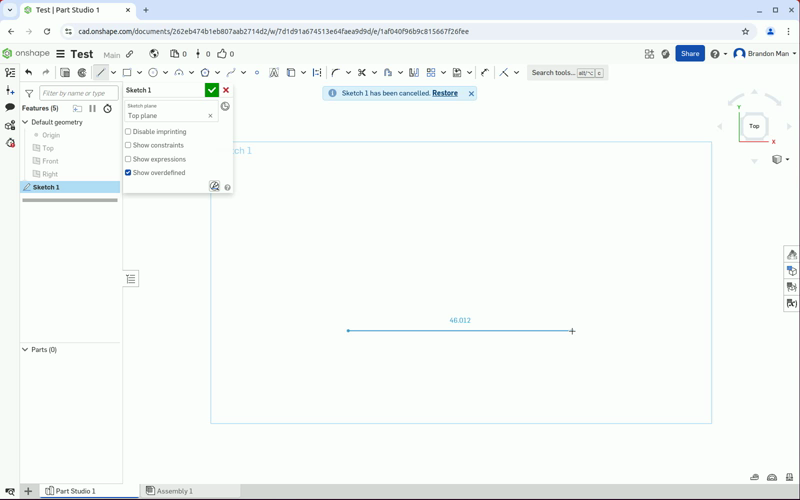
key_down(shift)
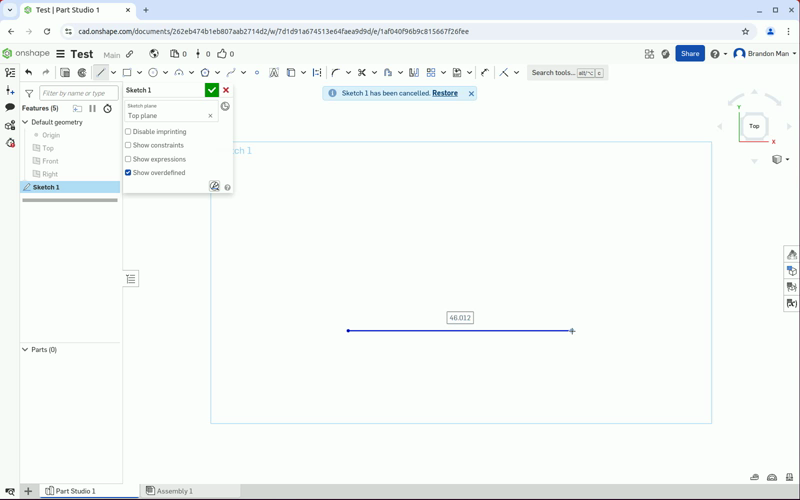
mouse_move(572, 236)
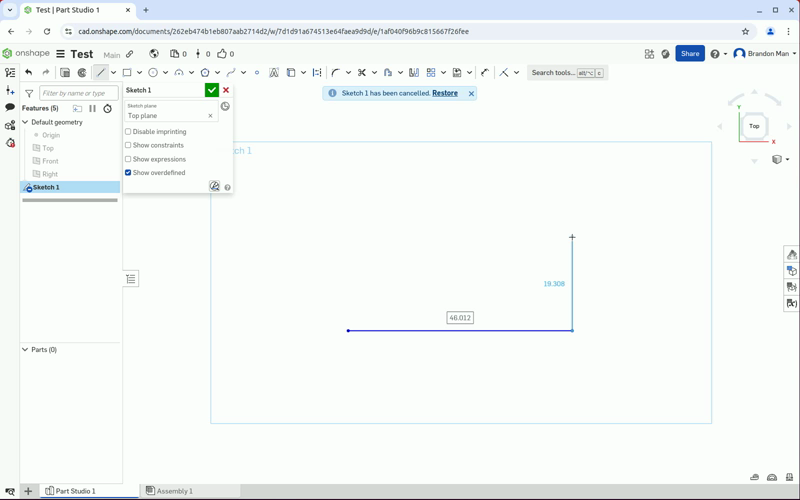
click(572, 236)
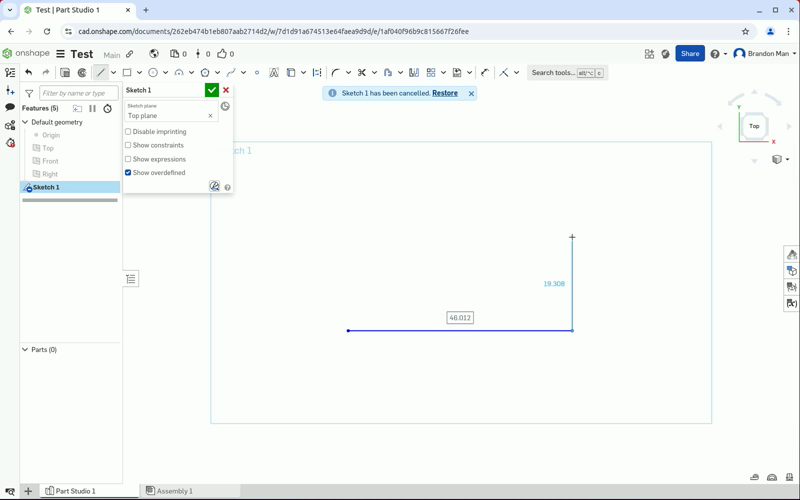
key_up(shift)
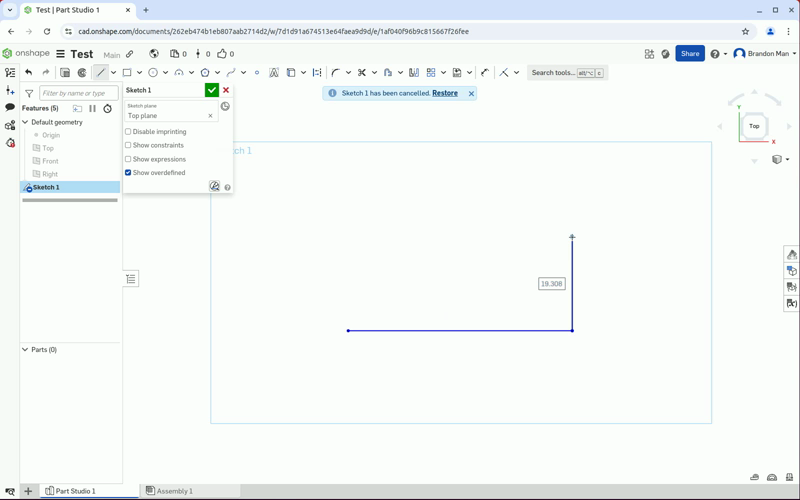
key_down(shift)
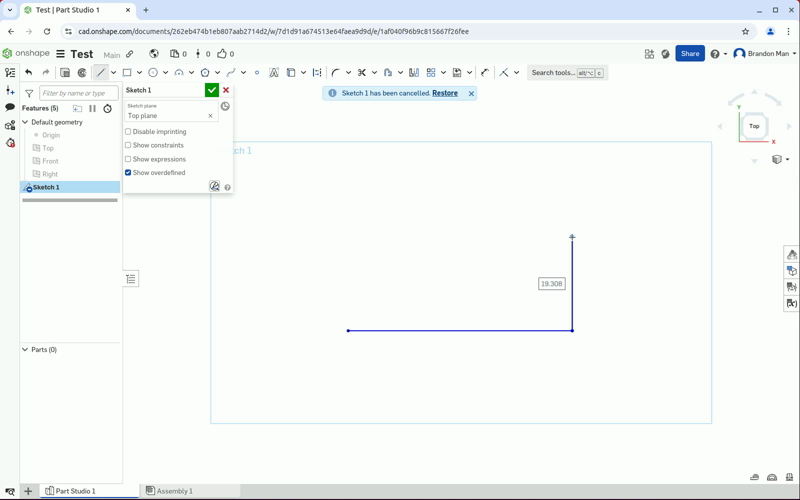
mouse_move(348, 236)
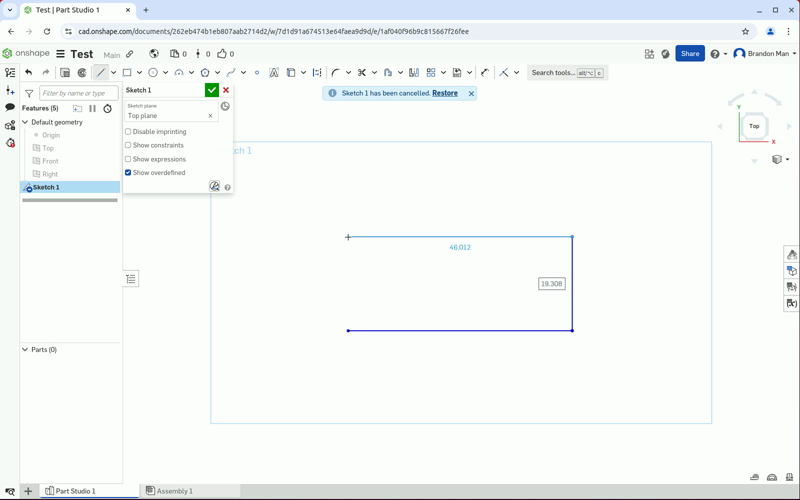
click(348, 236)
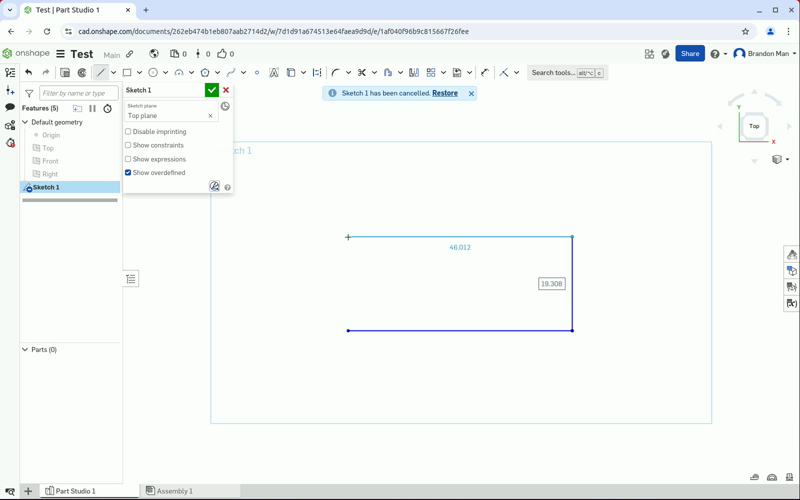
key_up(shift)
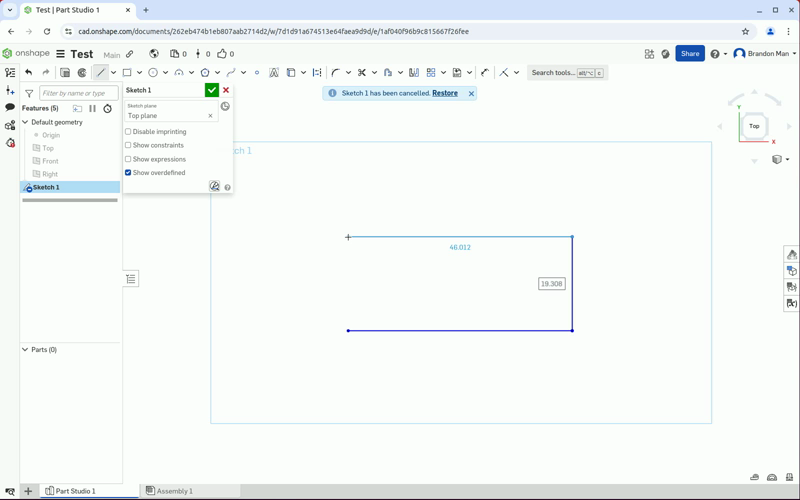
key_down(shift)
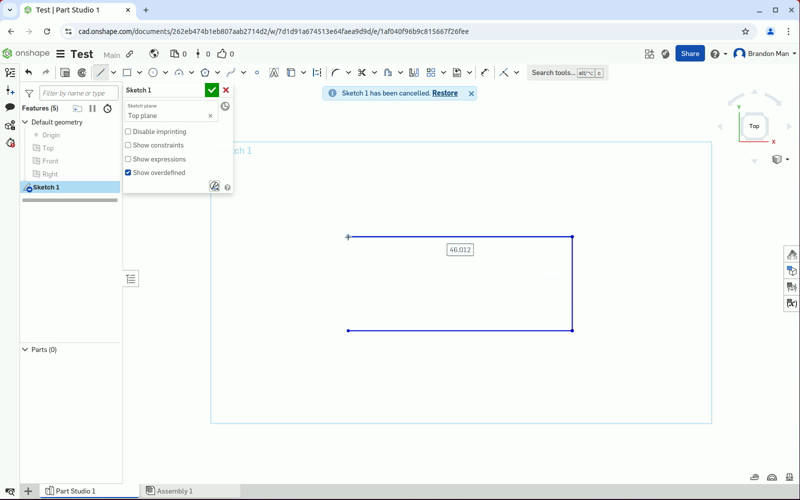
mouse_move(348, 330)
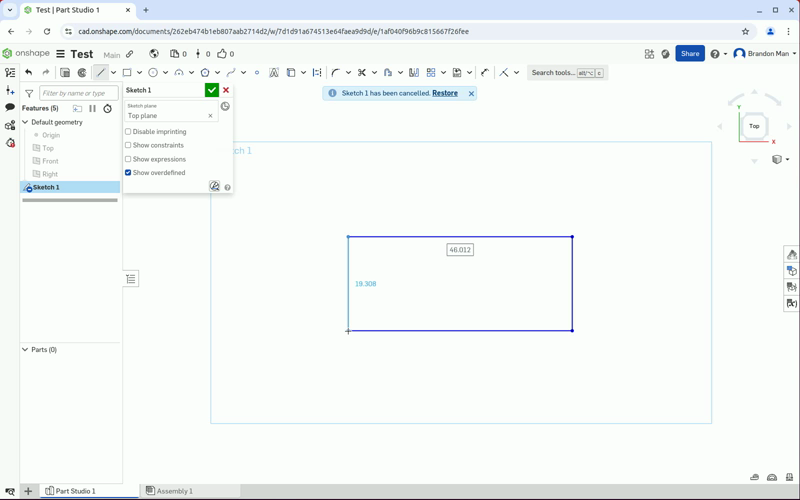
key_up(shift)
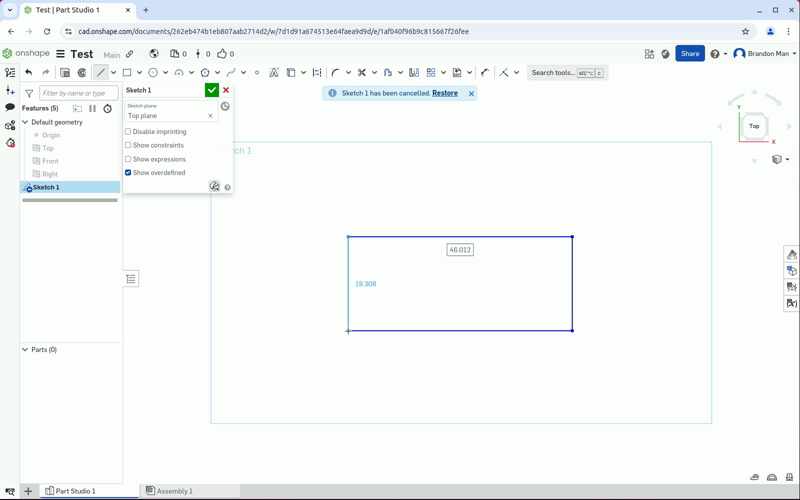
click(348, 330)
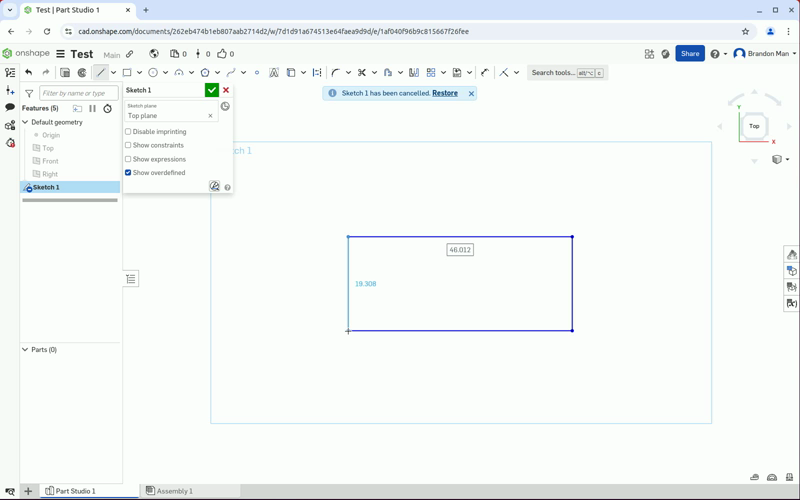
key(esc)
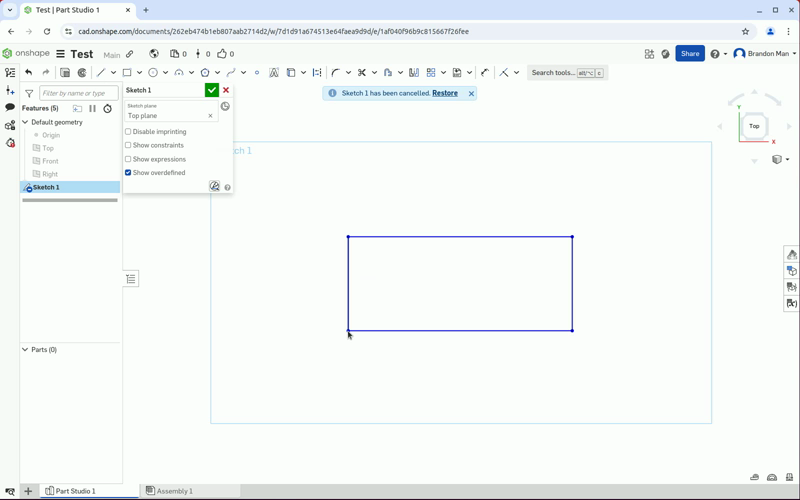
mouse_move(398, 301)
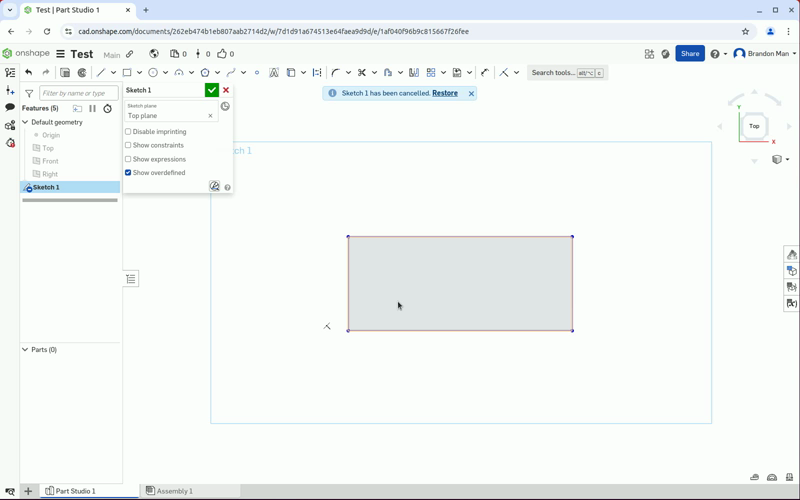
click(398, 301)
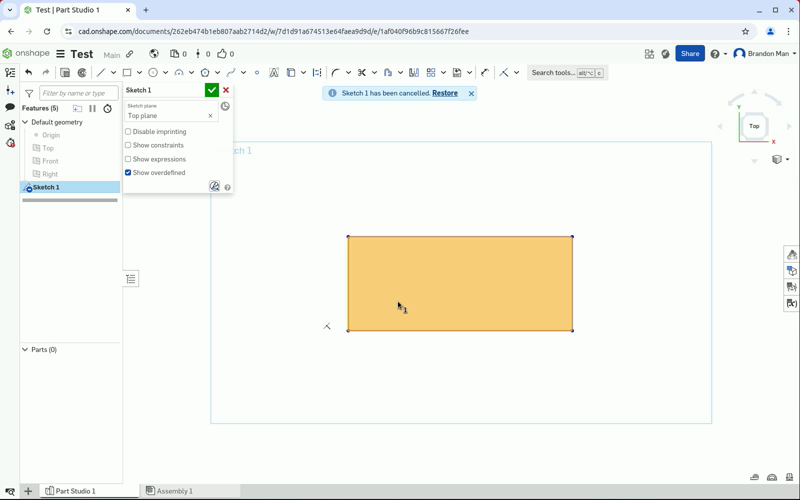
mouse_move(73, 352)
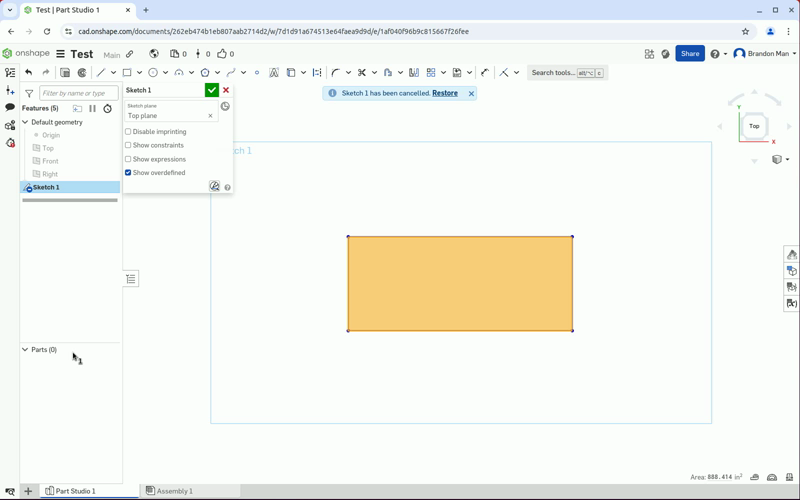
key(shift+y)
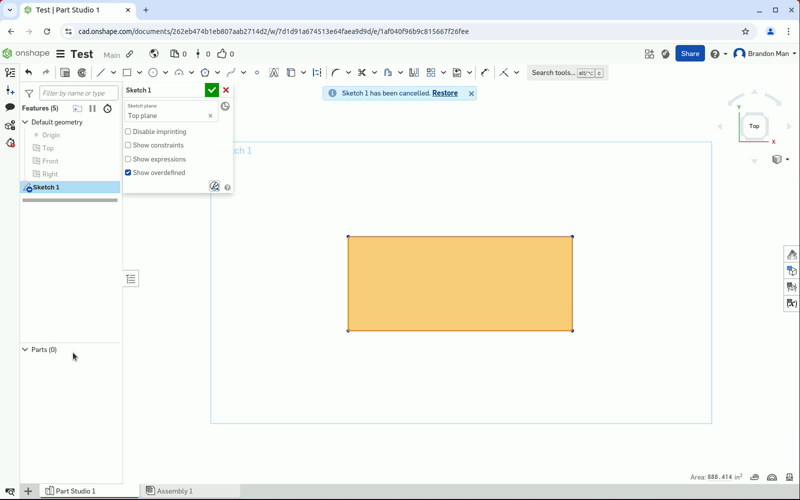
key(shift+e)
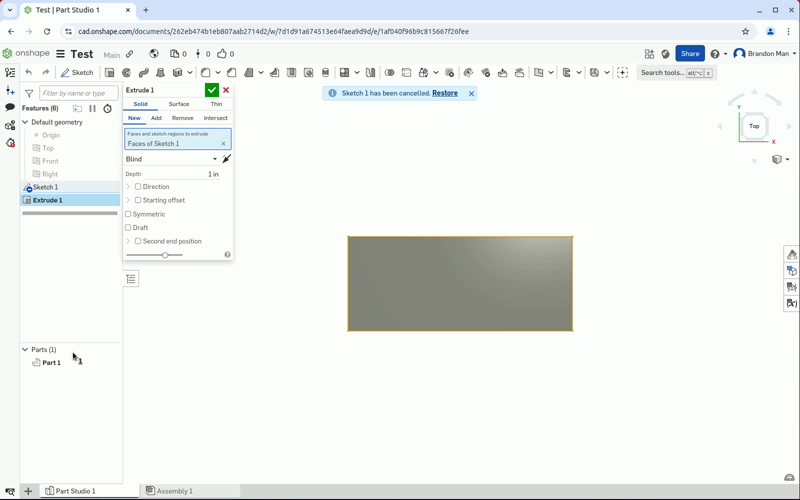
mouse_move(143, 106)
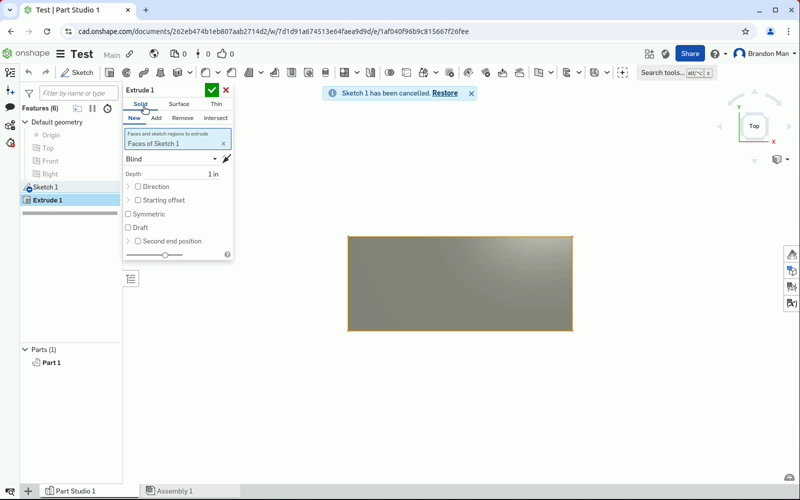
click(143, 106)
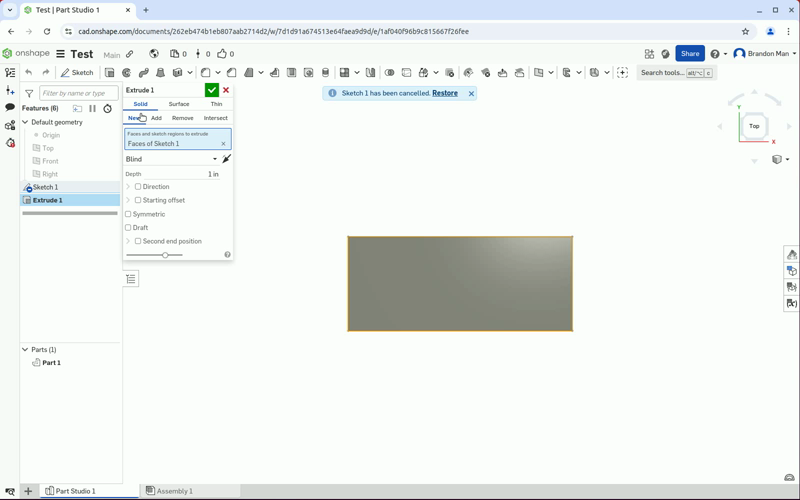
mouse_move(137, 120)
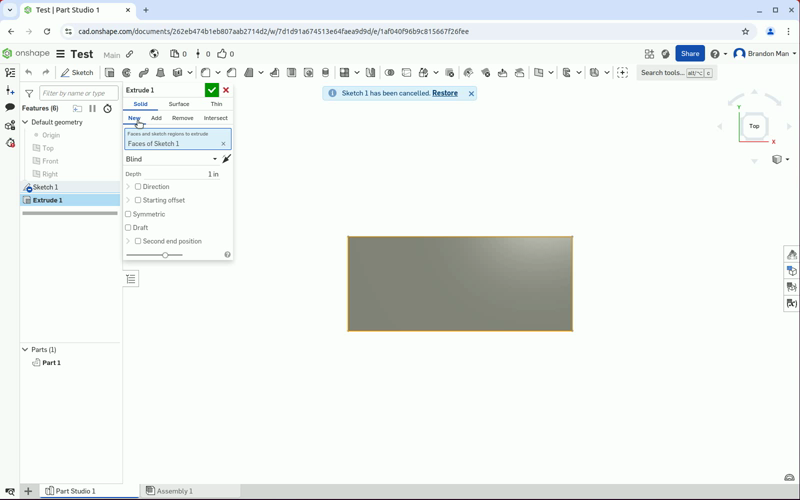
click(137, 120)
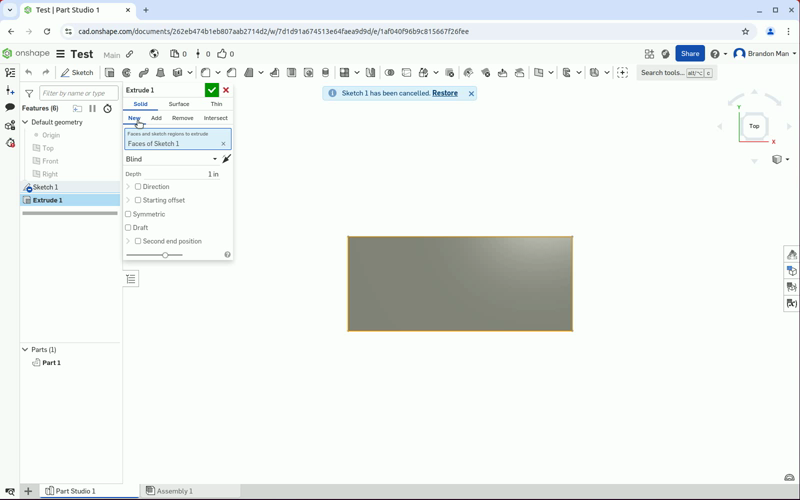
key(tab, 4)
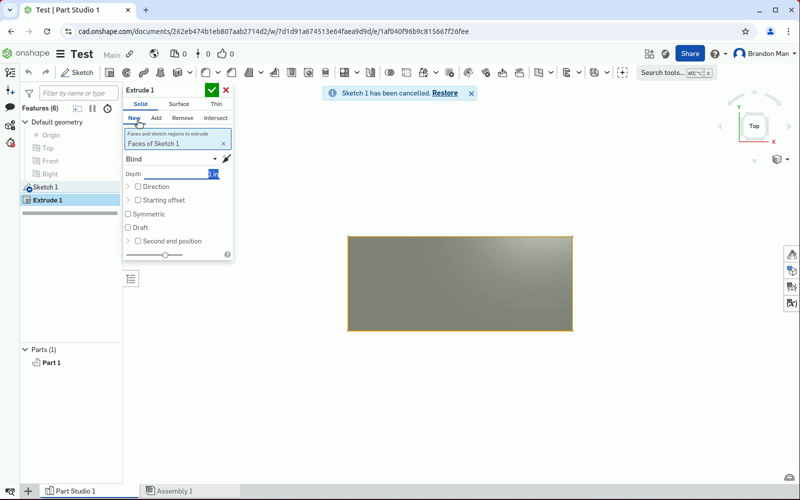
text(1.685)
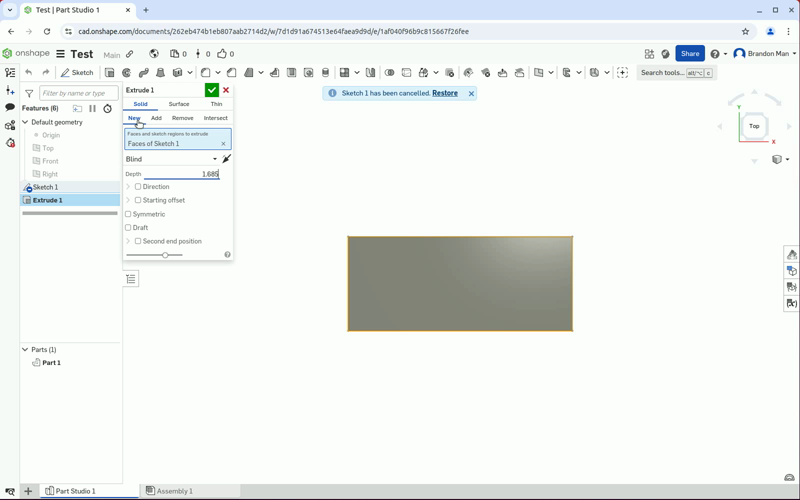
key(enter)
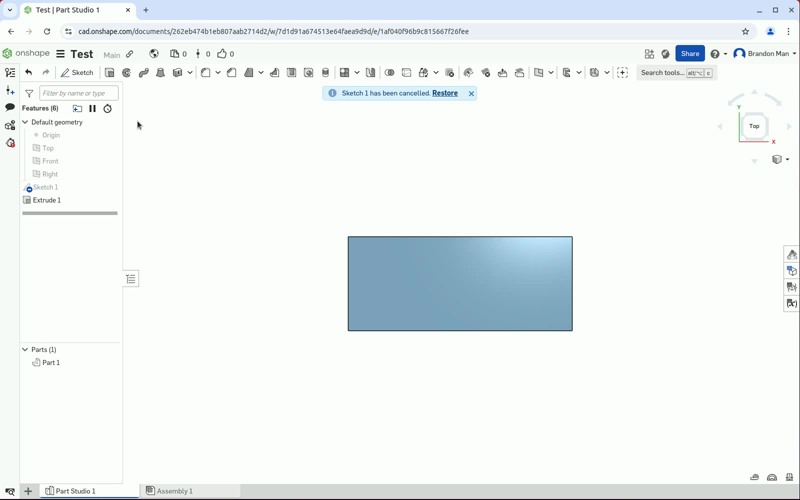
key(shift+h)
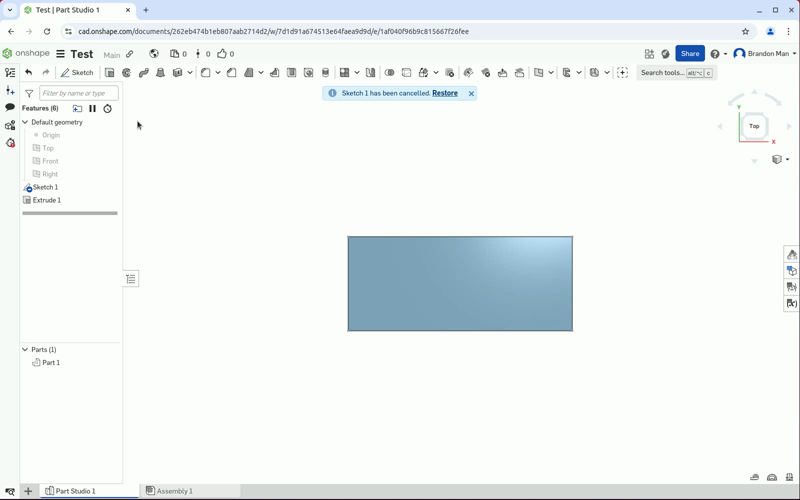
key(shift+h)
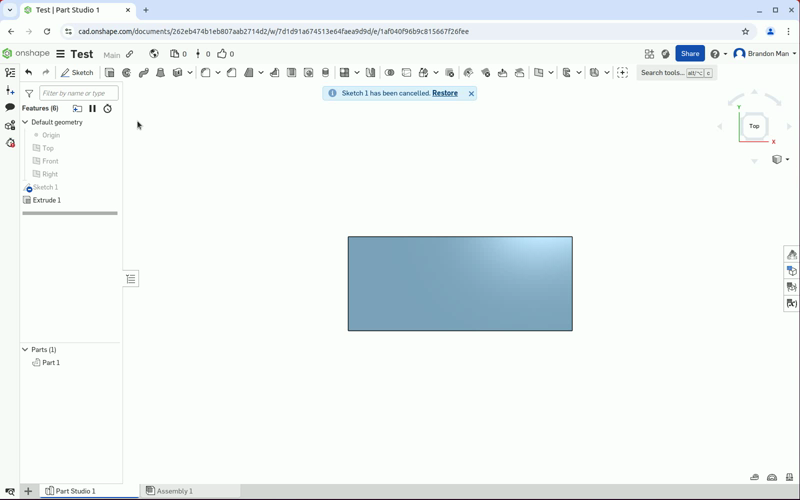
mouse_move(73, 189)
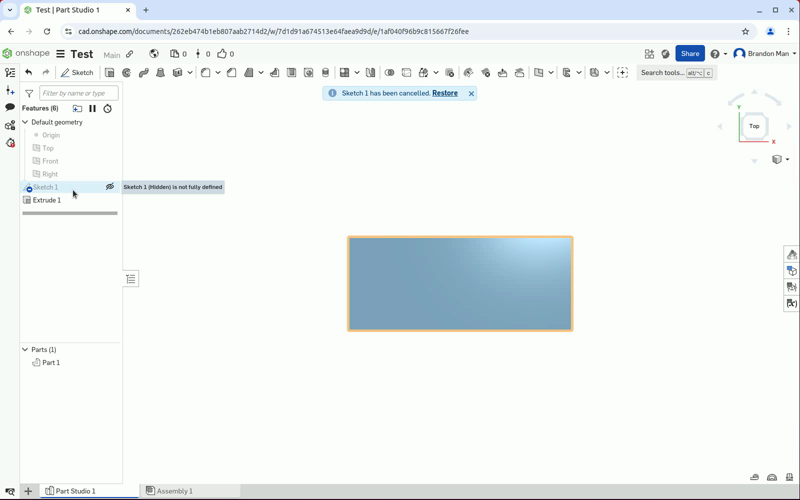
click(73, 189)
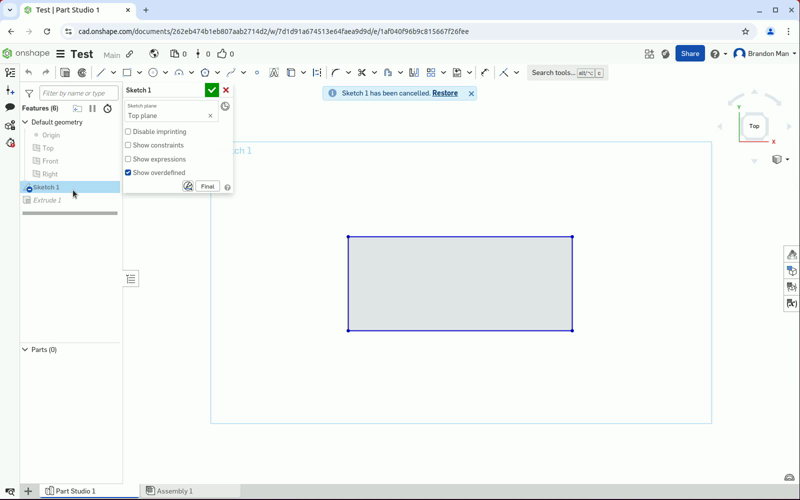
mouse_move(229, 92)
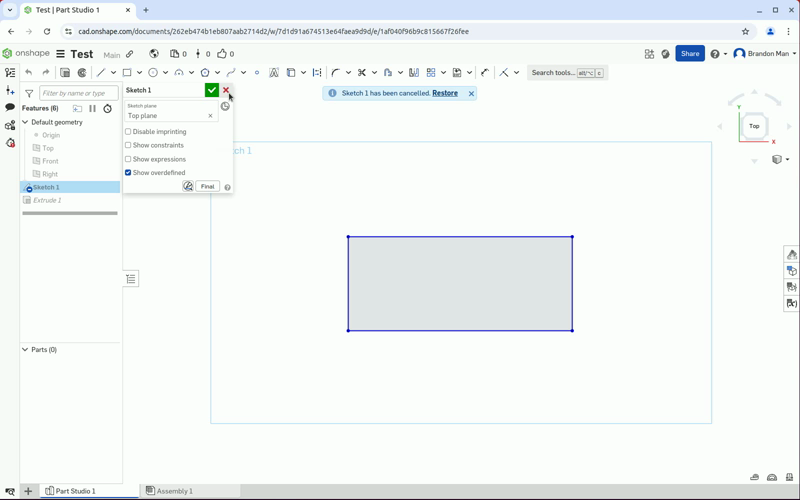
click(229, 92)
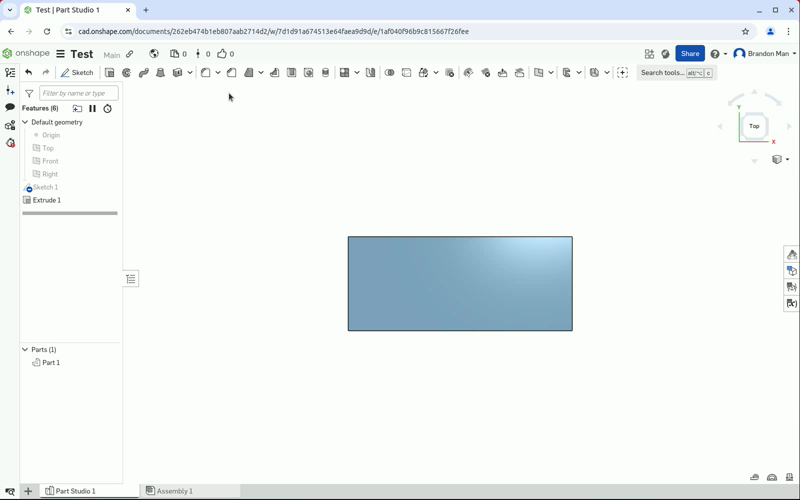
mouse_move(541, 75)
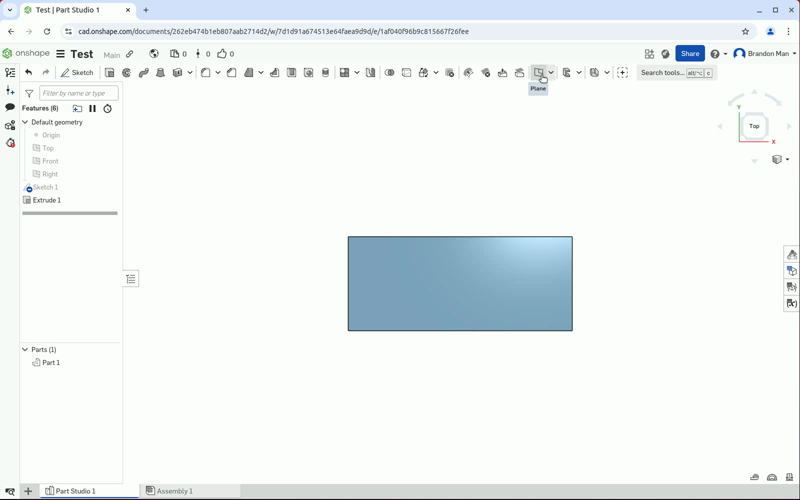
click(541, 75)
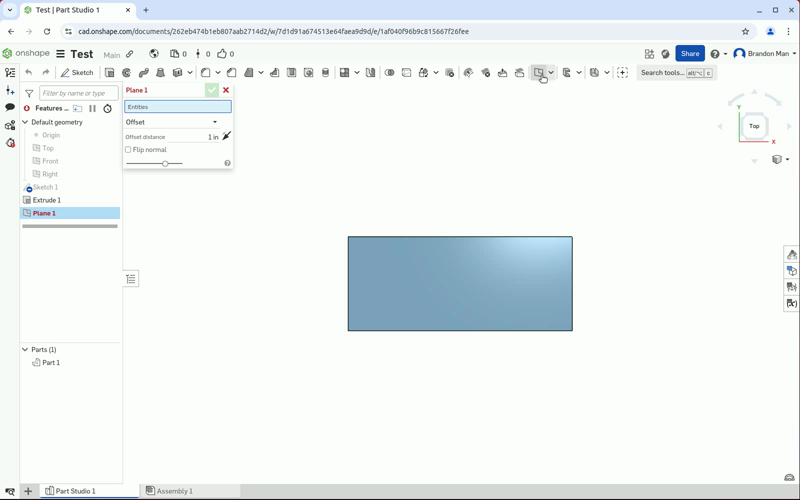
mouse_move(73, 150)
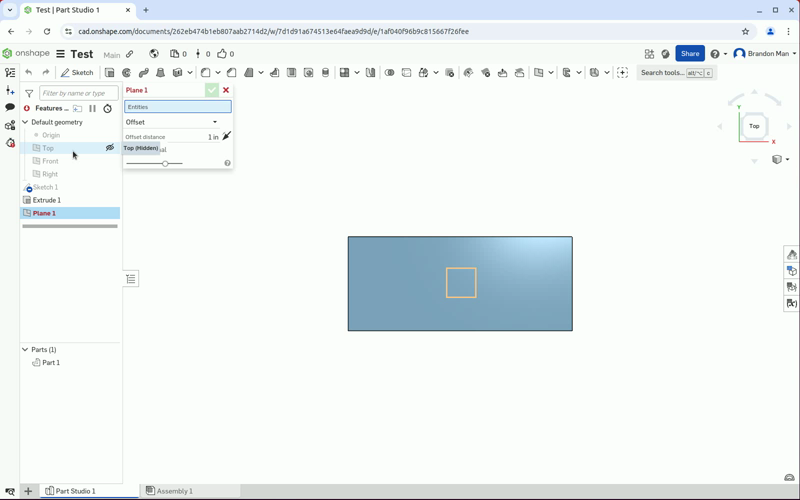
click(73, 150)
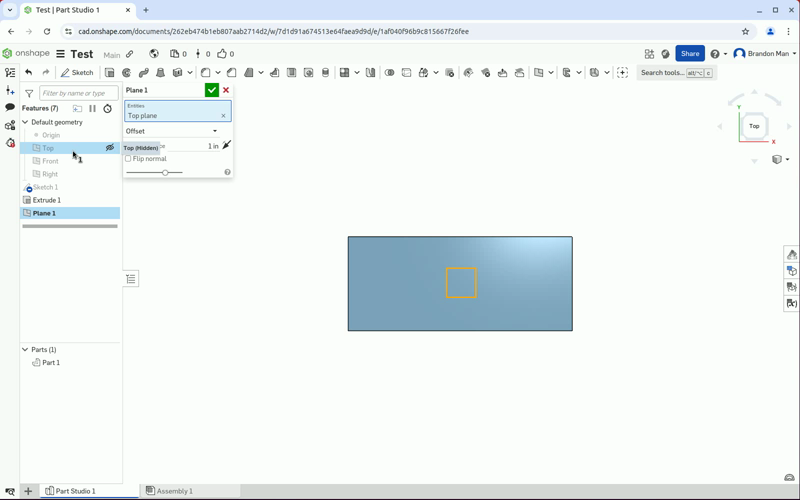
key(tab, 2)
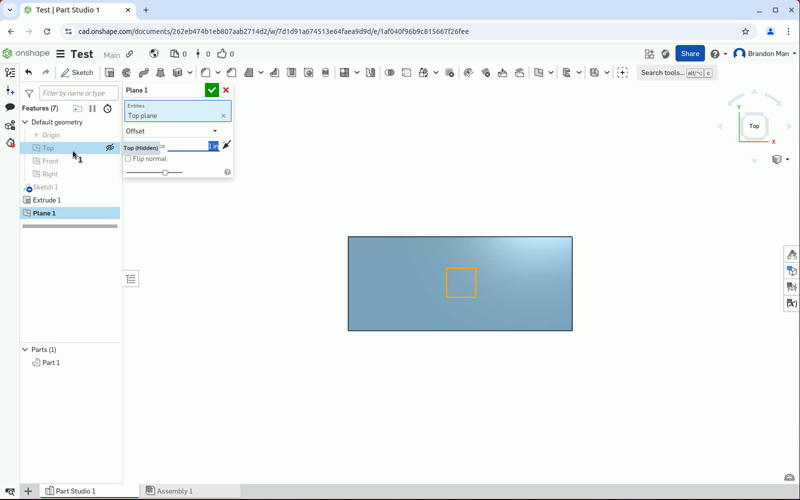
text(1.695)
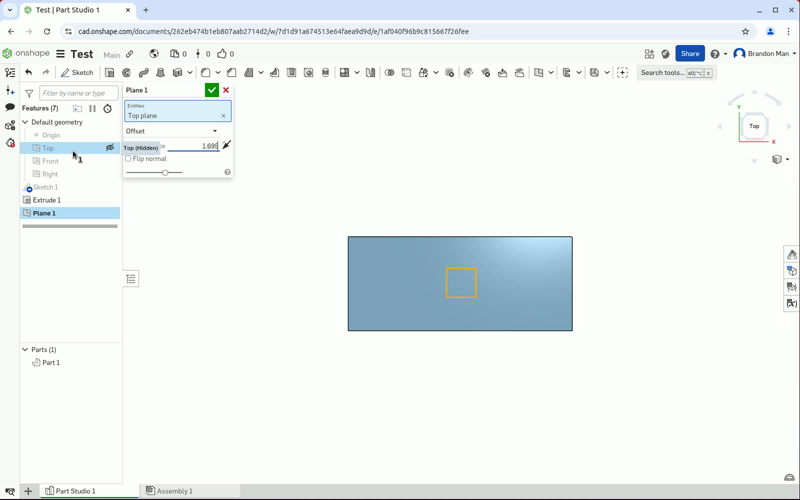
key(enter, 2)
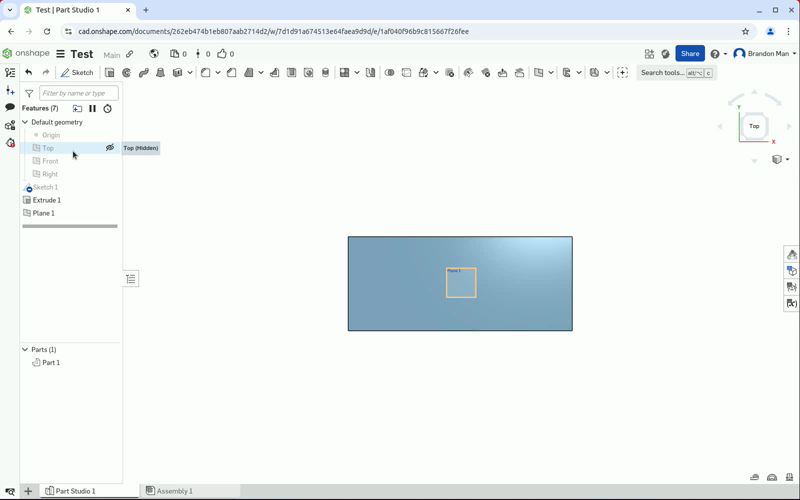
key(shift+s)
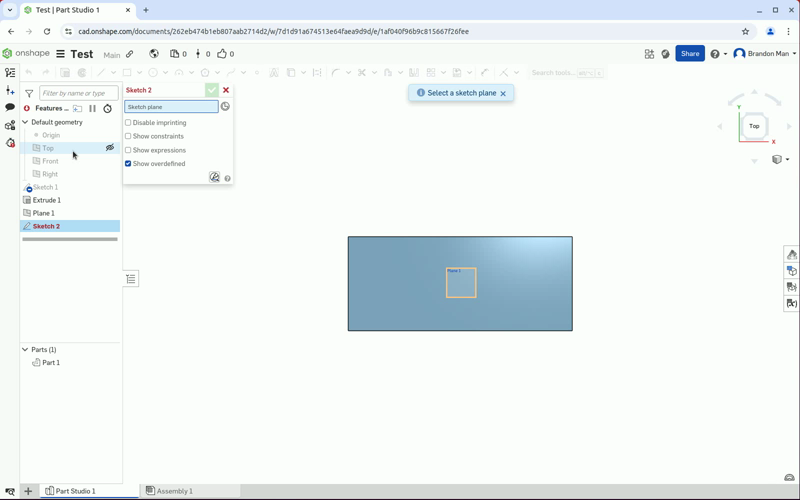
mouse_move(73, 215)
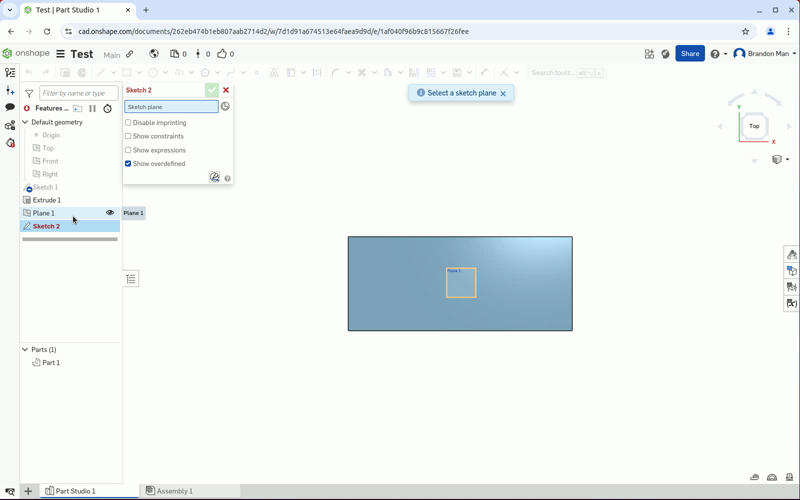
click(73, 215)
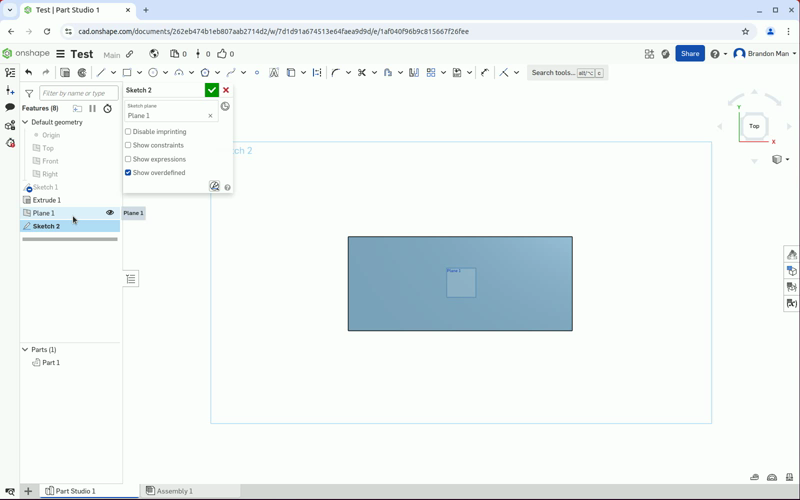
mouse_move(73, 352)
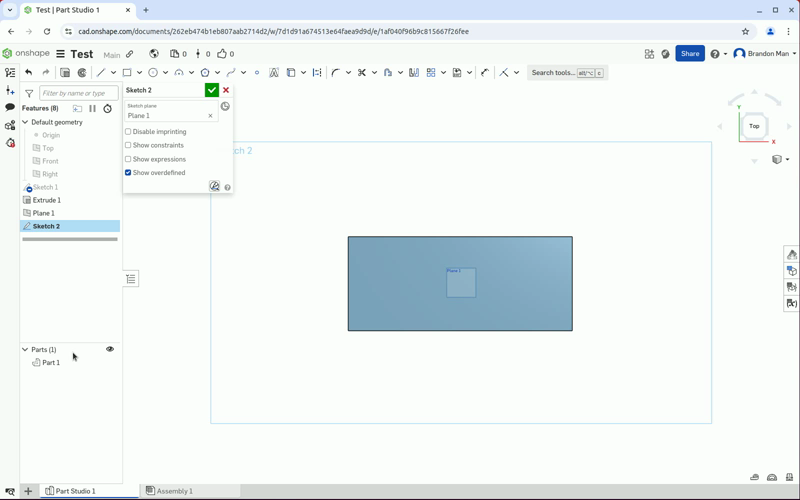
key(y)
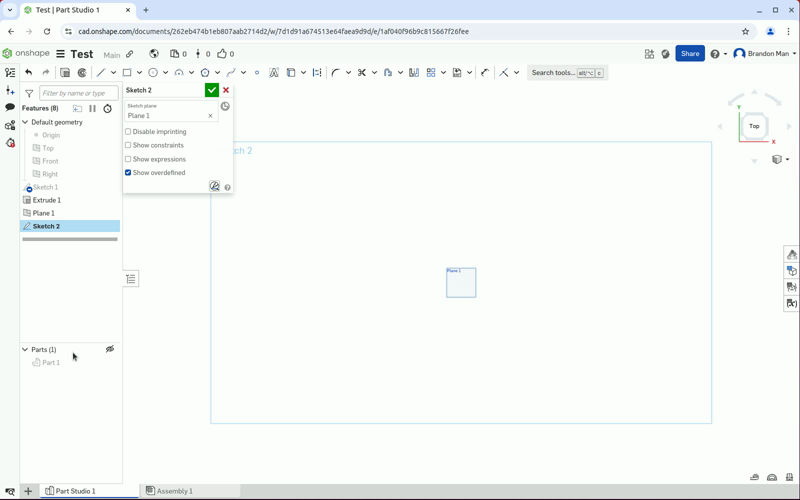
key(l)
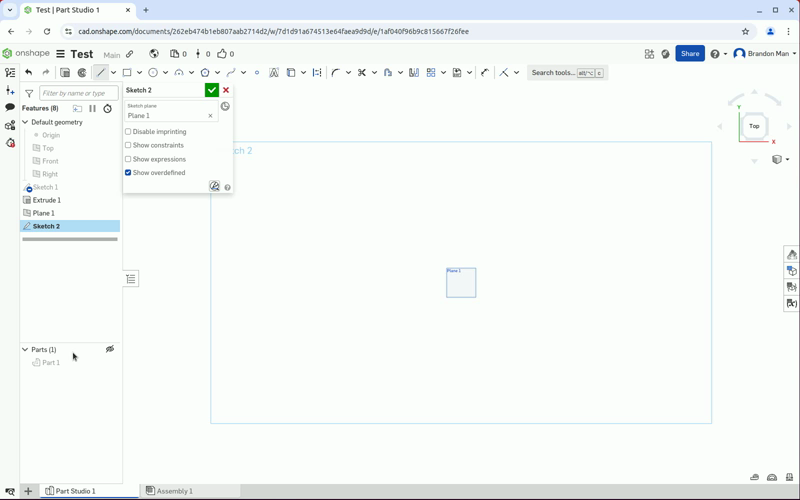
key_down(shift)
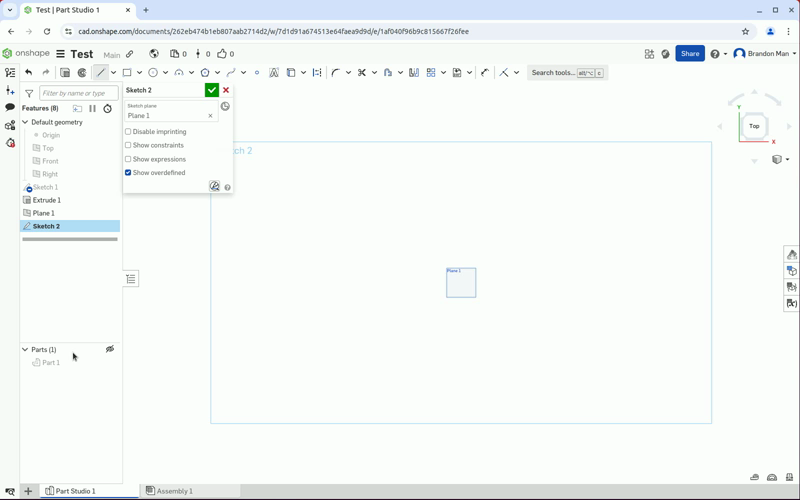
mouse_move(566, 330)
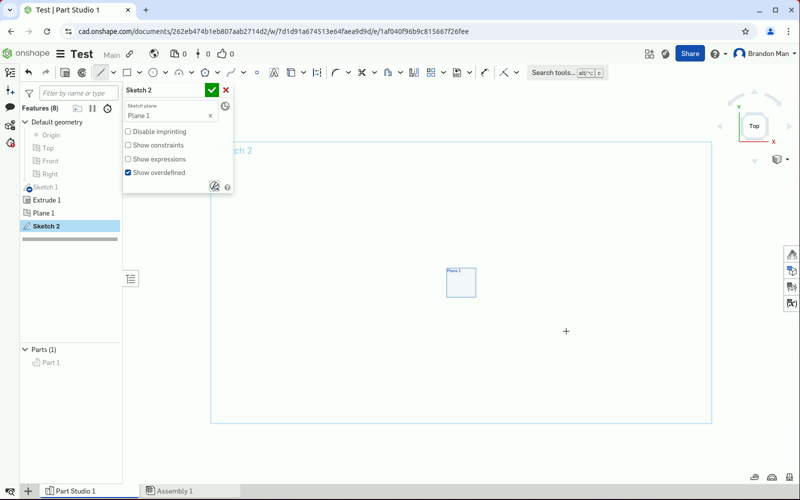
click(566, 330)
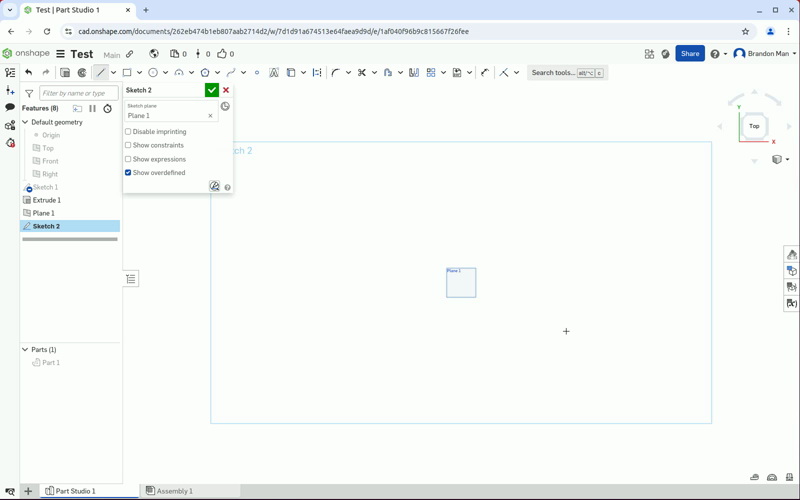
key_up(shift)
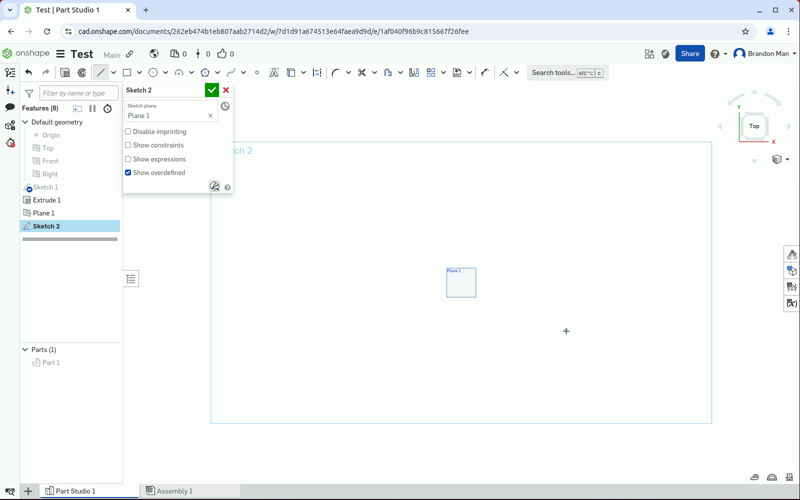
key_down(shift)
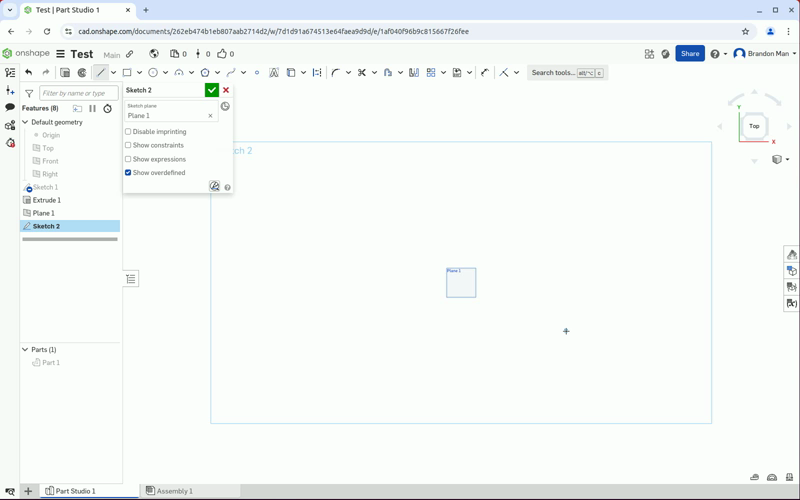
mouse_move(589, 330)
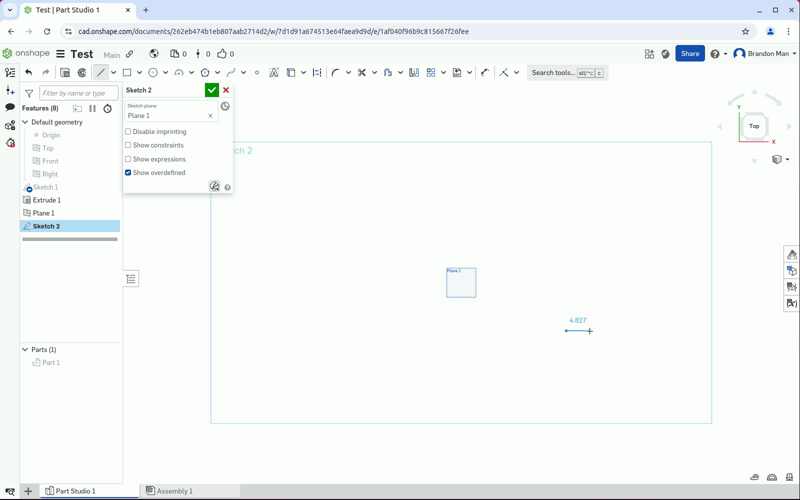
mouse_move(573, 330)
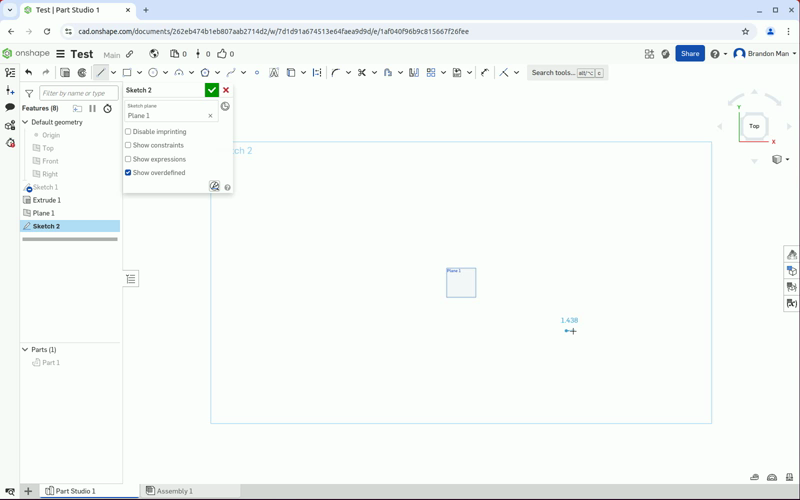
scroll(6)
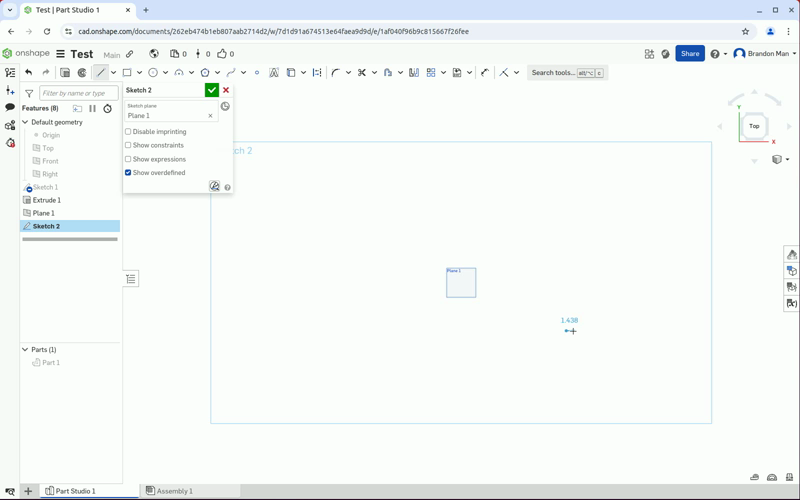
scroll(6)
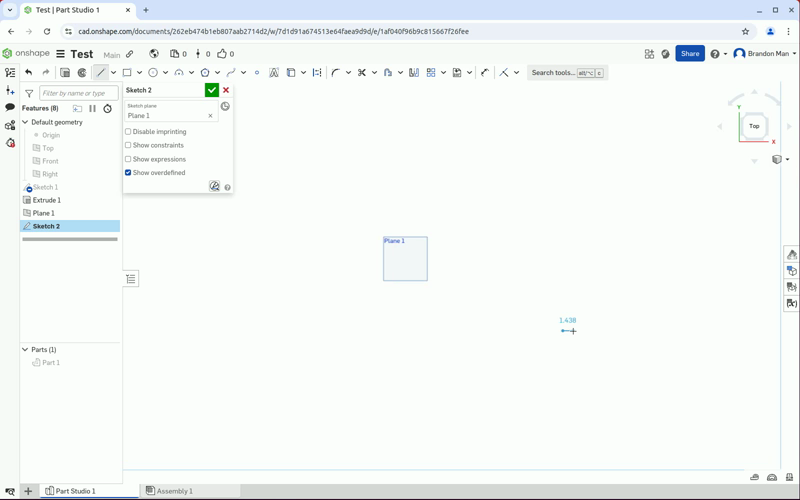
scroll(6)
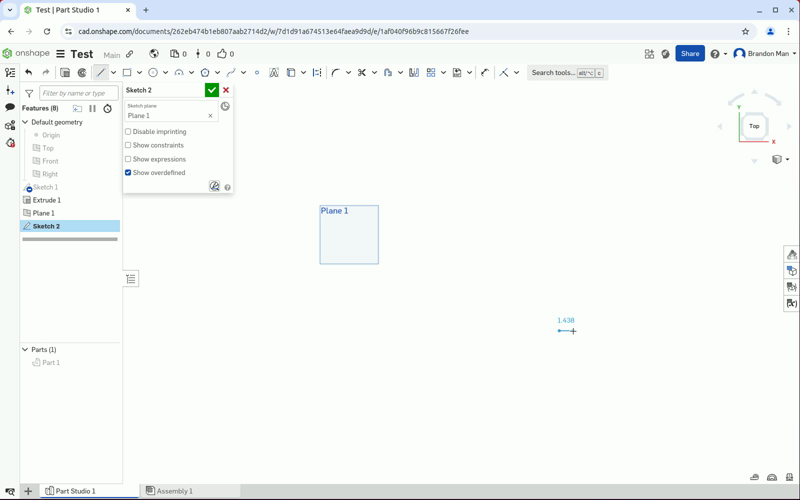
scroll(6)
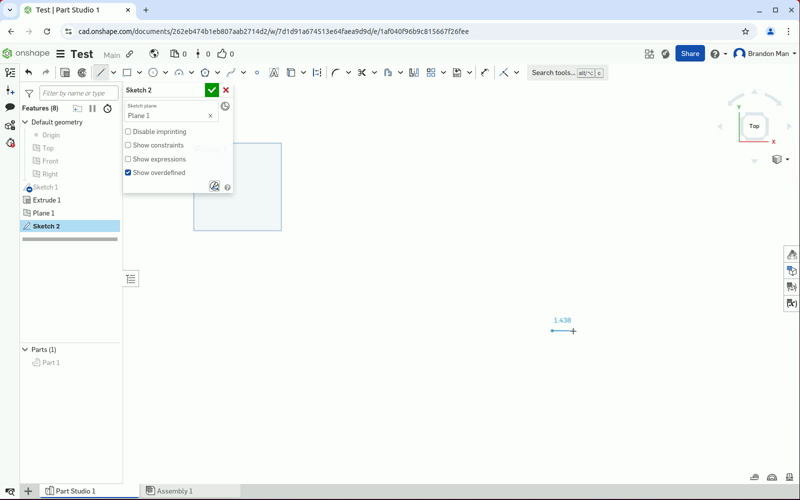
scroll(6)
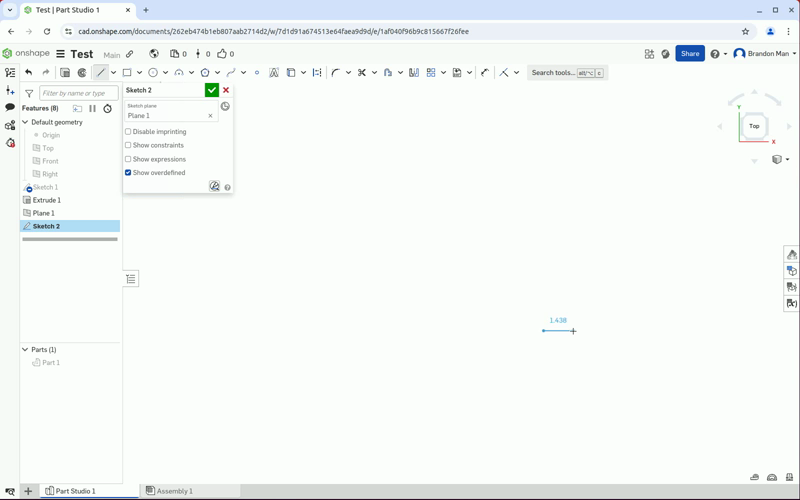
scroll(6)
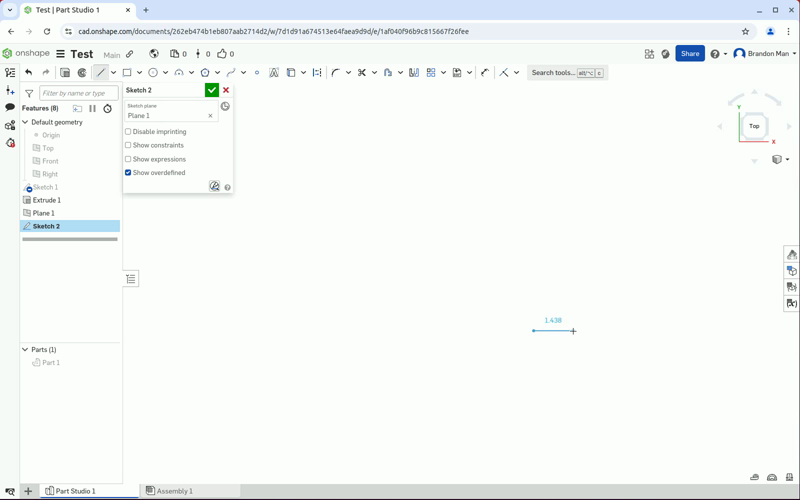
scroll(6)
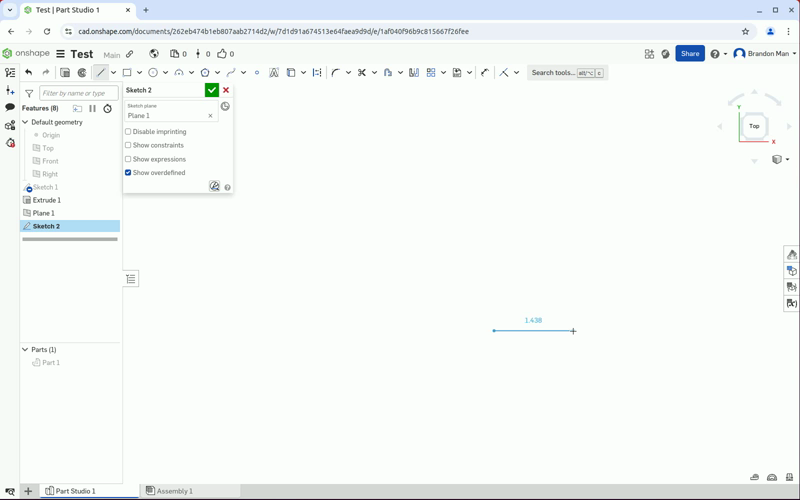
click(573, 330)
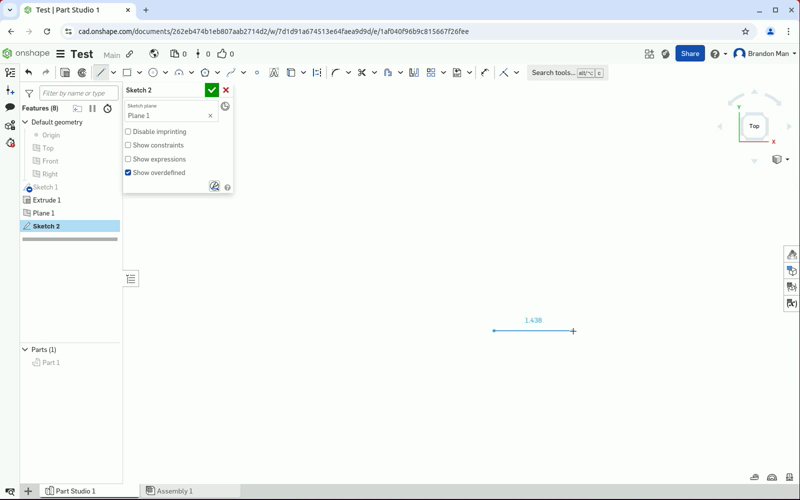
scroll(-6)
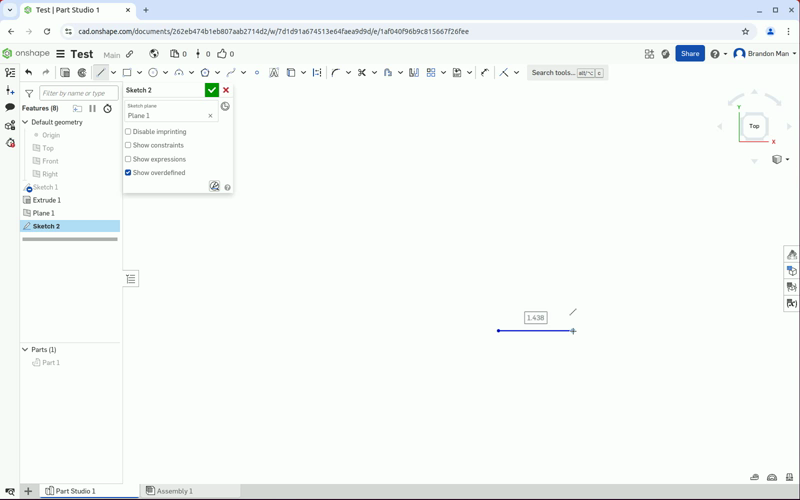
scroll(-6)
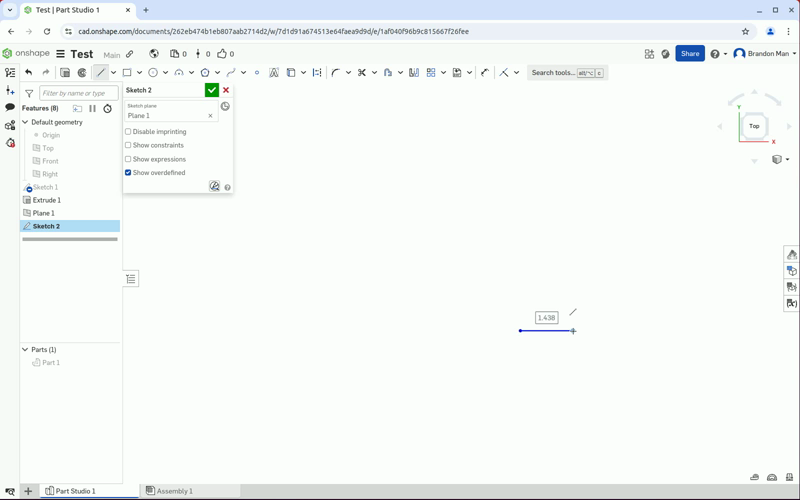
scroll(-6)
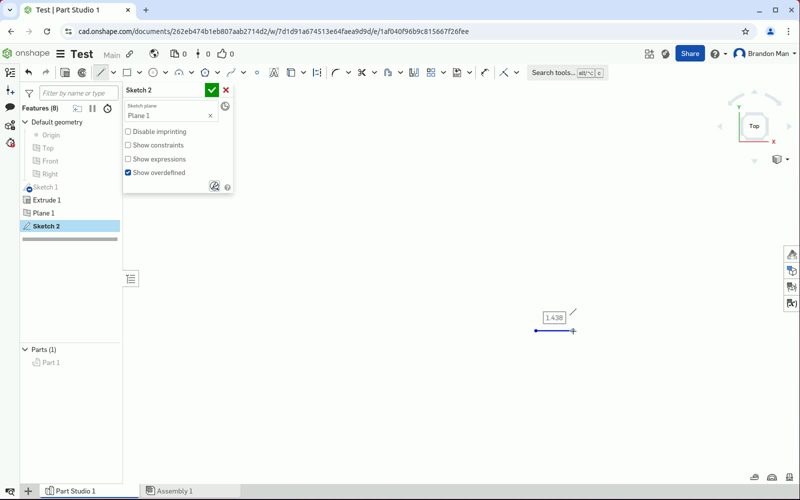
scroll(-6)
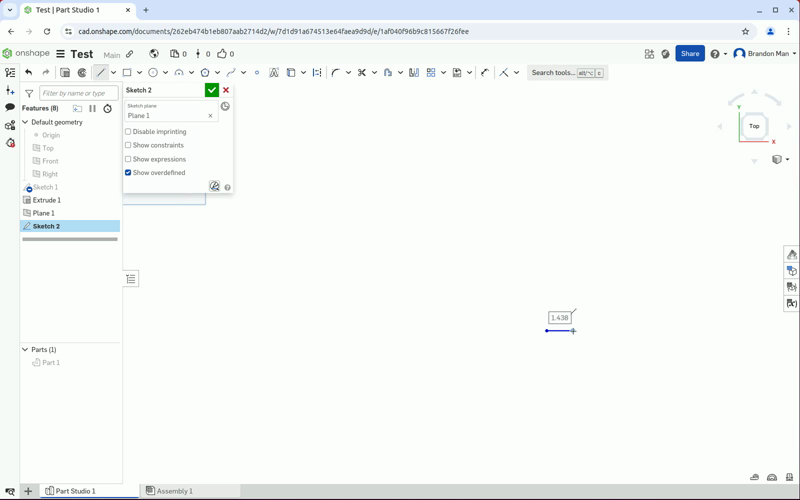
scroll(-6)
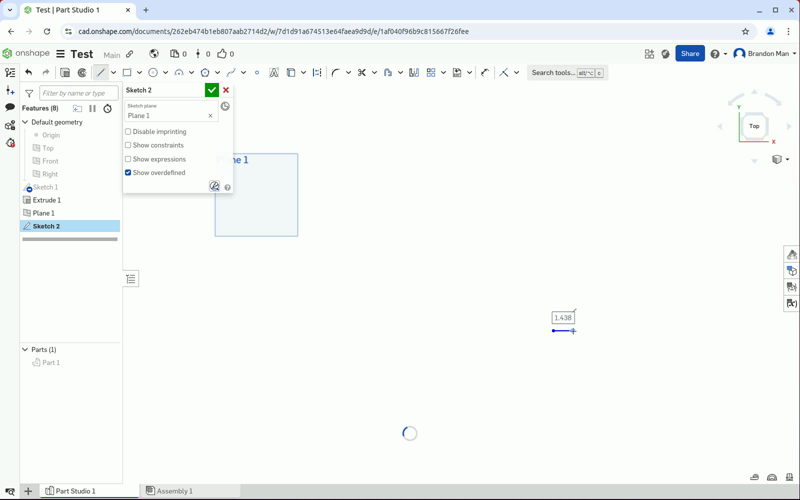
scroll(-6)
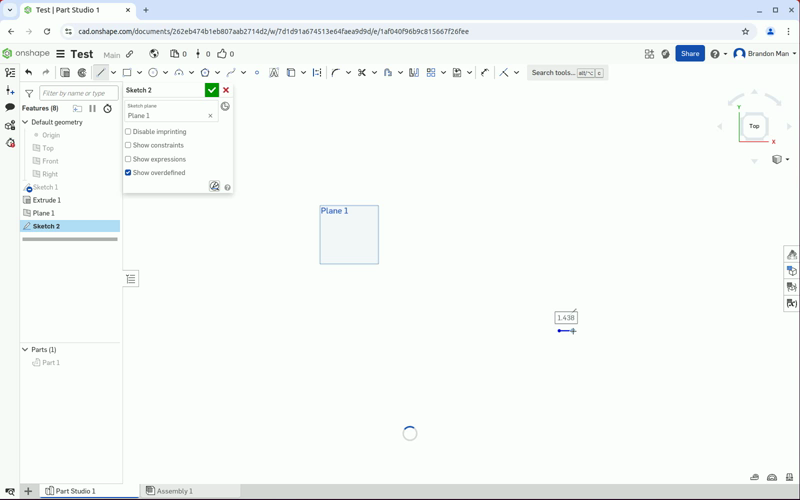
scroll(-6)
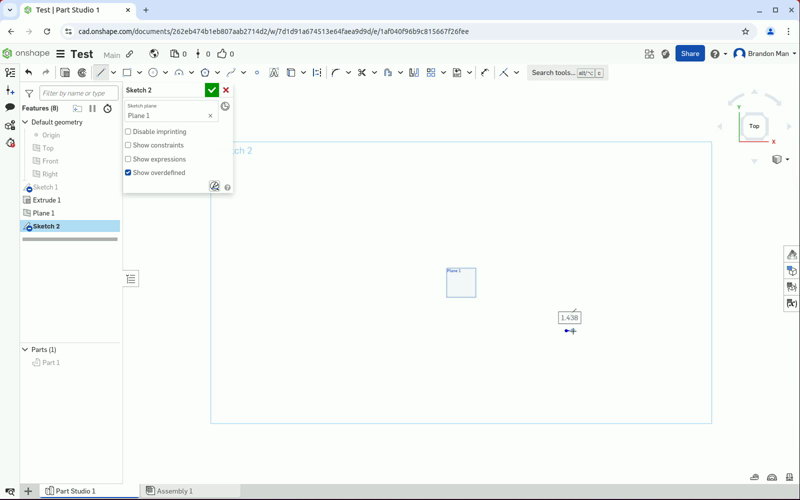
key_up(shift)
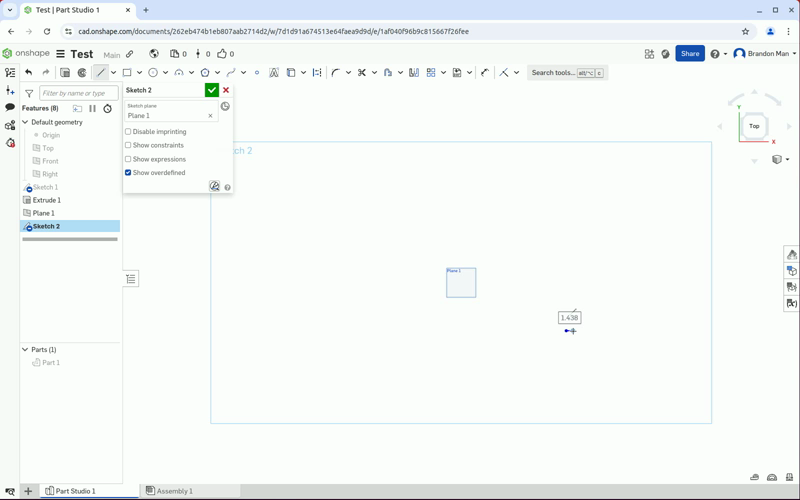
key_down(shift)
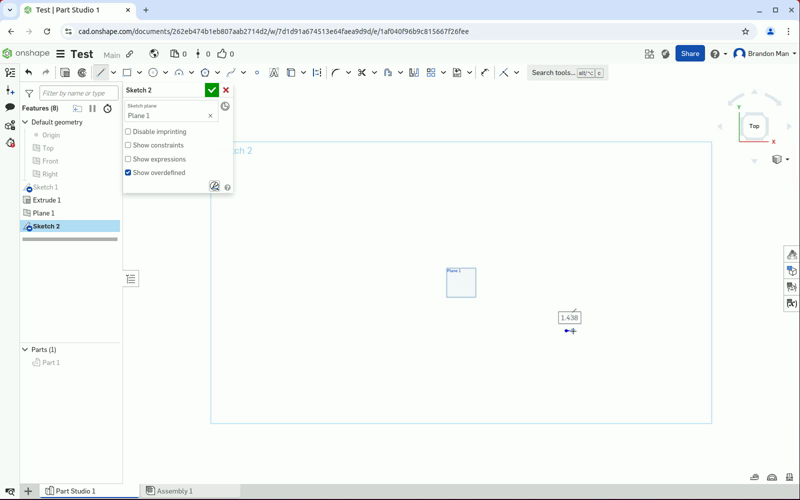
mouse_move(573, 234)
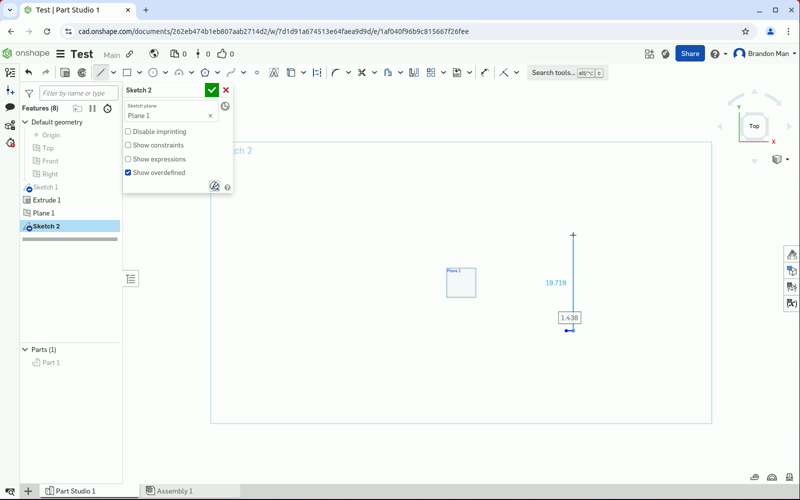
click(573, 234)
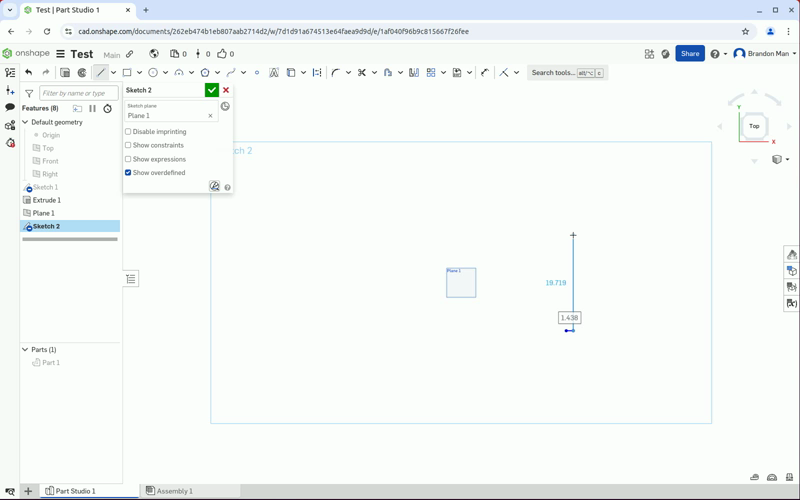
key_up(shift)
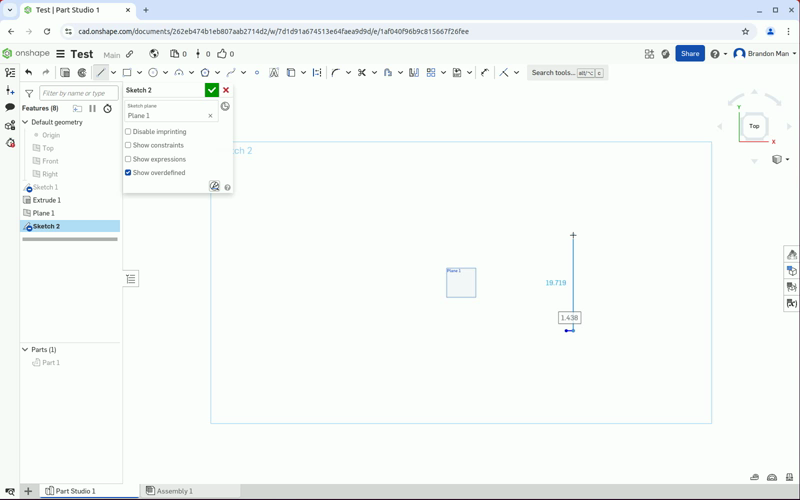
key_down(shift)
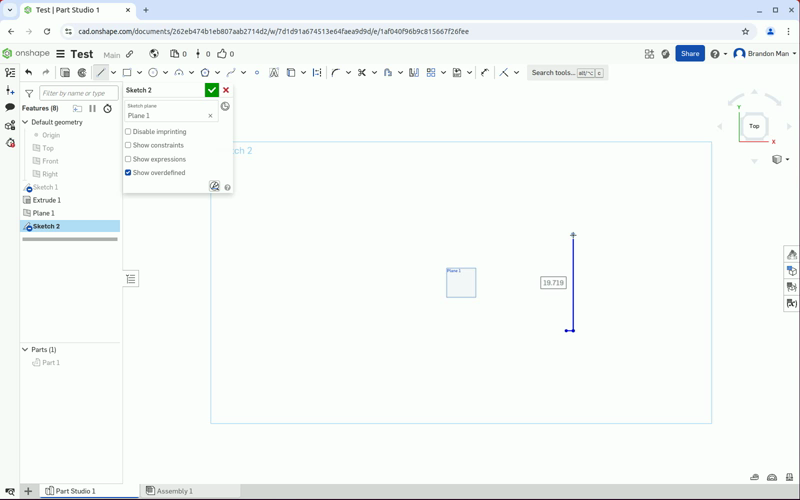
mouse_move(589, 234)
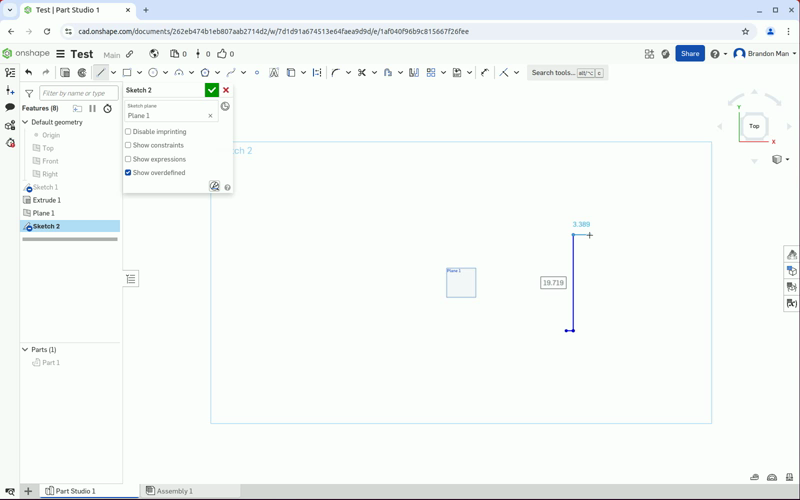
mouse_move(566, 234)
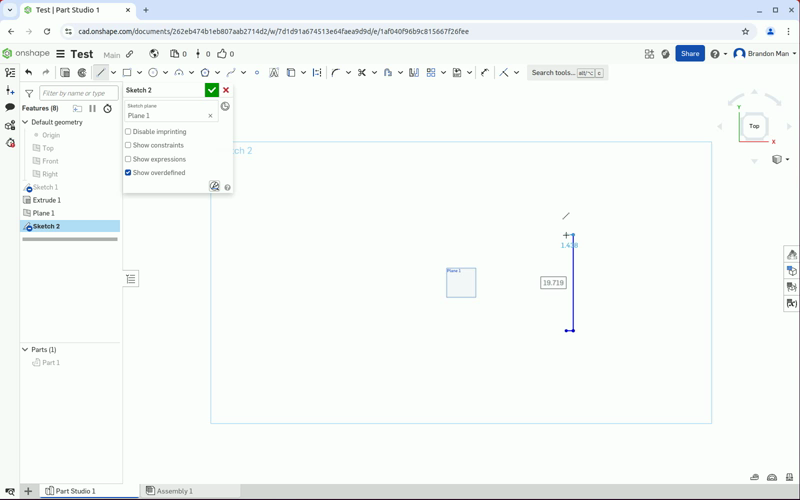
scroll(6)
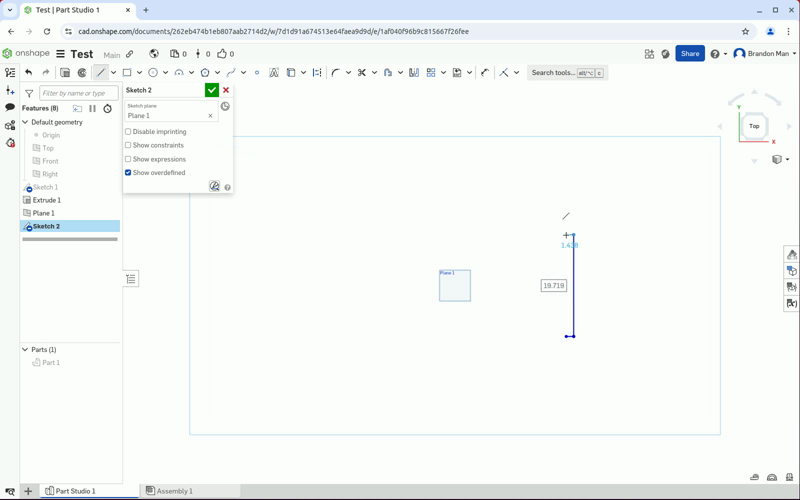
scroll(6)
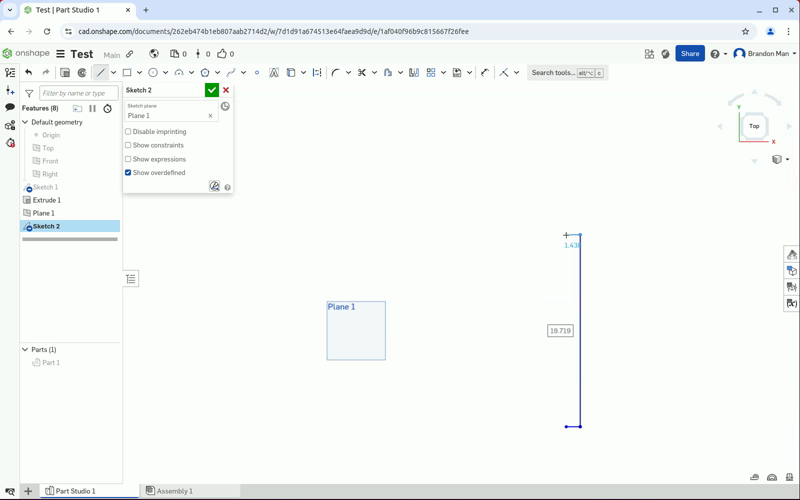
scroll(6)
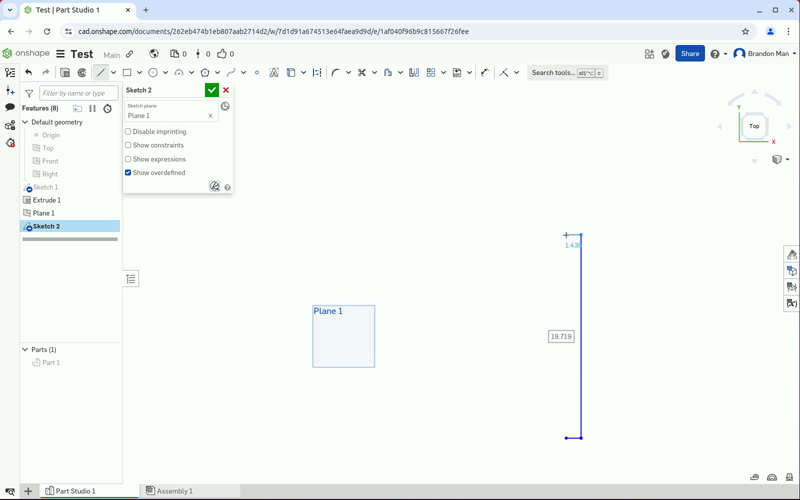
scroll(6)
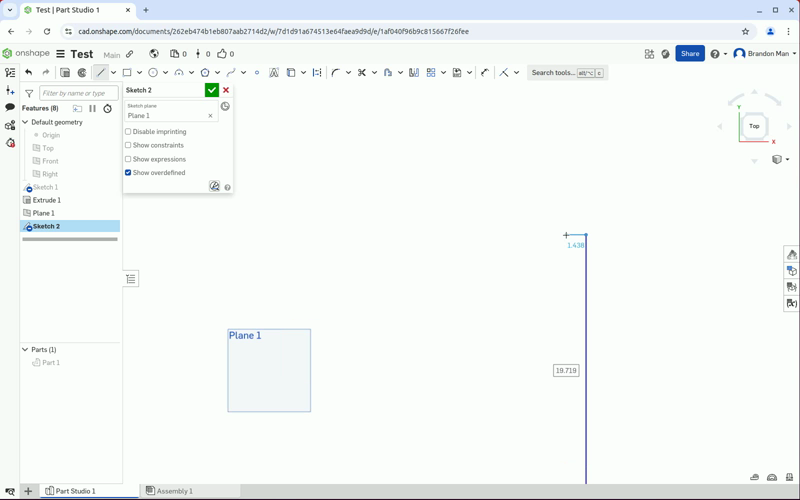
scroll(6)
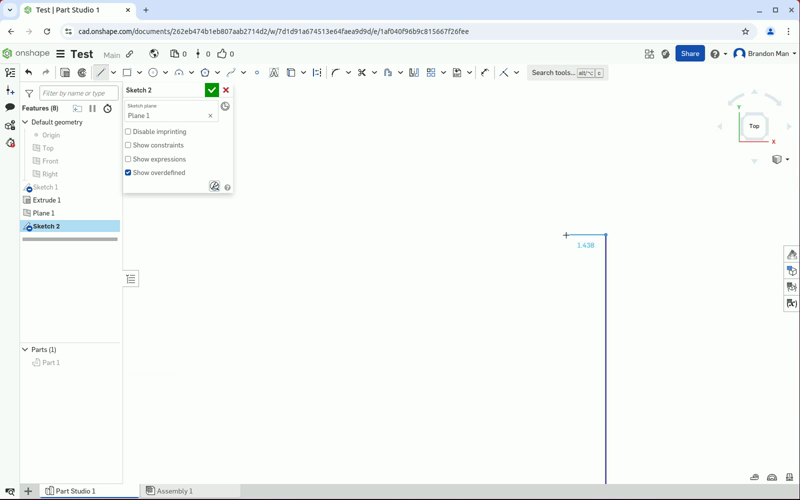
scroll(6)
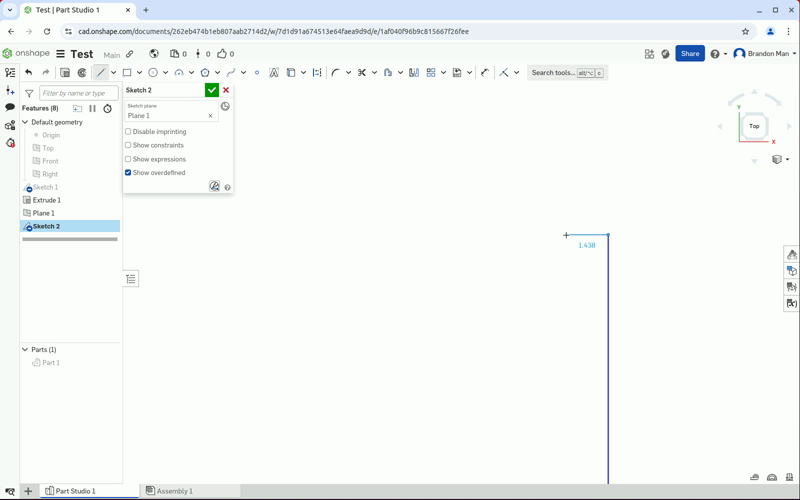
scroll(6)
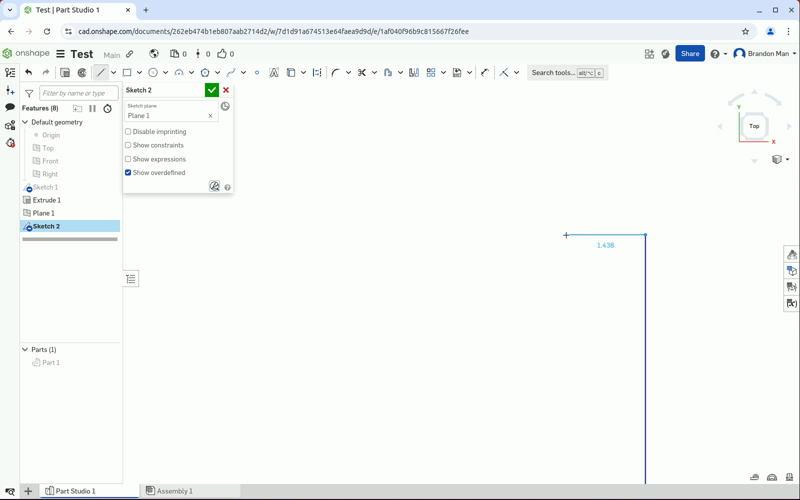
click(566, 234)
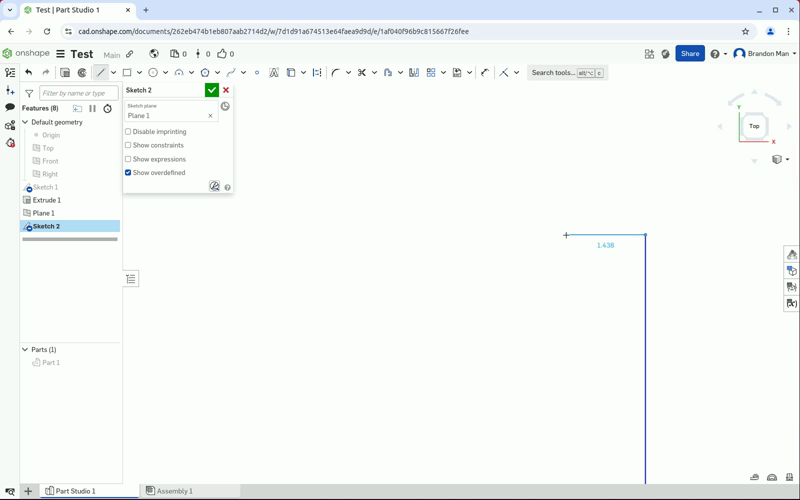
scroll(-6)
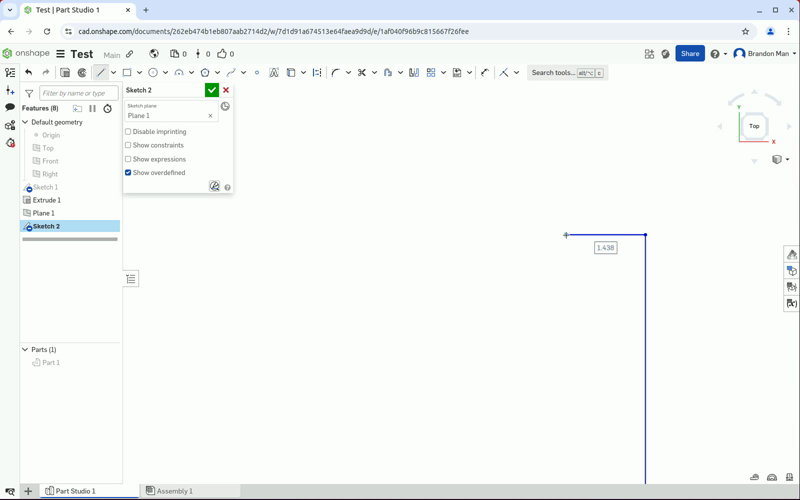
scroll(-6)
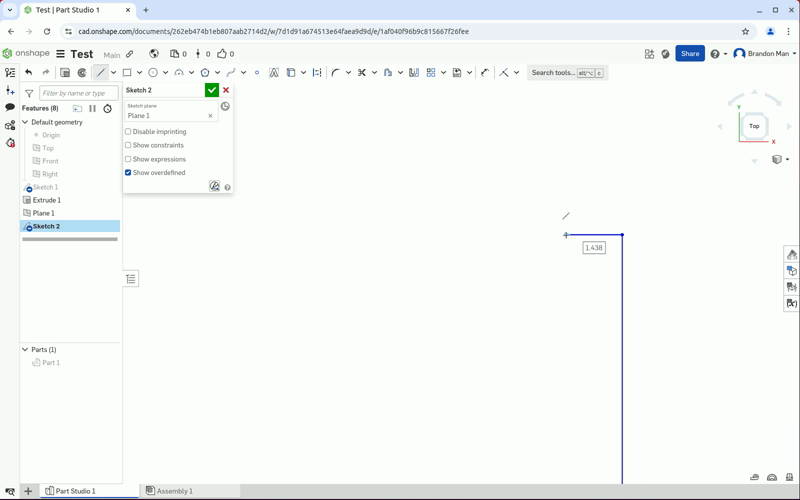
scroll(-6)
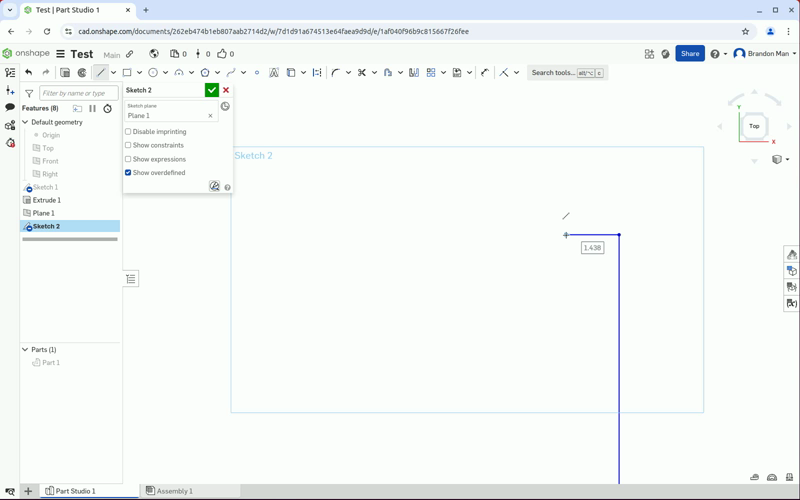
scroll(-6)
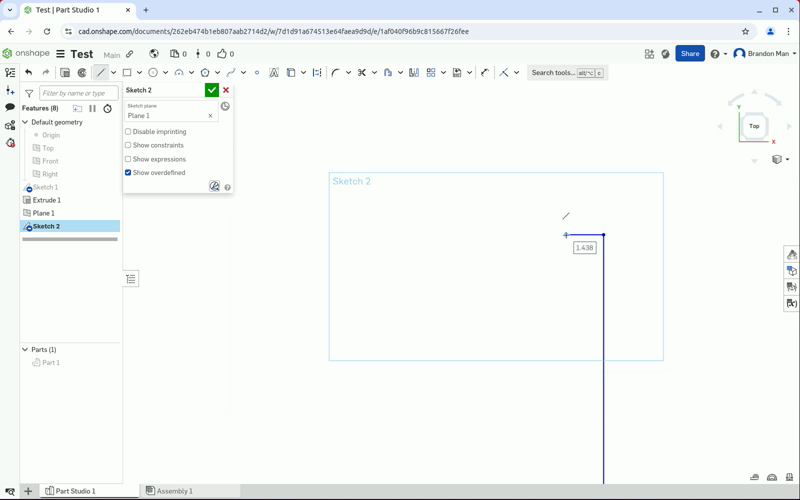
scroll(-6)
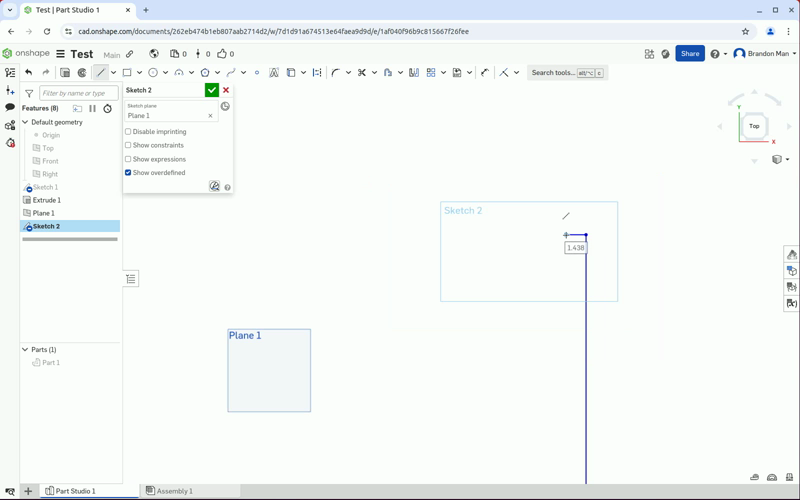
scroll(-6)
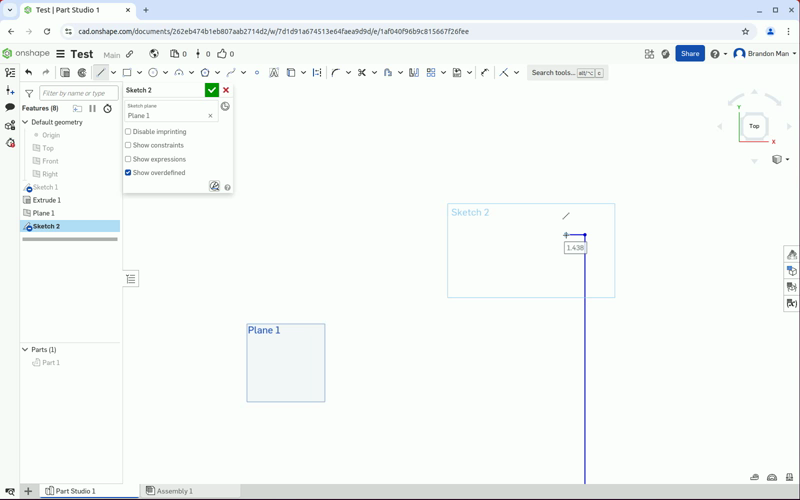
scroll(-6)
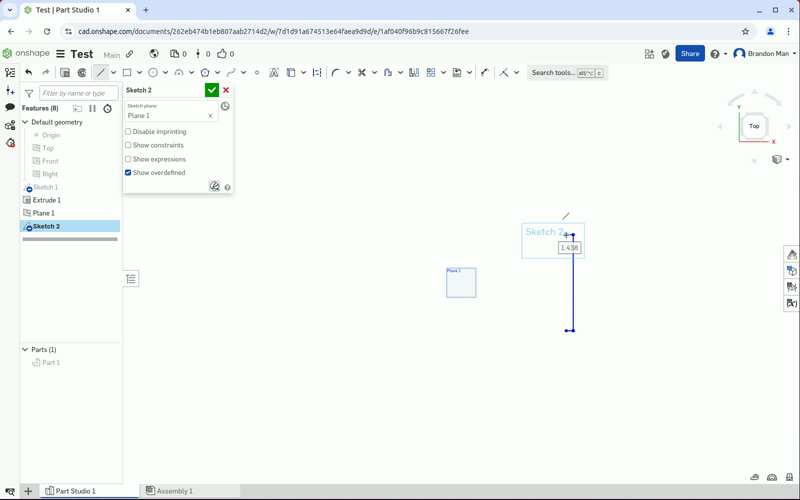
key_up(shift)
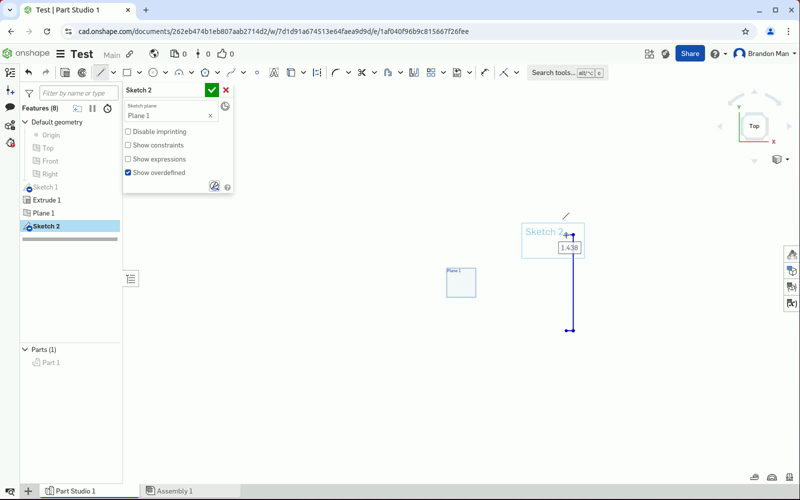
key_down(shift)
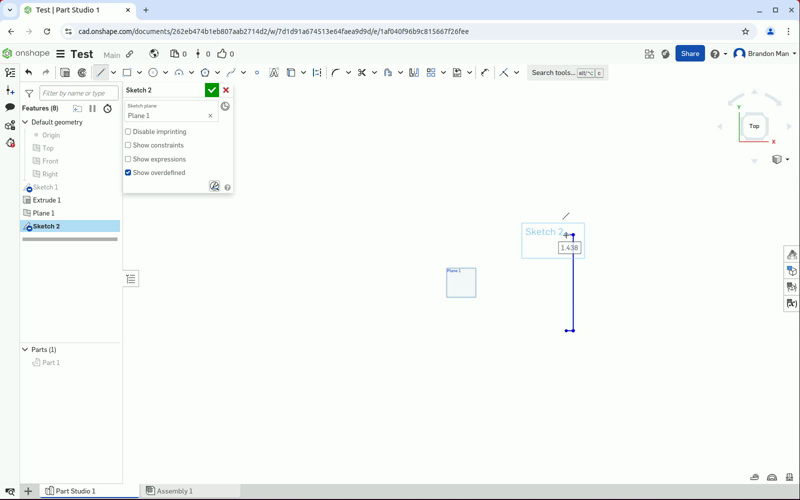
mouse_move(566, 330)
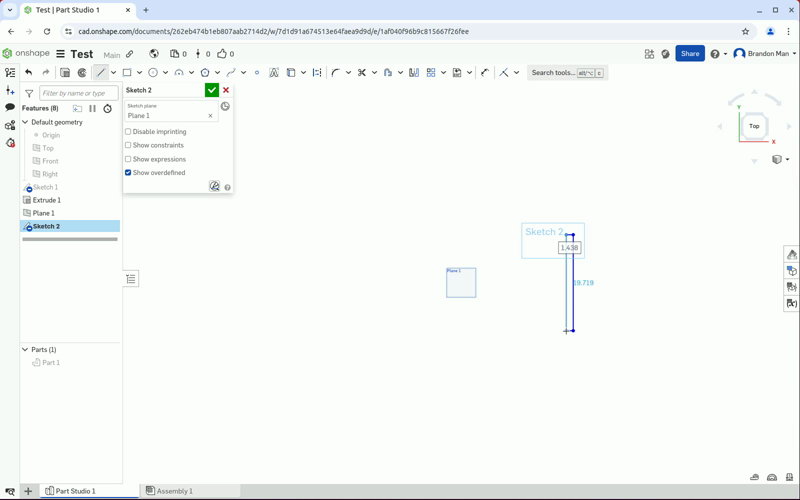
key_up(shift)
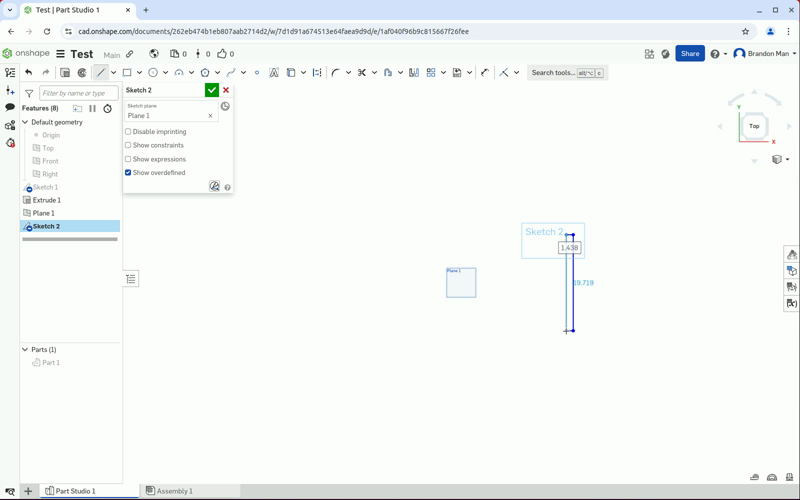
click(566, 330)
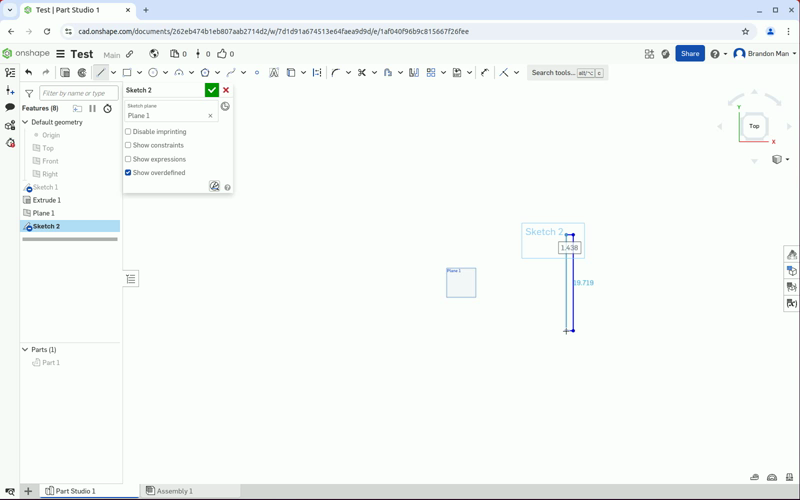
key(esc)
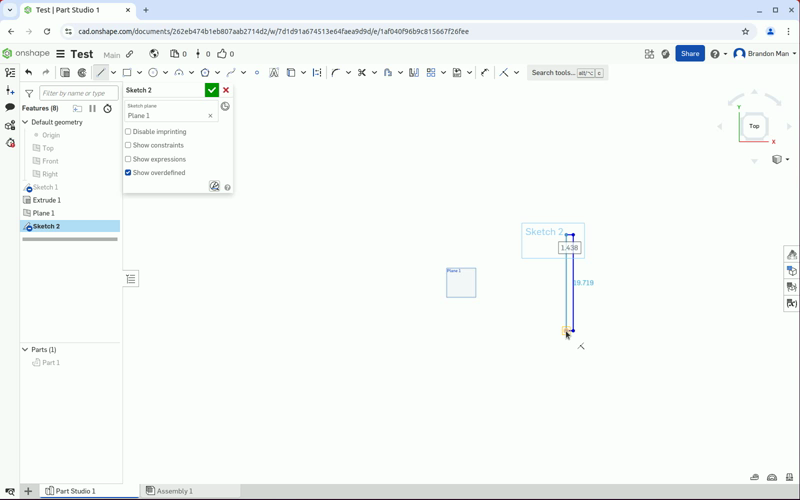
mouse_move(569, 327)
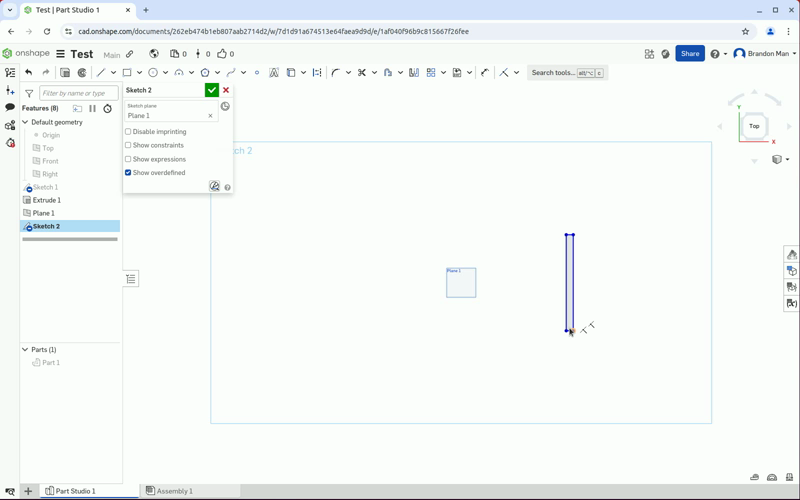
scroll(6)
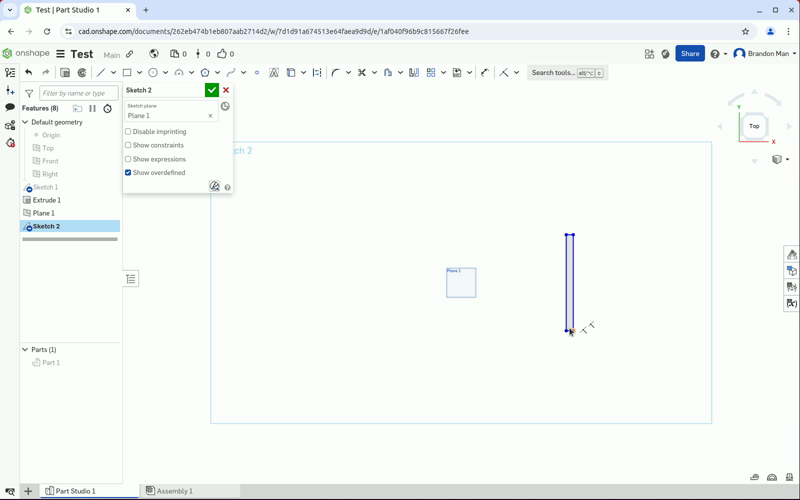
scroll(6)
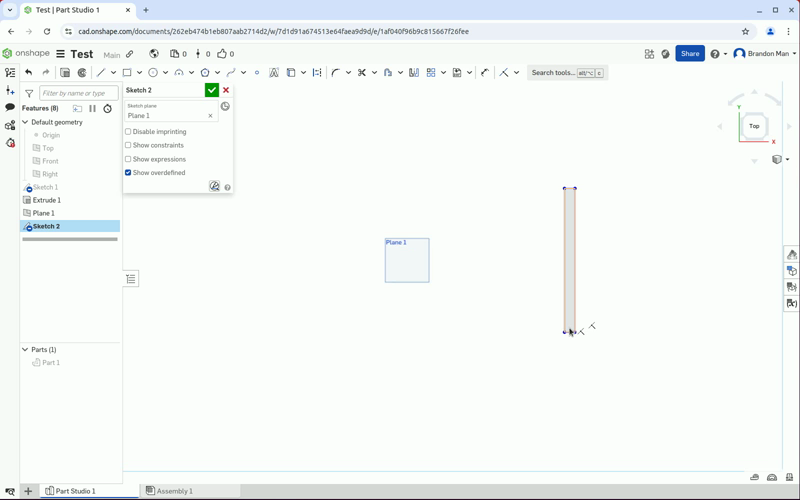
scroll(6)
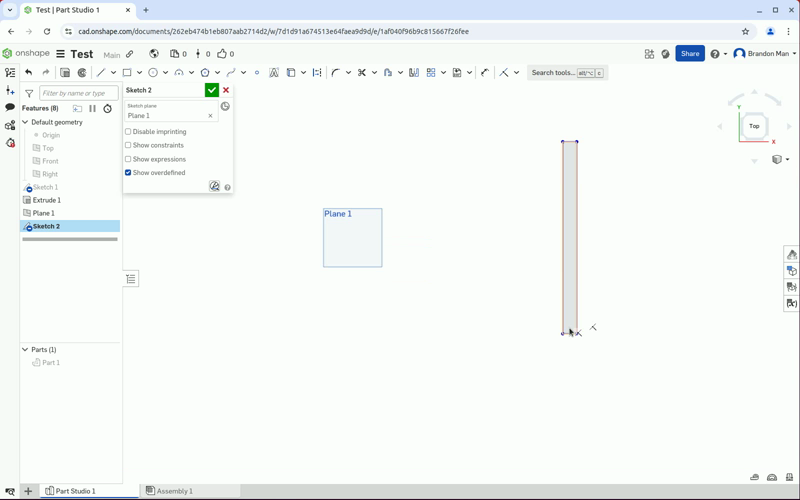
scroll(6)
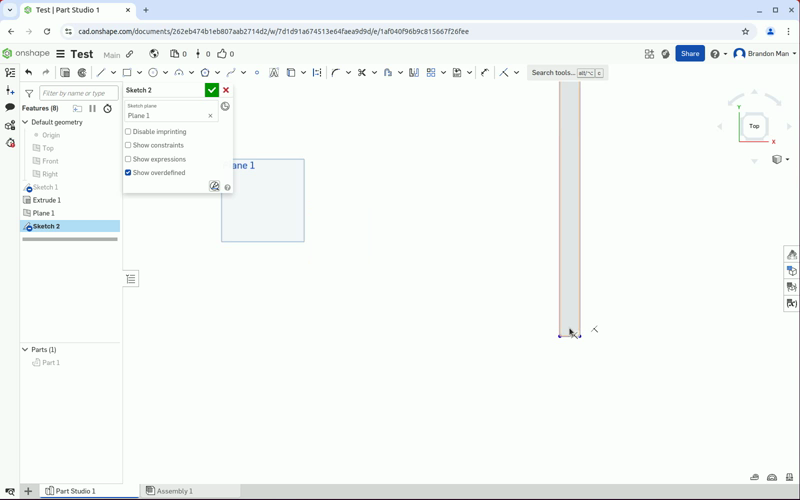
scroll(6)
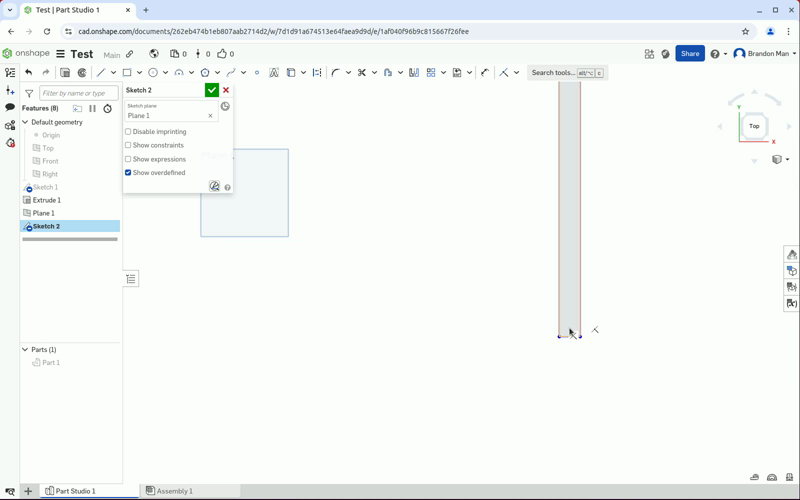
scroll(6)
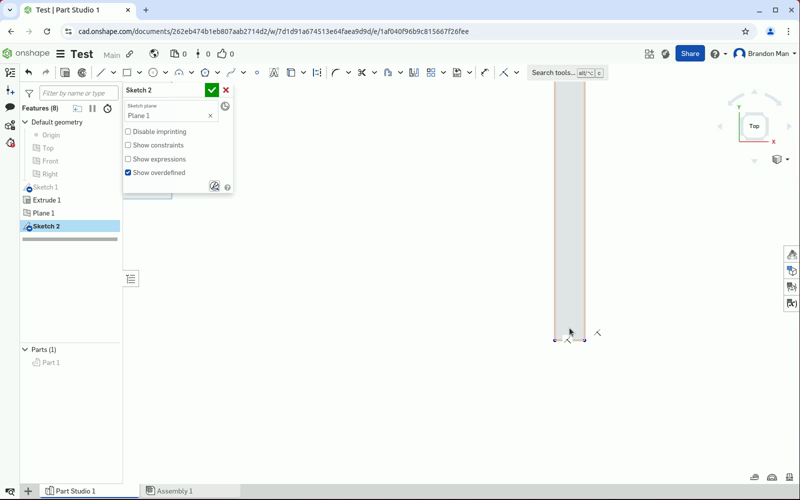
scroll(6)
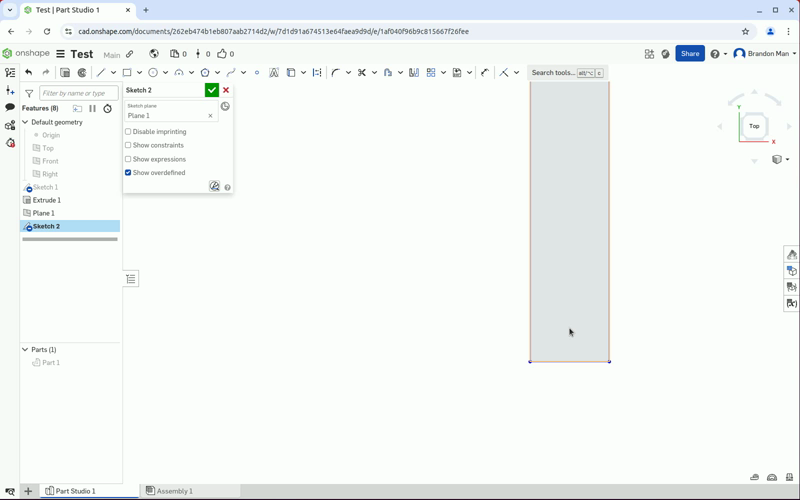
click(569, 327)
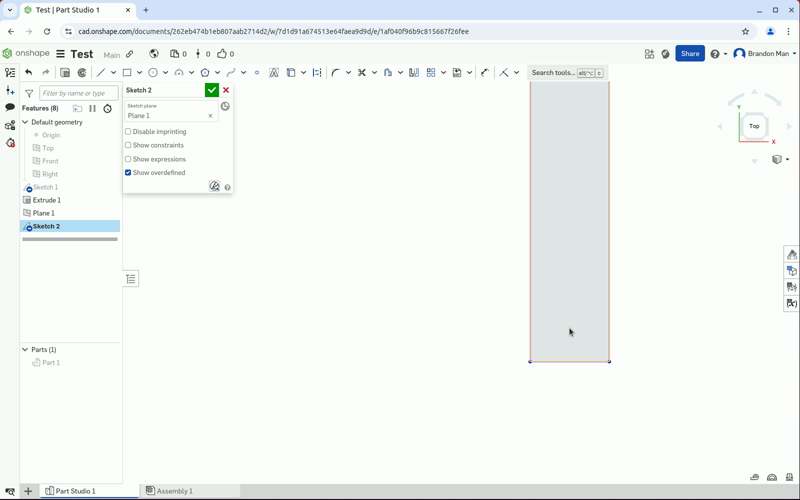
scroll(-6)
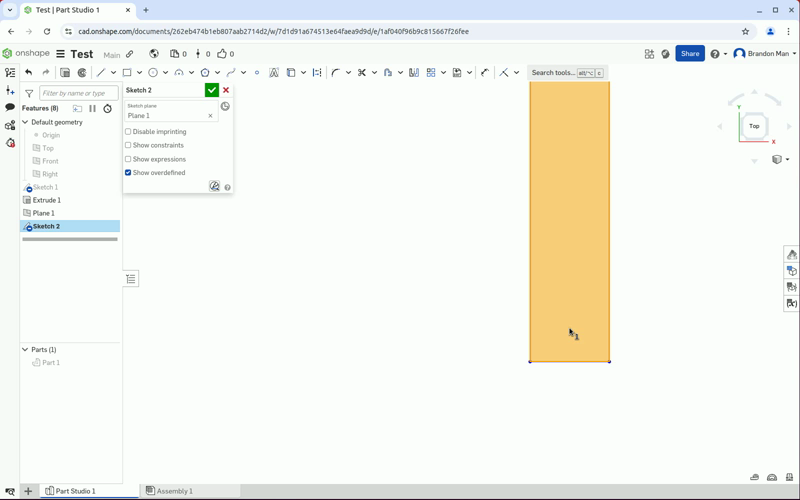
scroll(-6)
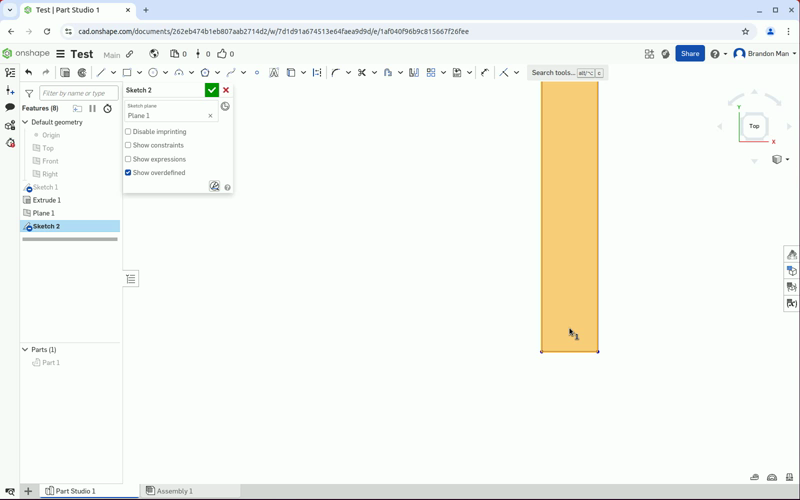
scroll(-6)
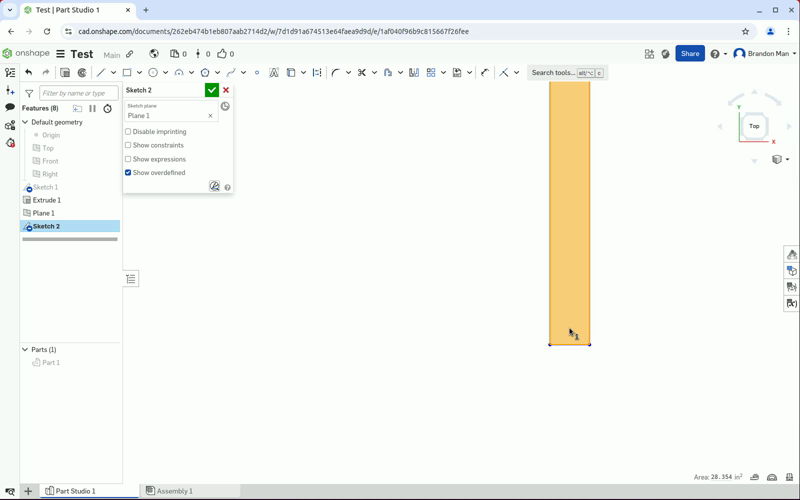
scroll(-6)
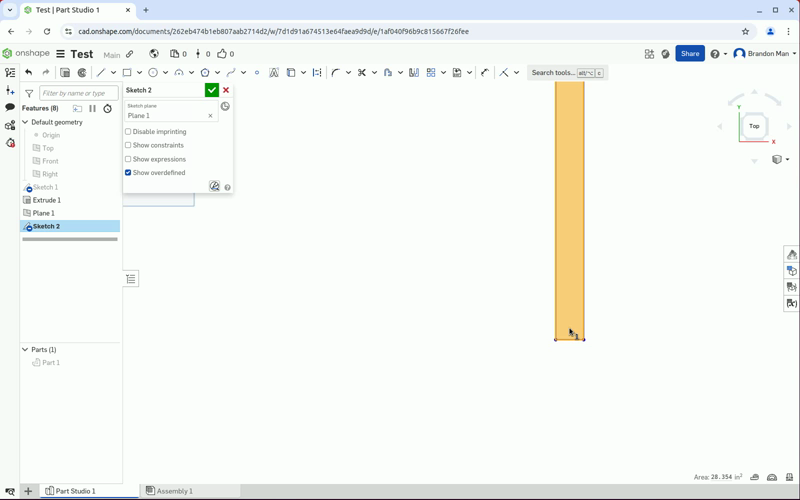
scroll(-6)
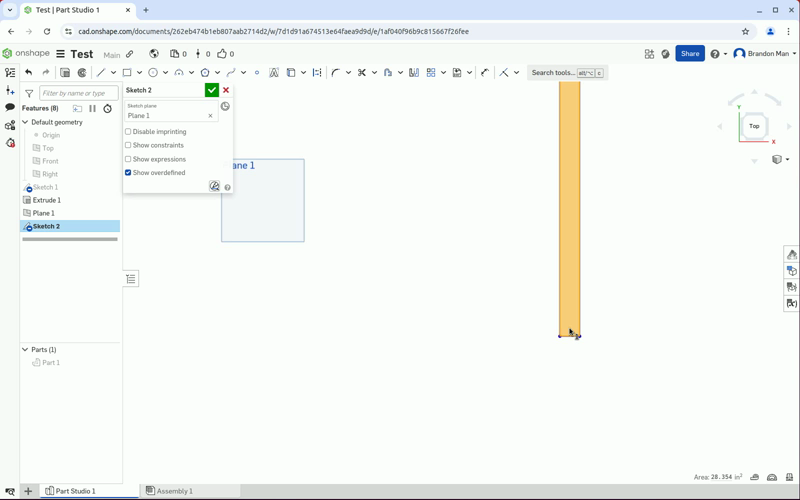
scroll(-6)
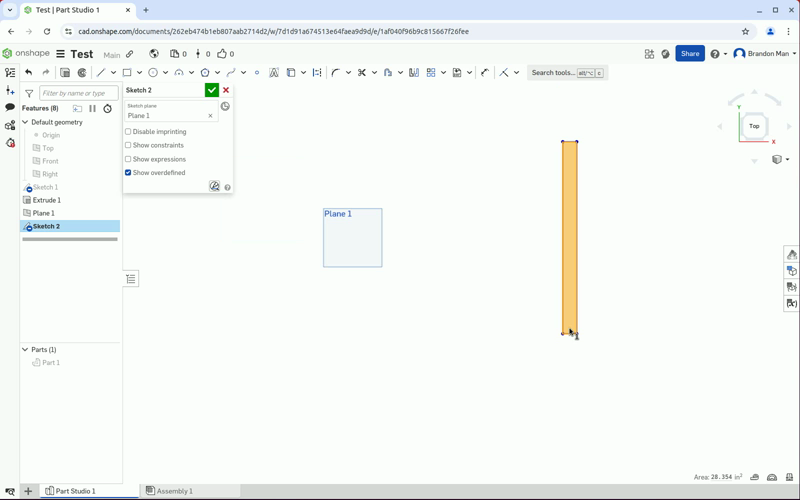
scroll(-6)
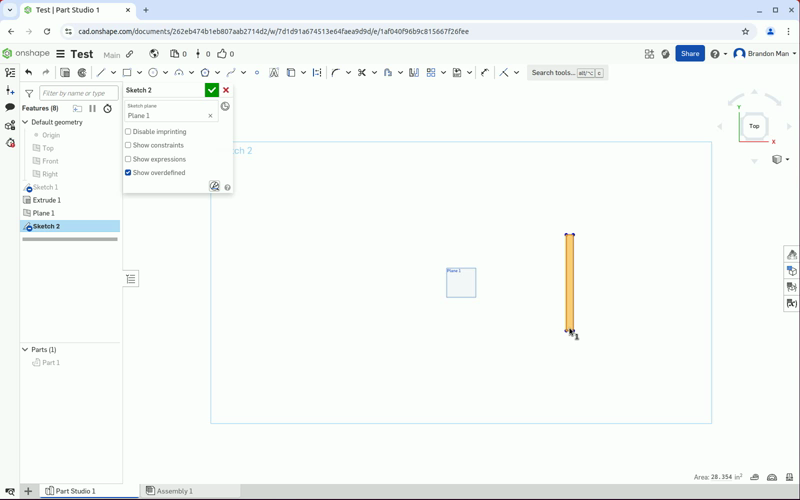
mouse_move(73, 352)
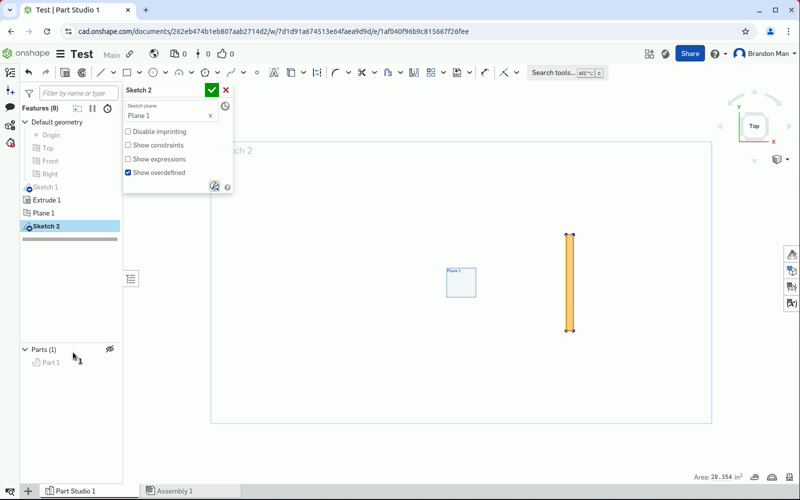
key(shift+y)
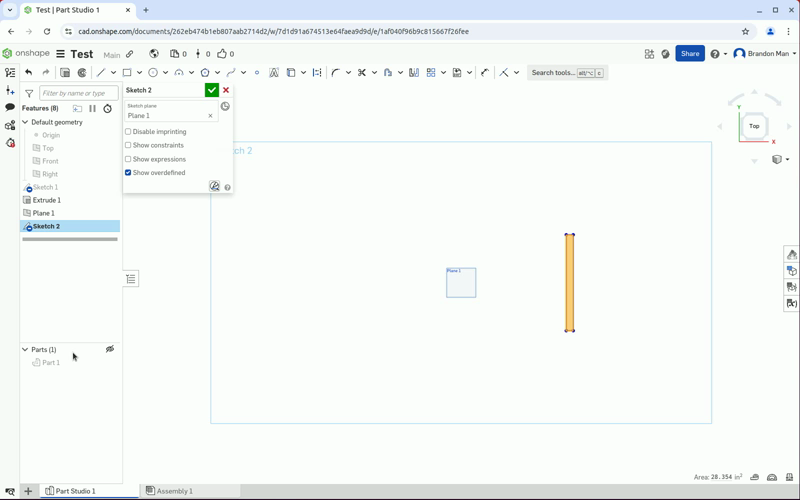
key(shift+e)
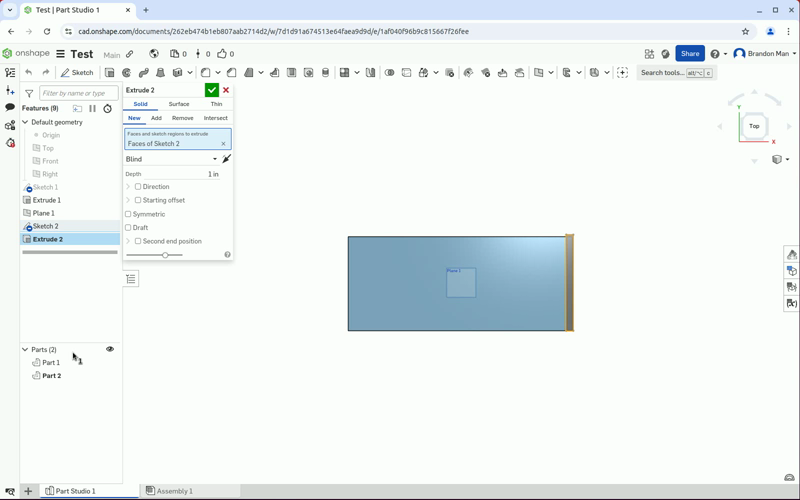
mouse_move(143, 106)
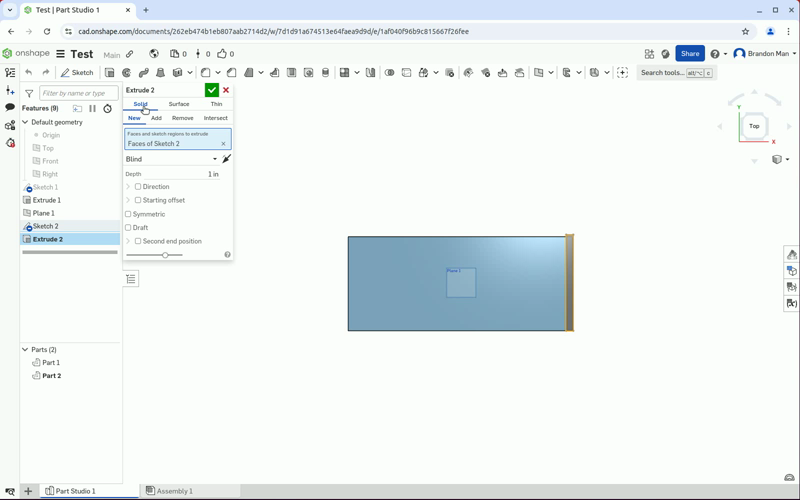
click(143, 106)
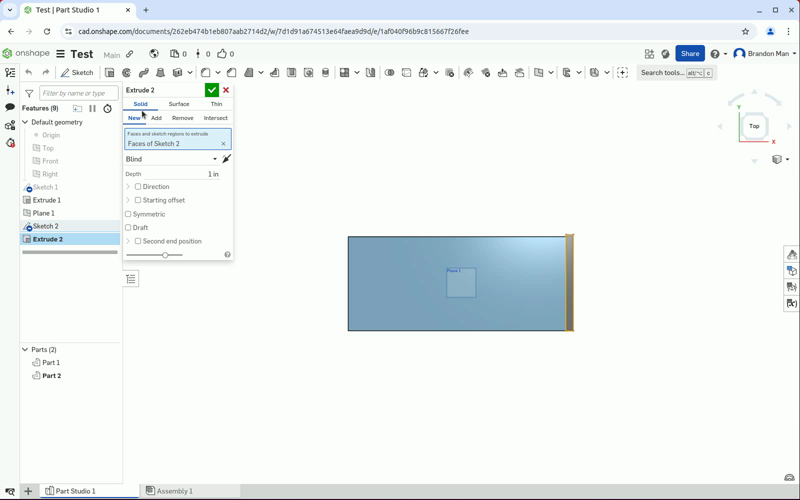
mouse_move(137, 120)
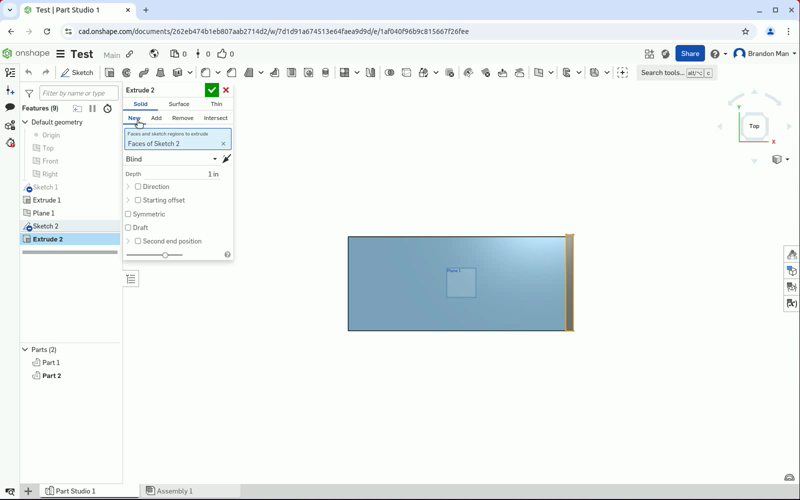
click(137, 120)
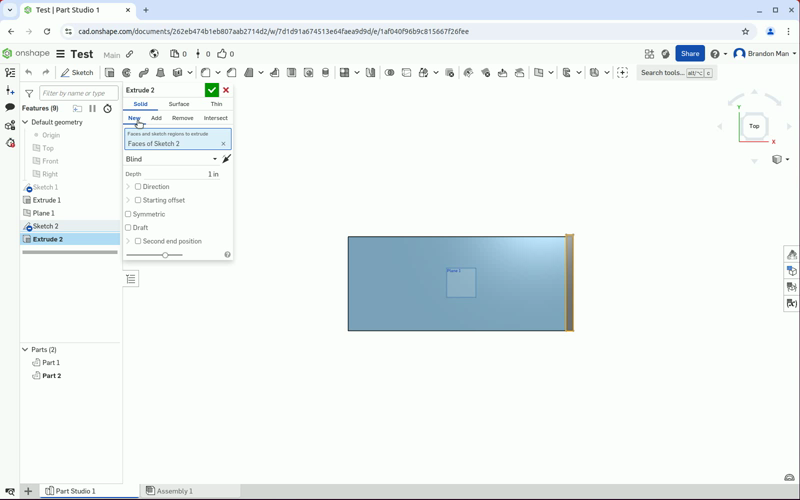
key(tab, 4)
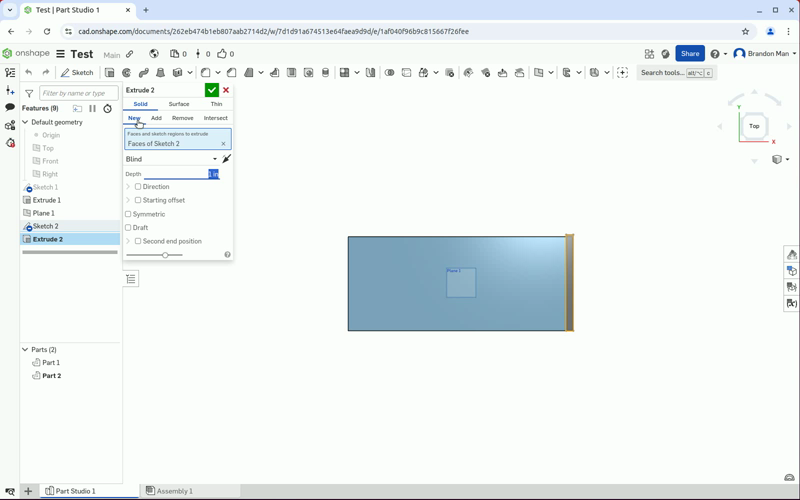
text(4.814)
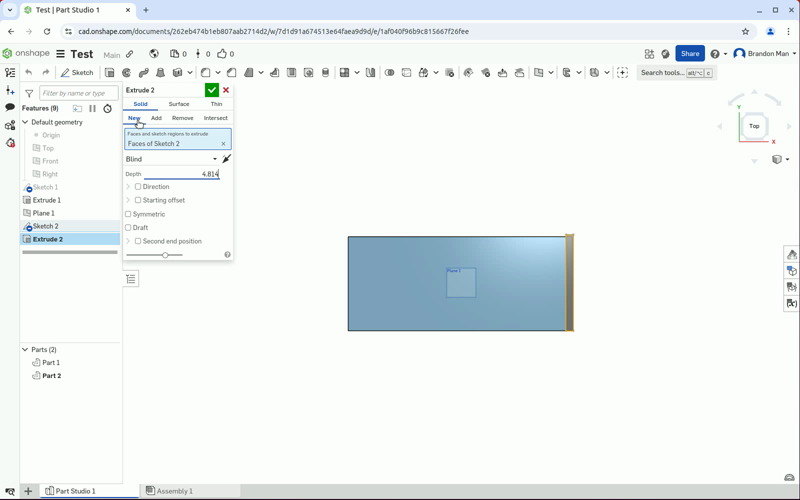
key(enter)
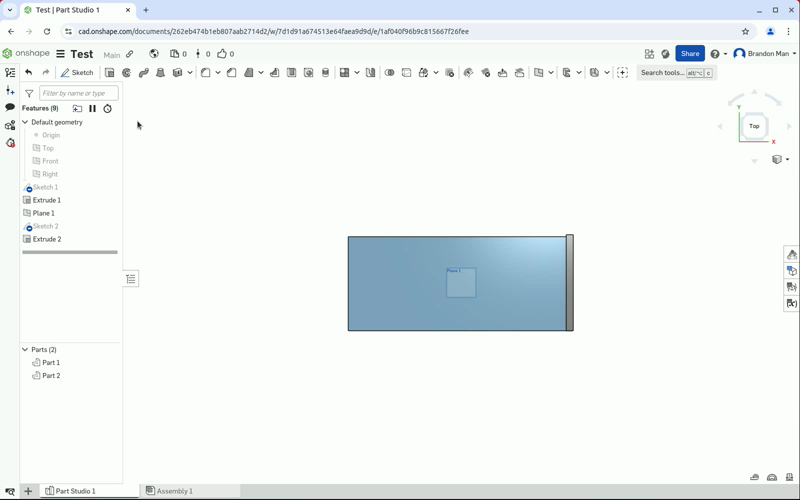
key(shift+h)
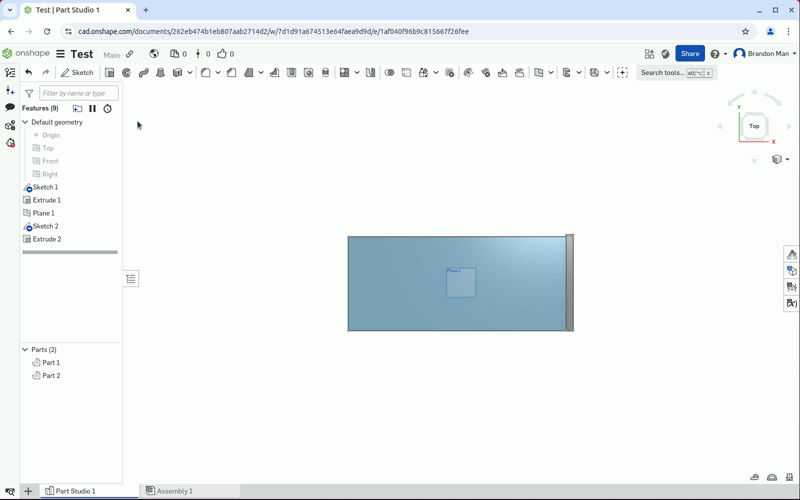
key(shift+h)
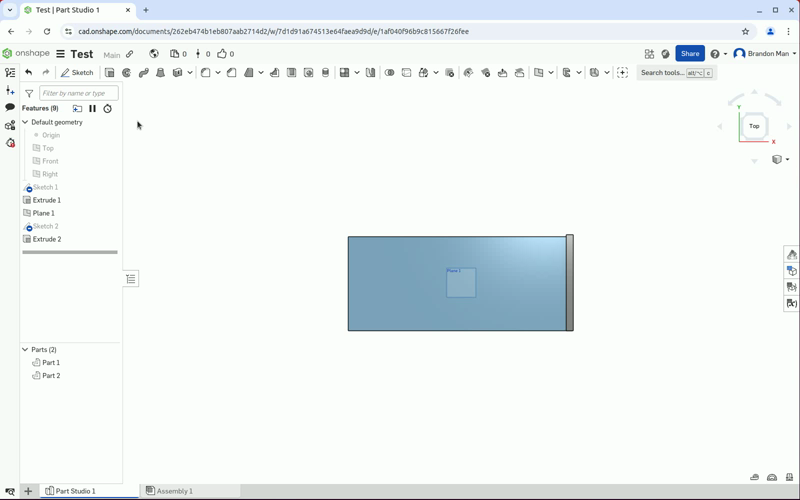
mouse_move(73, 189)
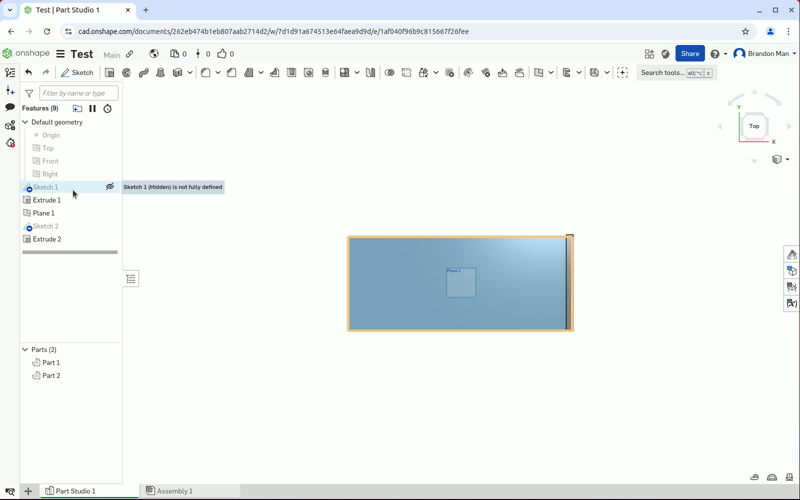
click(73, 189)
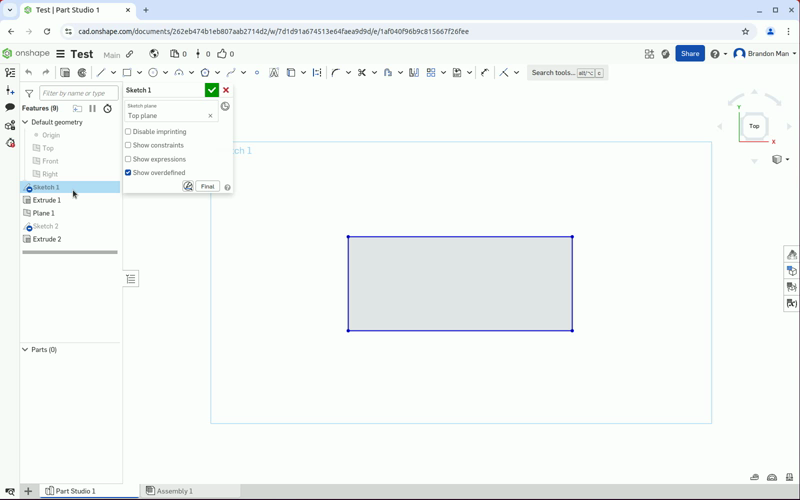
mouse_move(229, 92)
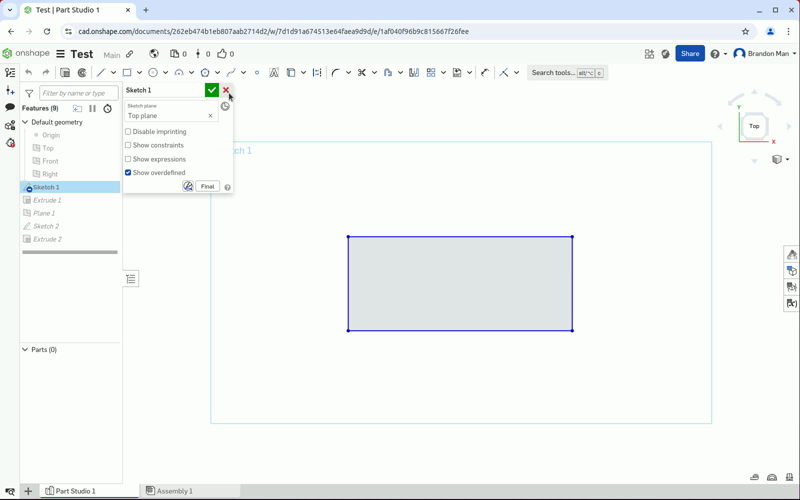
click(229, 92)
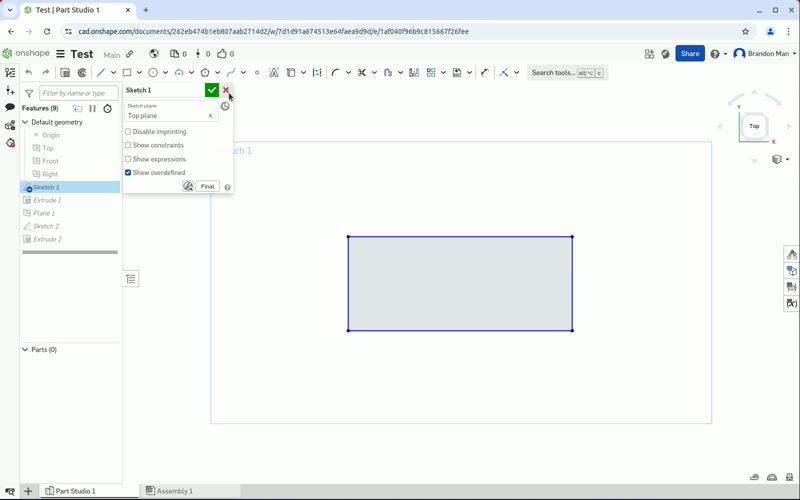
key(shift+s)
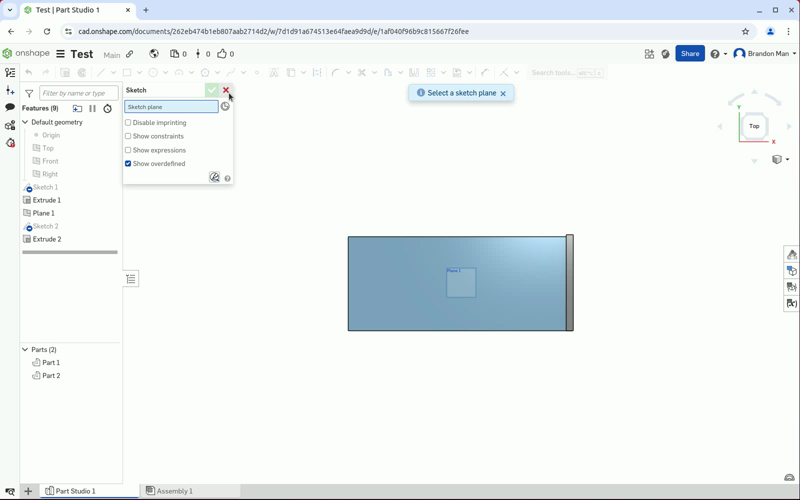
mouse_move(73, 215)
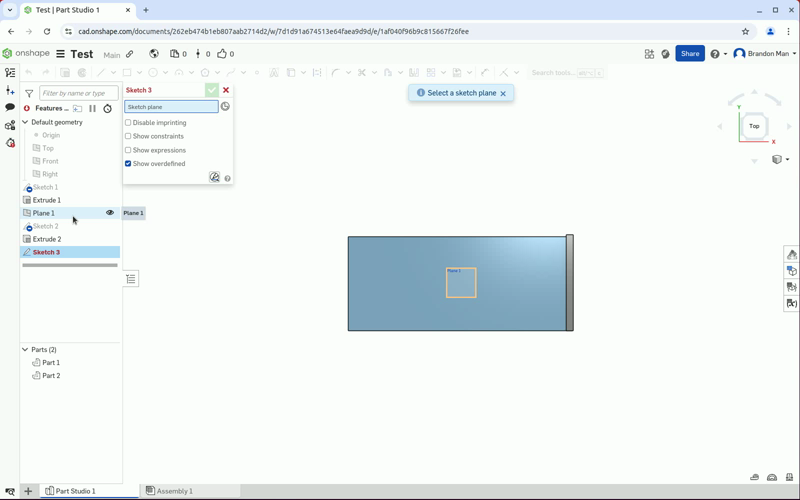
click(73, 215)
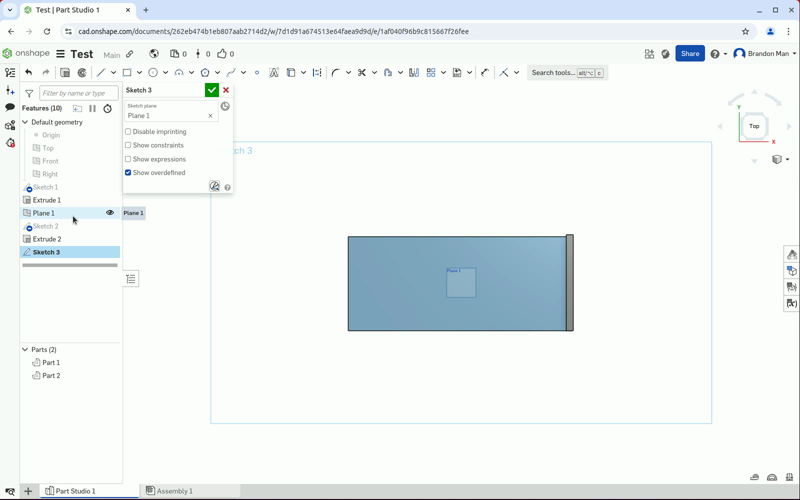
mouse_move(73, 352)
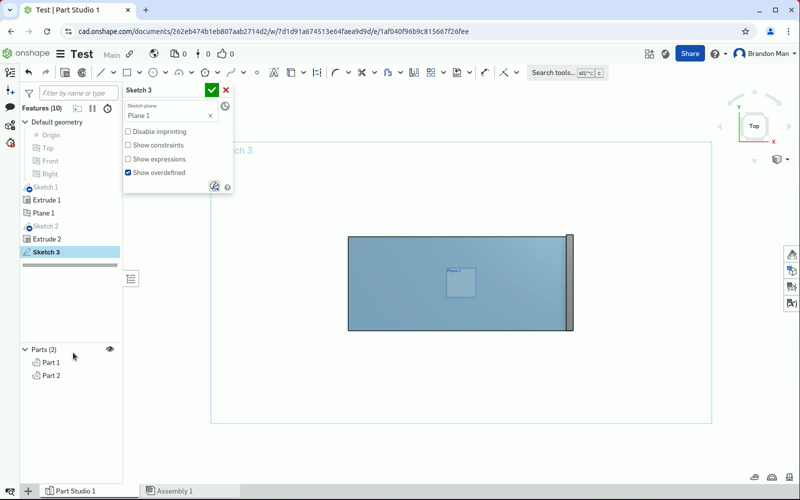
key(y)
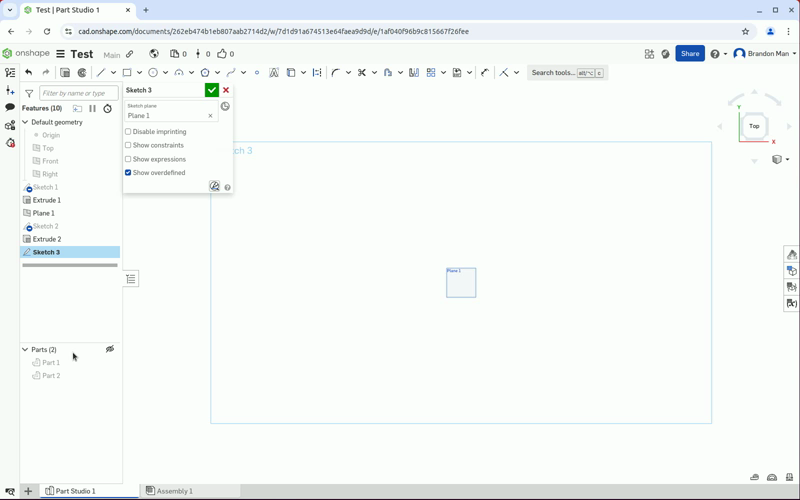
key(l)
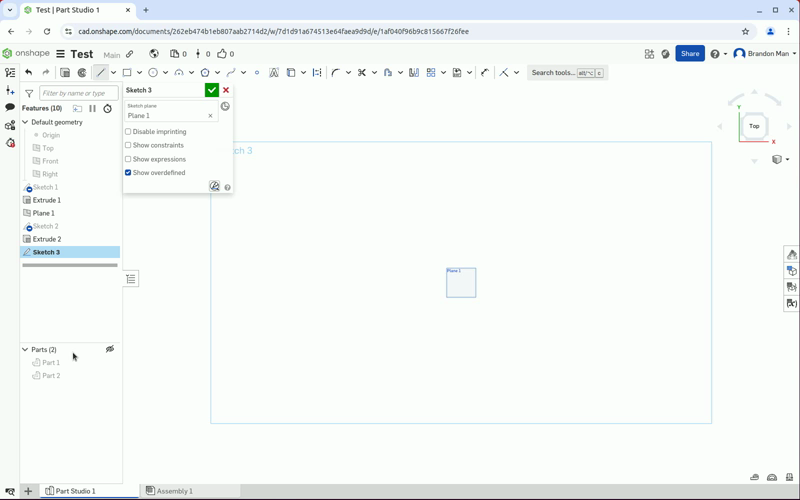
key_down(shift)
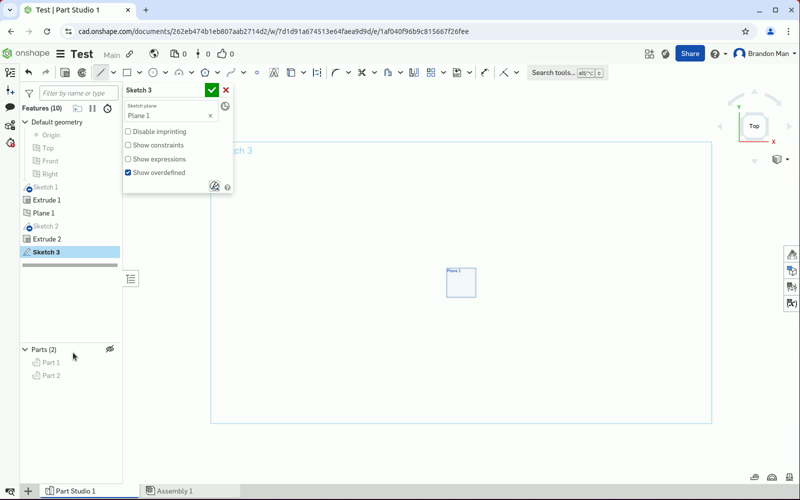
mouse_move(348, 330)
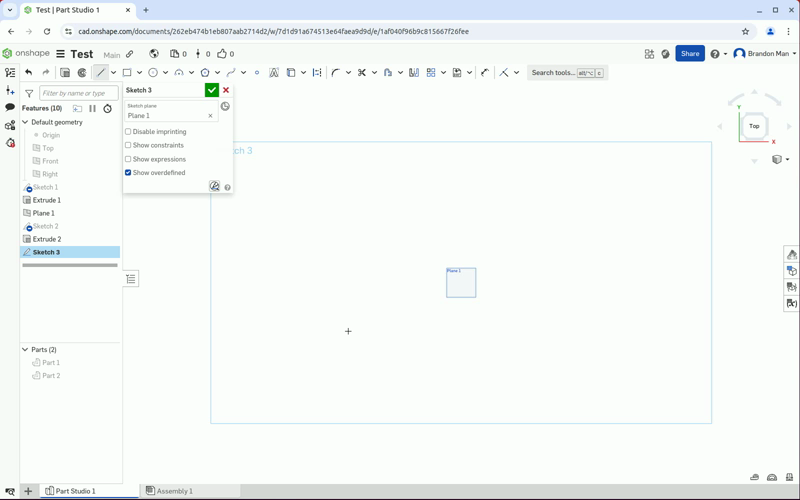
click(348, 330)
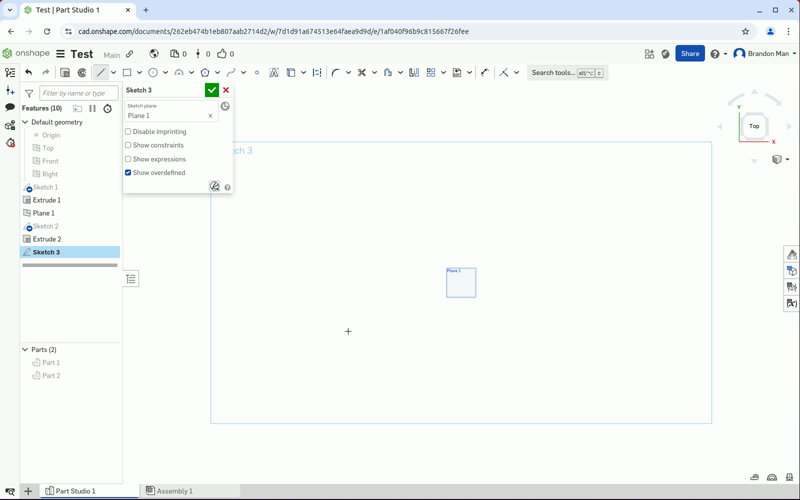
key_up(shift)
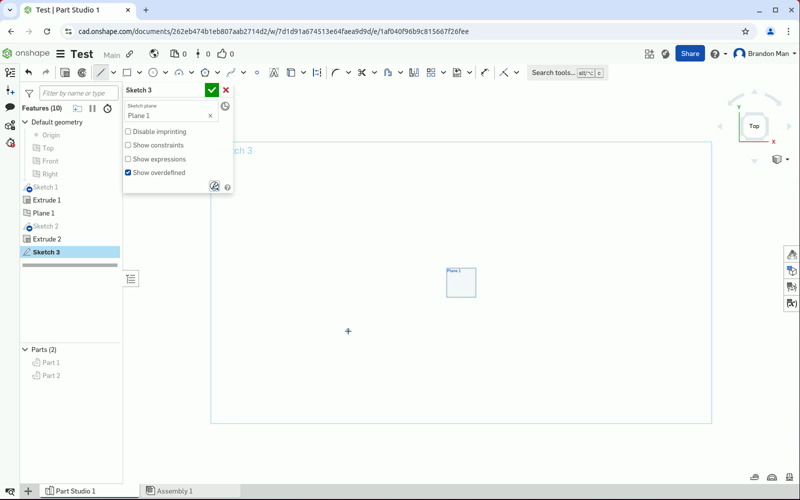
key_down(shift)
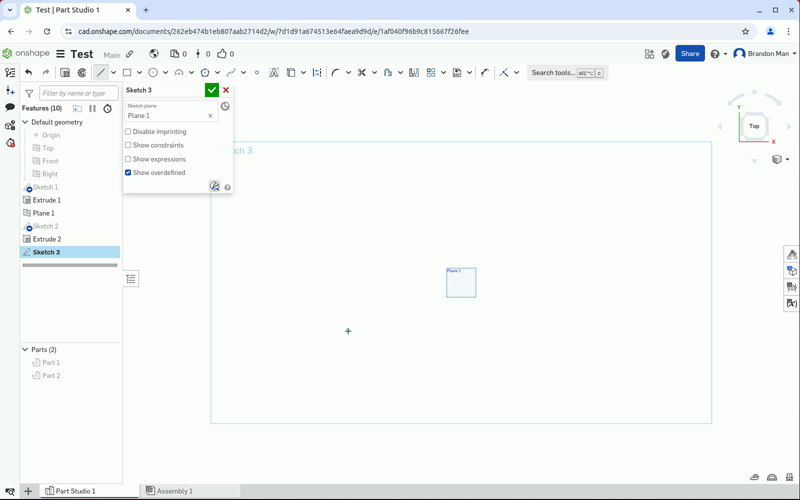
mouse_move(378, 330)
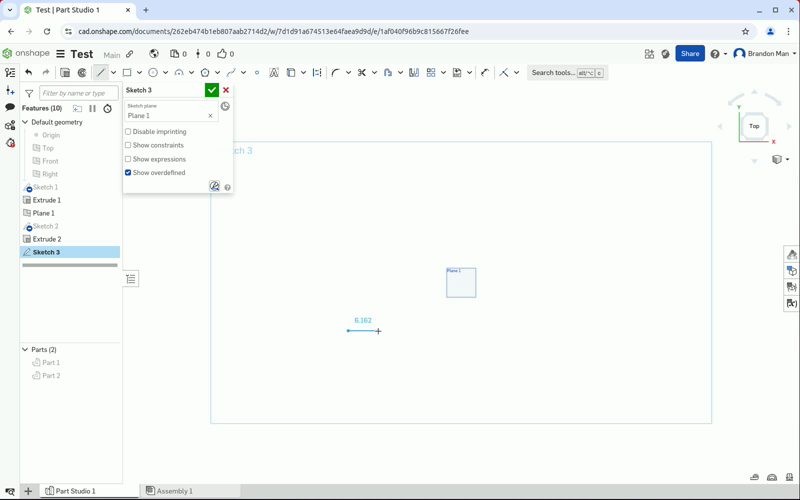
mouse_move(355, 330)
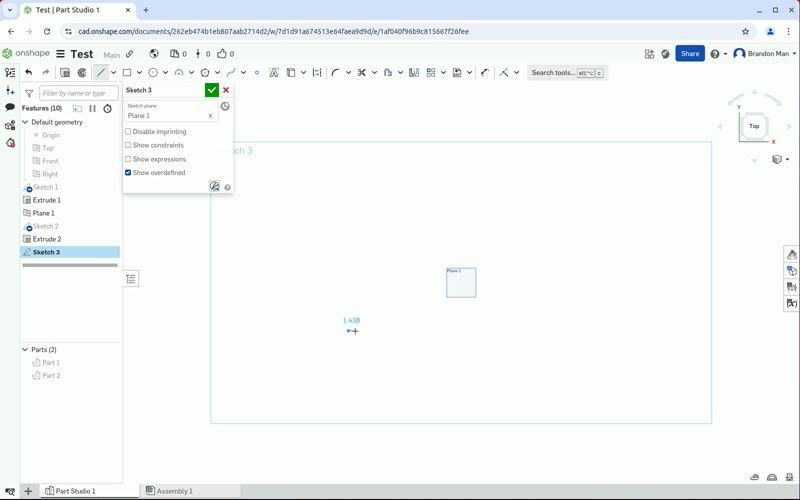
scroll(6)
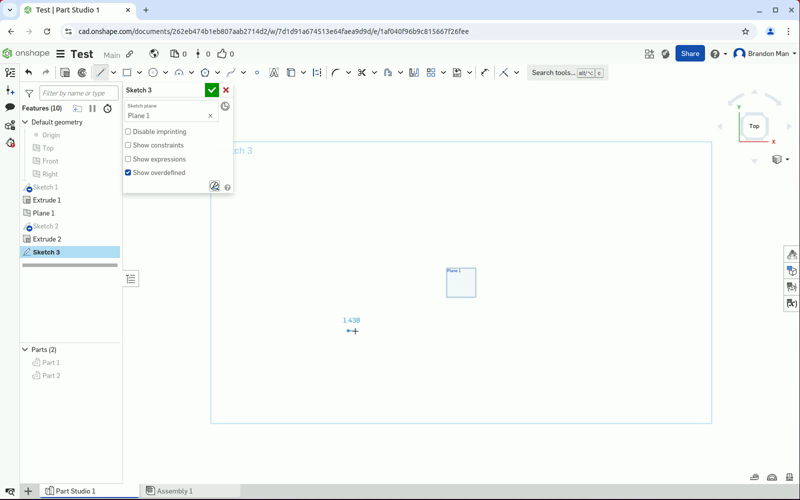
scroll(6)
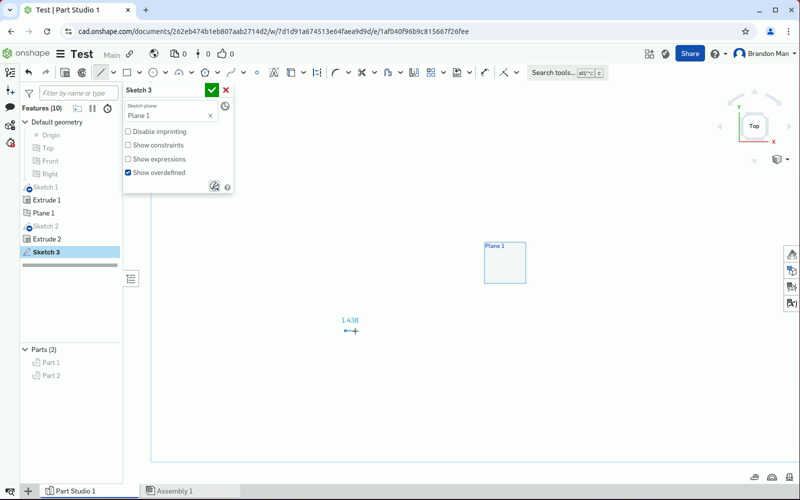
scroll(6)
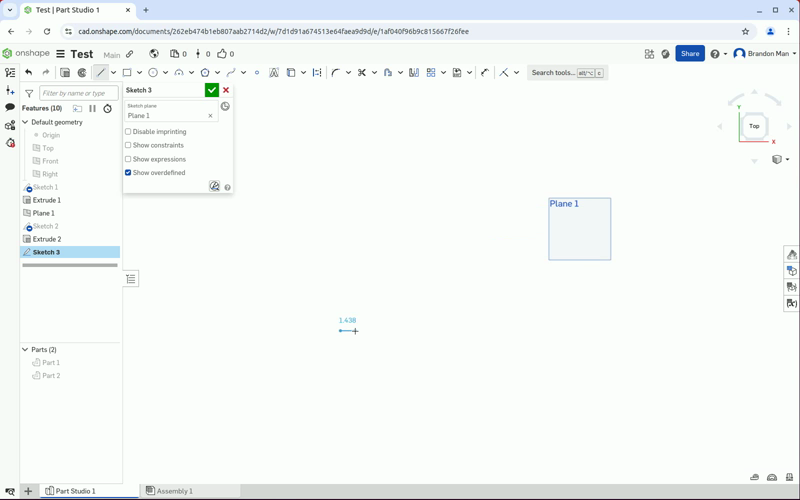
scroll(6)
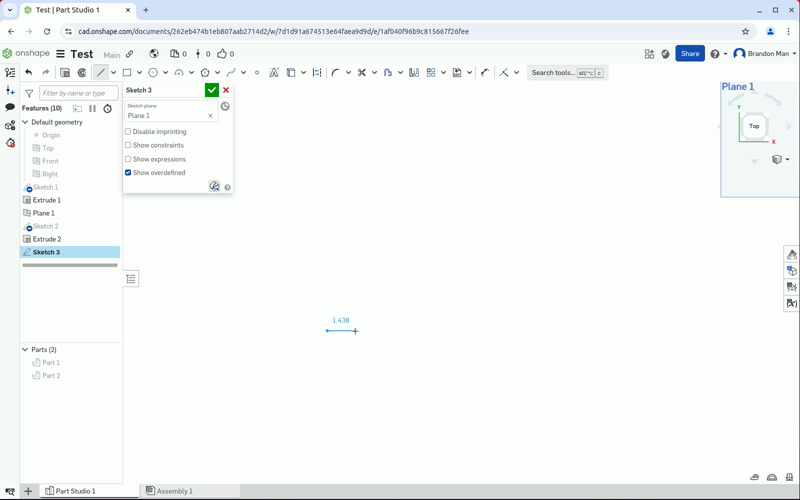
scroll(6)
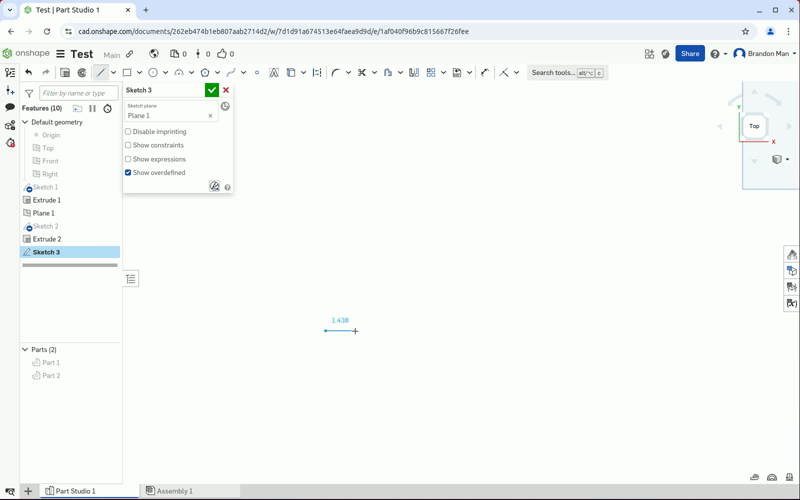
scroll(6)
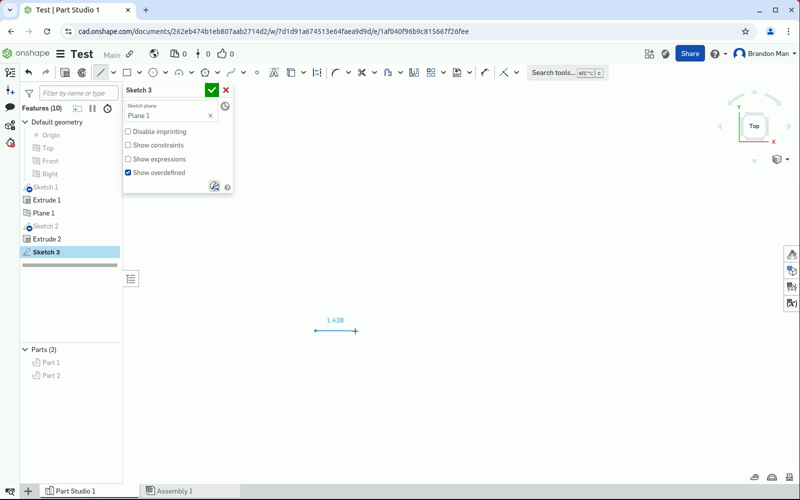
scroll(6)
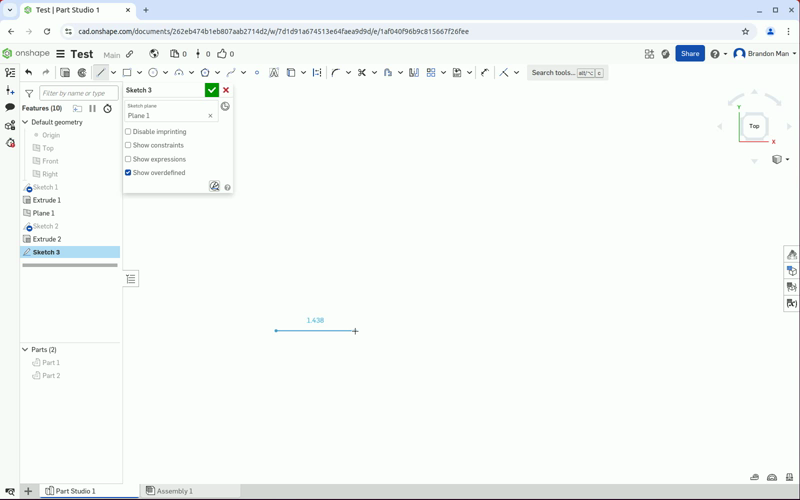
click(355, 330)
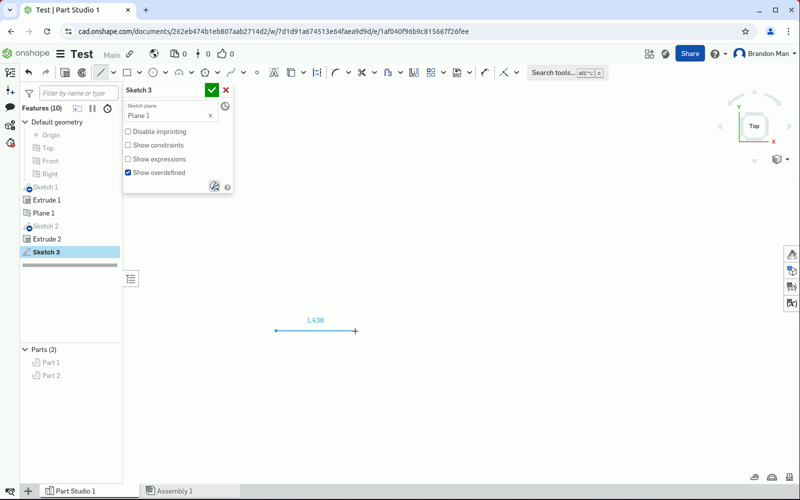
scroll(-6)
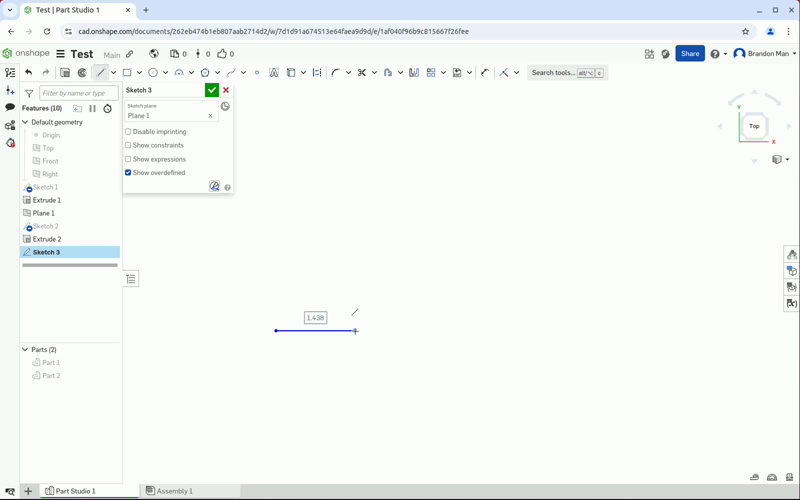
scroll(-6)
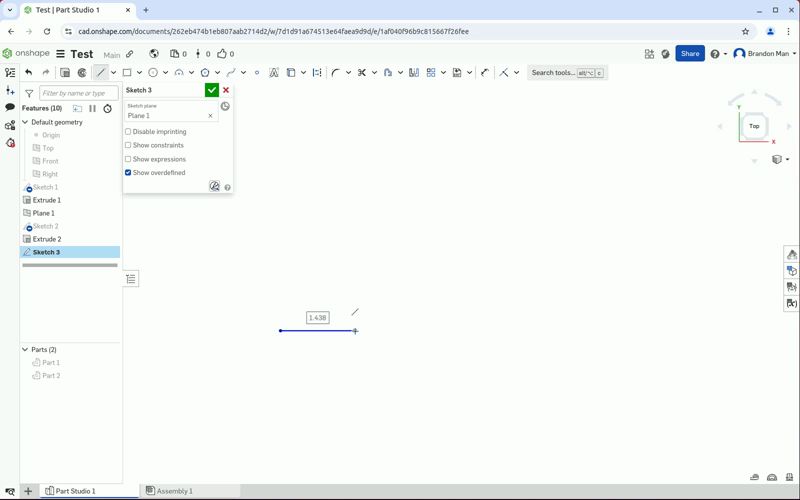
scroll(-6)
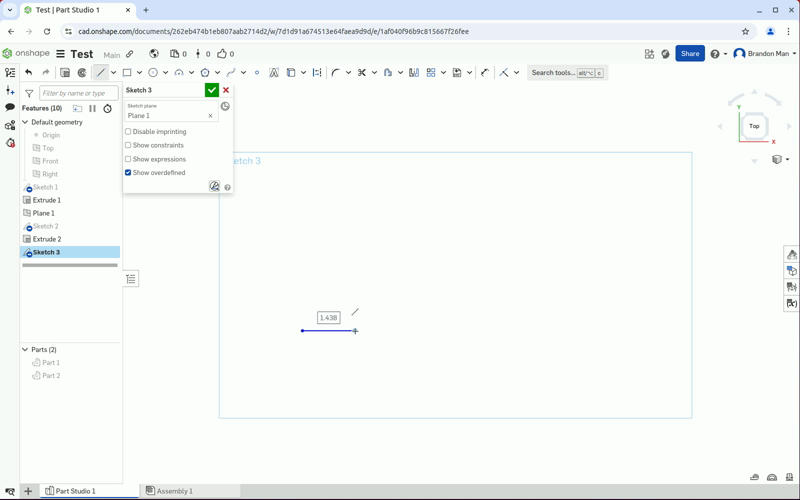
scroll(-6)
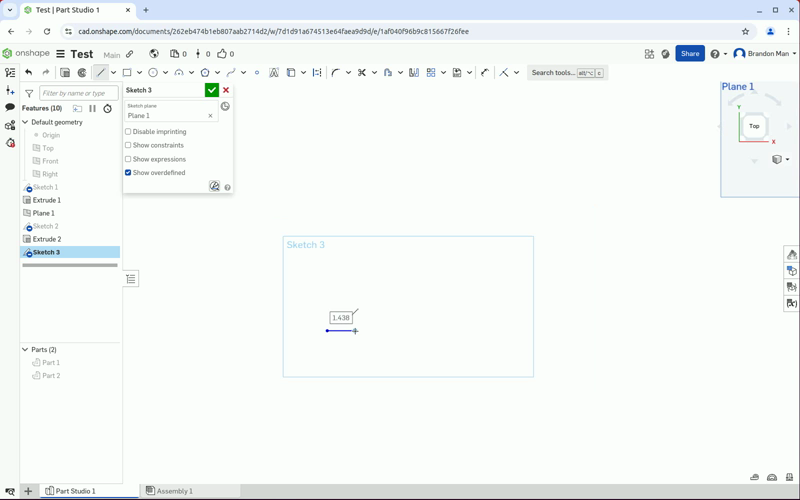
scroll(-6)
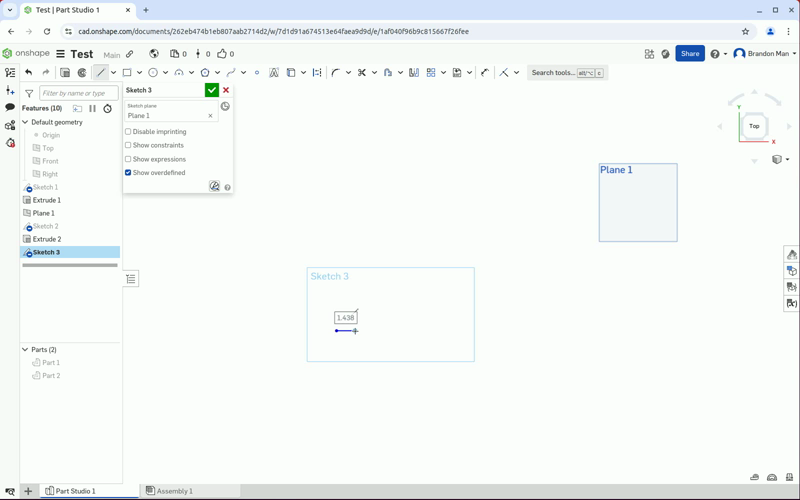
scroll(-6)
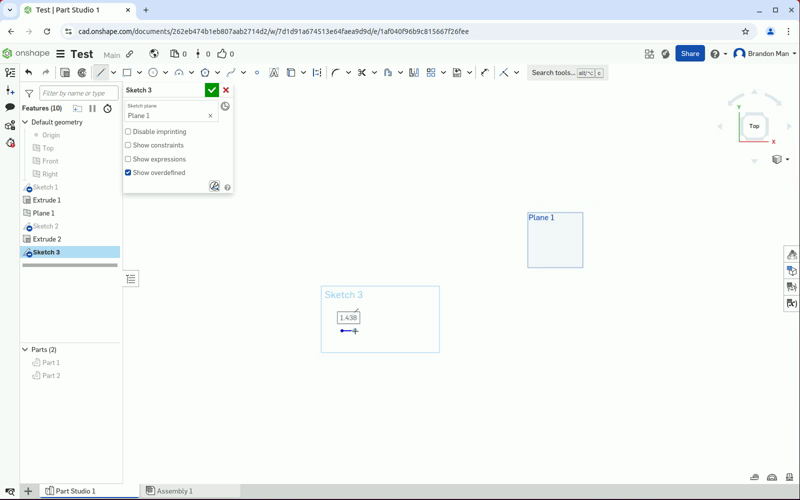
scroll(-6)
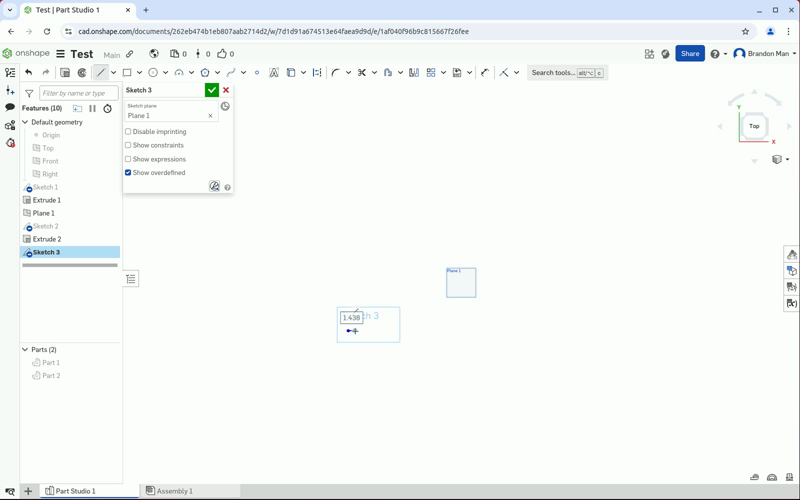
key_up(shift)
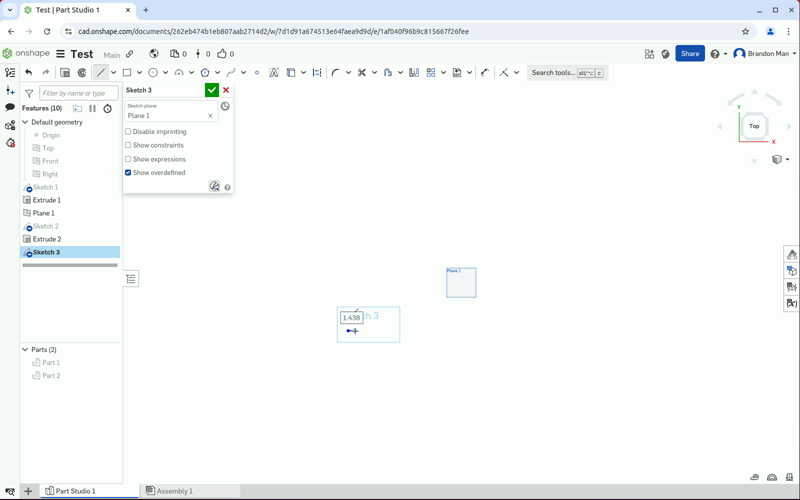
key_down(shift)
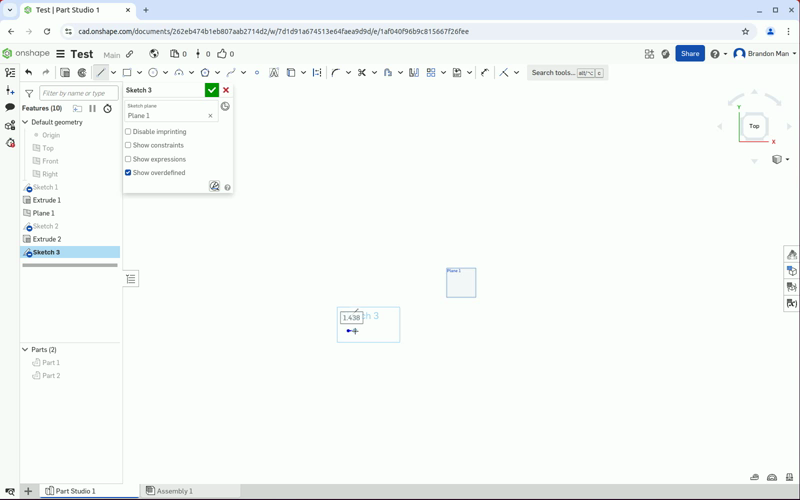
mouse_move(355, 234)
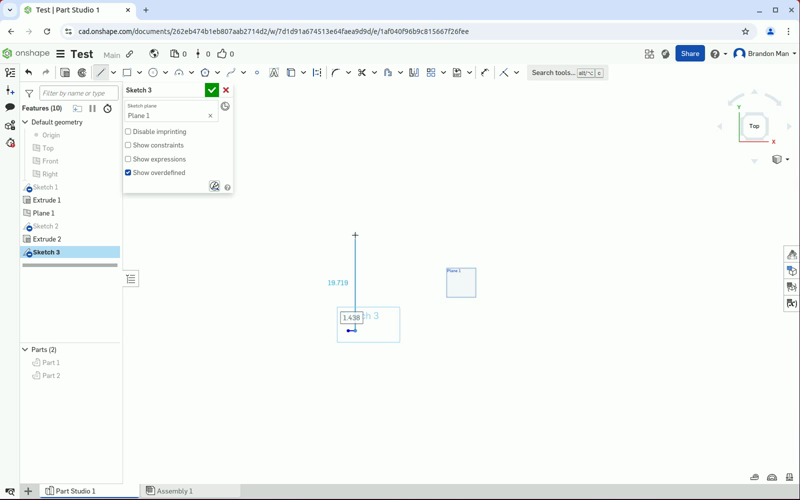
click(355, 234)
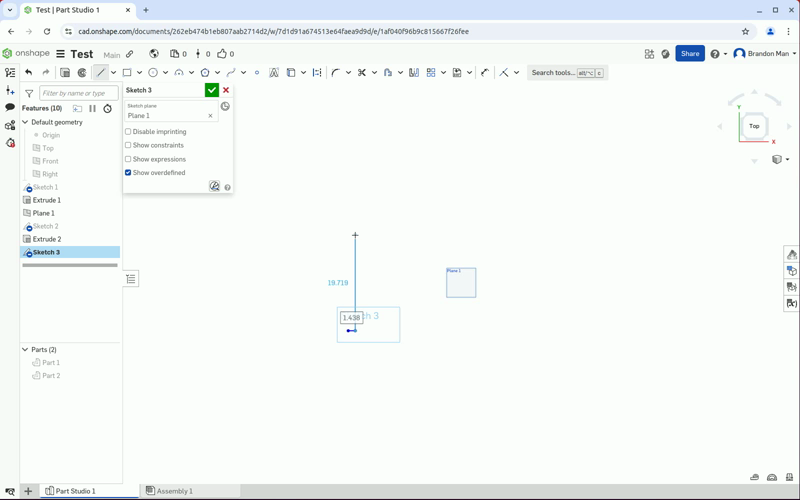
key_up(shift)
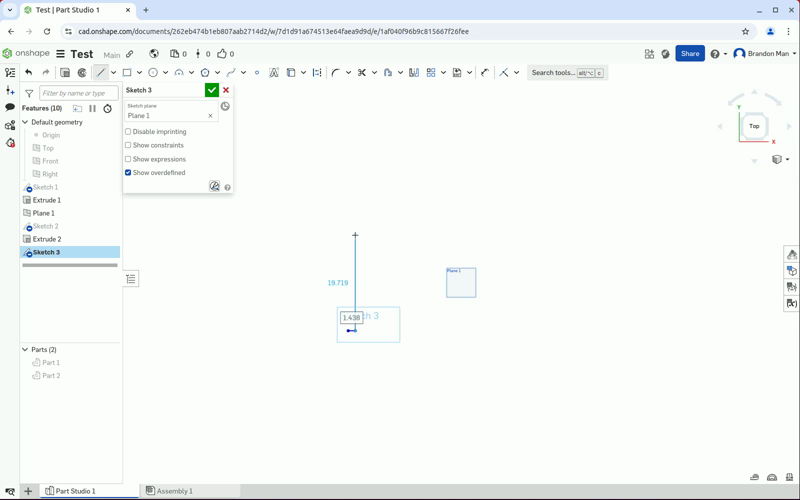
key_down(shift)
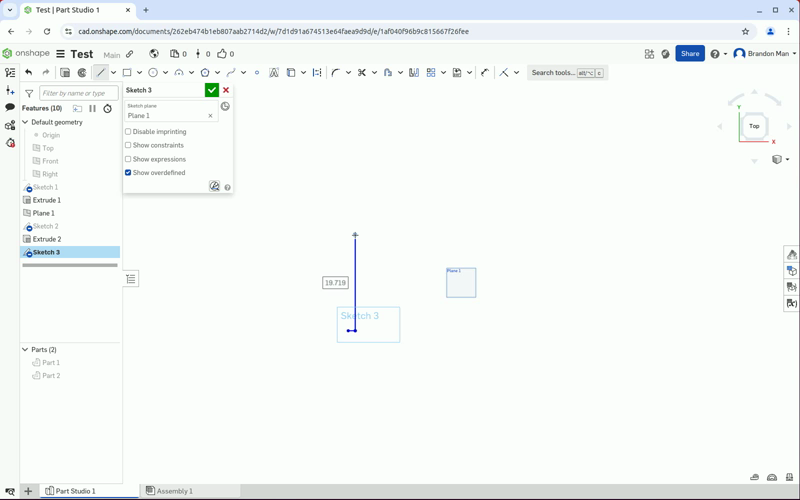
mouse_move(385, 234)
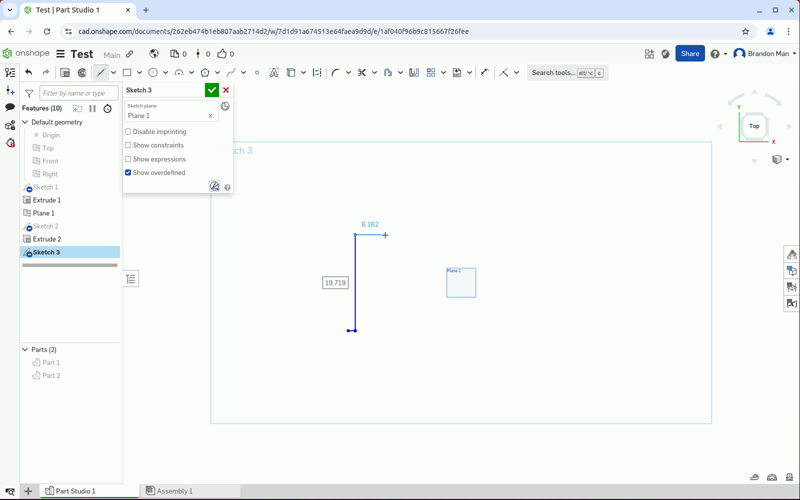
mouse_move(348, 234)
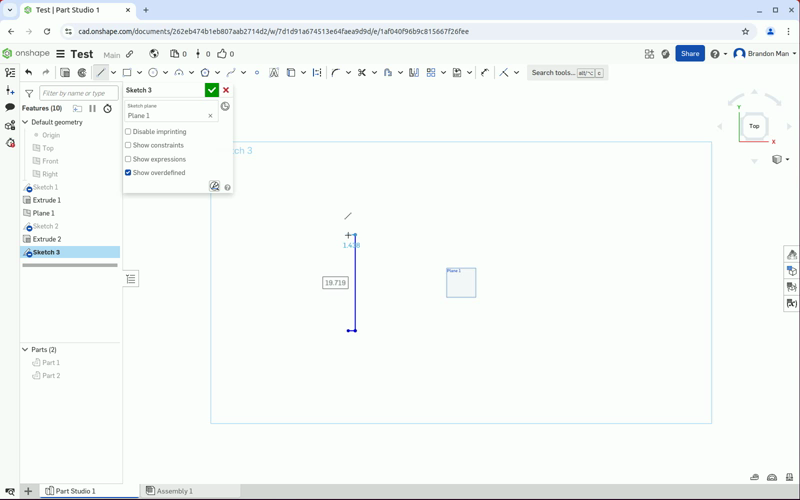
scroll(6)
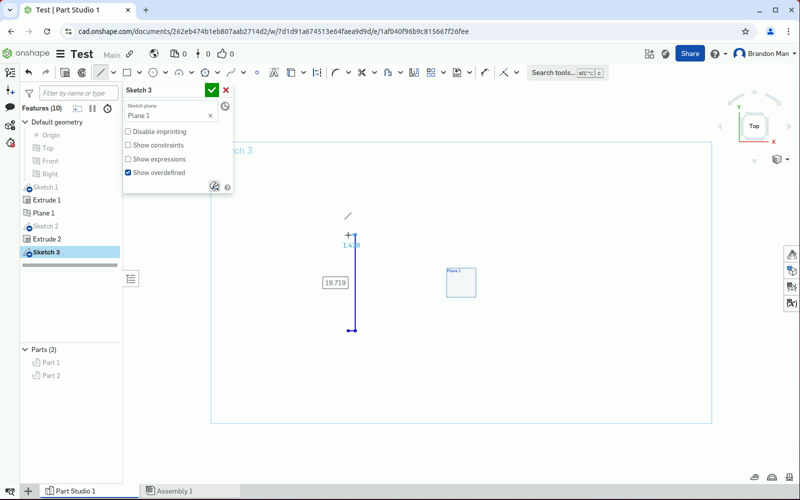
scroll(6)
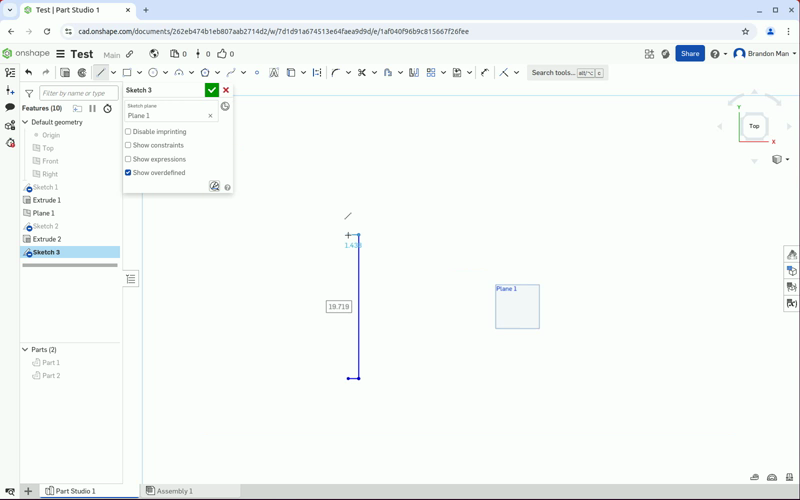
scroll(6)
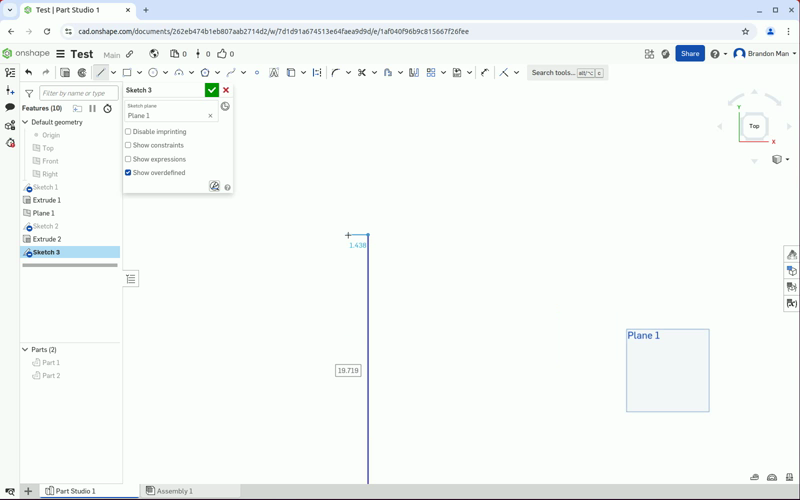
scroll(6)
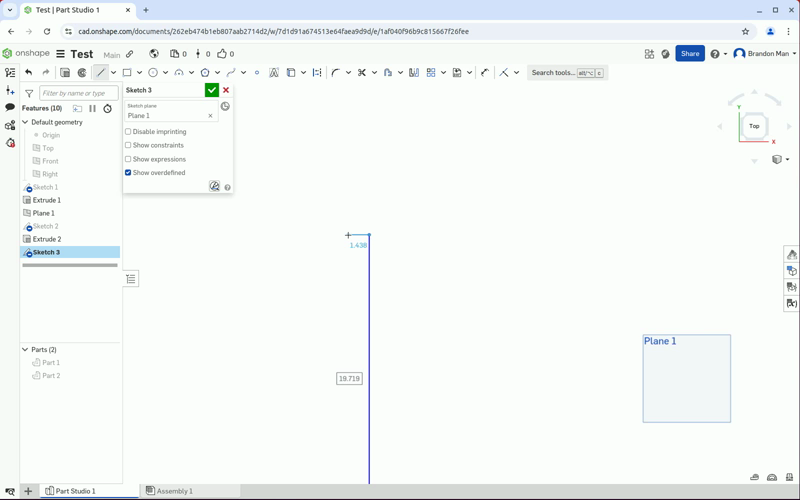
scroll(6)
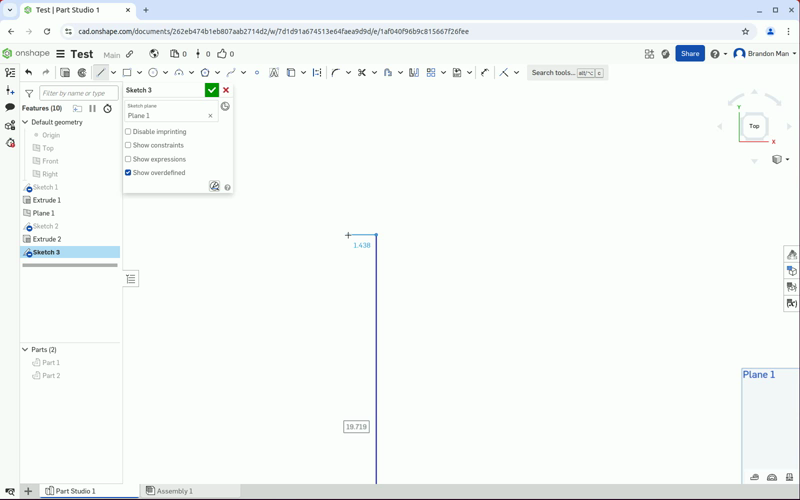
scroll(6)
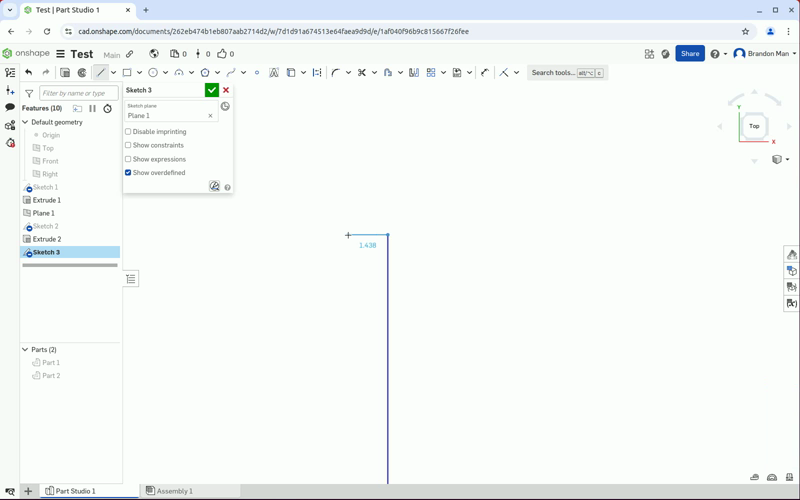
scroll(6)
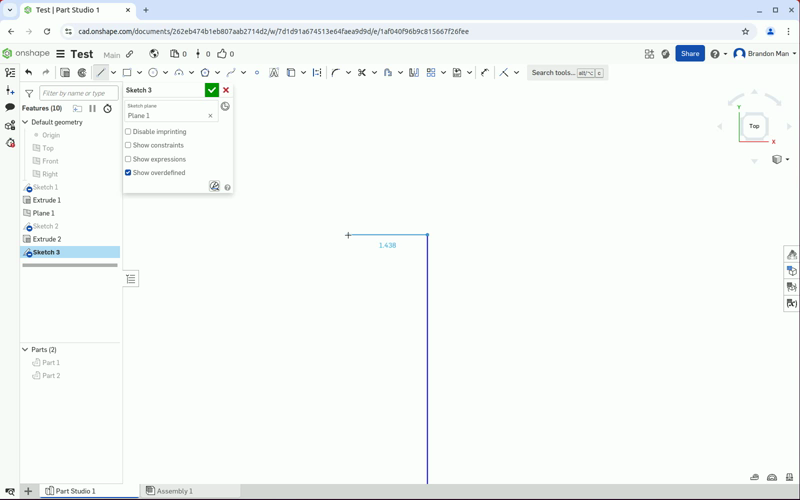
click(348, 234)
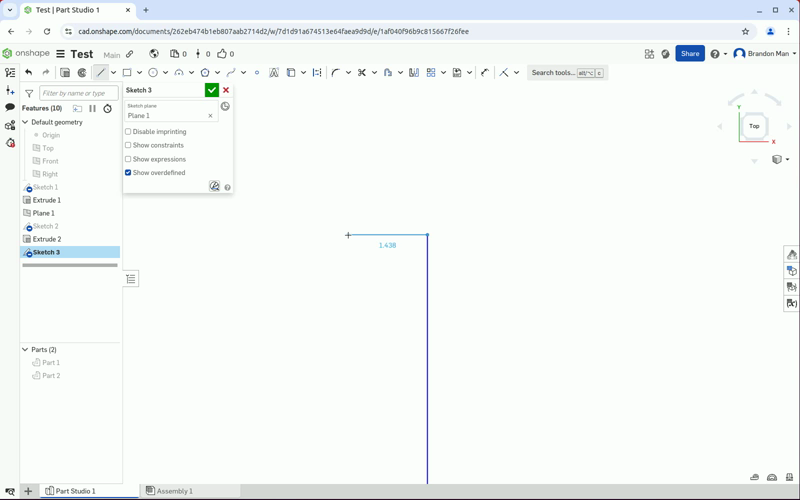
scroll(-6)
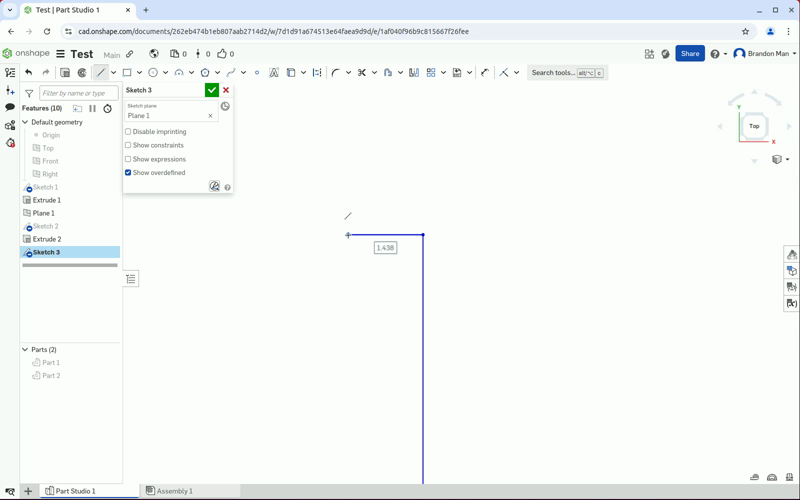
scroll(-6)
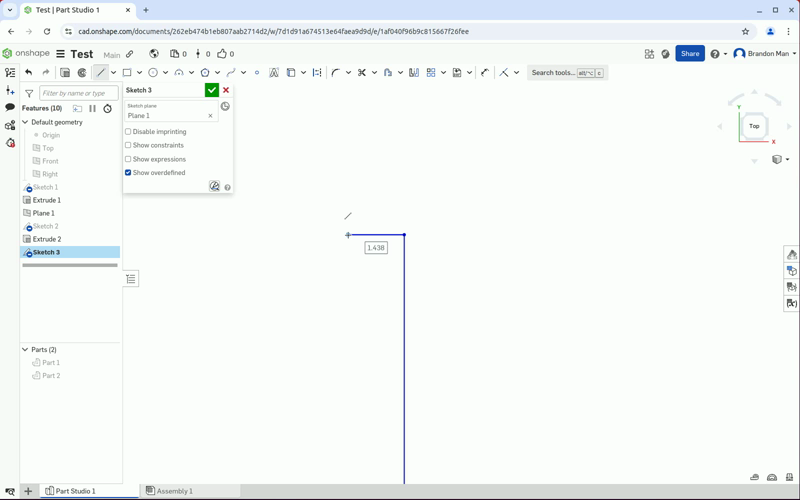
scroll(-6)
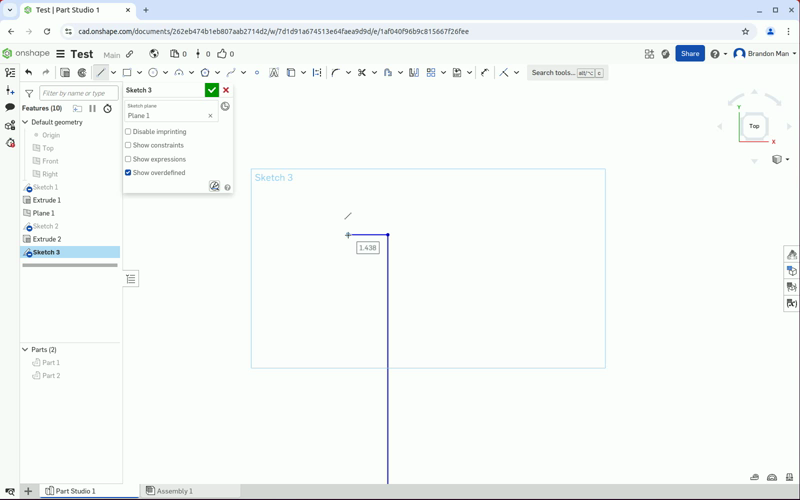
scroll(-6)
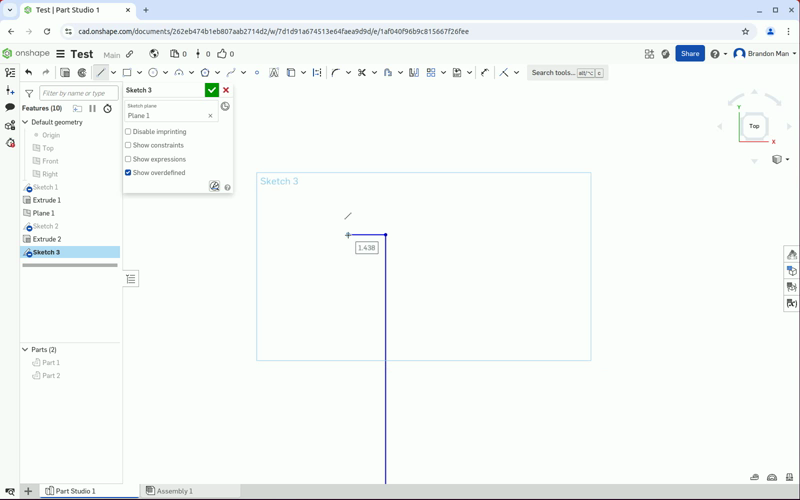
scroll(-6)
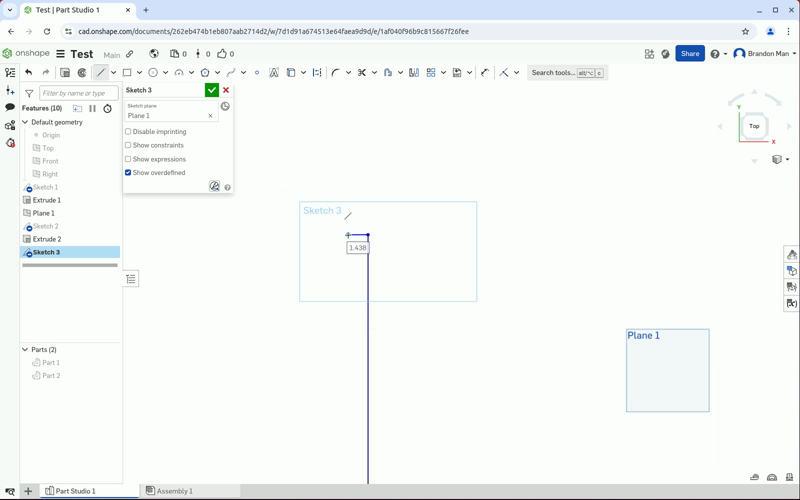
scroll(-6)
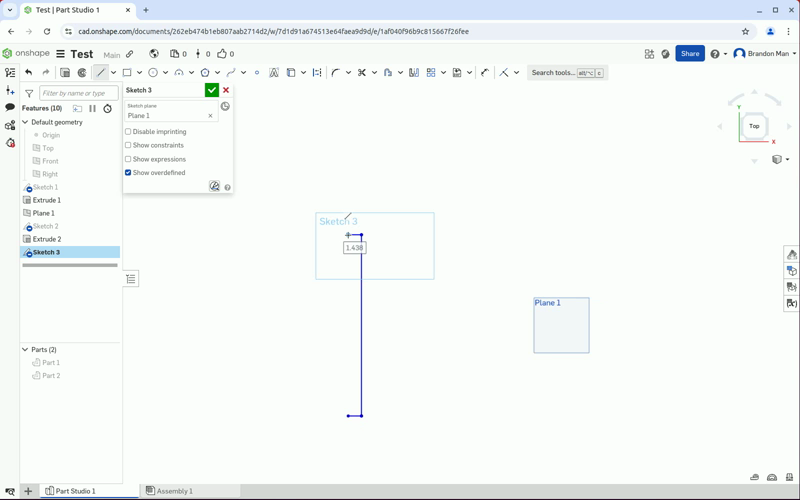
scroll(-6)
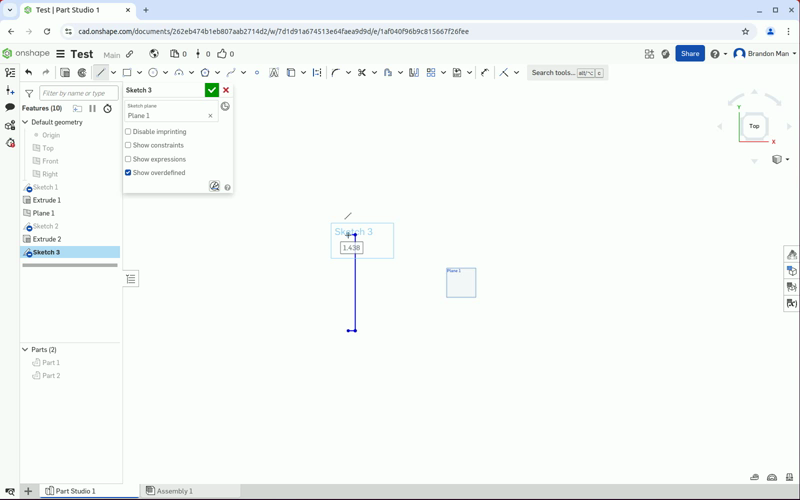
key_up(shift)
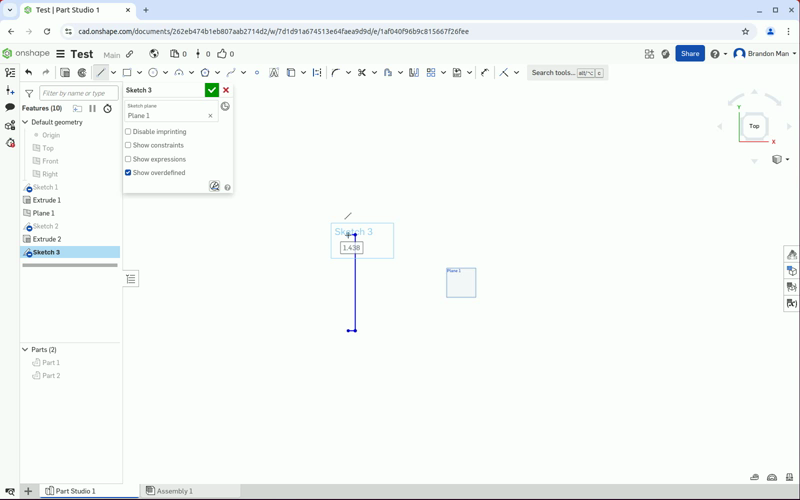
key_down(shift)
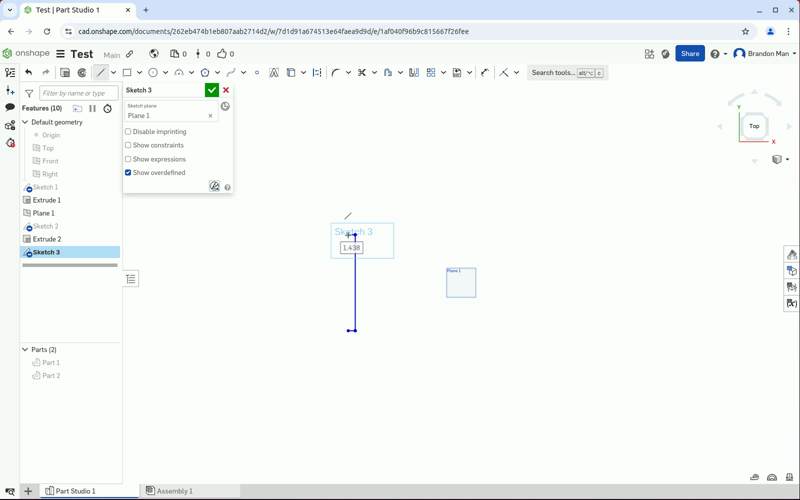
mouse_move(348, 330)
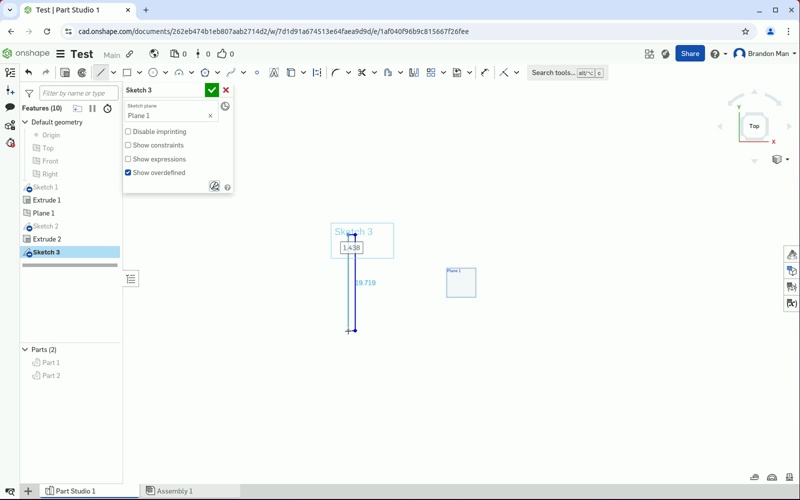
key_up(shift)
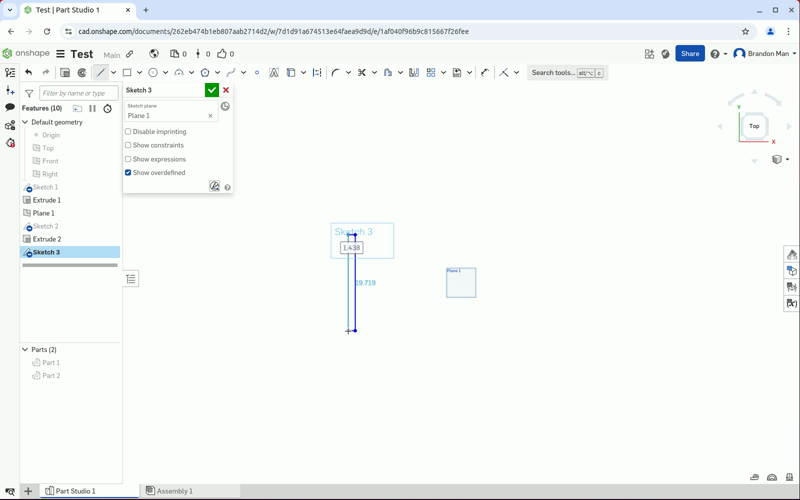
click(348, 330)
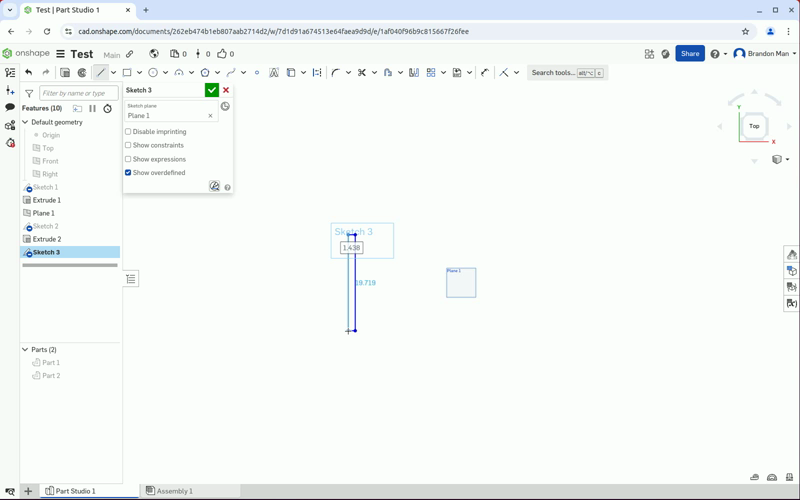
key(esc)
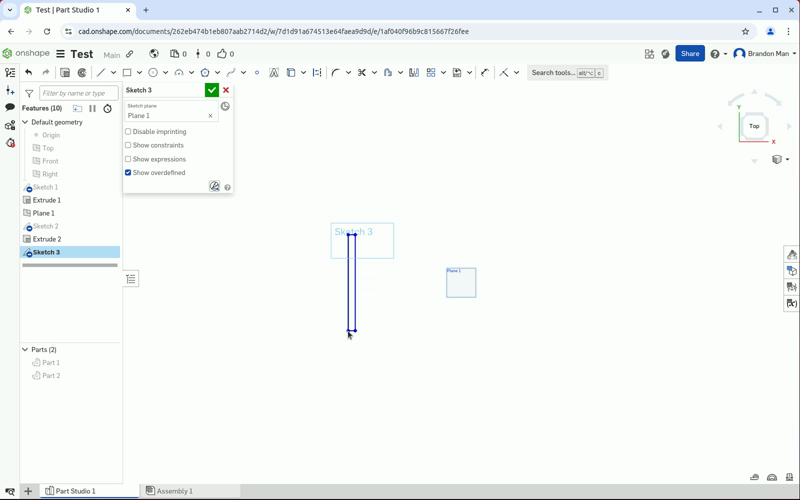
mouse_move(351, 297)
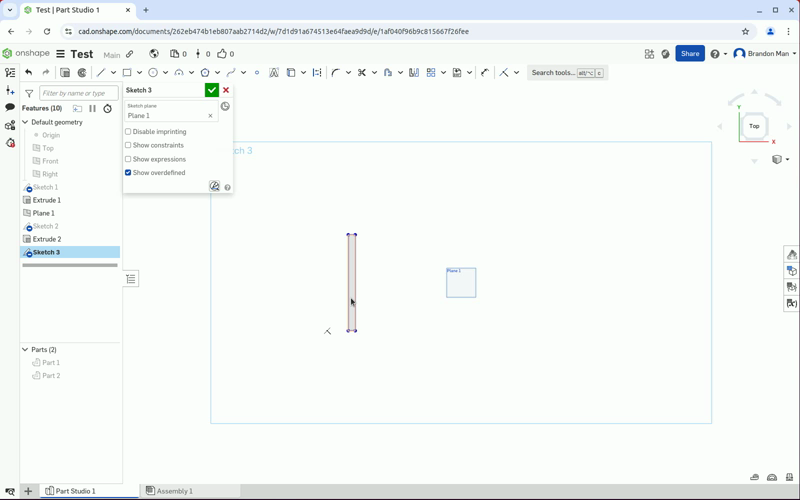
scroll(6)
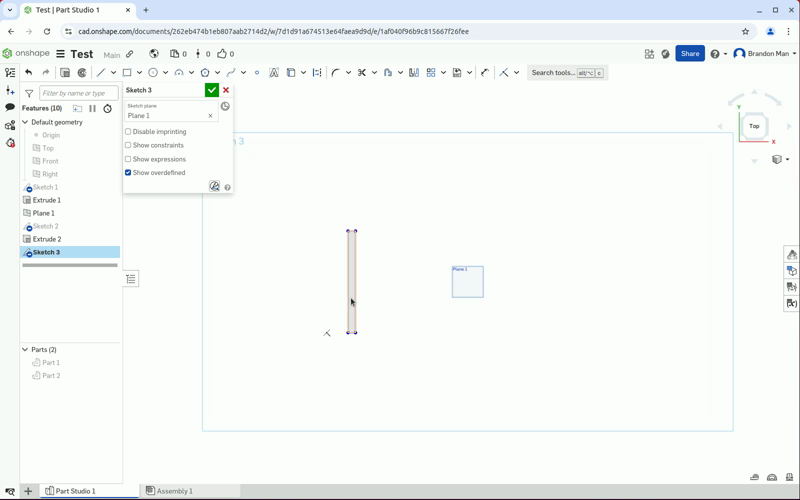
scroll(6)
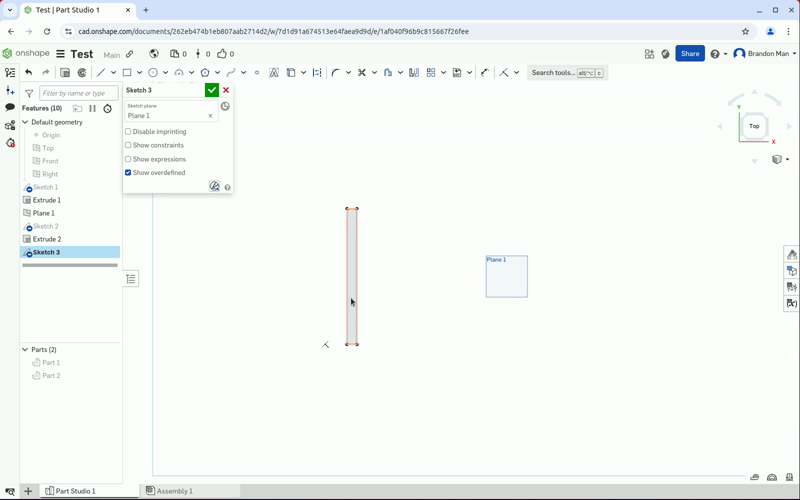
scroll(6)
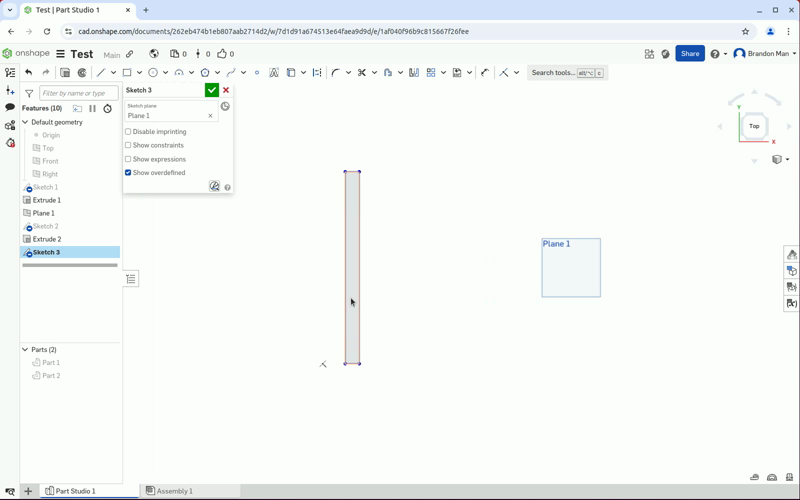
scroll(6)
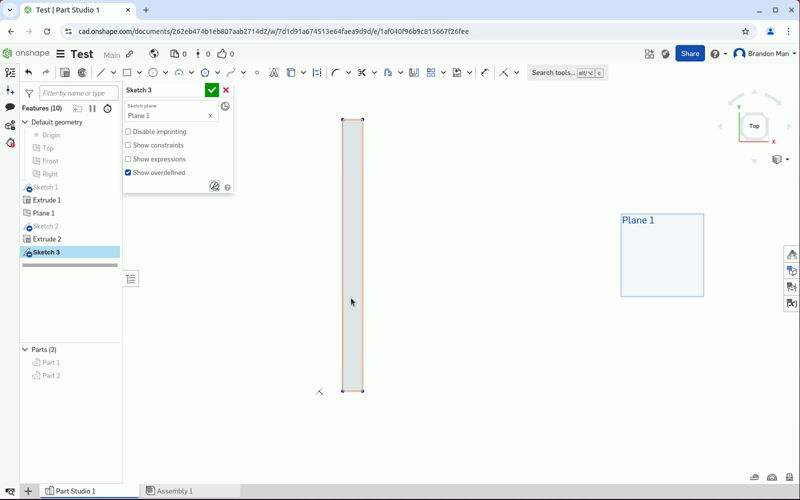
scroll(6)
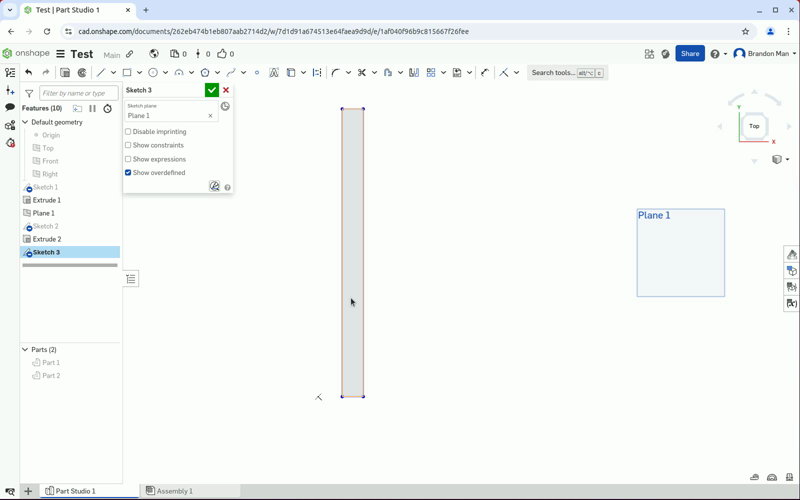
scroll(6)
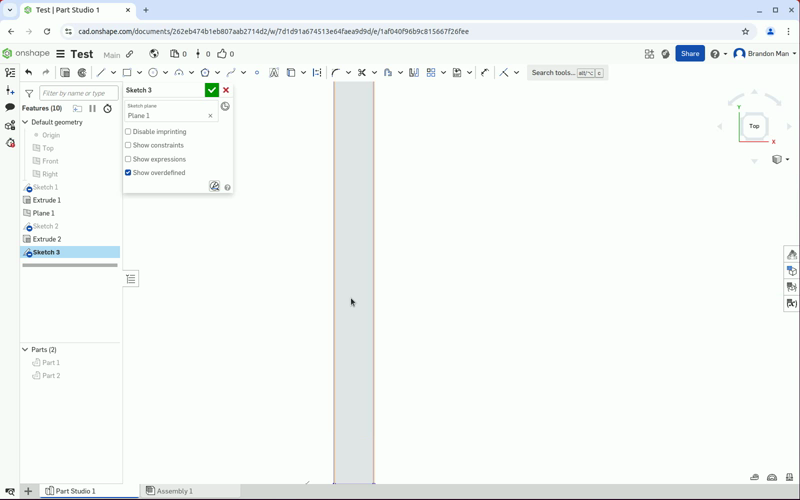
scroll(6)
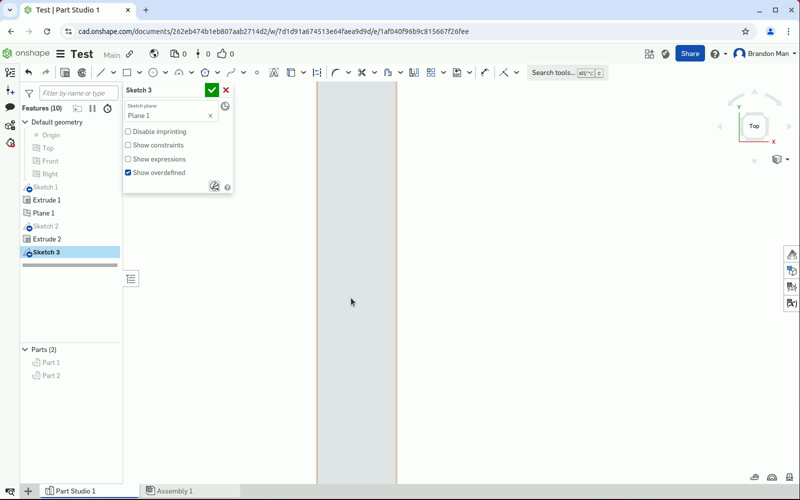
click(351, 297)
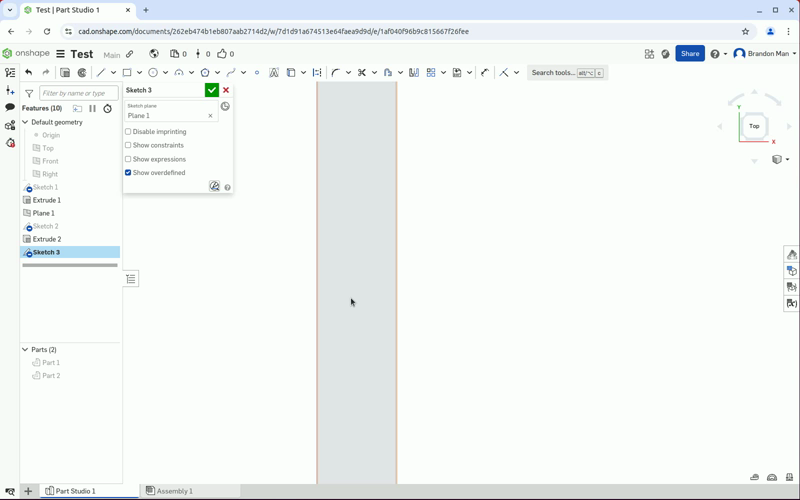
scroll(-6)
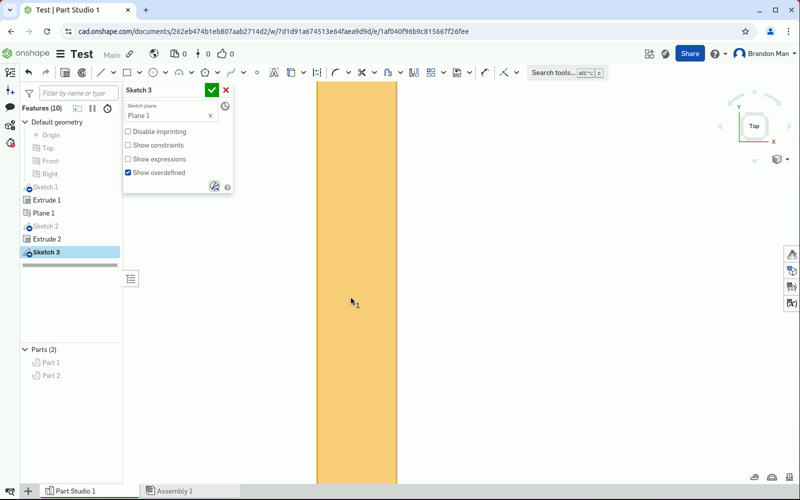
scroll(-6)
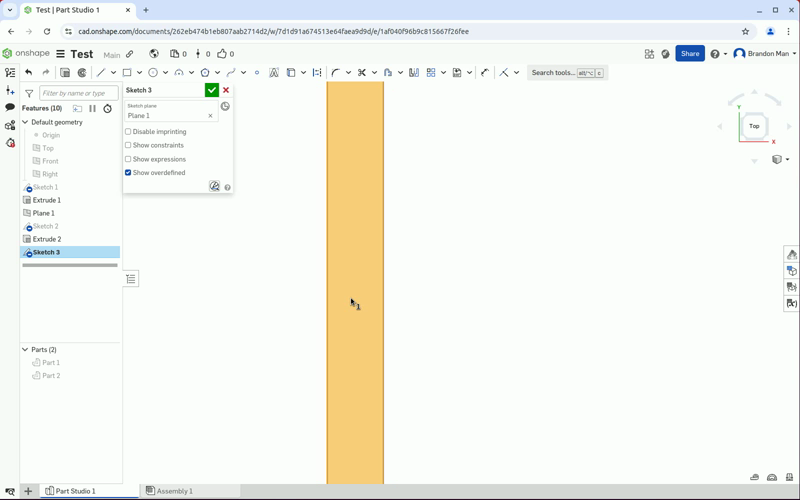
scroll(-6)
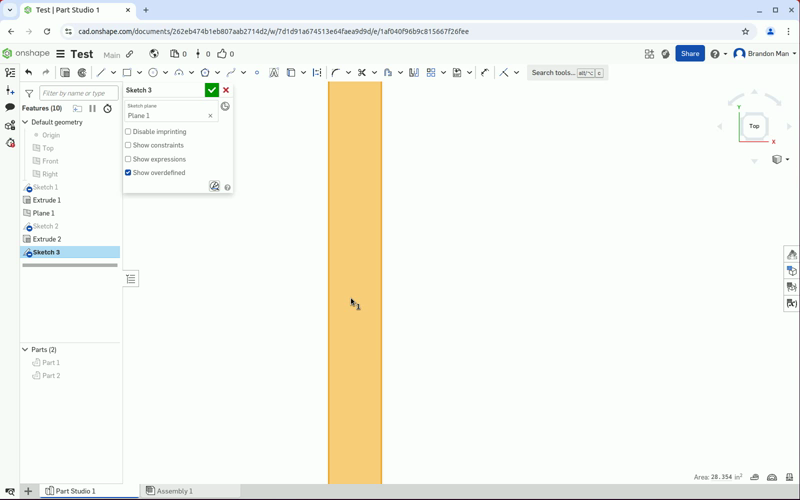
scroll(-6)
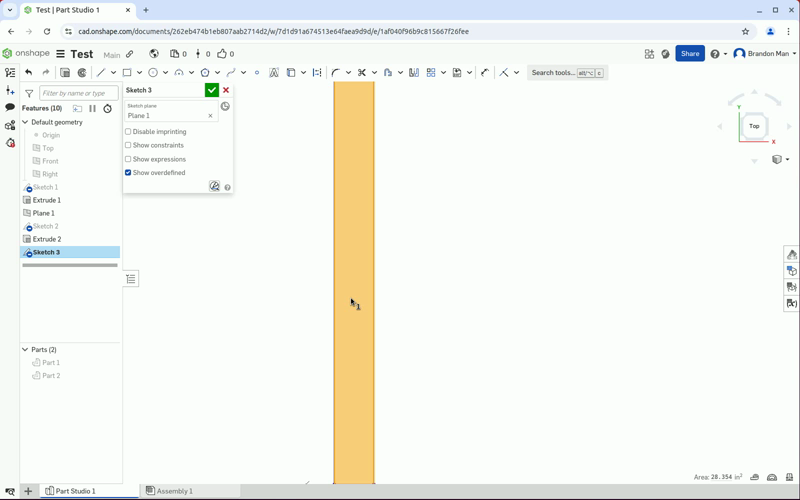
scroll(-6)
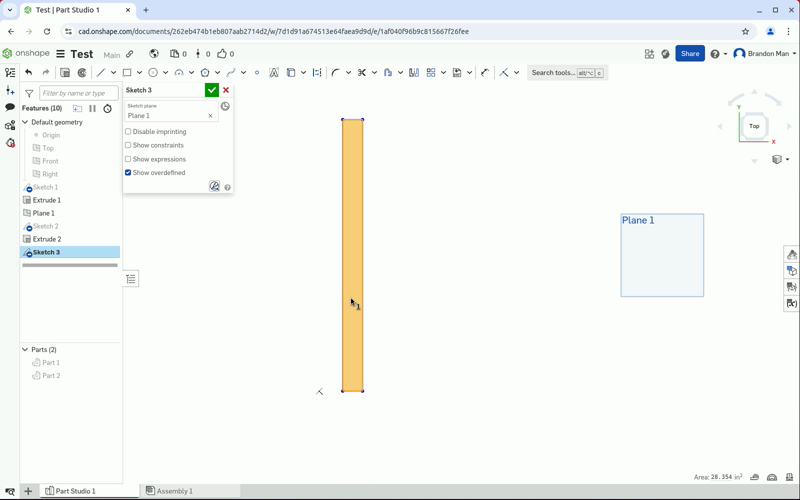
scroll(-6)
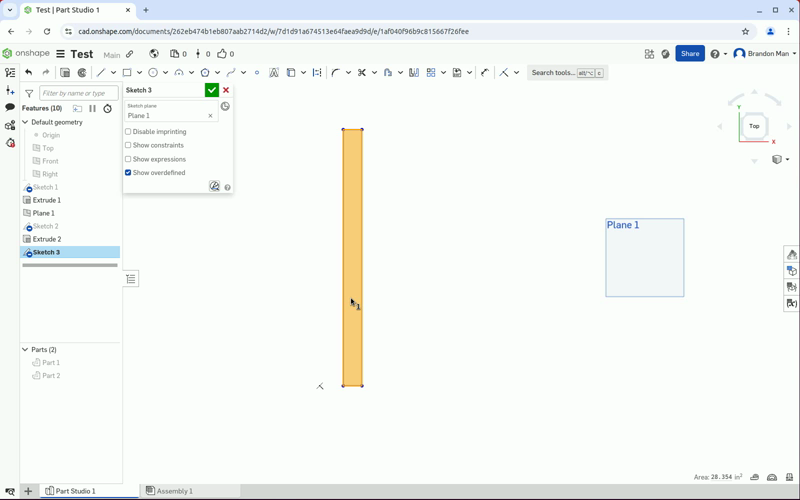
scroll(-6)
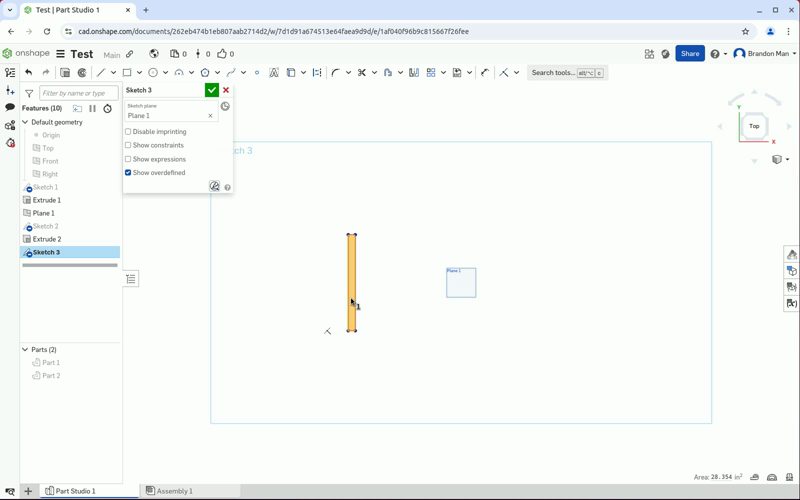
mouse_move(73, 352)
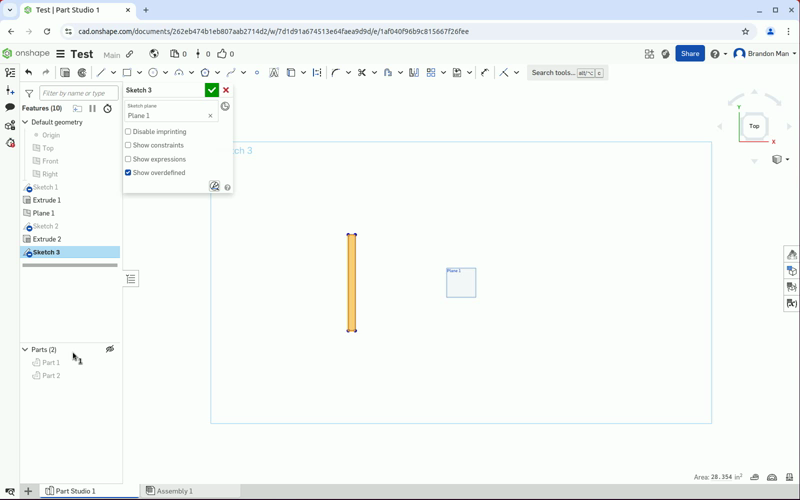
key(shift+y)
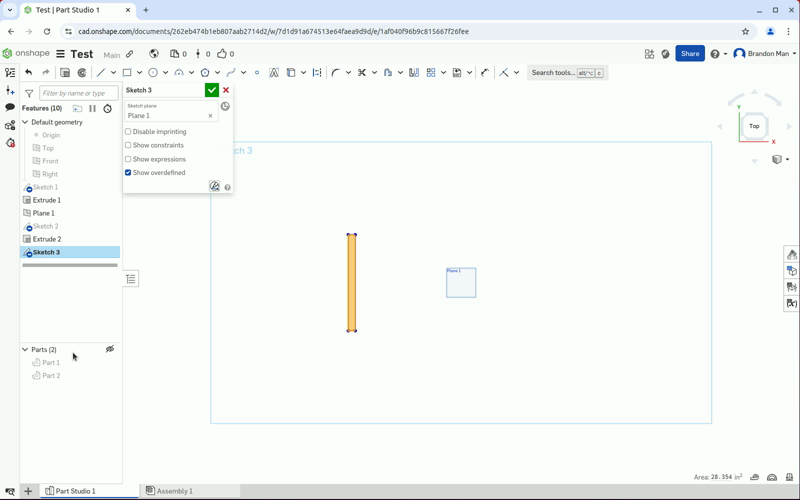
key(shift+e)
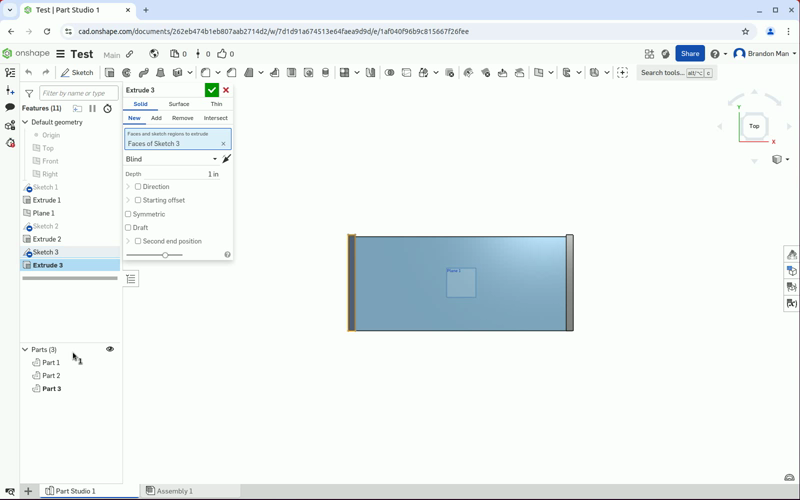
mouse_move(143, 106)
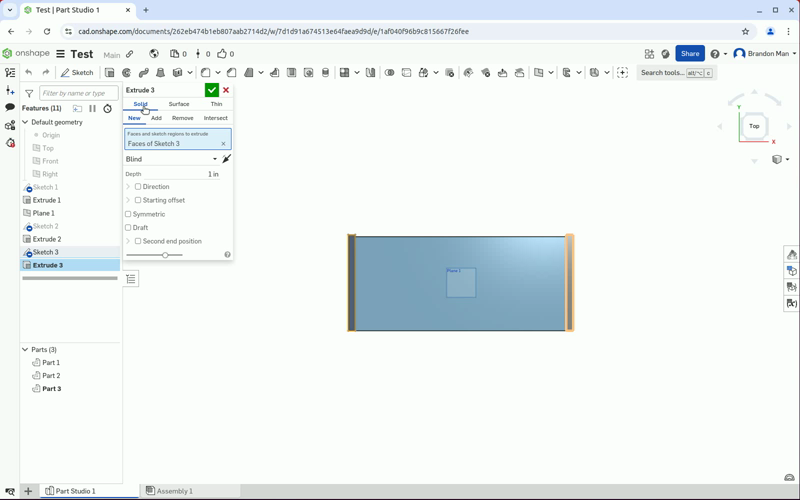
click(143, 106)
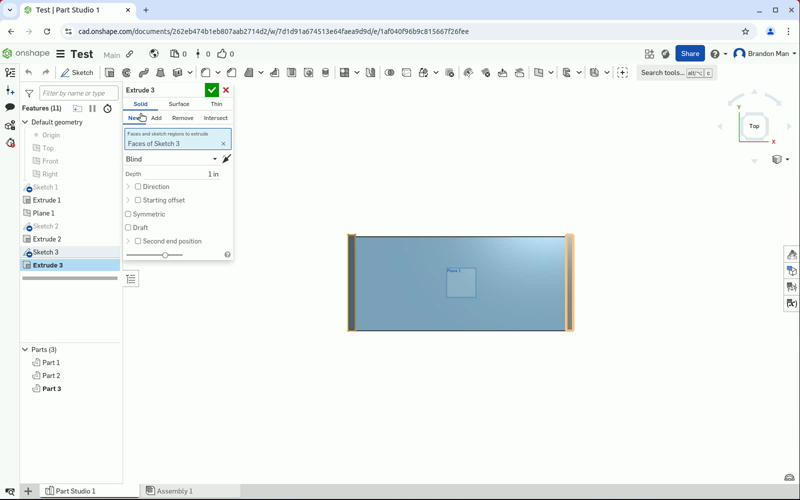
mouse_move(137, 120)
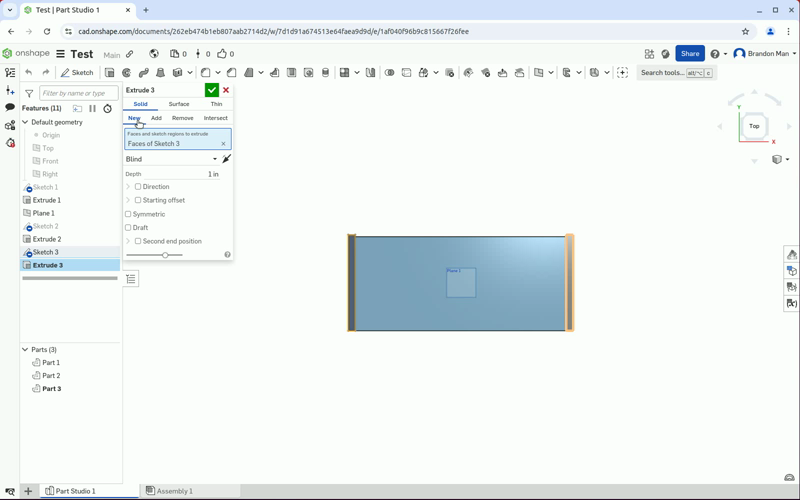
click(137, 120)
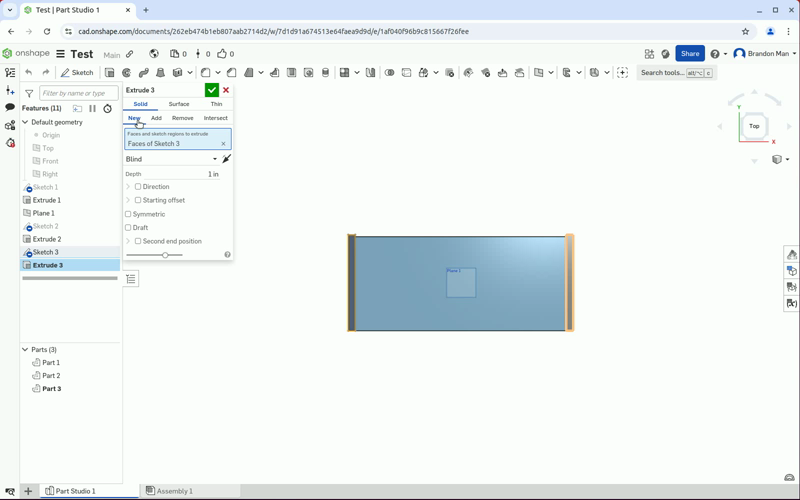
key(tab, 4)
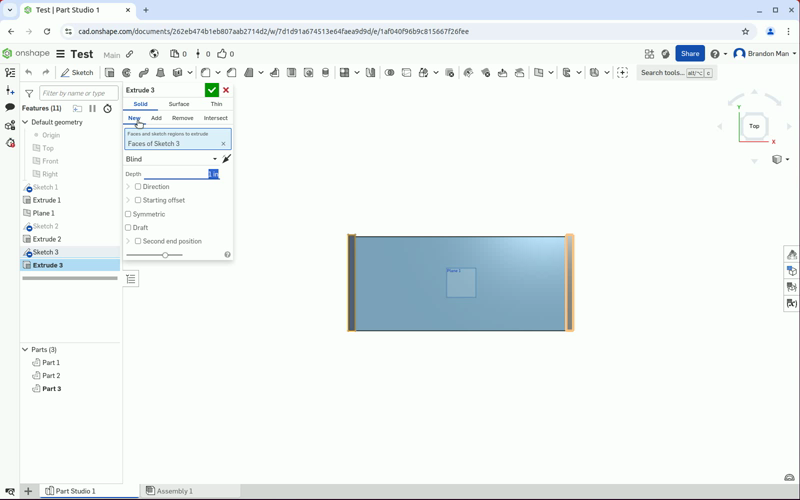
text(4.814)
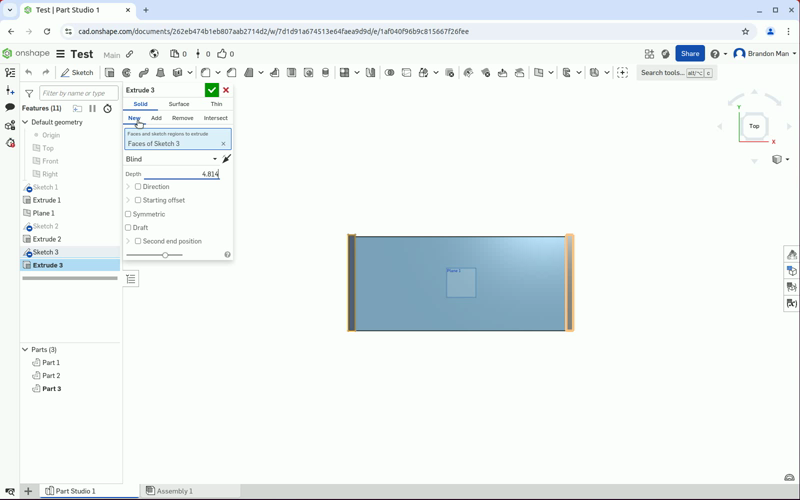
key(enter)
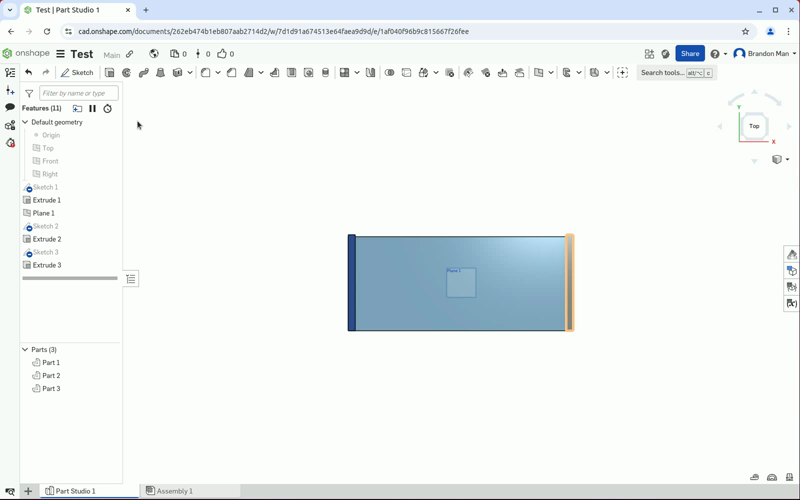
key(shift+h)
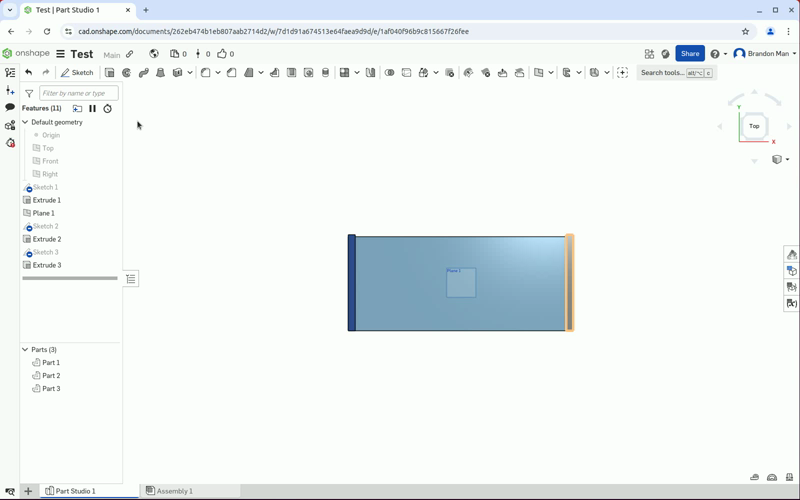
key(shift+h)
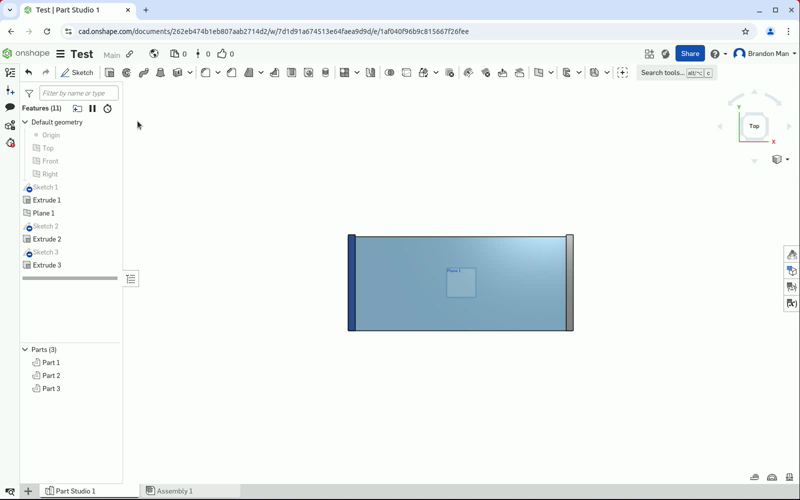
mouse_move(73, 189)
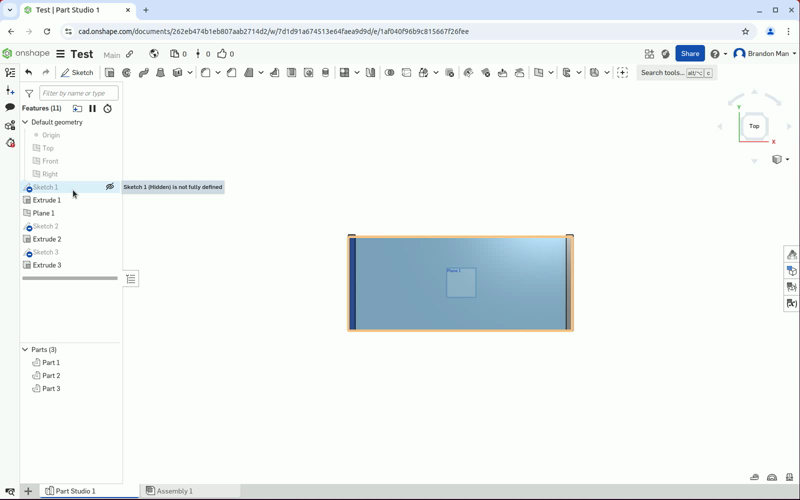
click(73, 189)
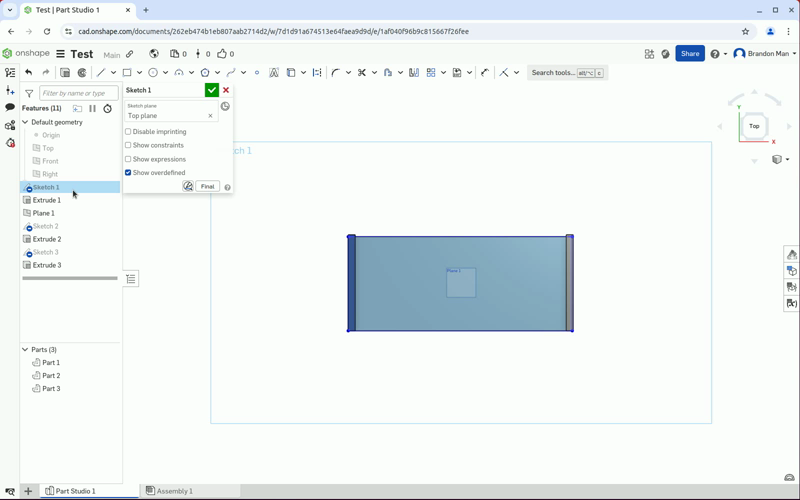
mouse_move(229, 92)
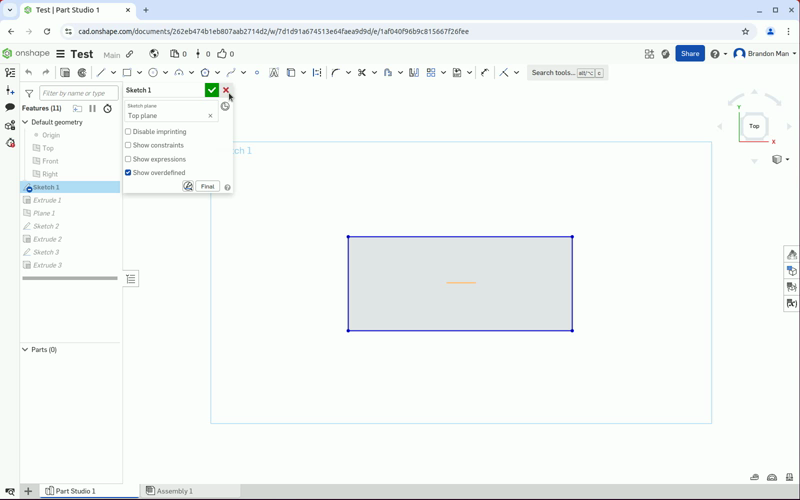
click(229, 92)
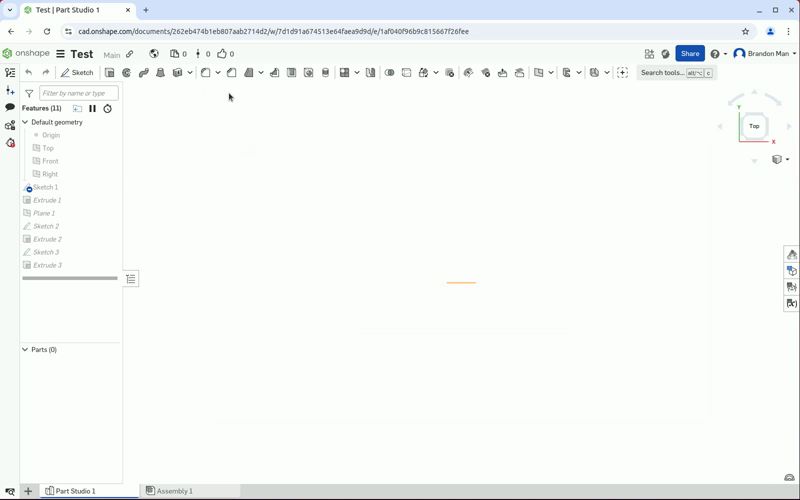
key(shift+s)
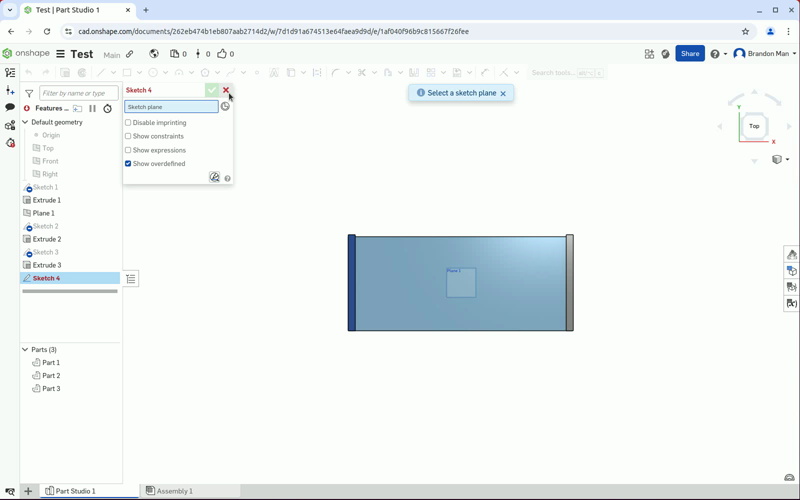
mouse_move(73, 215)
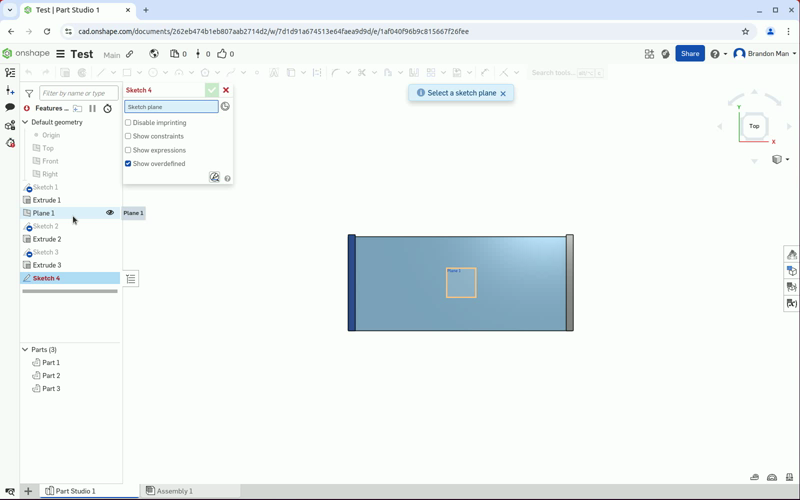
click(73, 215)
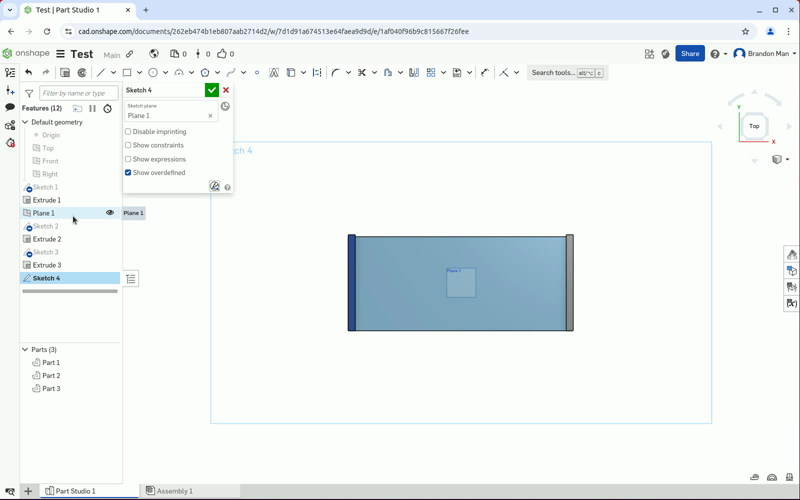
mouse_move(73, 352)
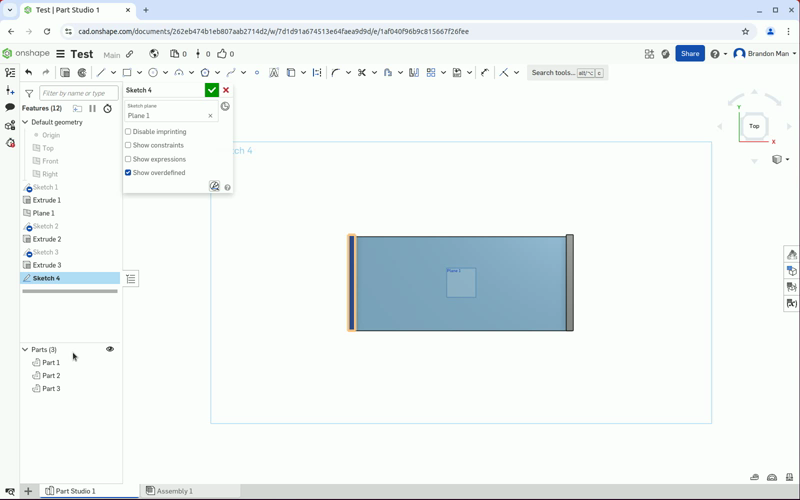
key(y)
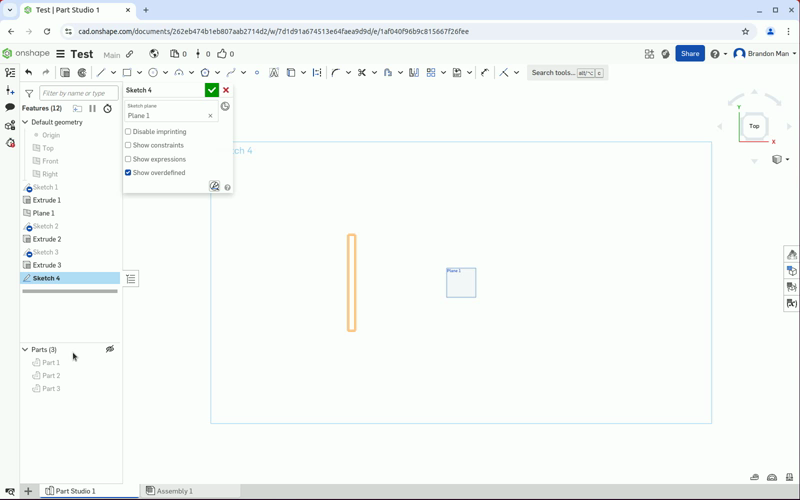
key(l)
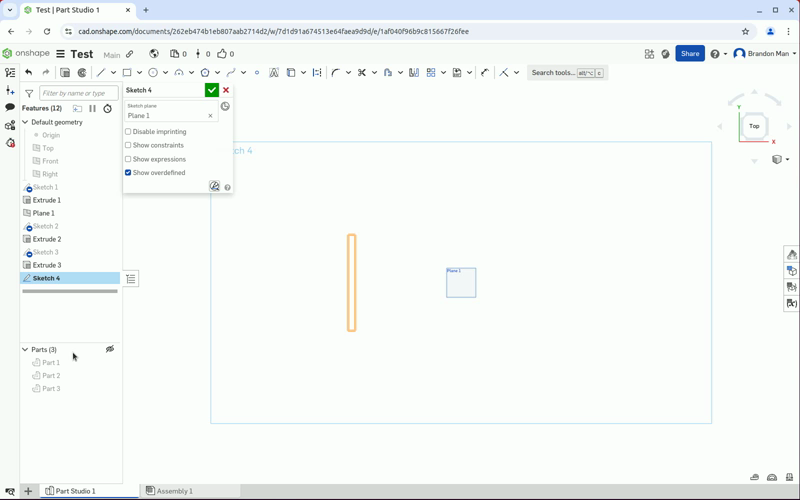
key_down(shift)
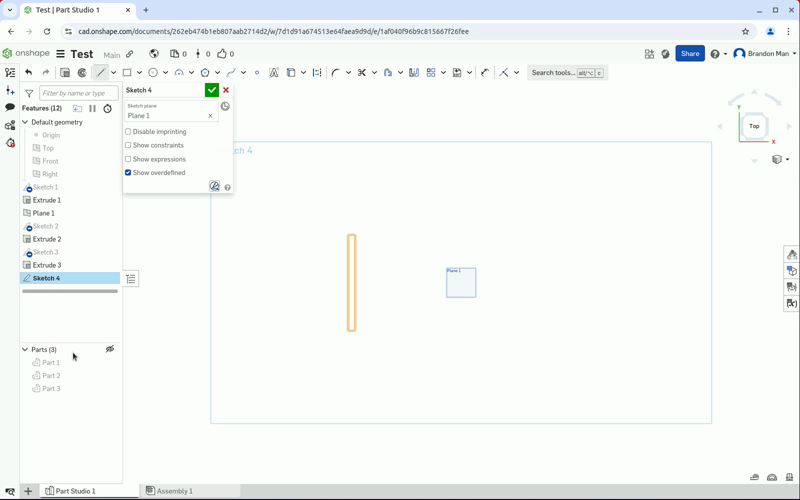
mouse_move(355, 244)
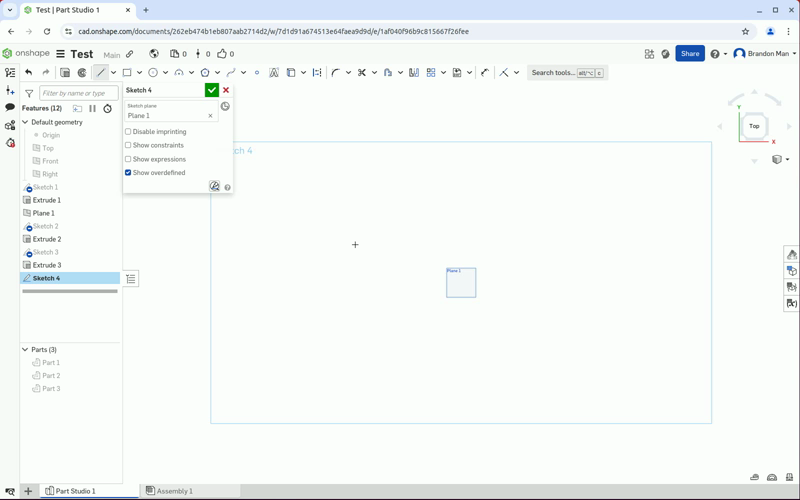
click(355, 244)
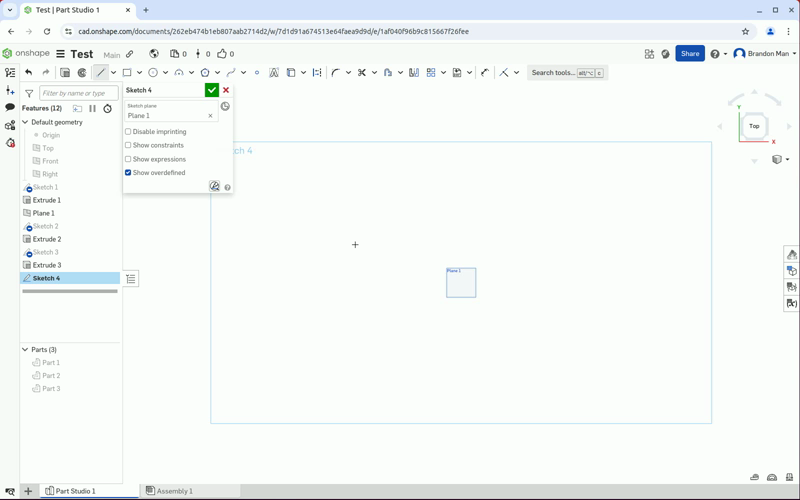
key_up(shift)
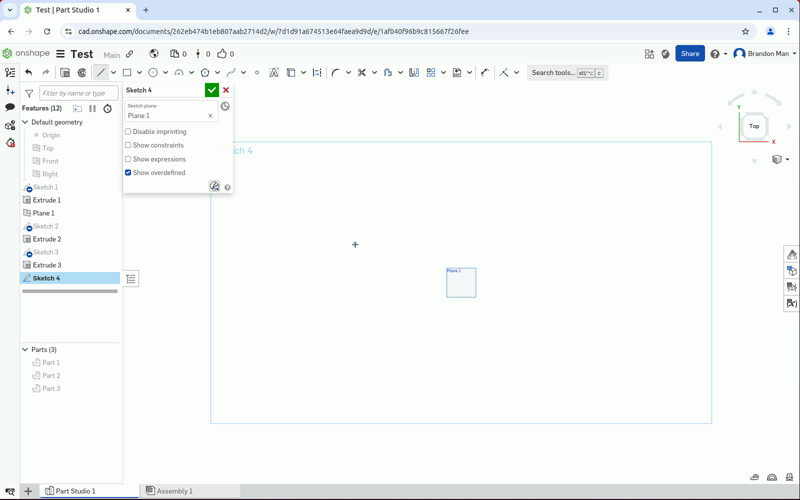
key_down(shift)
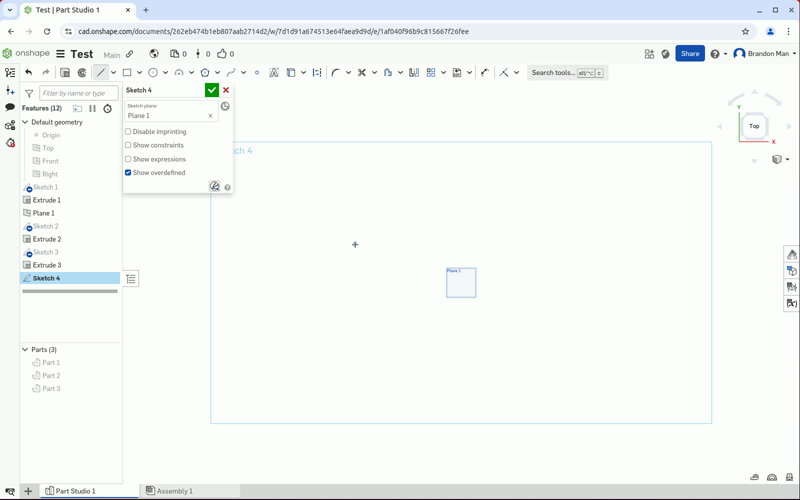
mouse_move(565, 244)
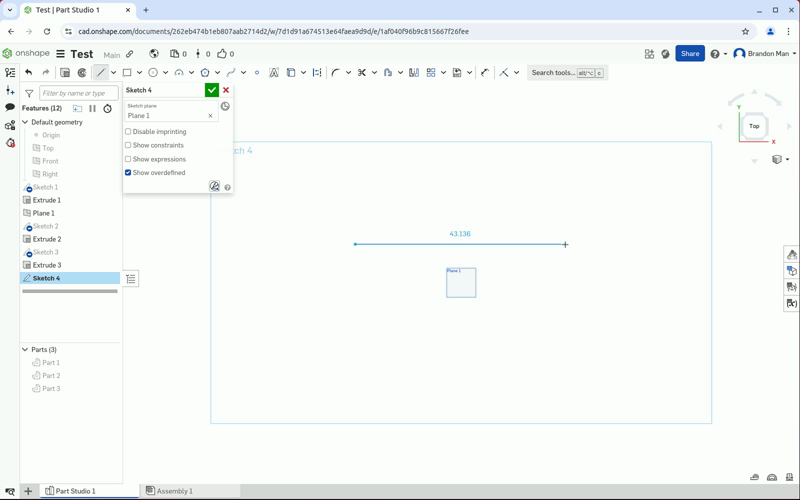
click(565, 244)
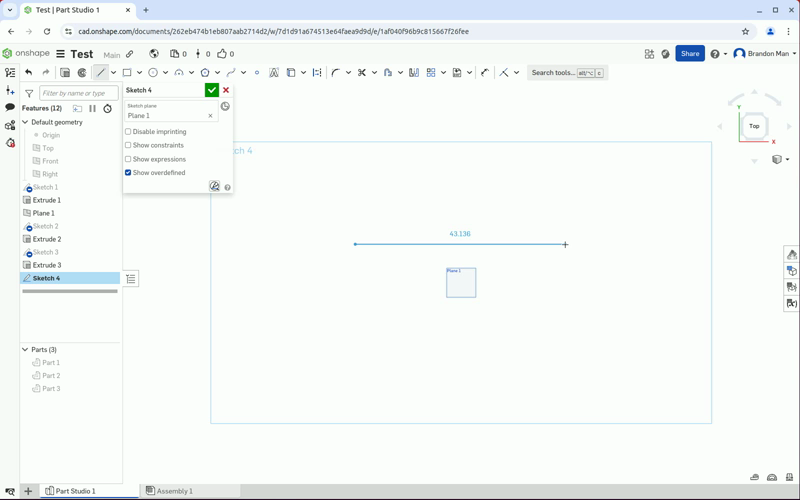
key_up(shift)
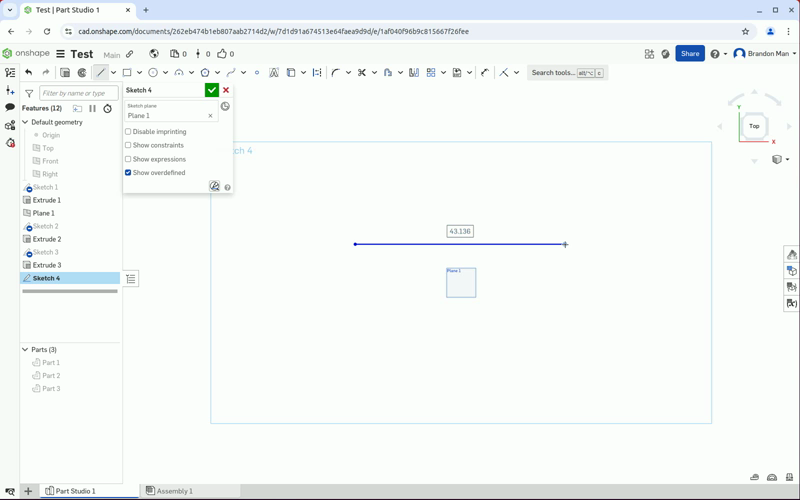
key_down(shift)
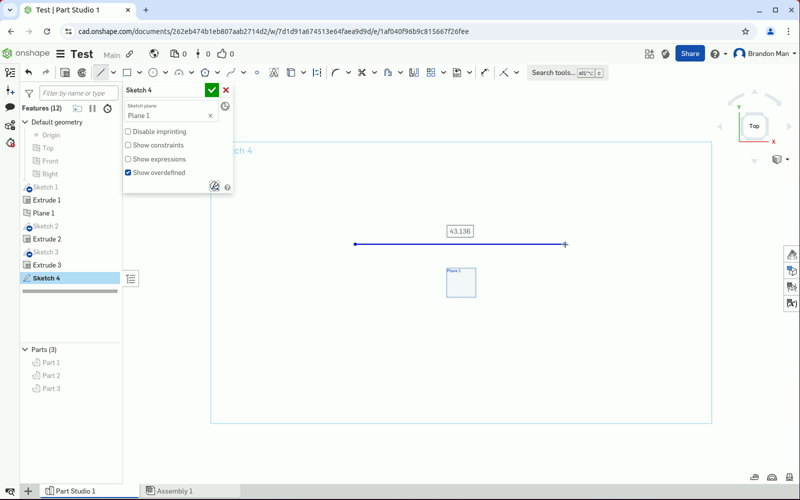
mouse_move(589, 244)
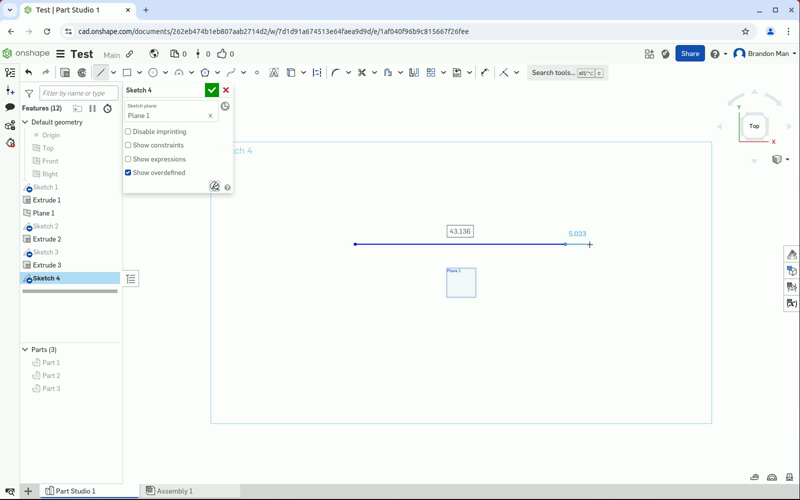
mouse_move(565, 235)
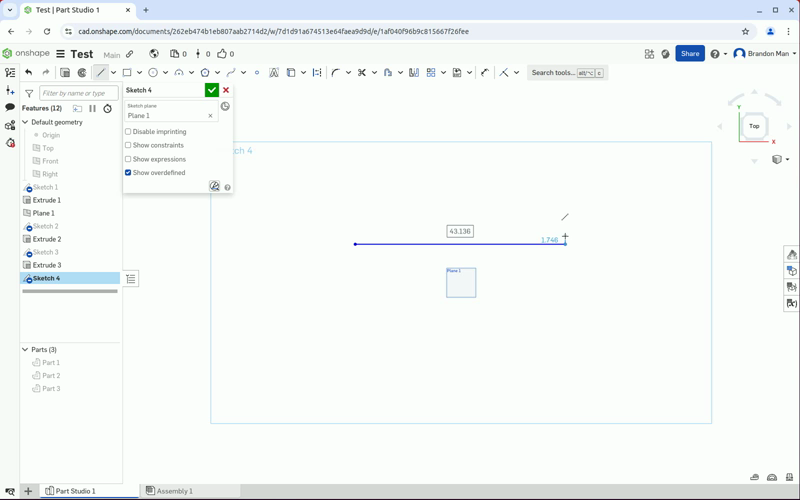
click(565, 235)
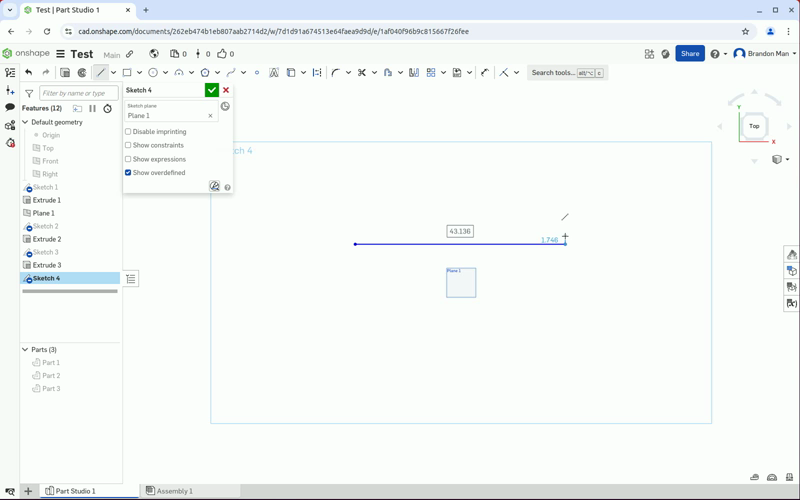
key_up(shift)
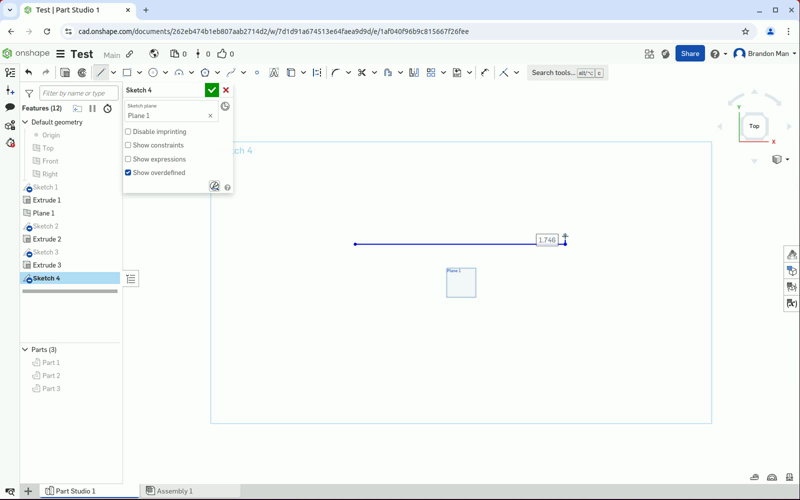
key_down(shift)
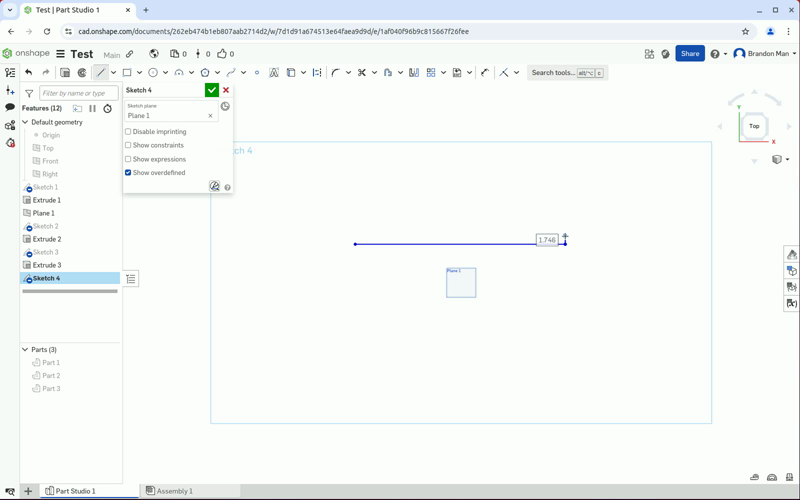
mouse_move(355, 235)
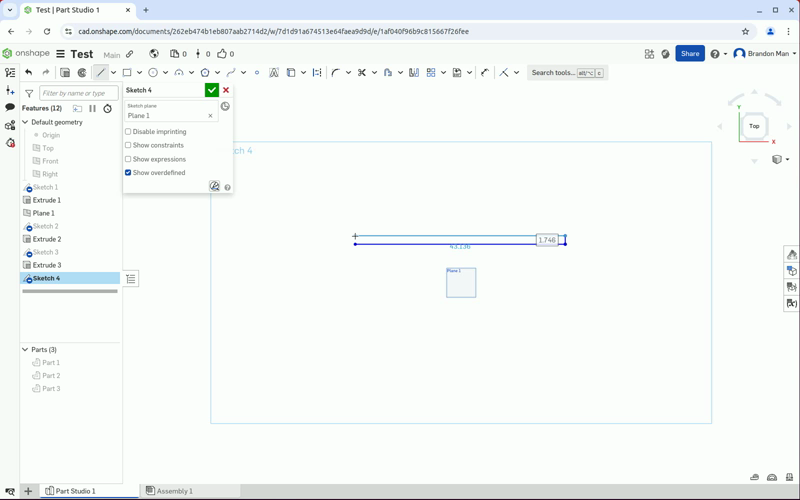
click(355, 235)
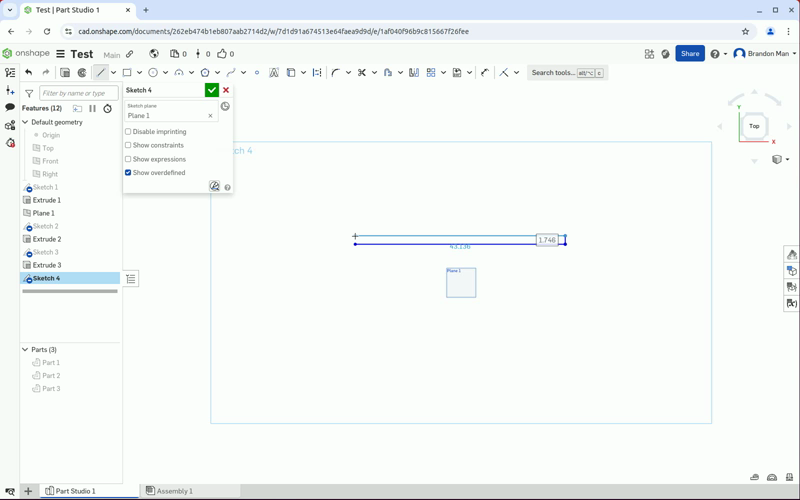
key_up(shift)
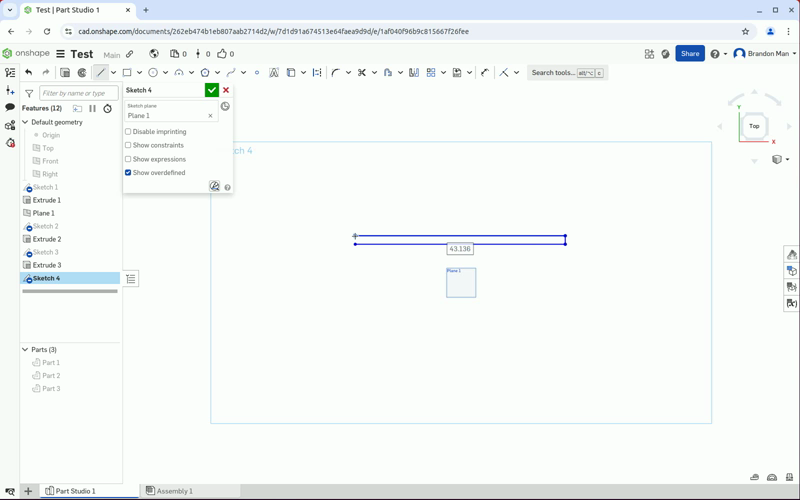
mouse_move(385, 235)
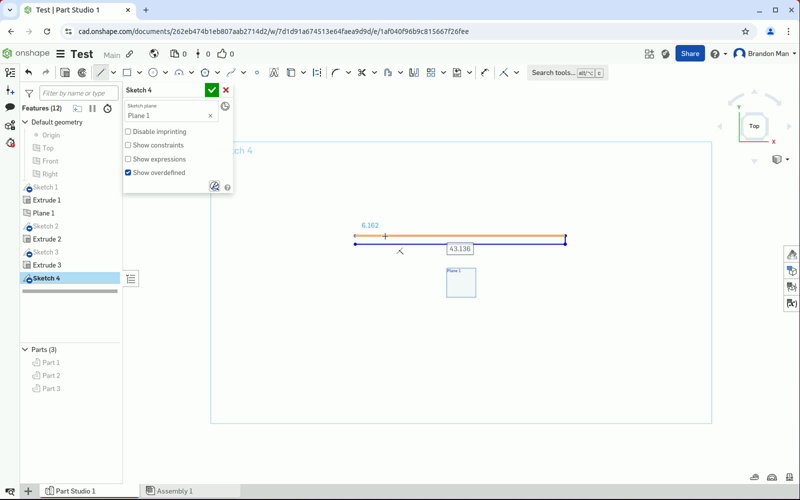
key_down(shift)
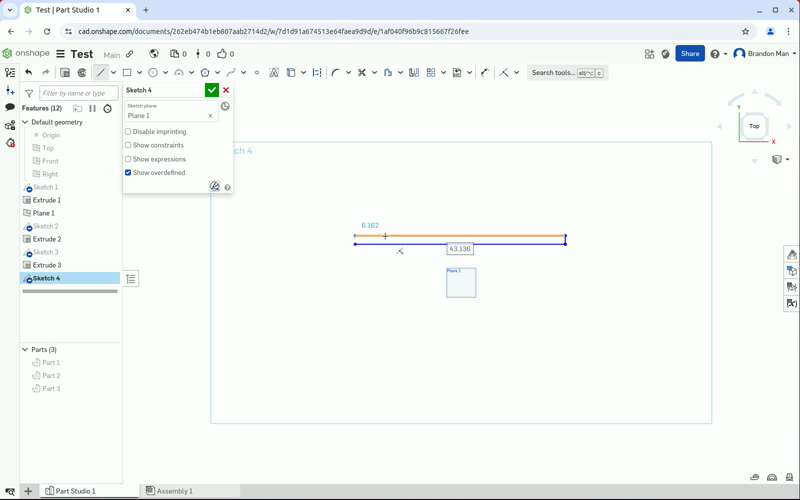
mouse_move(355, 244)
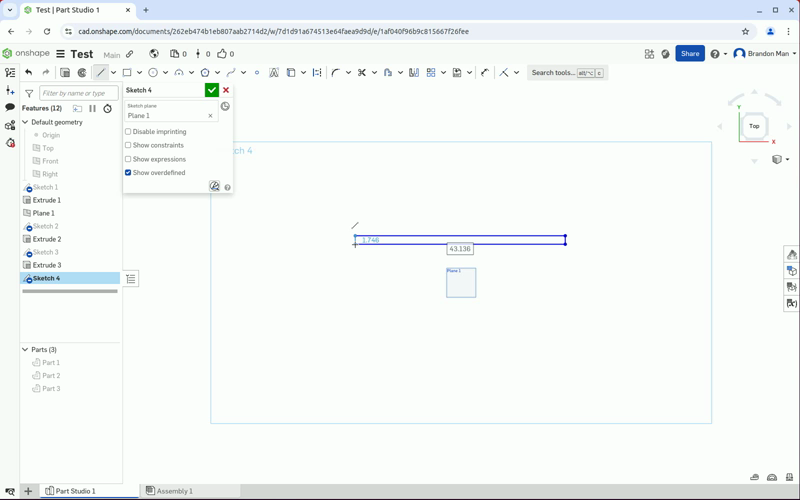
key_up(shift)
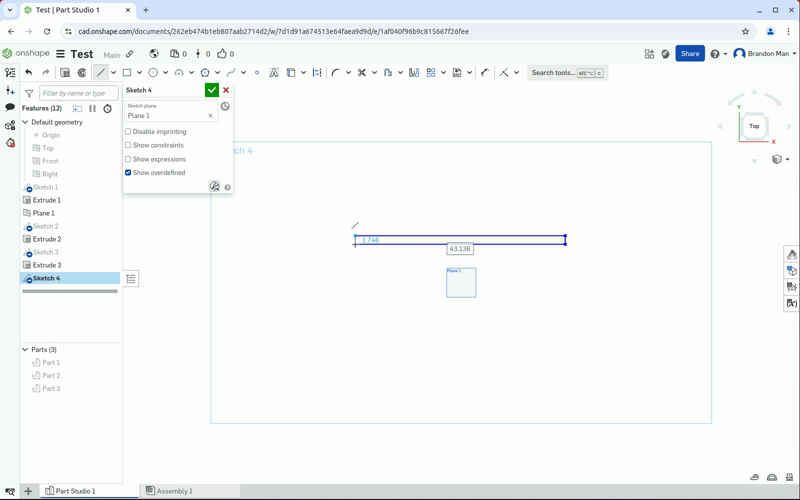
click(355, 244)
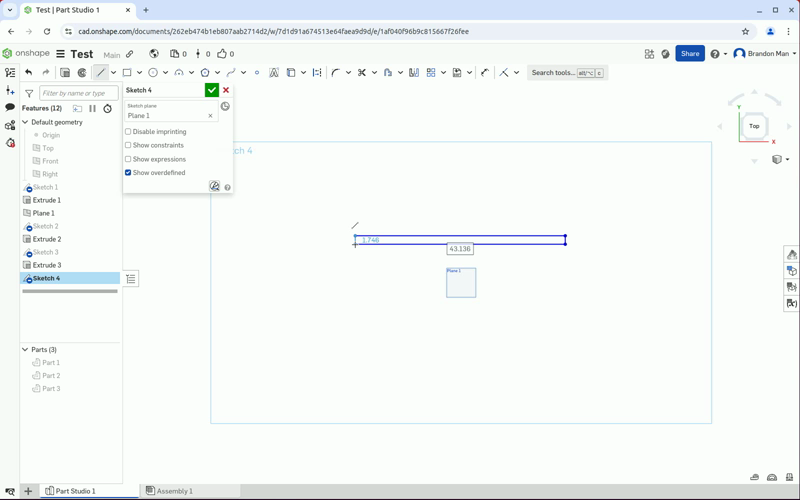
key(esc)
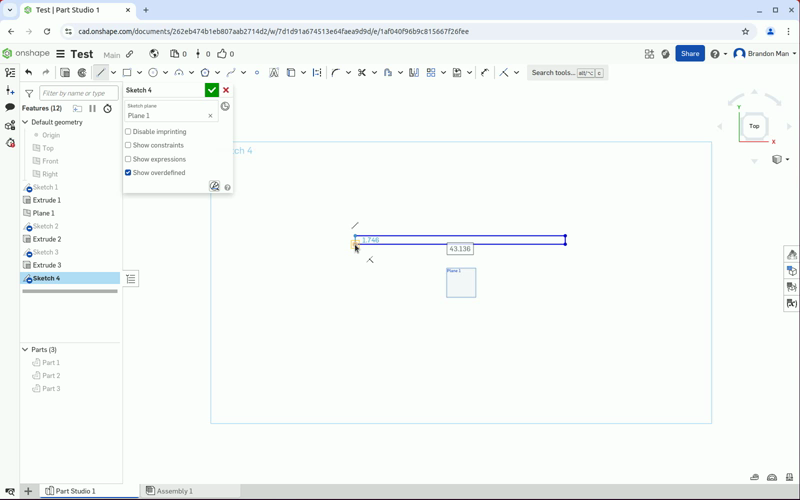
mouse_move(440, 242)
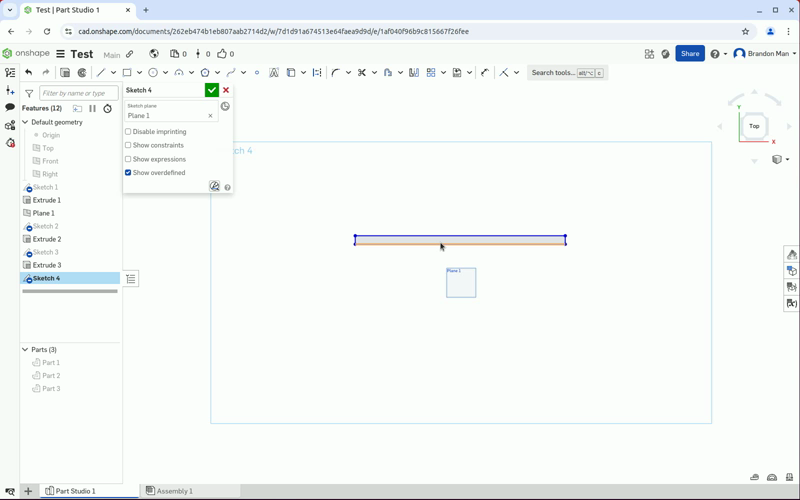
click(440, 242)
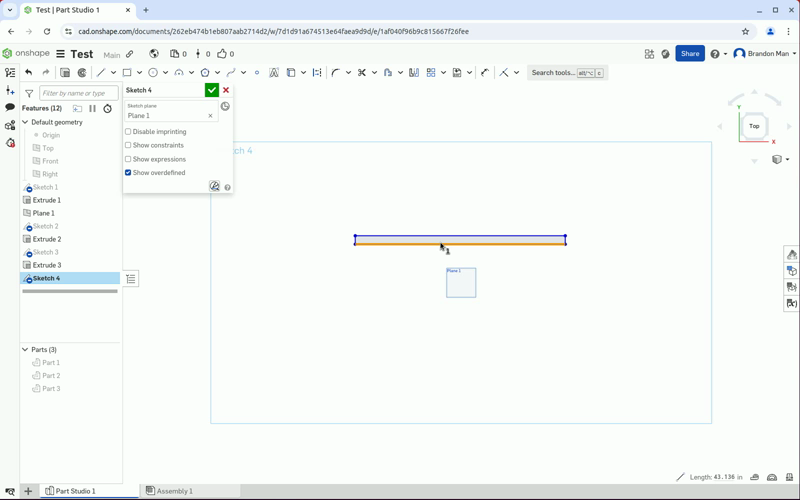
mouse_move(73, 352)
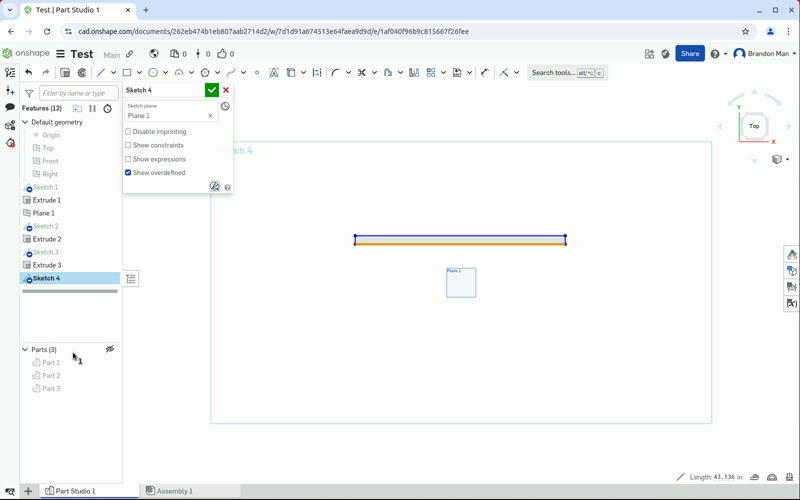
key(shift+y)
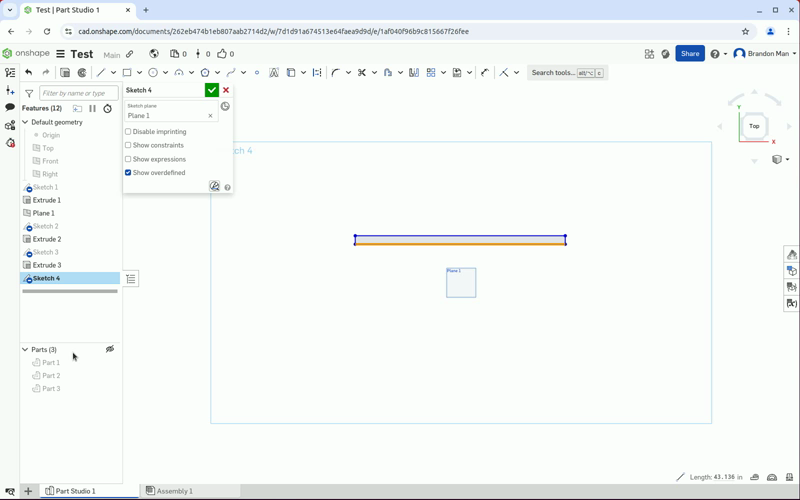
key(shift+e)
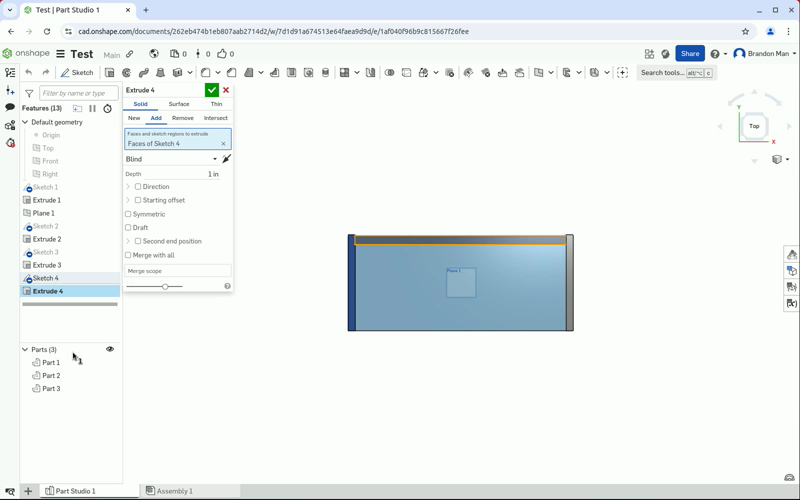
mouse_move(143, 106)
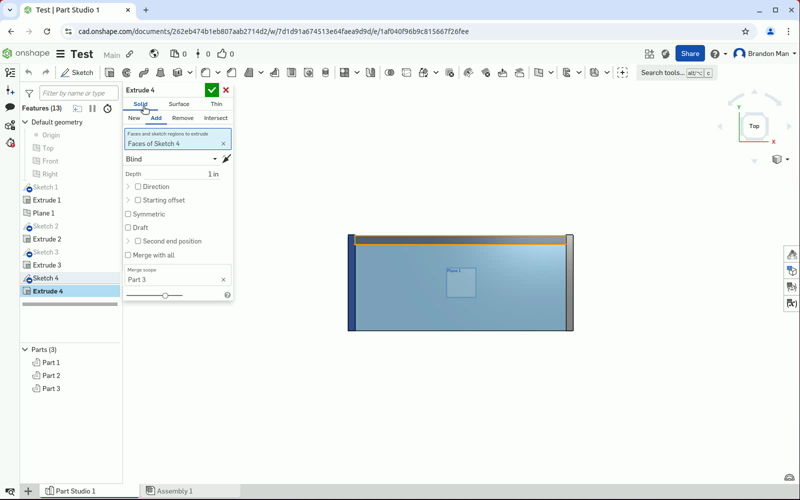
click(143, 106)
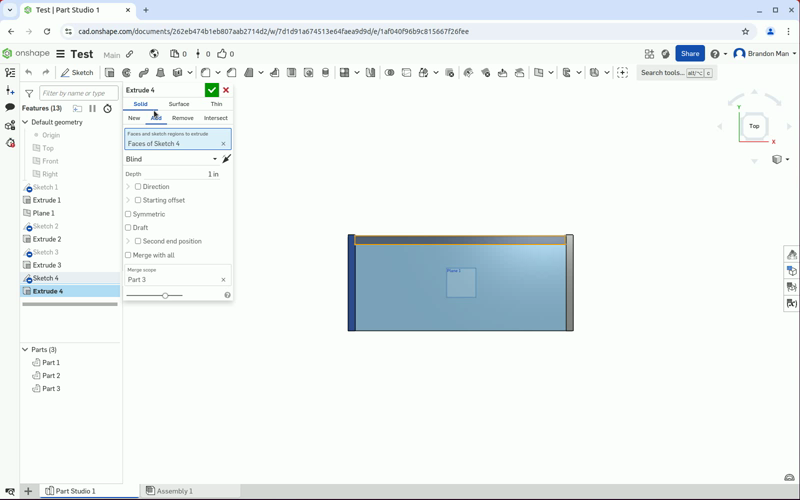
mouse_move(186, 120)
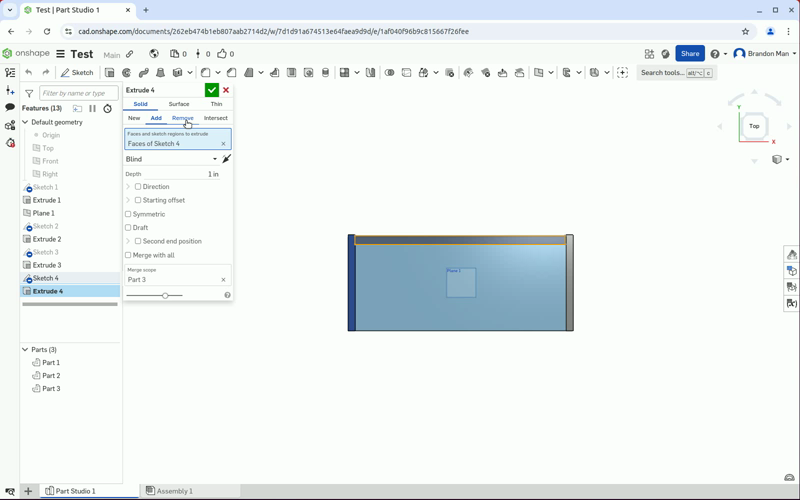
click(186, 120)
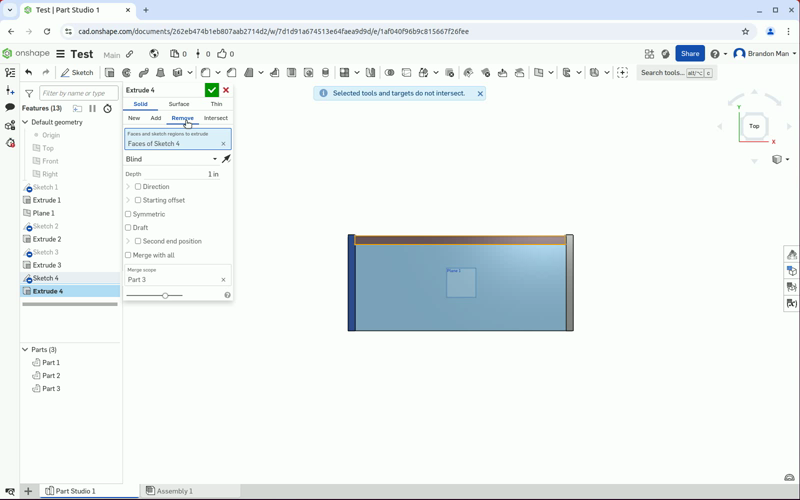
key(tab, 4)
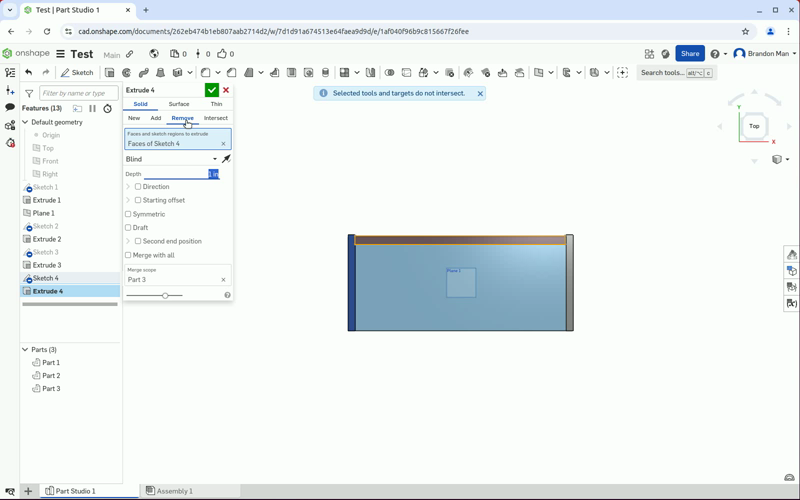
text(1.685)
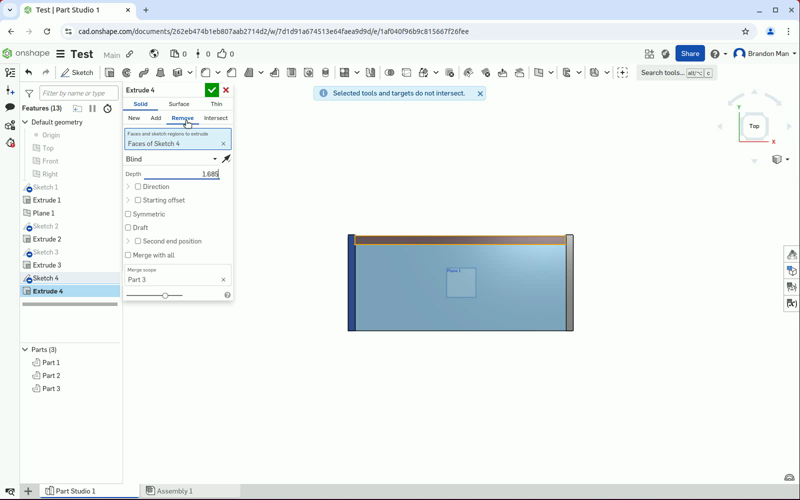
key(tab, 6)
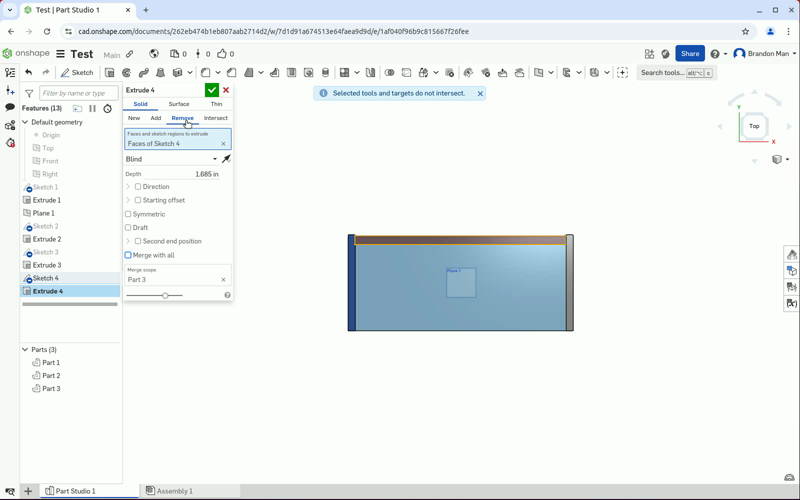
key(space)
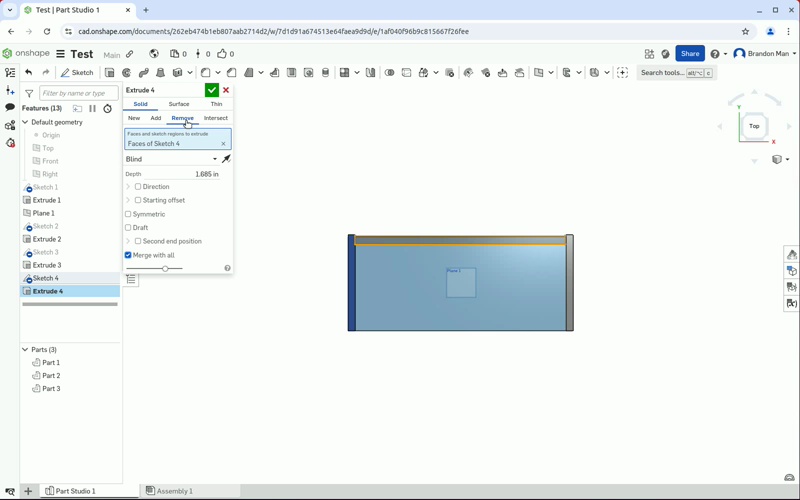
key(enter)
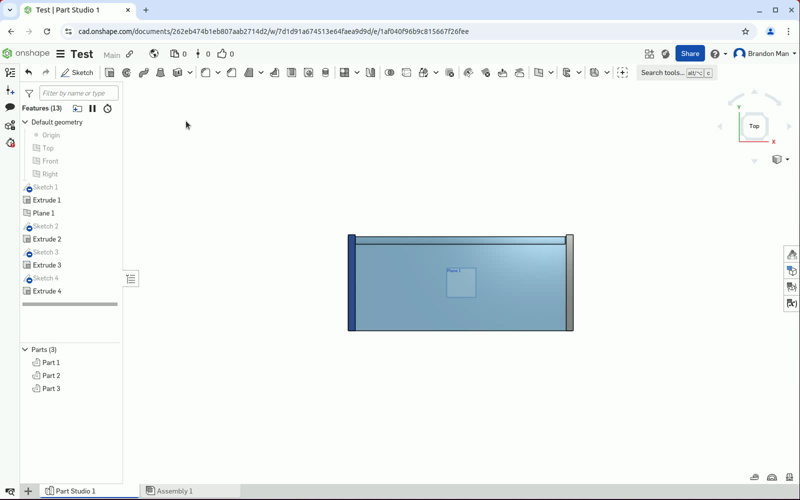
key(shift+h)
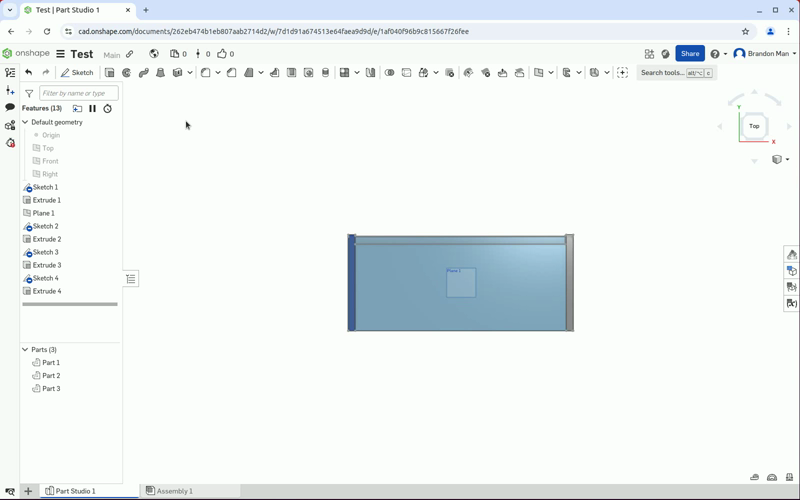
key(shift+h)
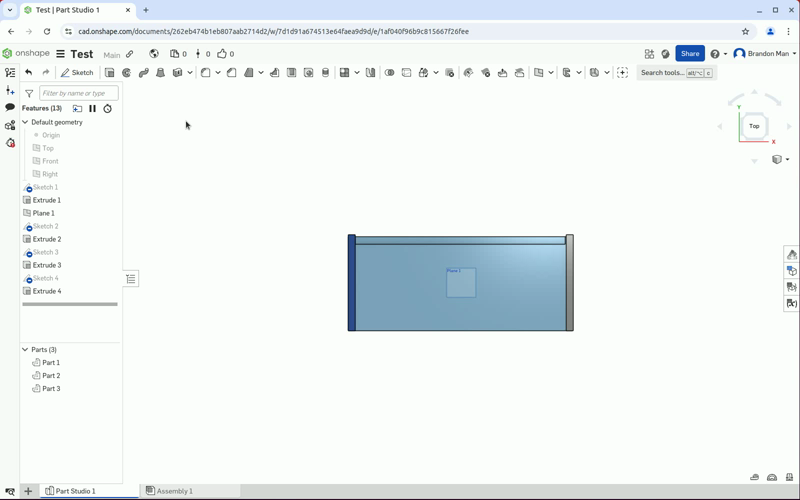
mouse_move(73, 189)
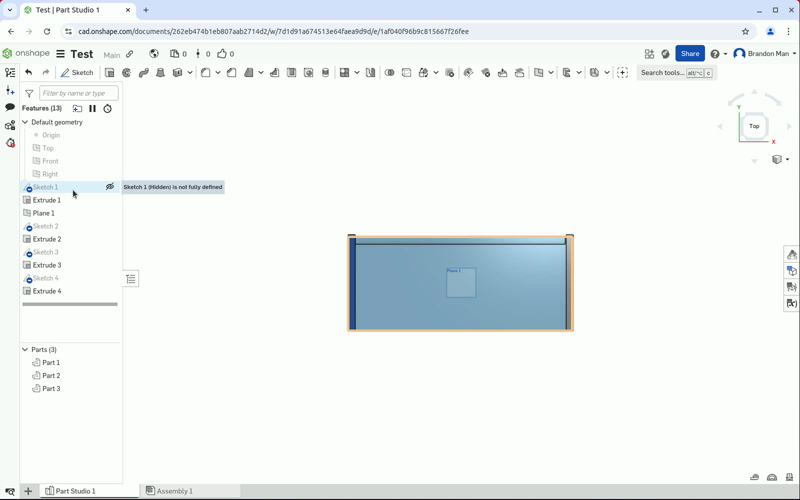
click(73, 189)
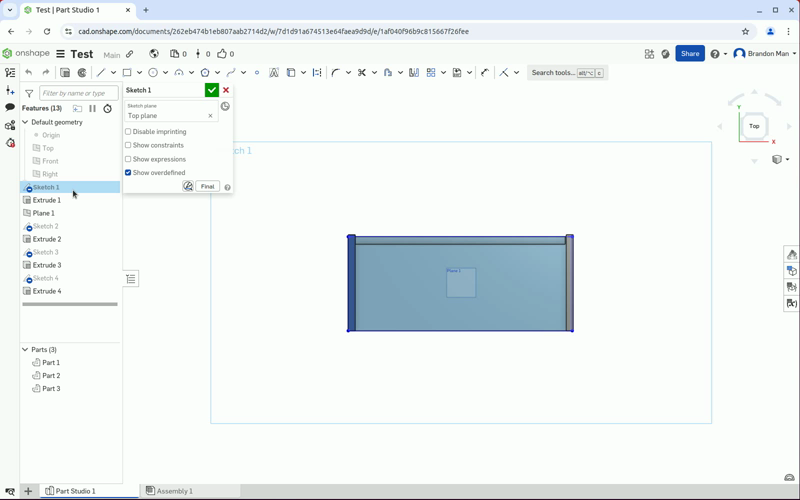
mouse_move(229, 92)
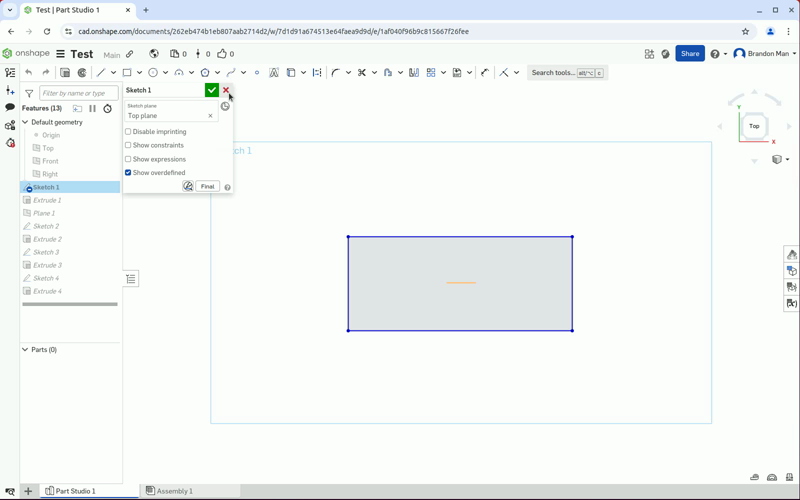
click(229, 92)
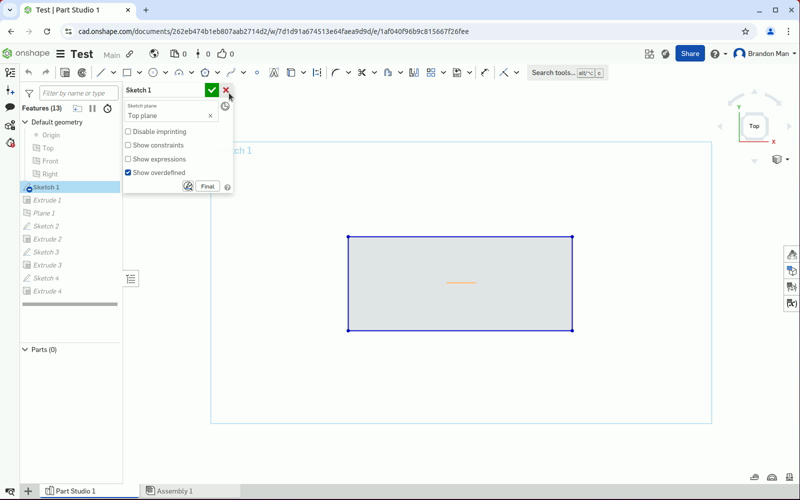
key(shift+s)
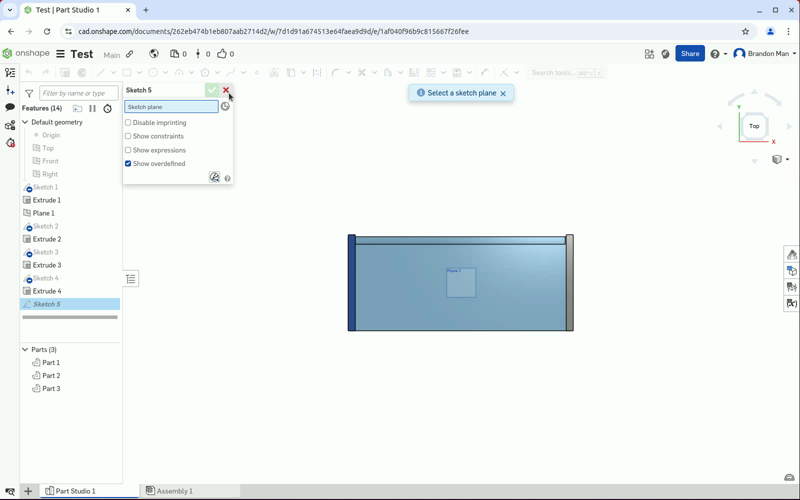
mouse_move(73, 215)
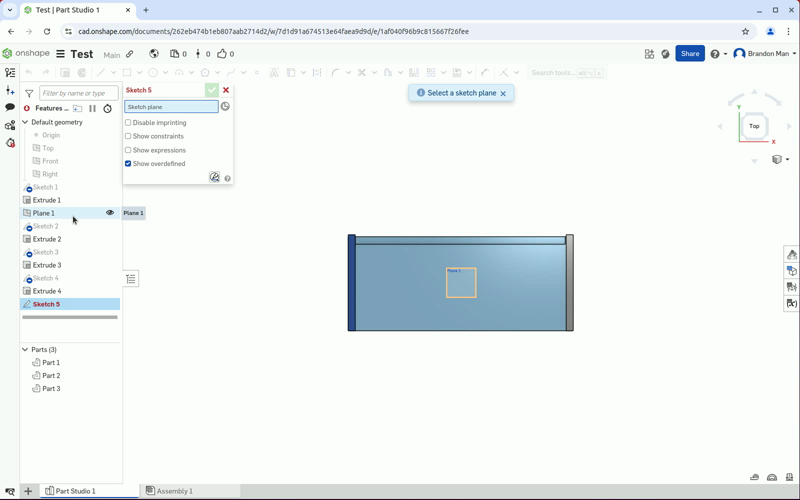
click(73, 215)
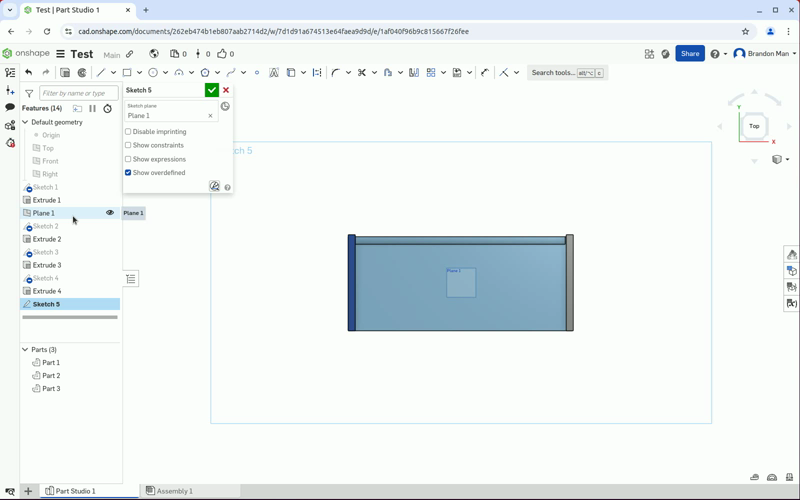
mouse_move(73, 352)
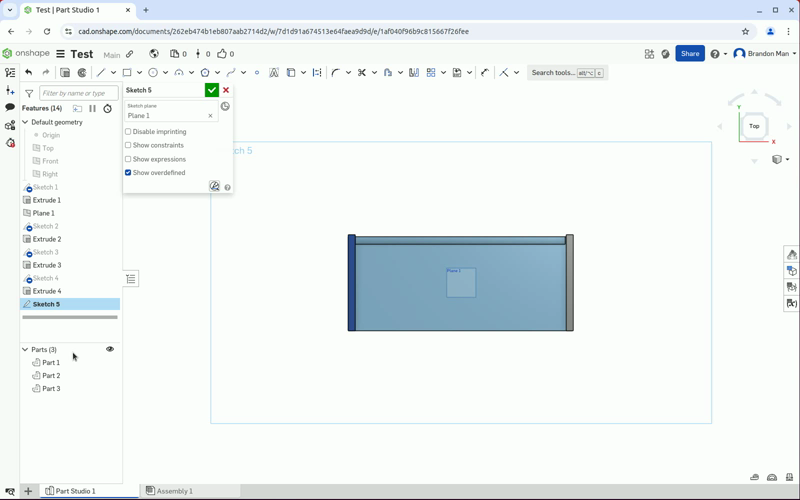
key(y)
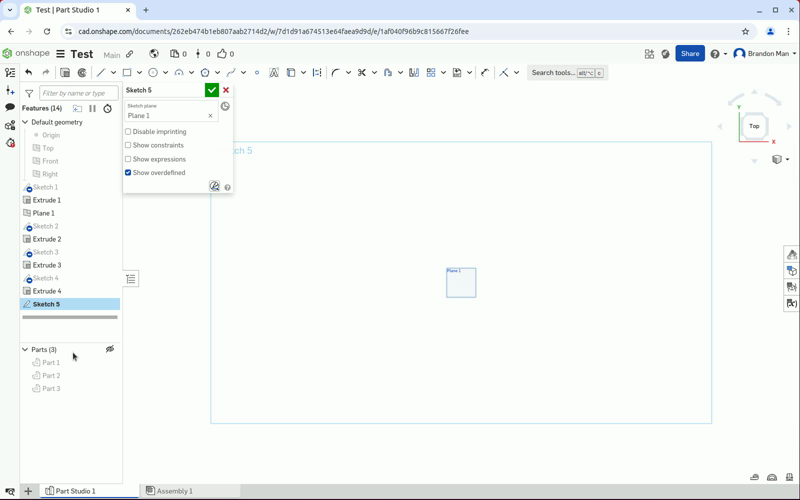
key(l)
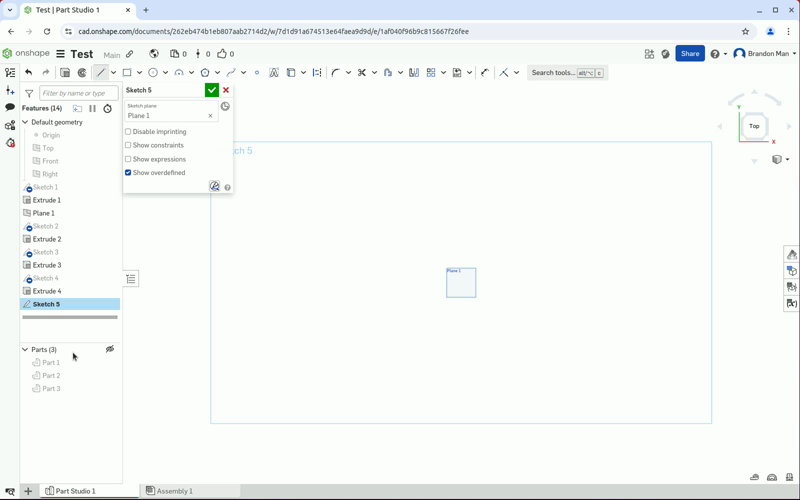
key_down(shift)
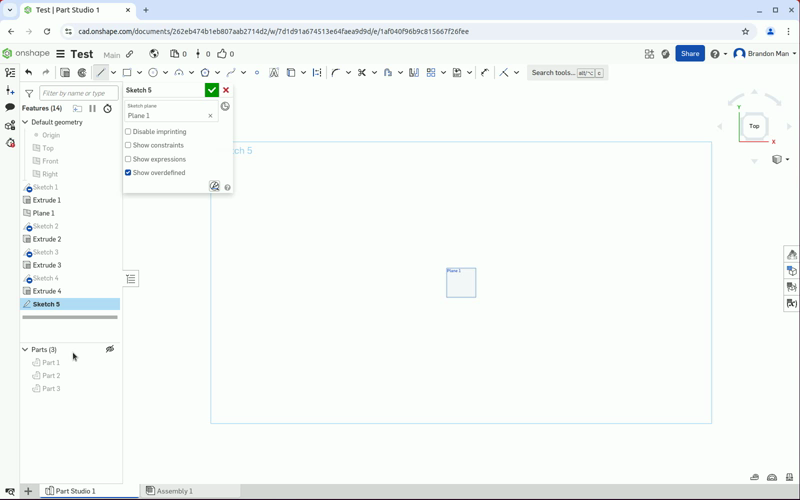
mouse_move(355, 330)
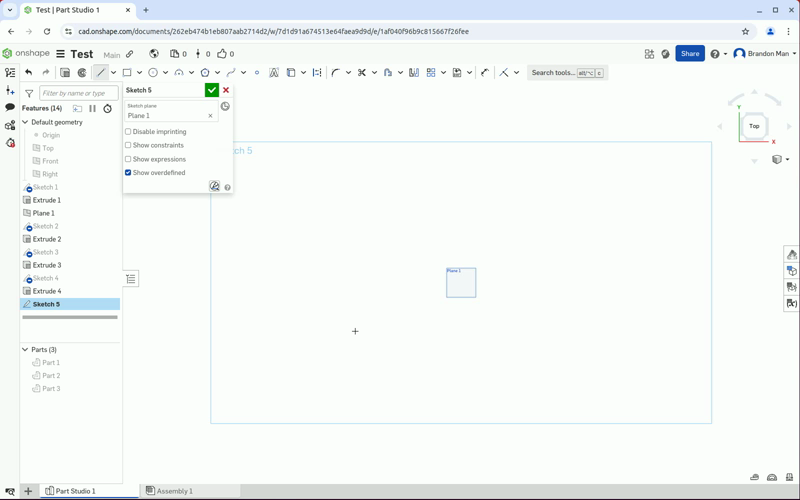
click(355, 330)
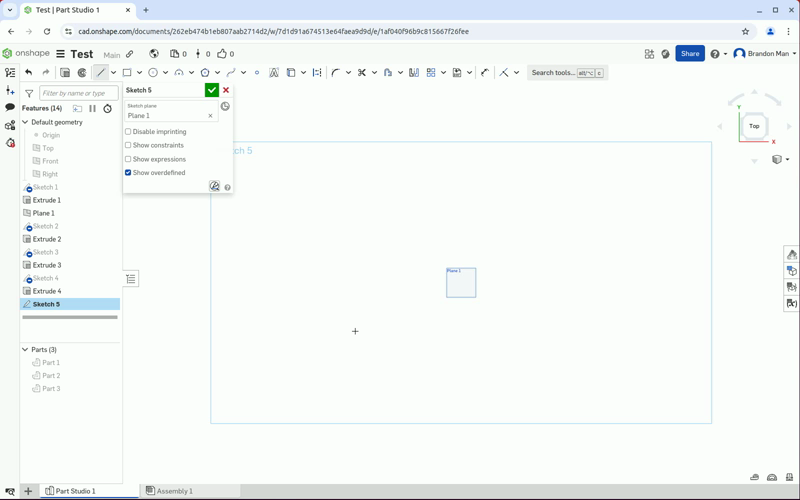
key_up(shift)
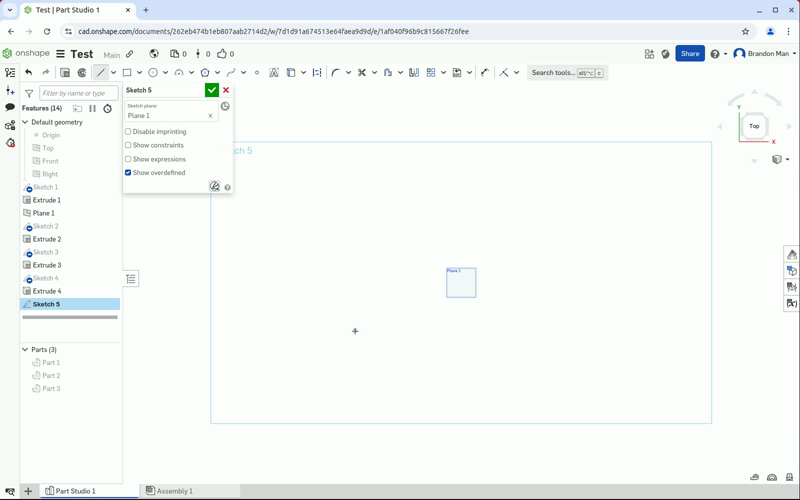
key_down(shift)
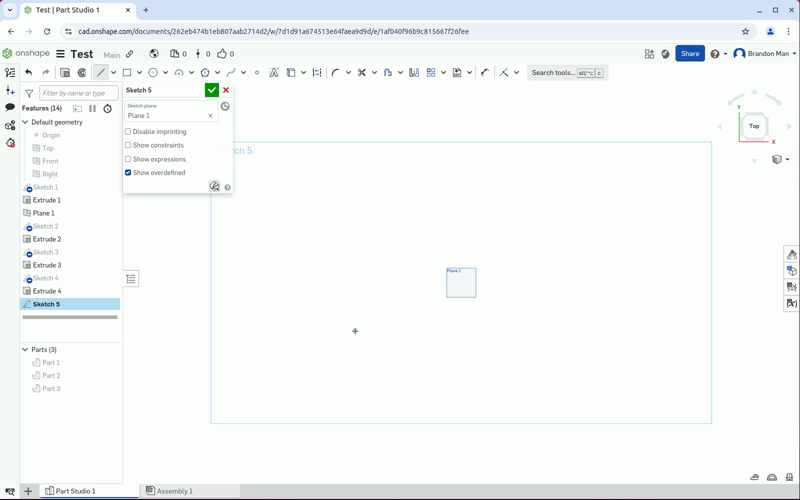
mouse_move(565, 330)
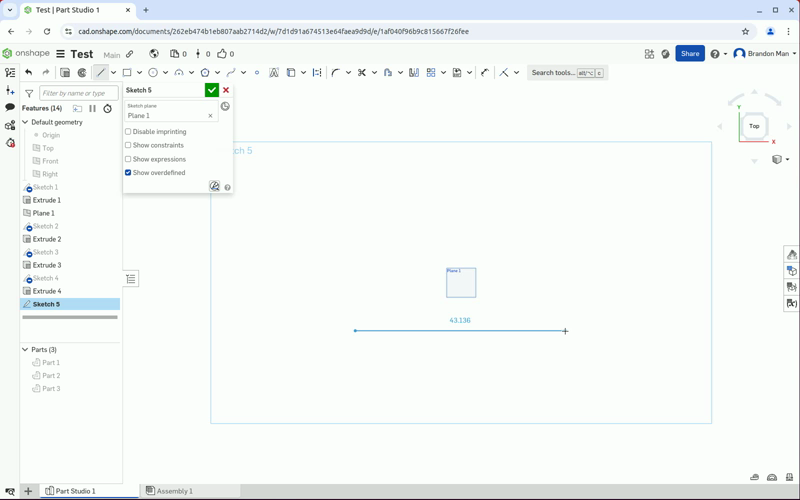
click(565, 330)
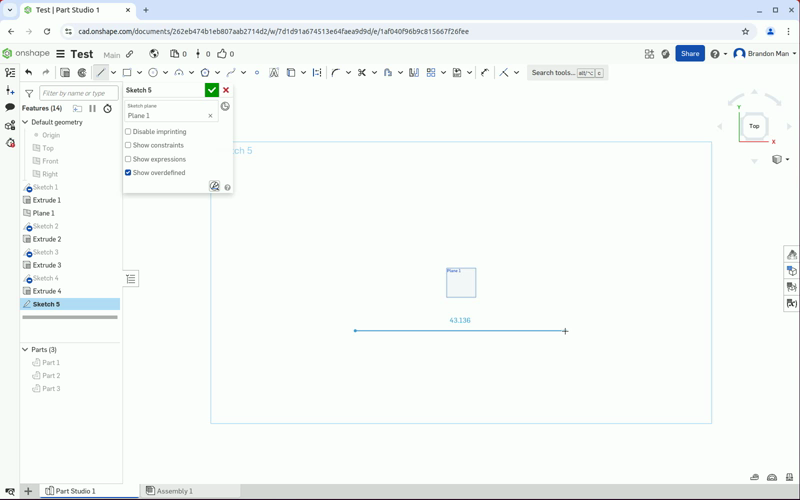
key_up(shift)
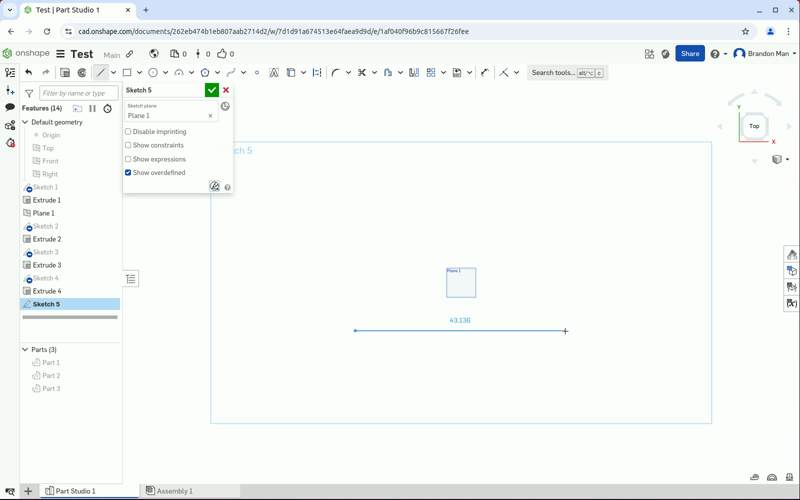
key_down(shift)
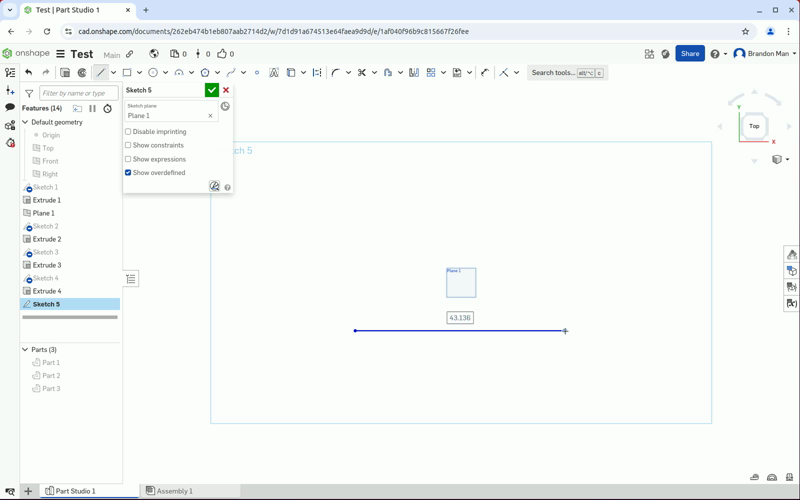
mouse_move(589, 330)
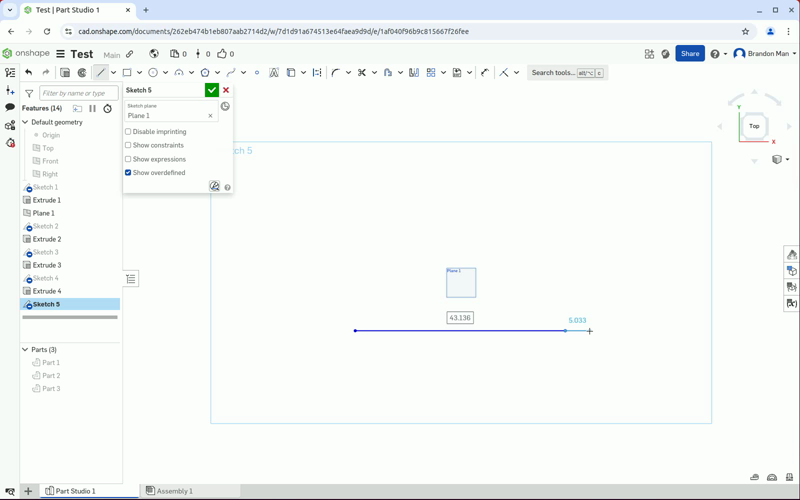
mouse_move(565, 322)
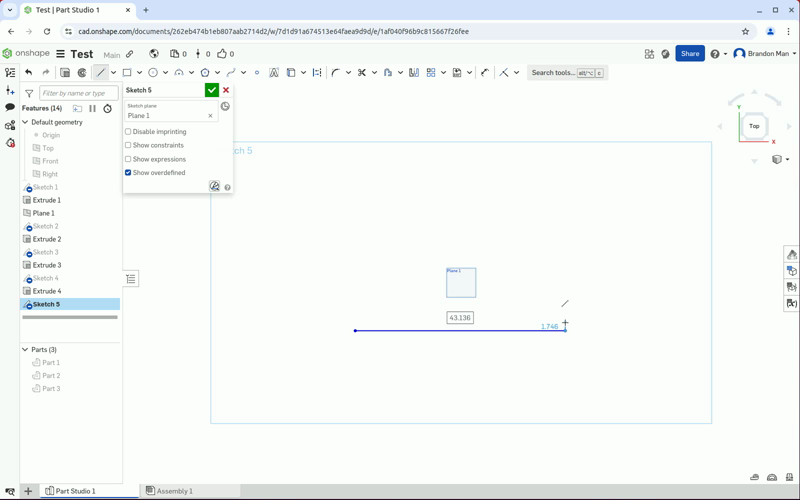
click(565, 322)
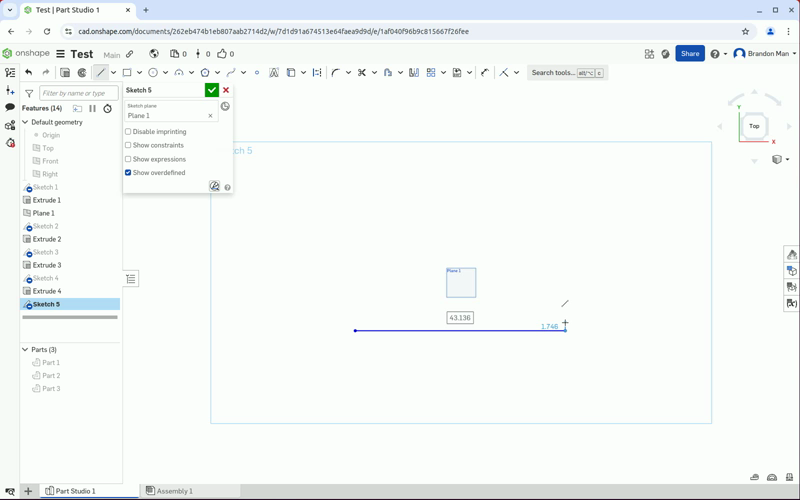
key_up(shift)
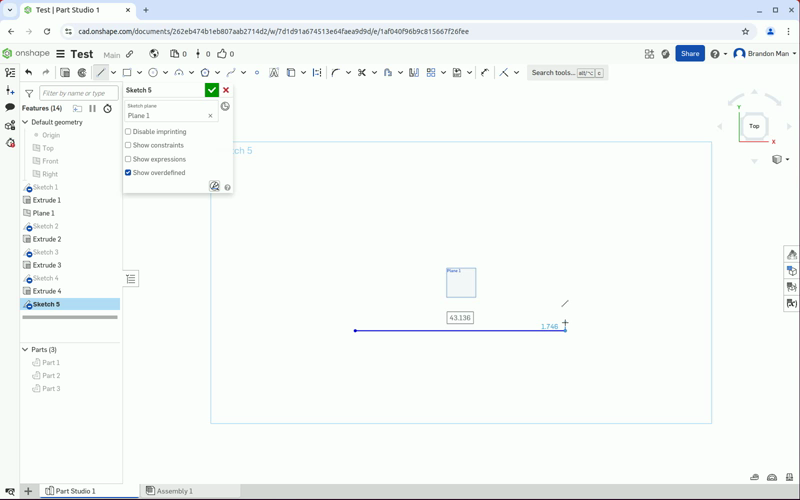
key_down(shift)
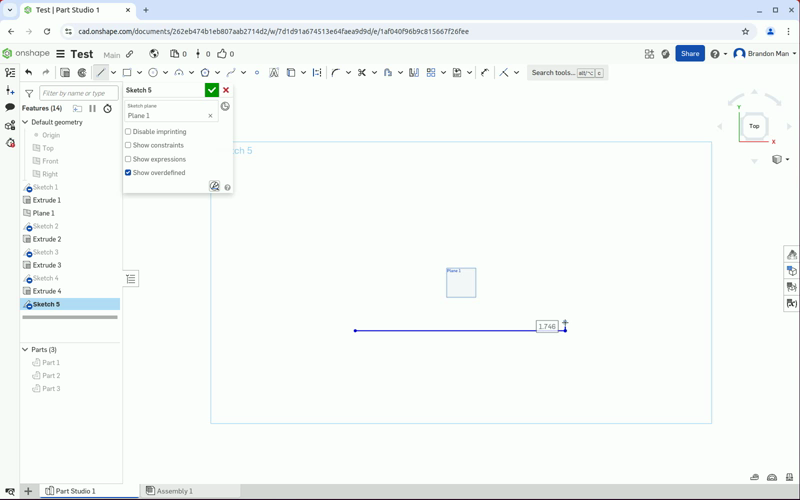
mouse_move(355, 322)
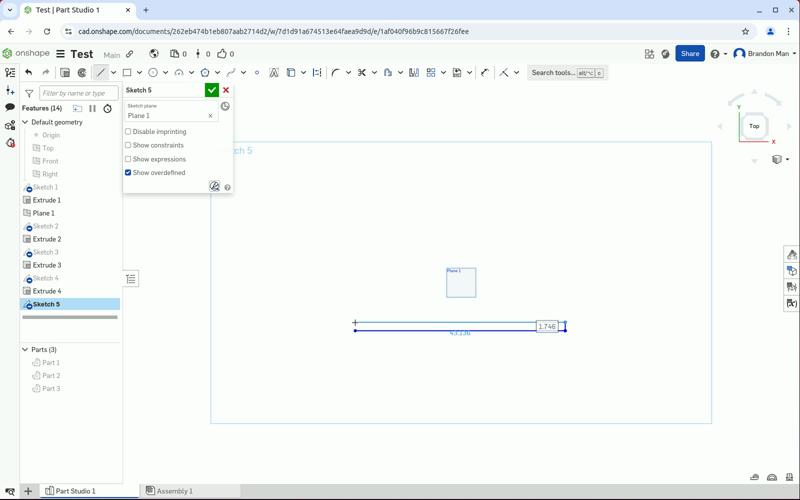
click(355, 322)
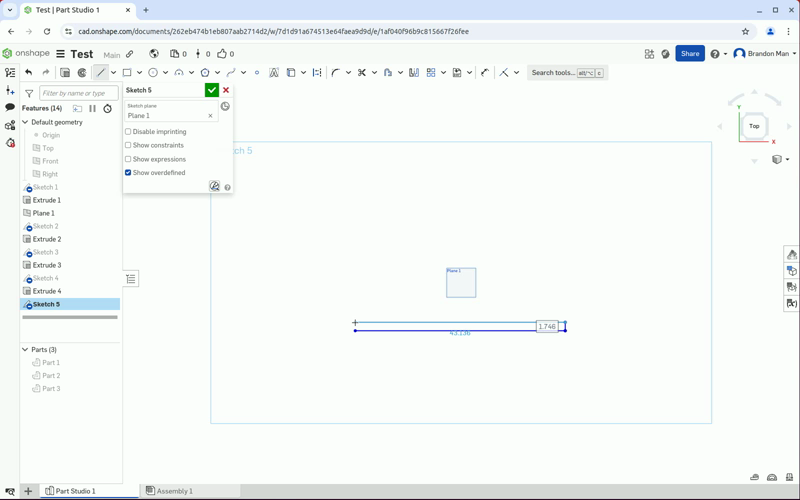
key_up(shift)
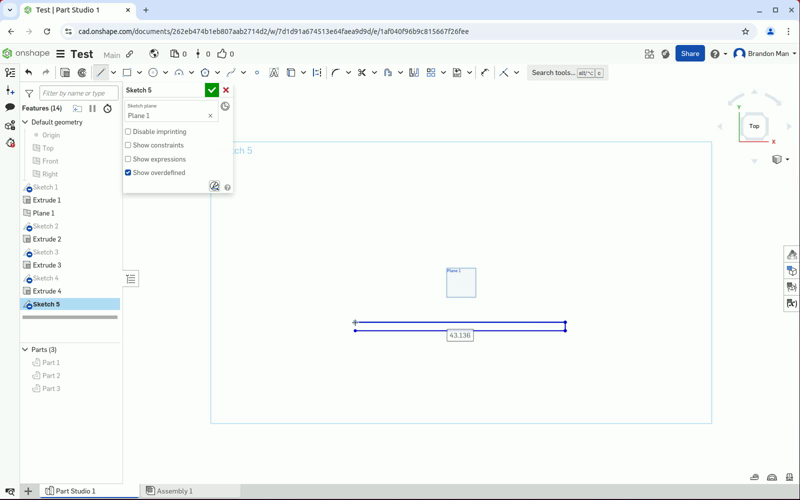
mouse_move(385, 322)
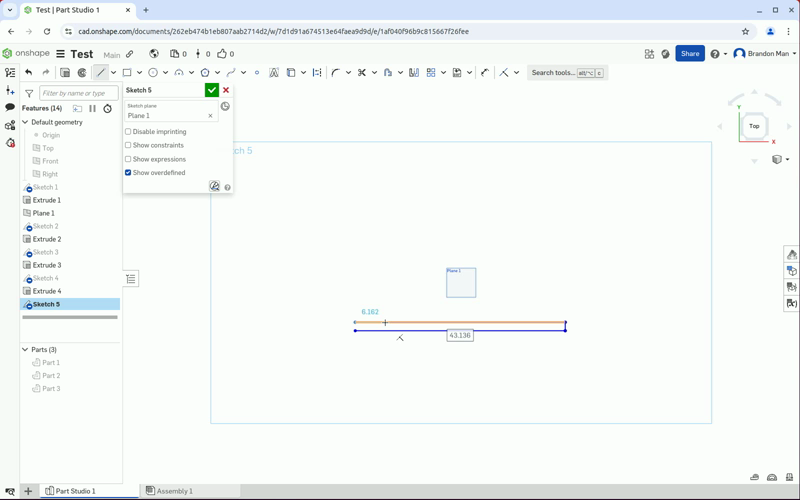
key_down(shift)
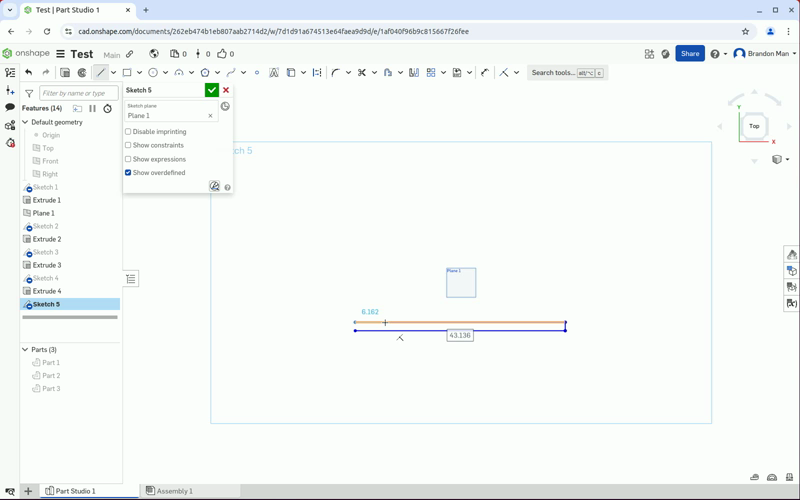
mouse_move(355, 330)
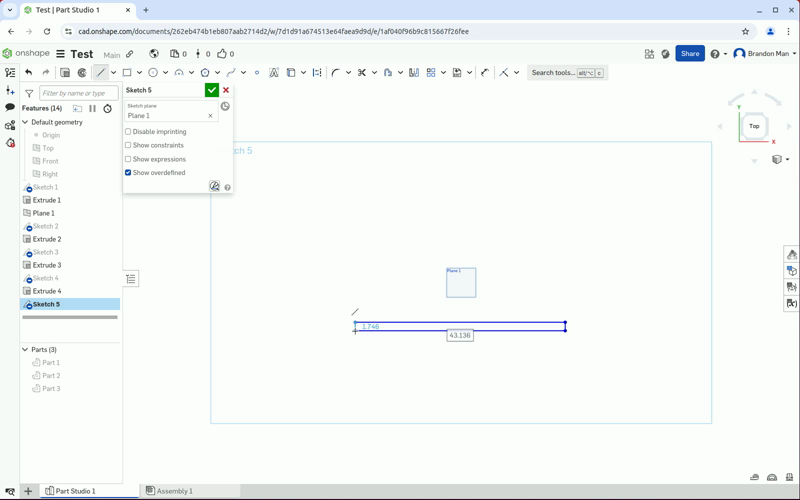
key_up(shift)
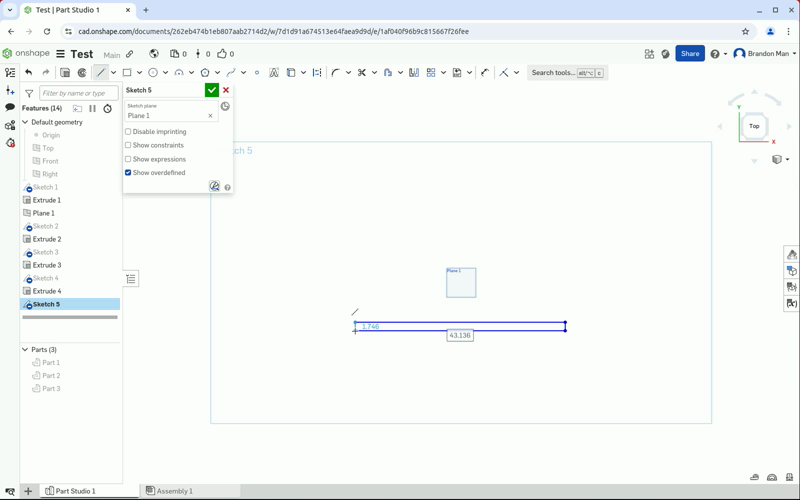
click(355, 330)
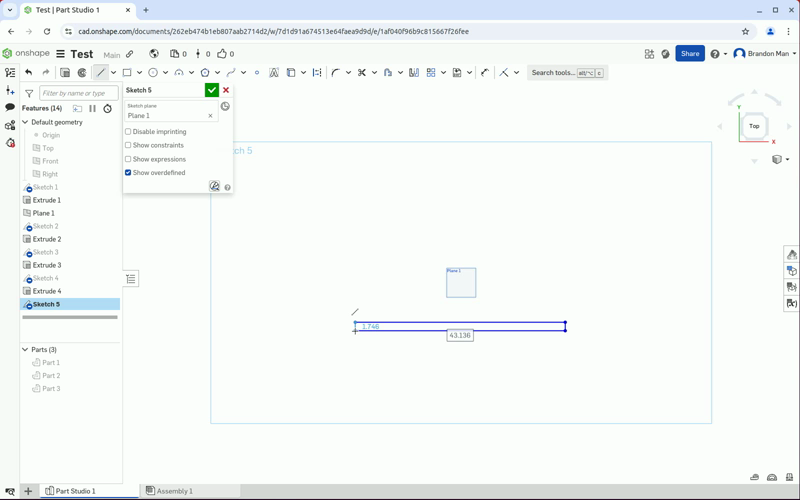
key(esc)
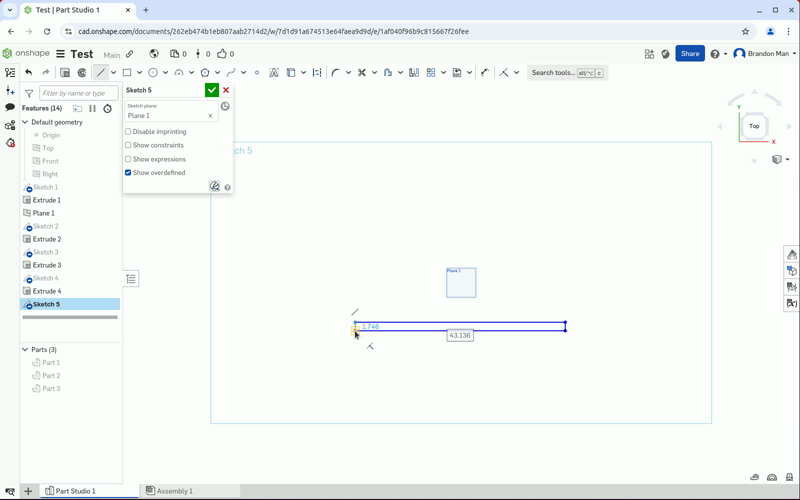
mouse_move(463, 325)
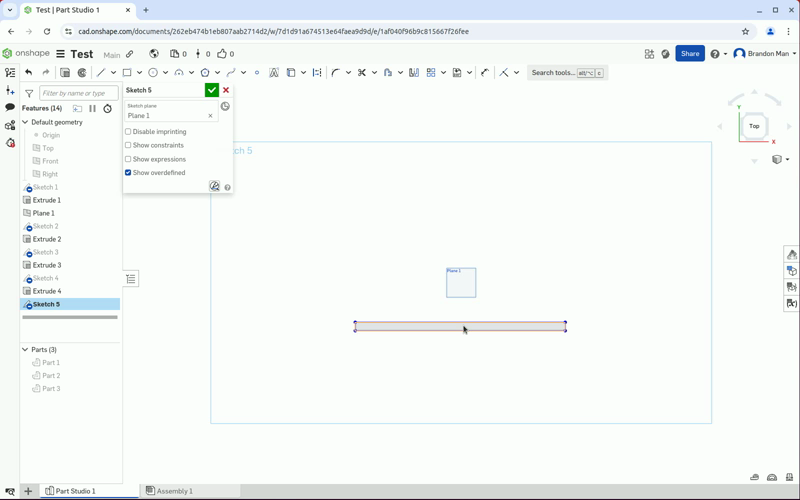
click(463, 325)
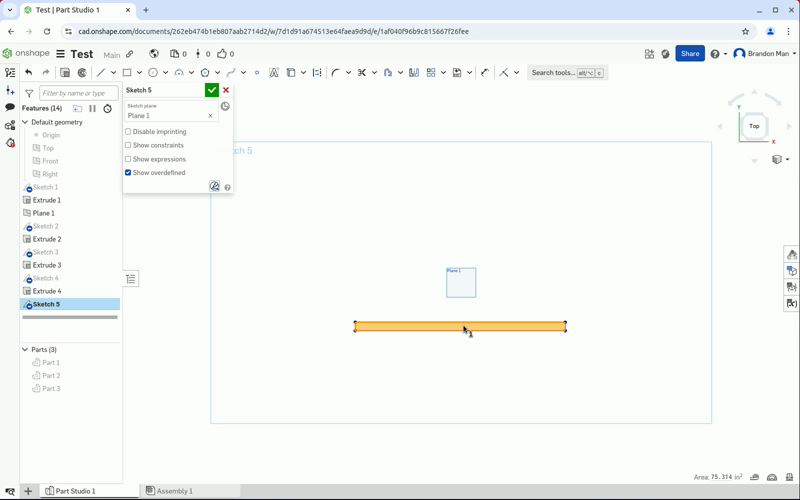
mouse_move(73, 352)
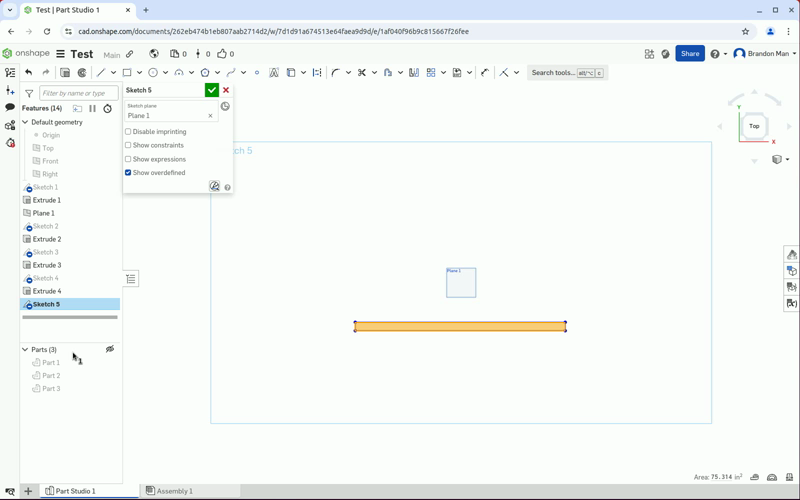
key(shift+y)
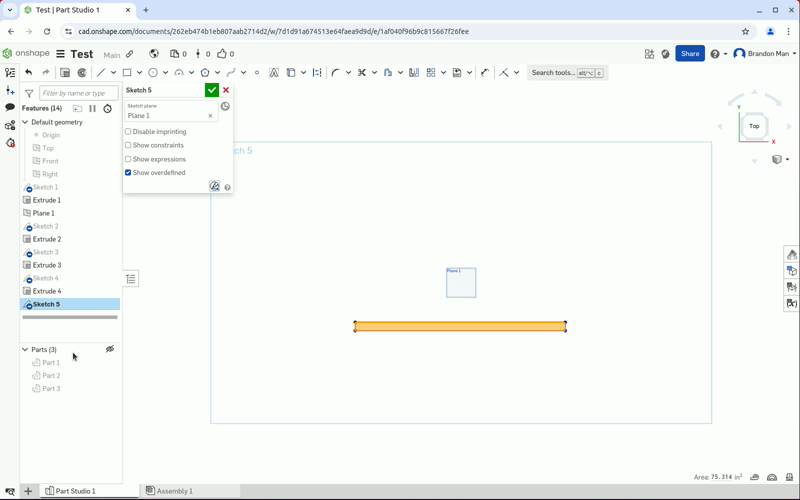
key(shift+e)
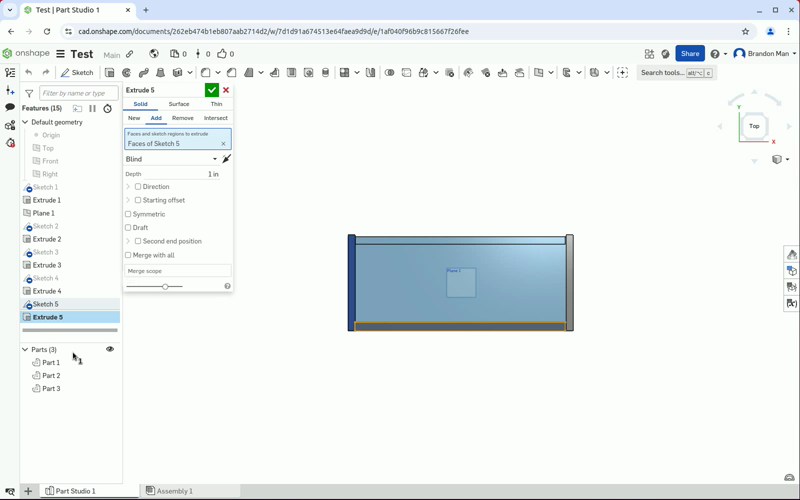
mouse_move(143, 106)
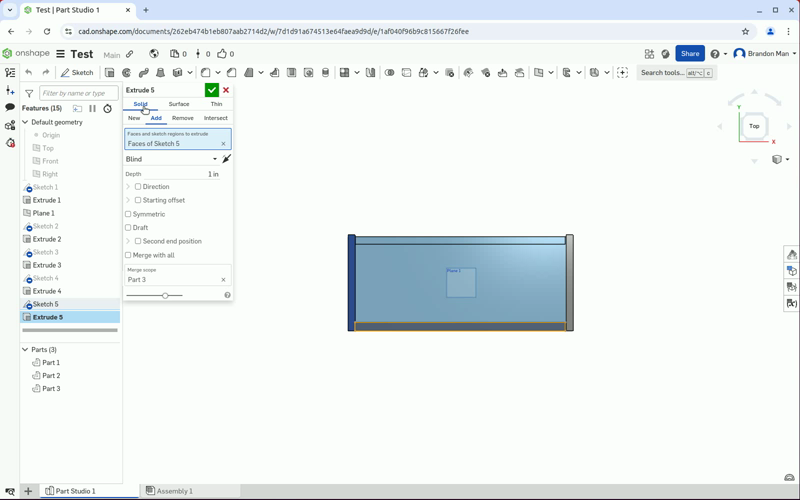
click(143, 106)
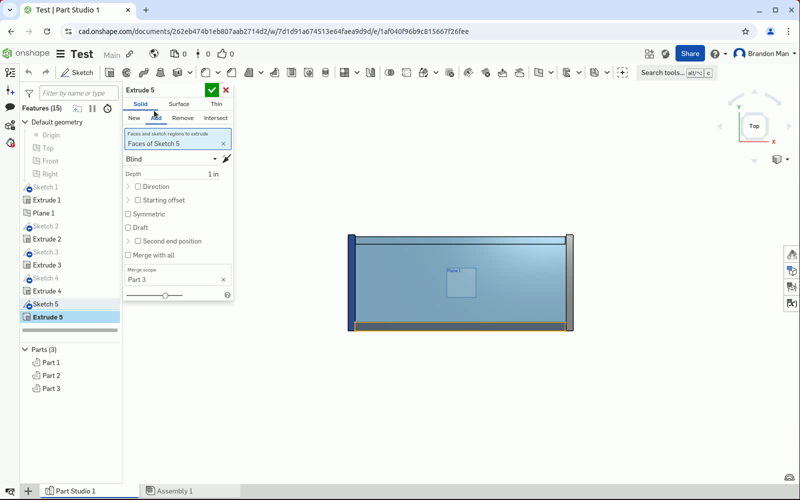
mouse_move(186, 120)
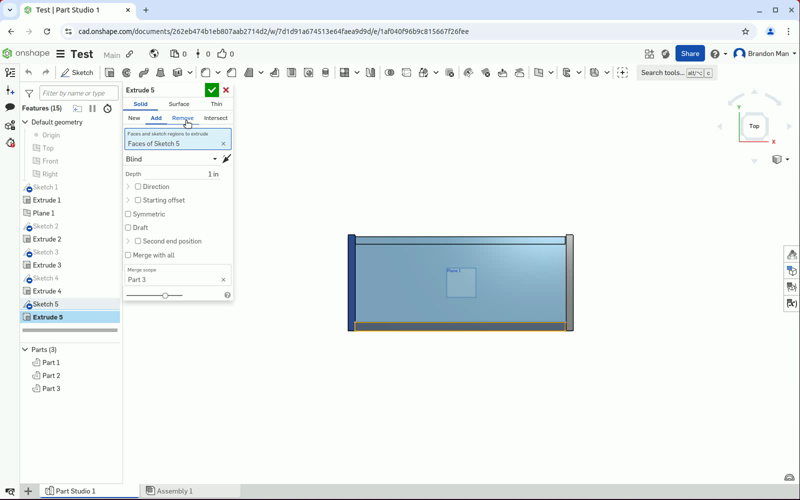
click(186, 120)
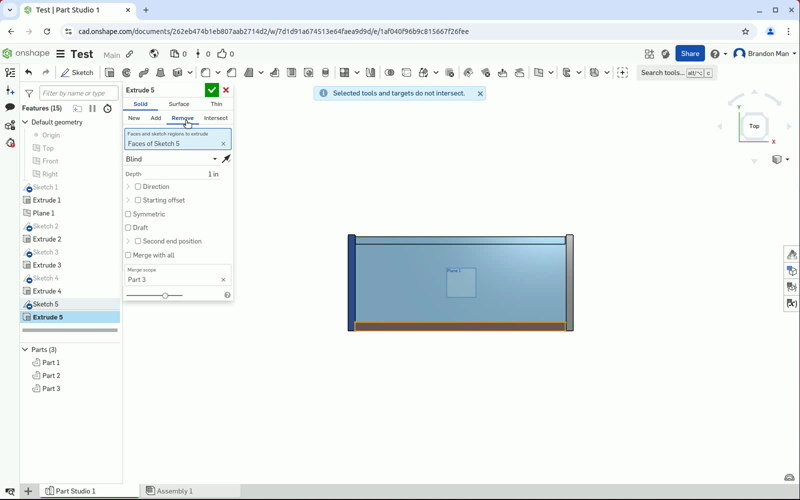
key(tab, 4)
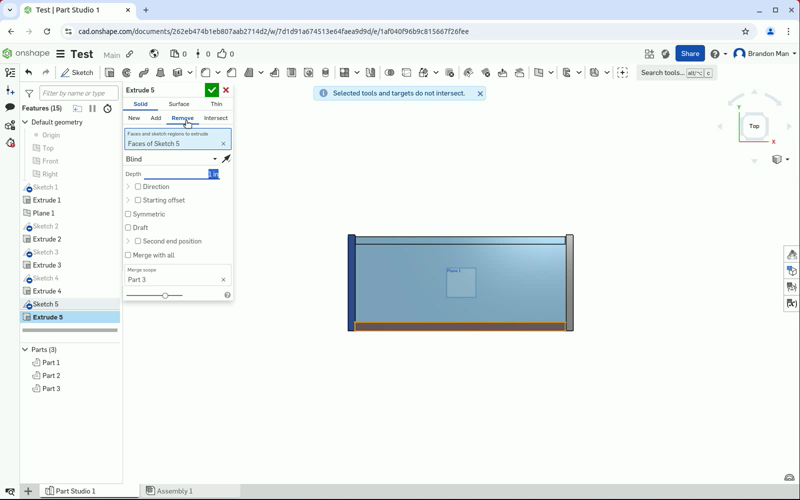
text(1.685)
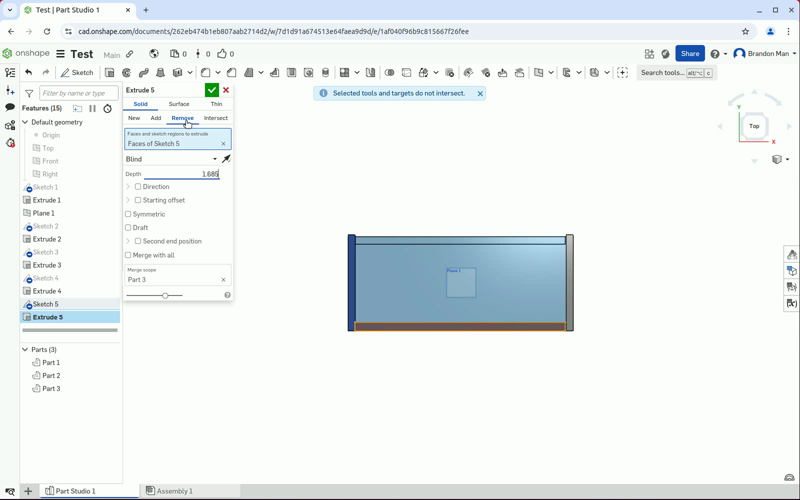
key(tab, 6)
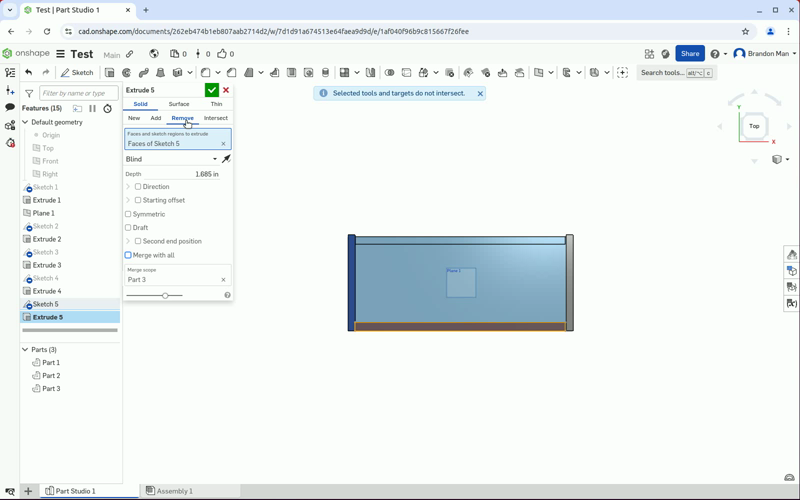
key(space)
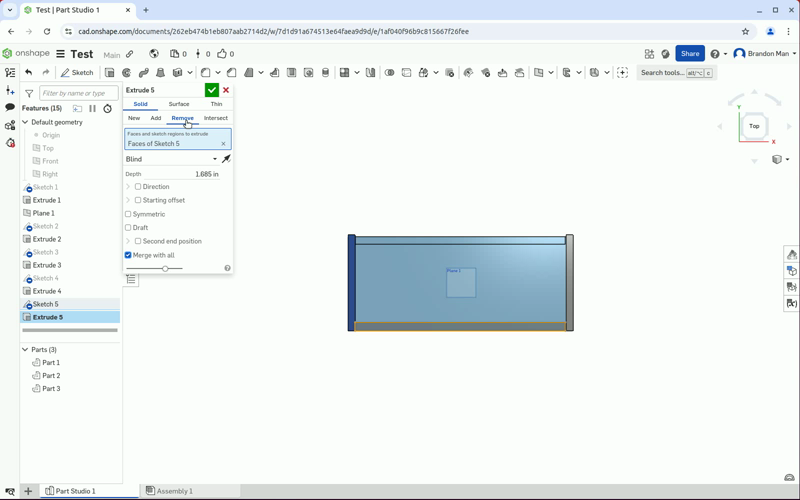
key(enter)
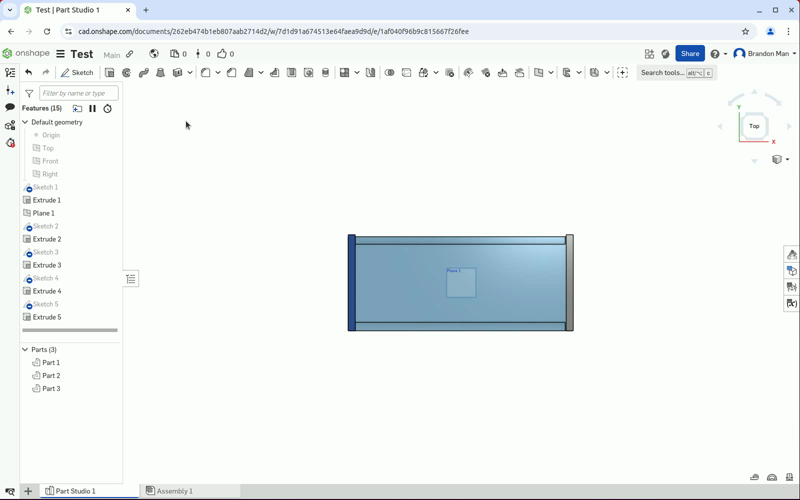
key(shift+h)
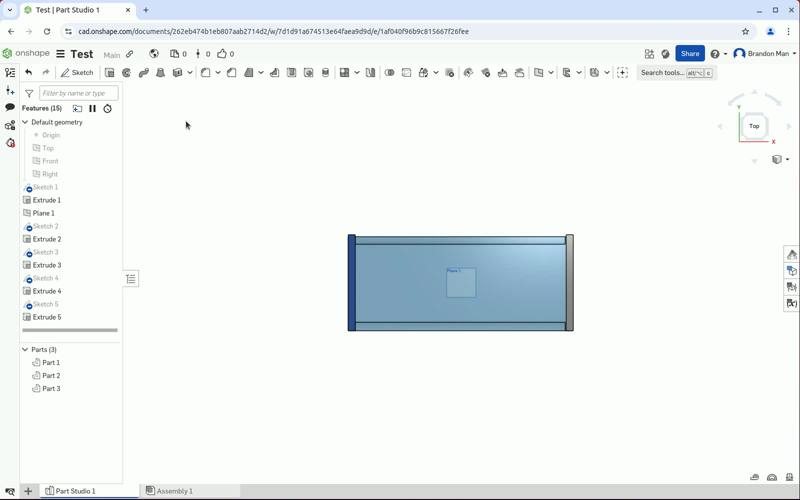
key(shift+h)
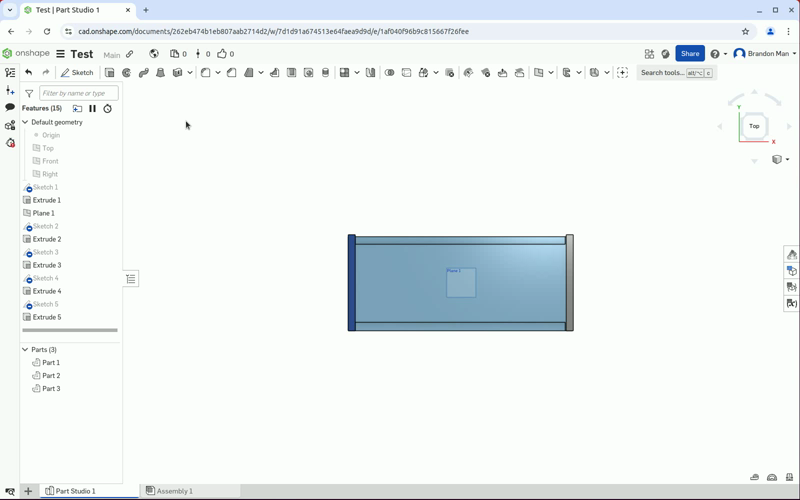
mouse_move(73, 189)
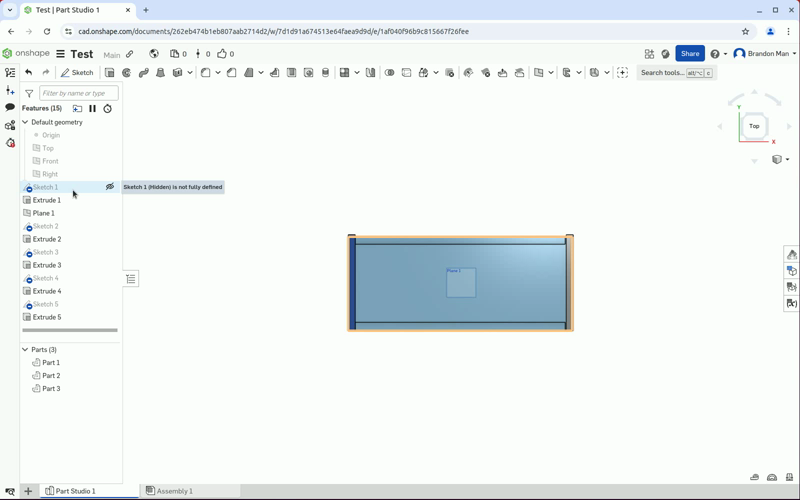
click(73, 189)
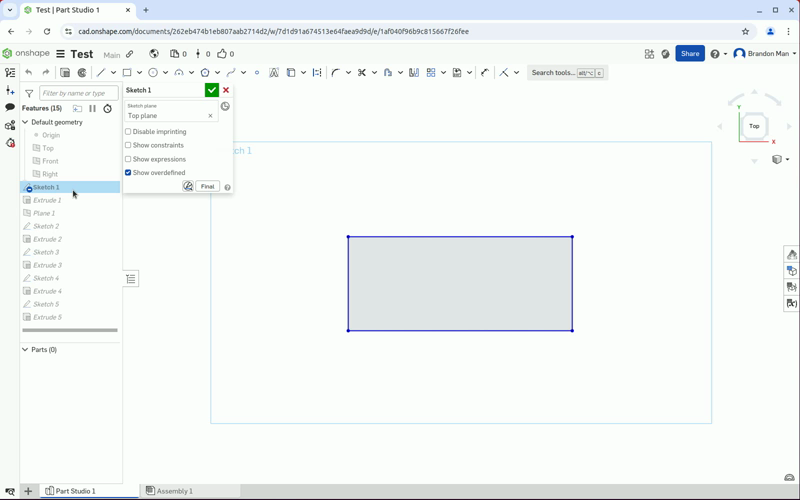
mouse_move(229, 92)
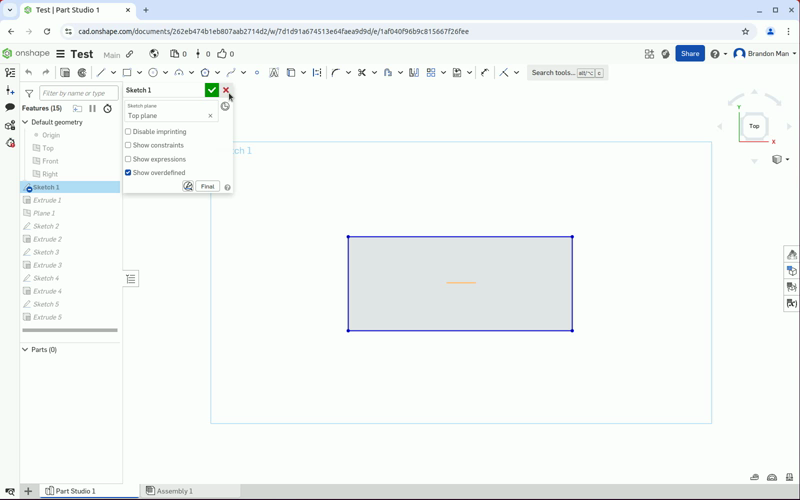
click(229, 92)
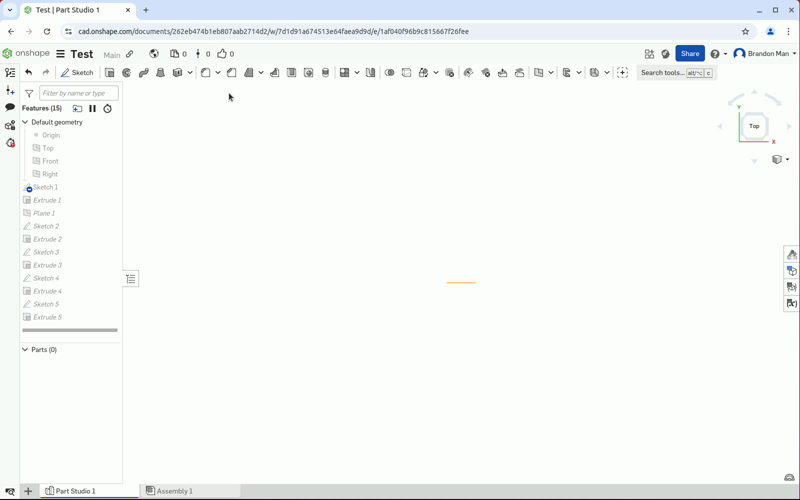
mouse_move(73, 352)
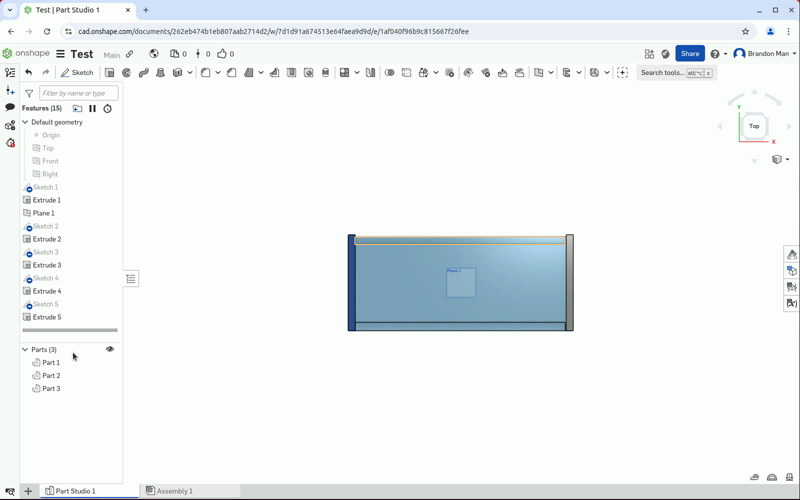
key(y)
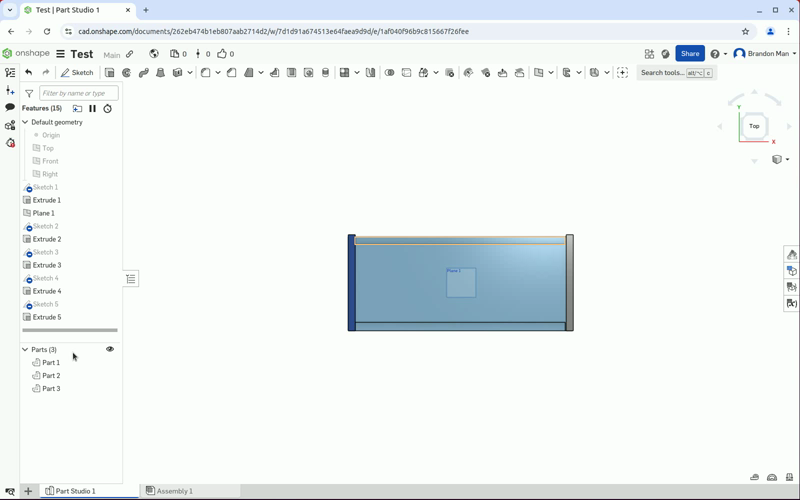
key(shift+p)
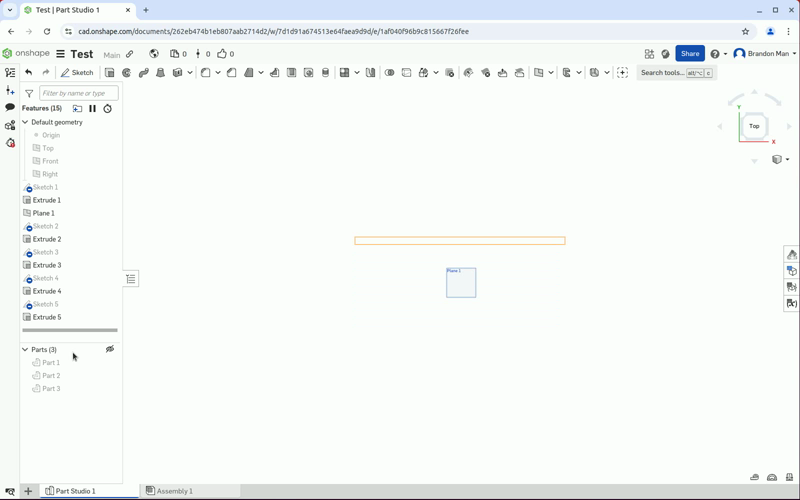
key(space)
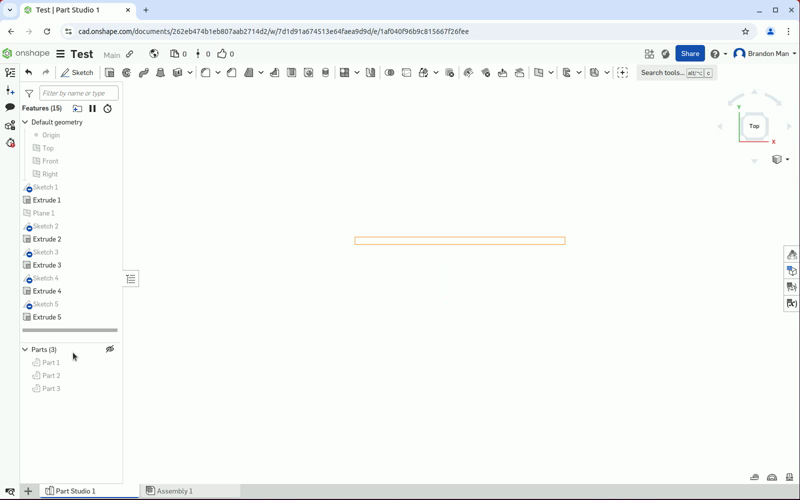
key_down(shift)
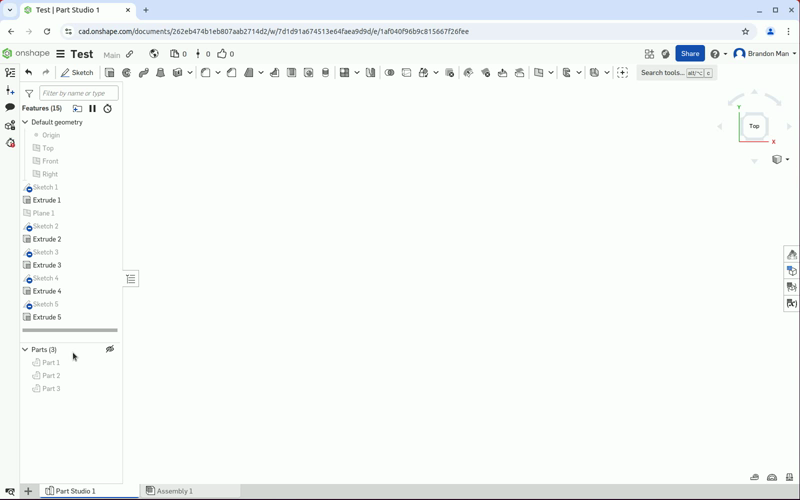
key(up)
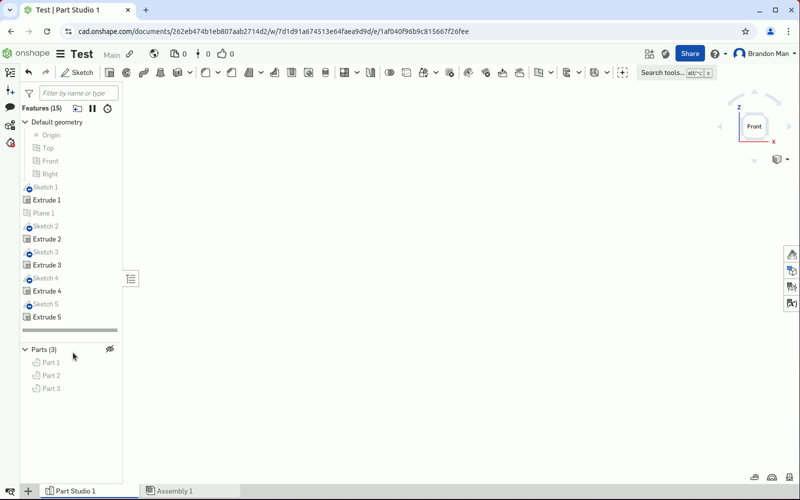
key_up(shift)
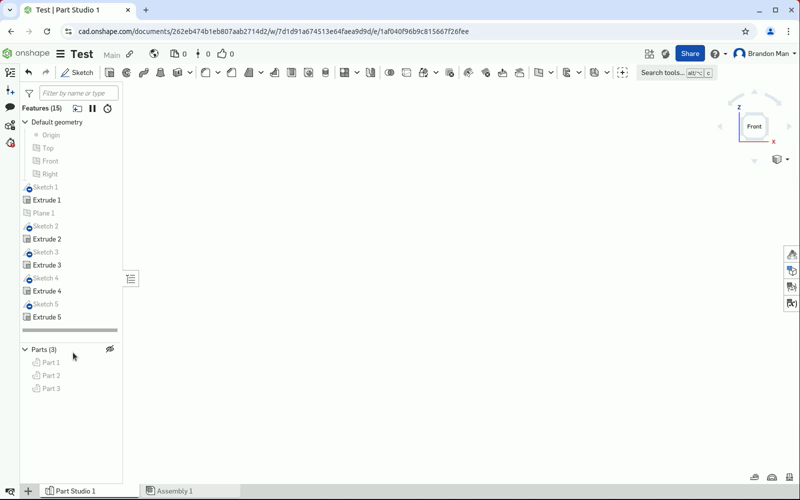
key(space)
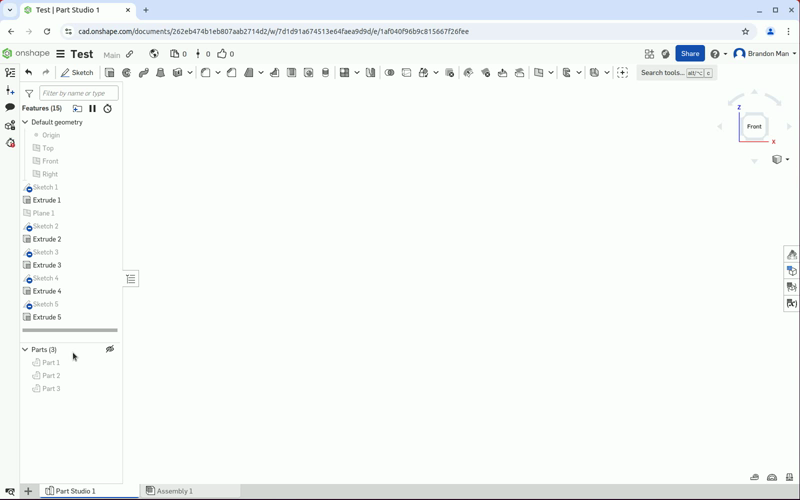
key_down(shift)
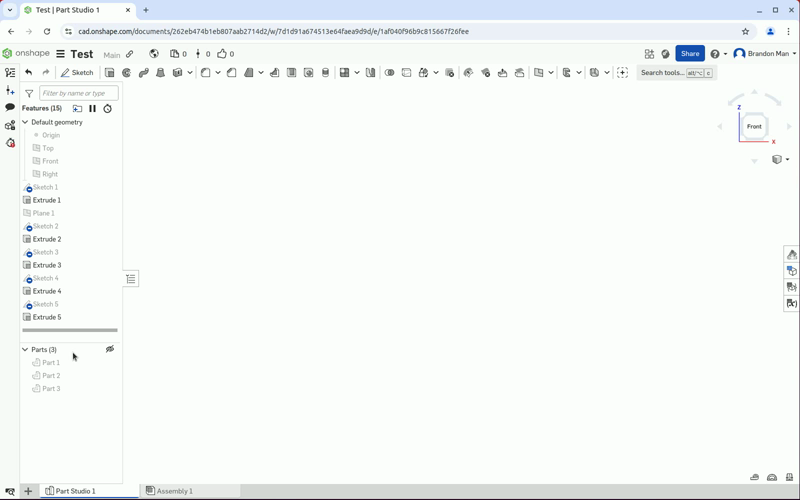
key(left)
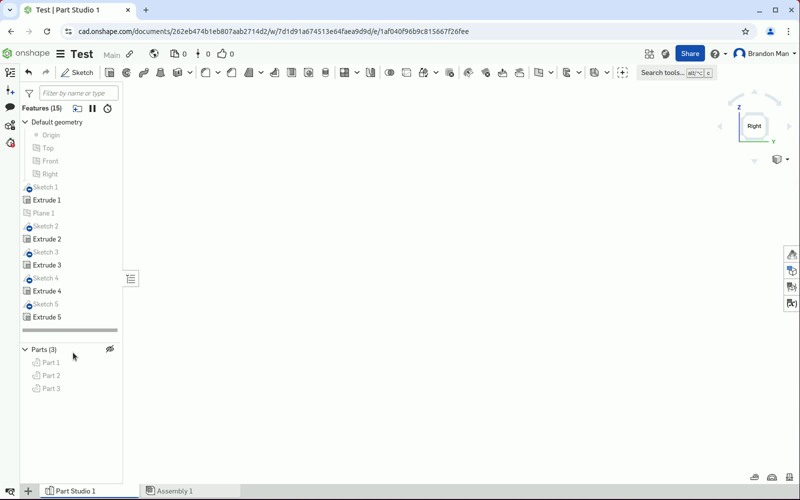
key_up(shift)
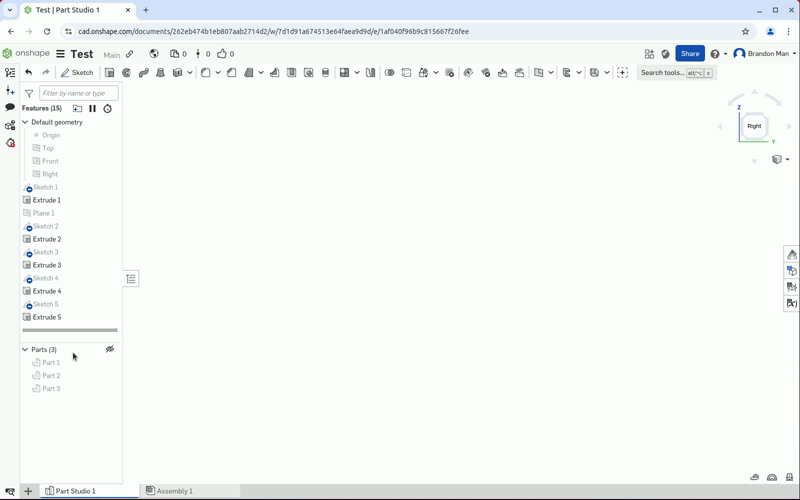
mouse_move(73, 352)
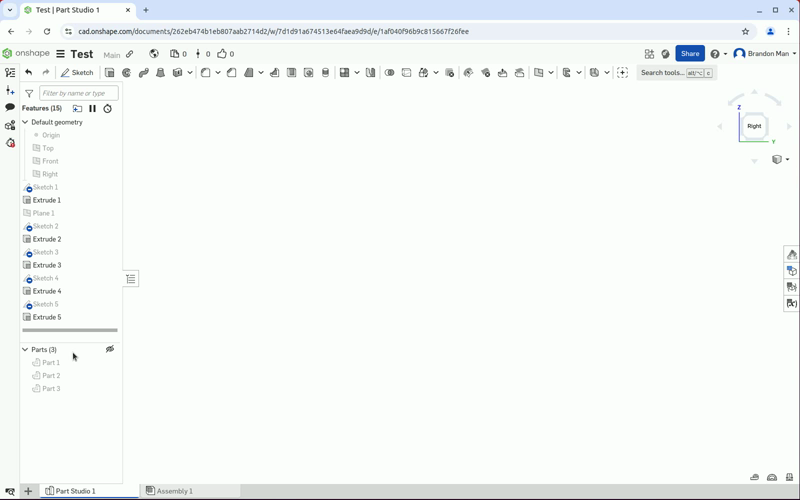
key(shift+y)
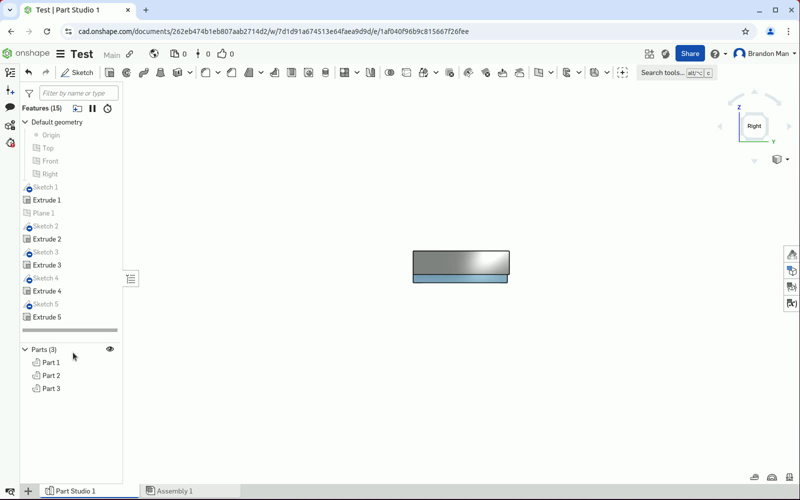
mouse_move(541, 75)
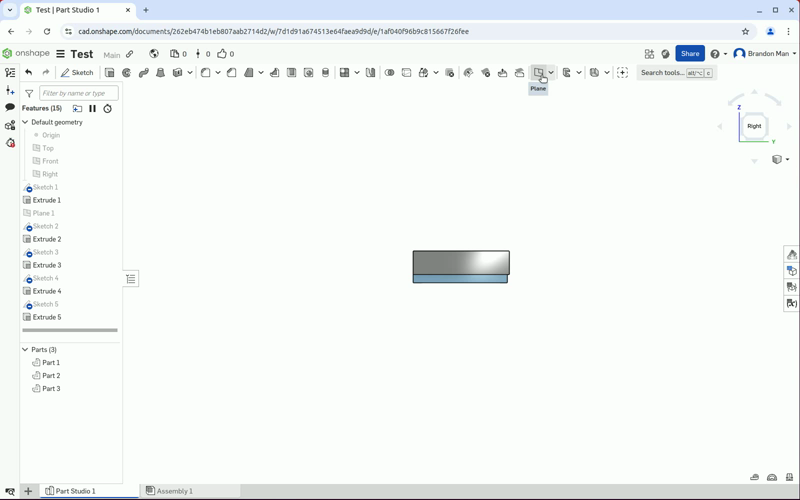
click(541, 75)
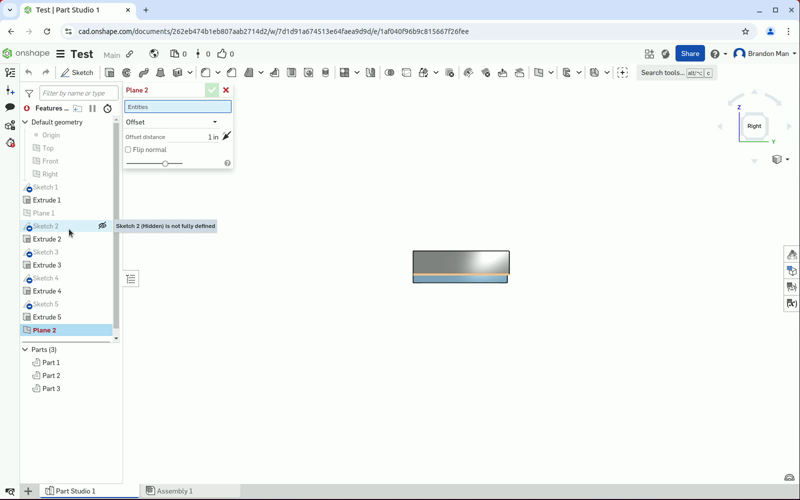
scroll(3)
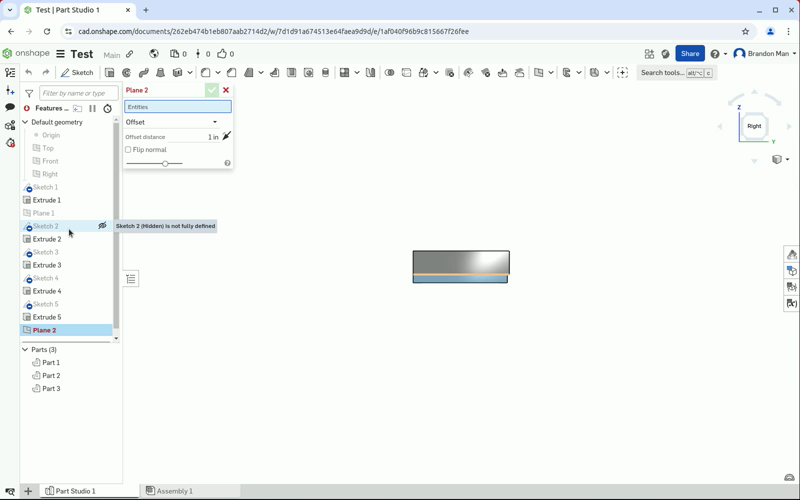
mouse_move(69, 176)
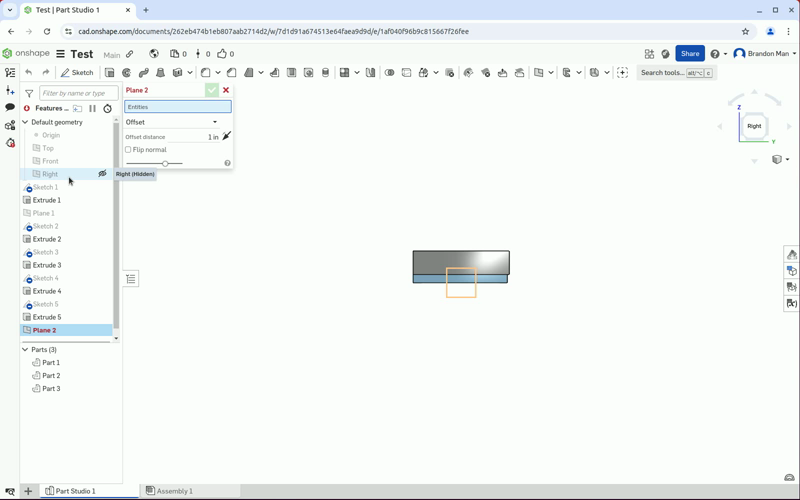
click(69, 176)
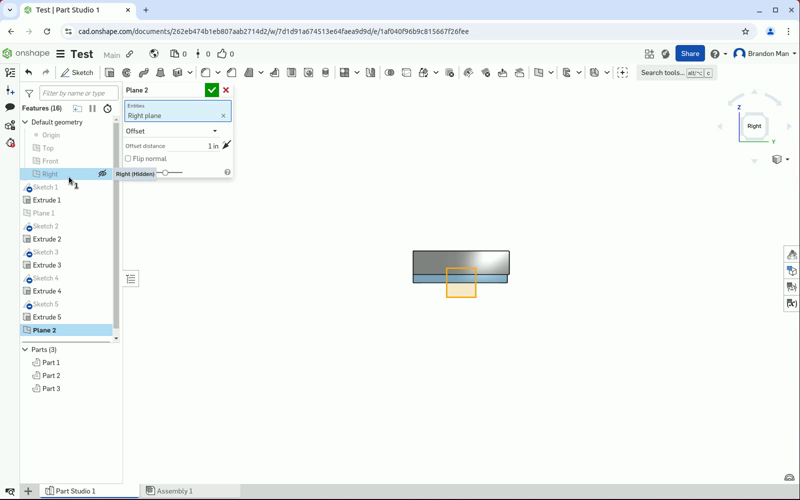
key(tab, 2)
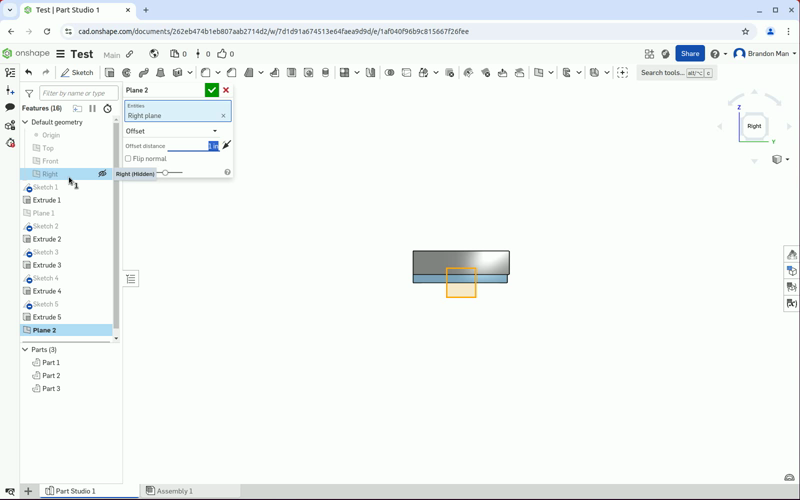
text(23.108)
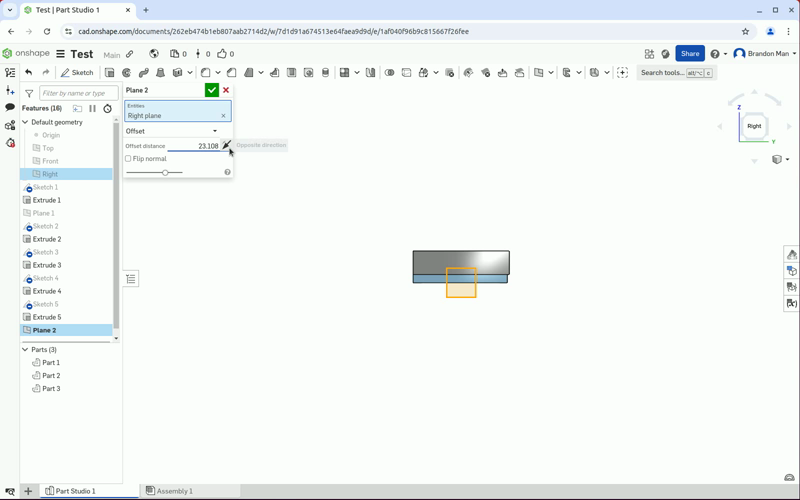
mouse_move(229, 147)
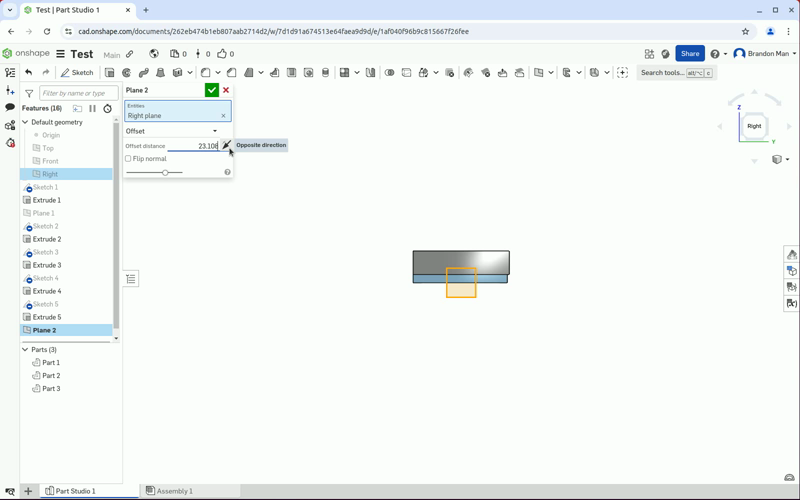
click(229, 147)
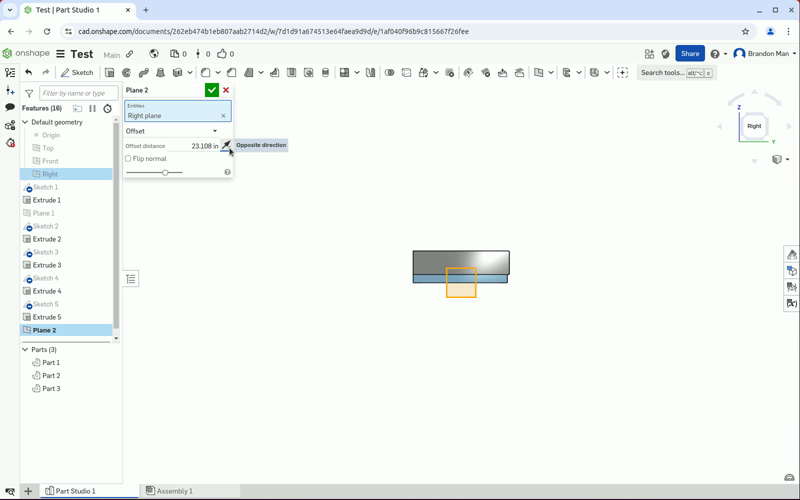
key(enter, 2)
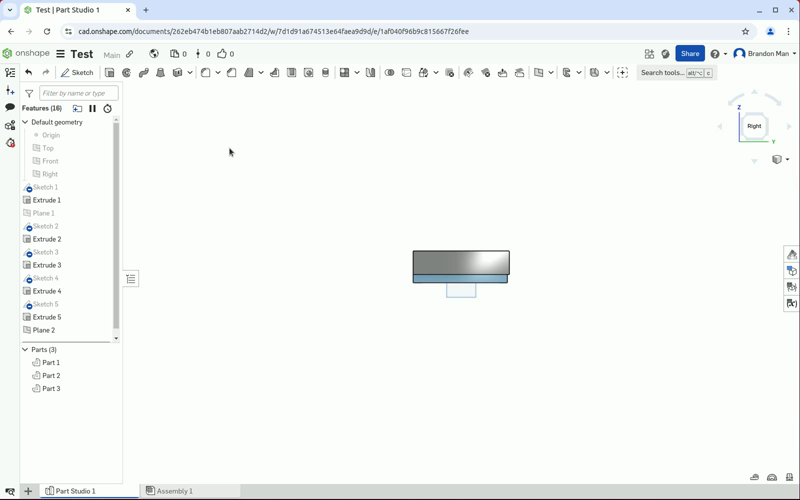
key(shift+s)
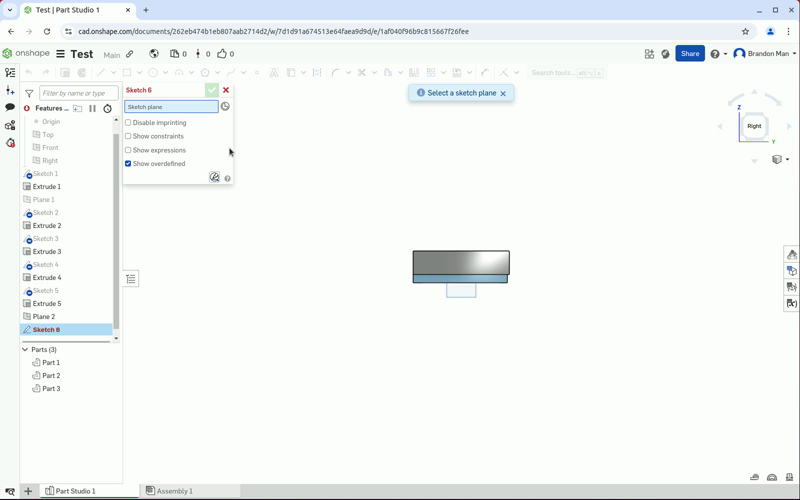
mouse_move(69, 319)
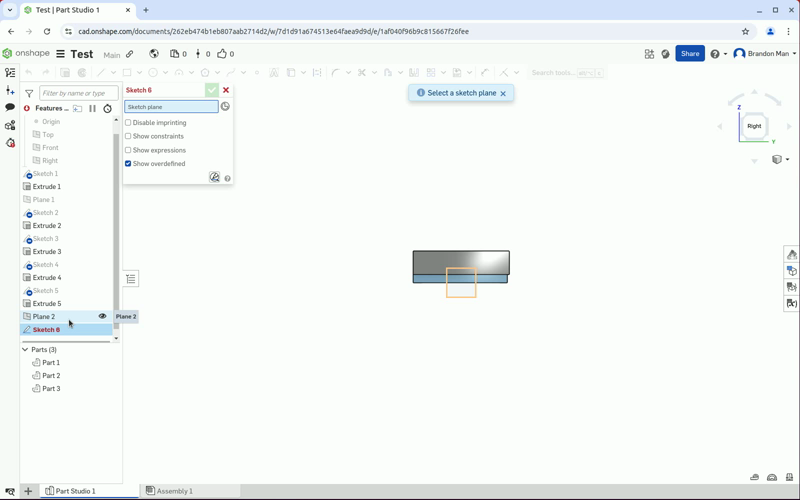
click(69, 319)
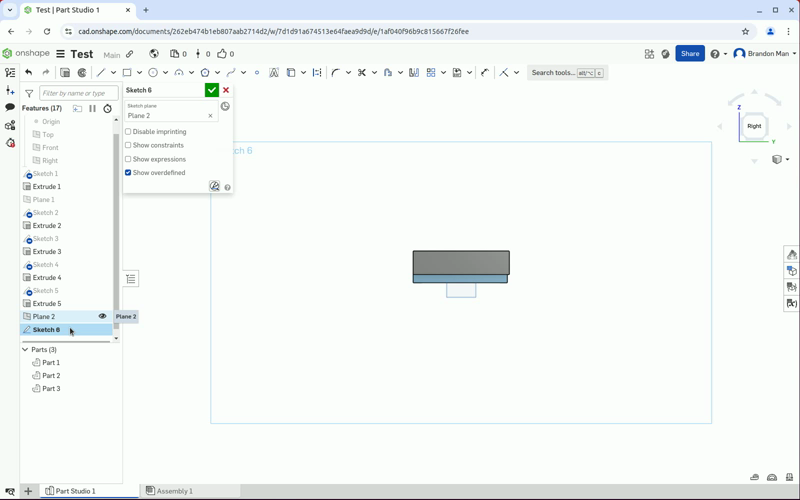
mouse_move(73, 352)
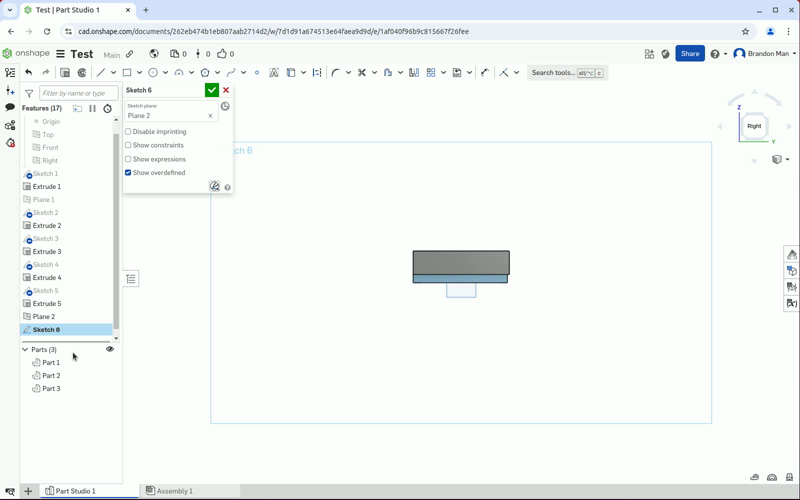
key(y)
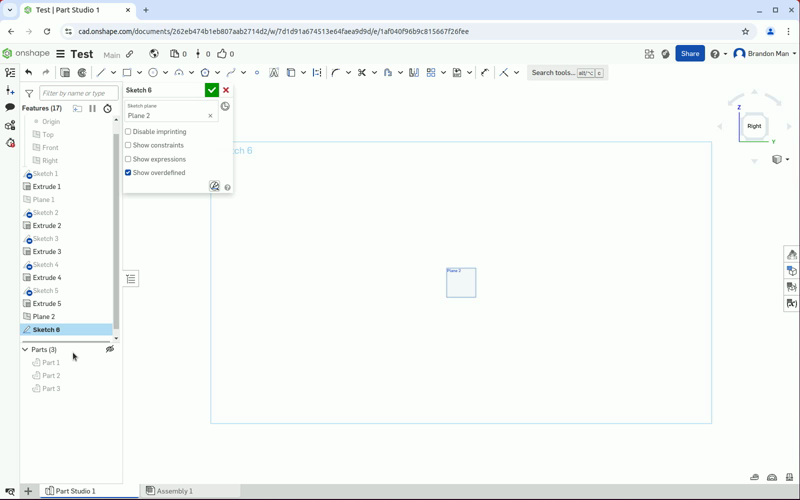
key(c)
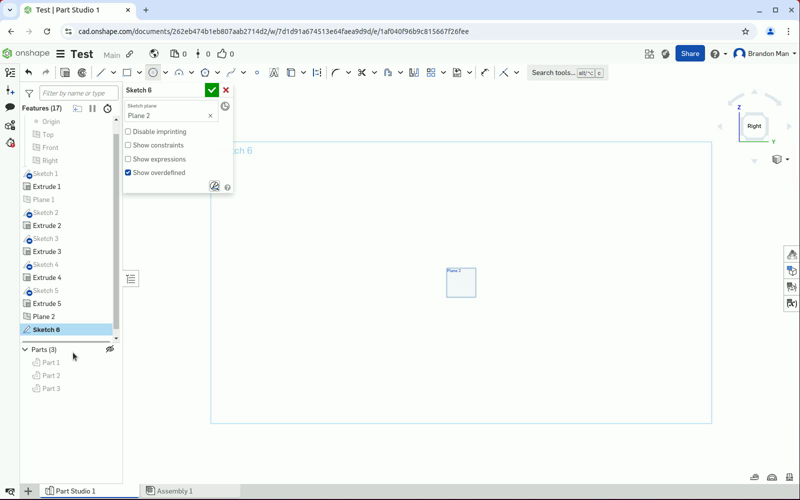
key_down(shift)
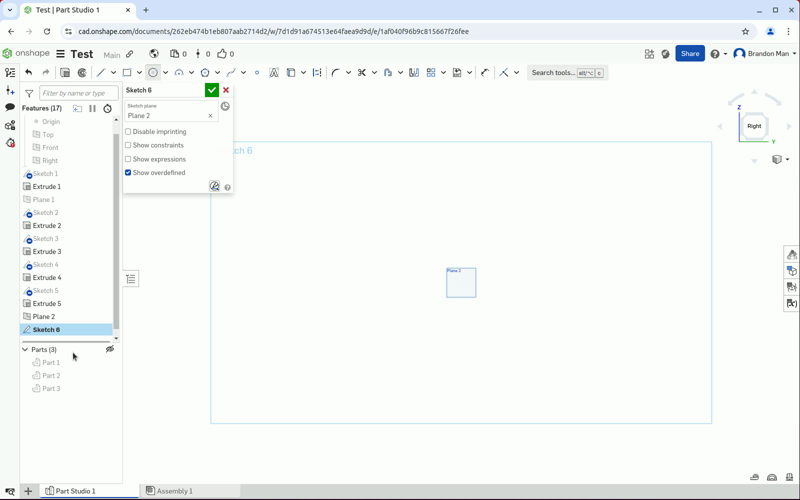
mouse_move(439, 266)
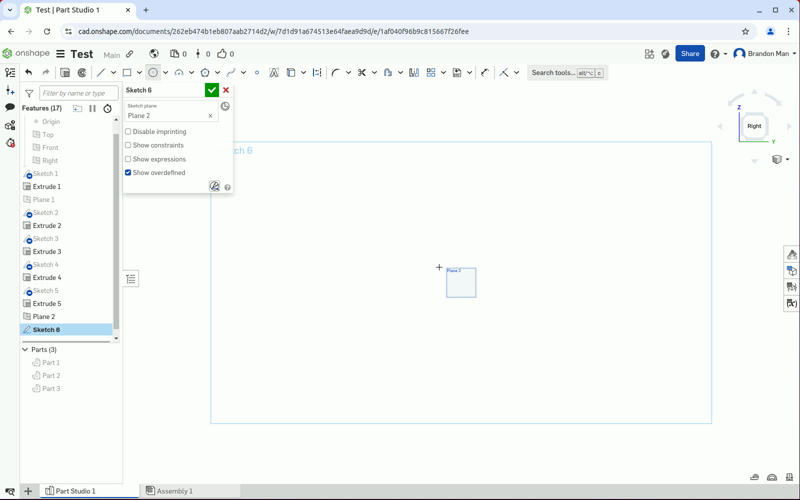
click(439, 266)
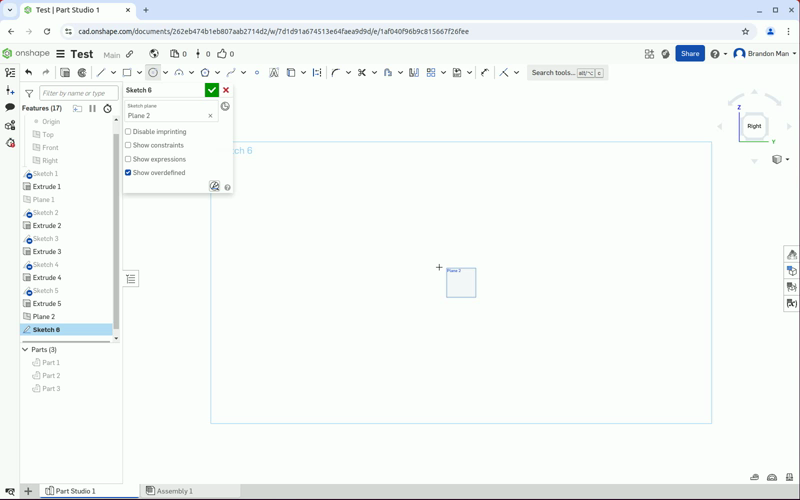
key_up(shift)
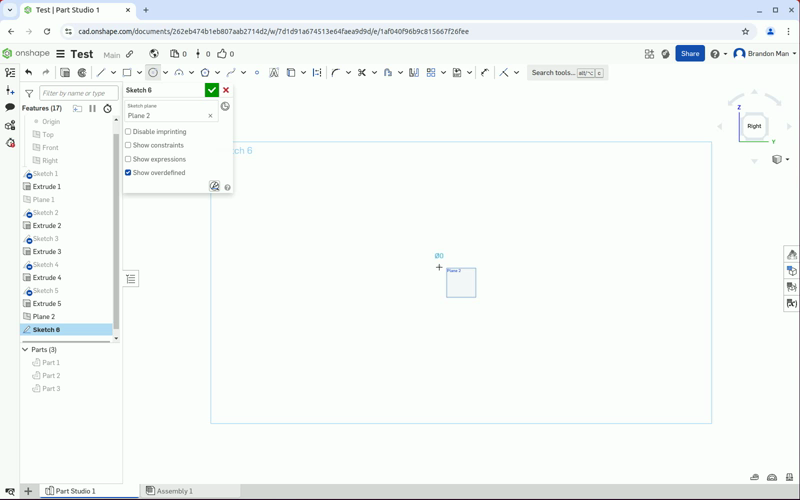
mouse_move(442, 266)
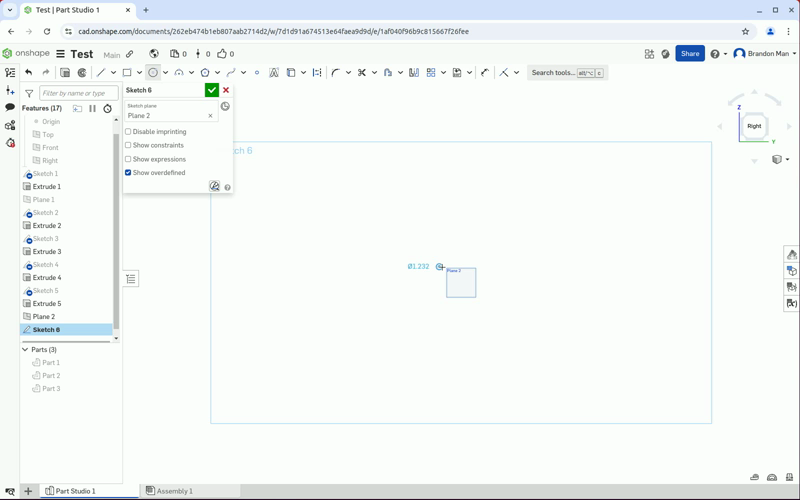
click(442, 266)
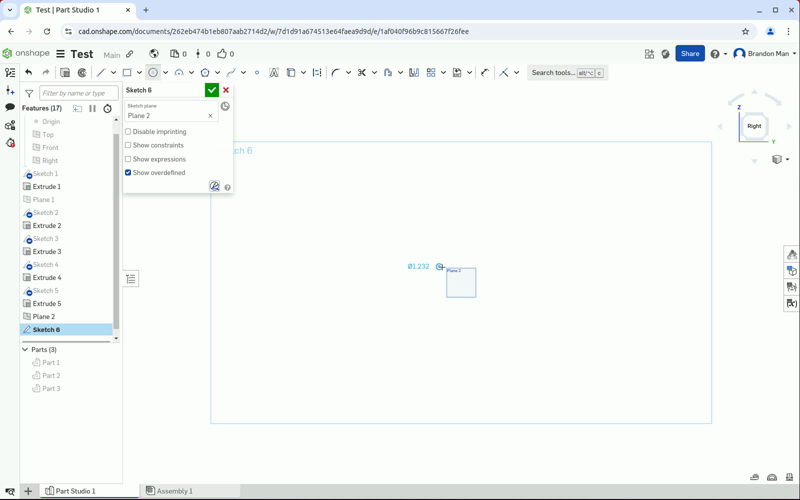
key(esc)
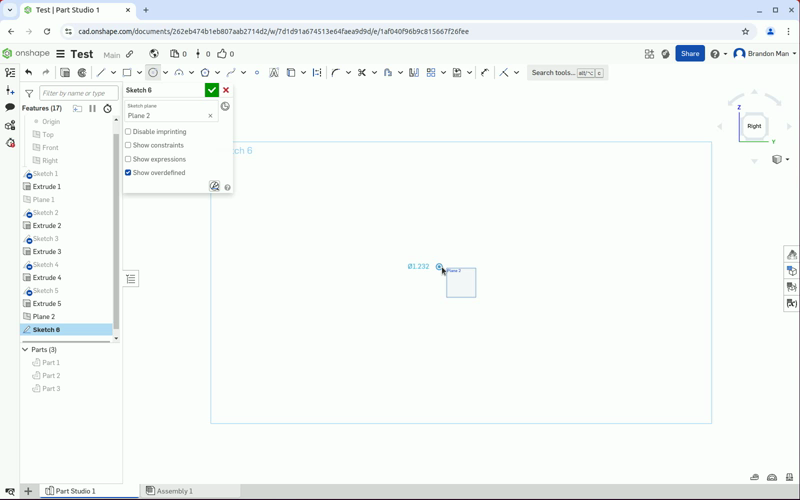
mouse_move(438, 264)
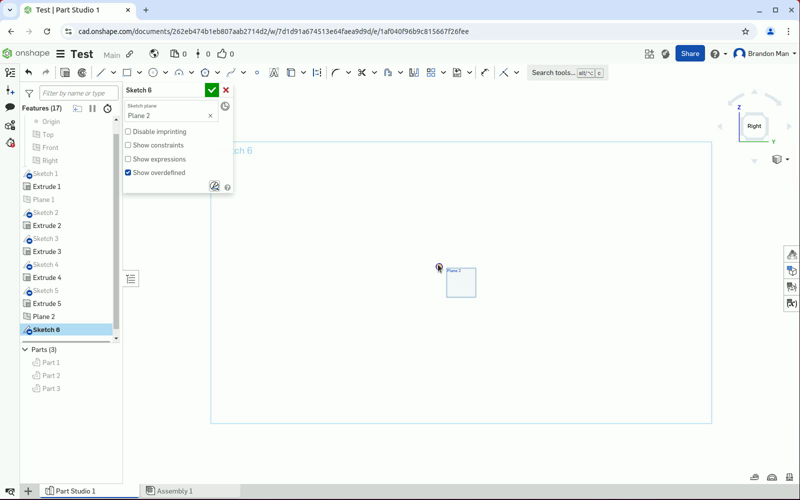
scroll(6)
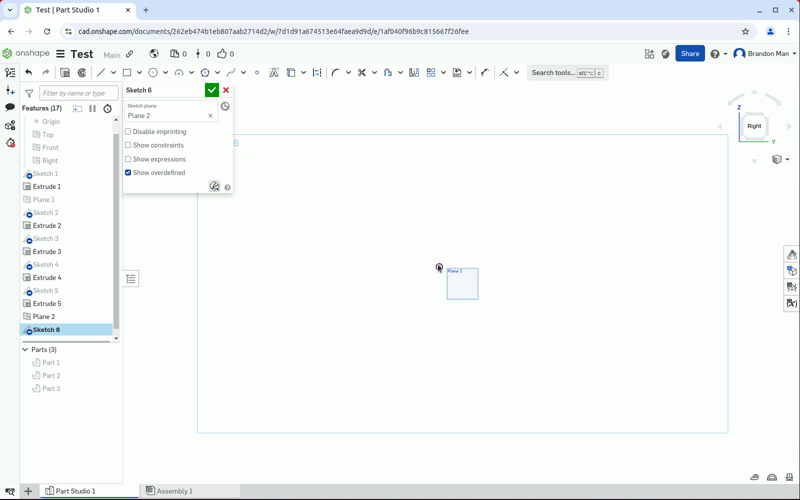
scroll(6)
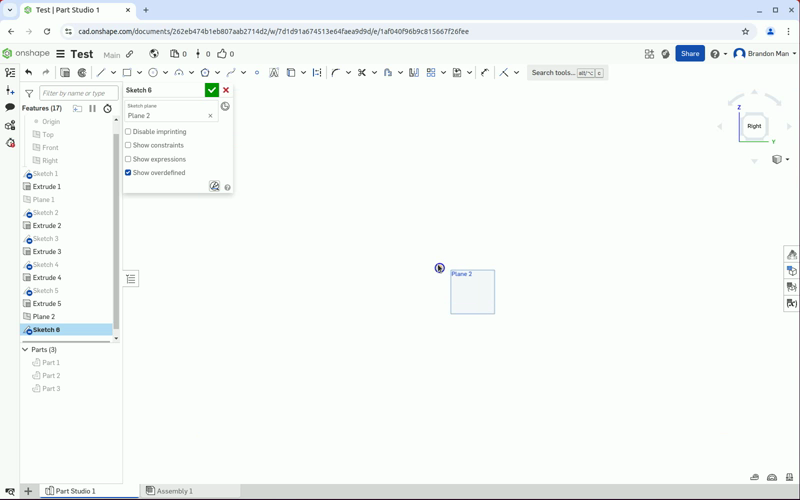
scroll(6)
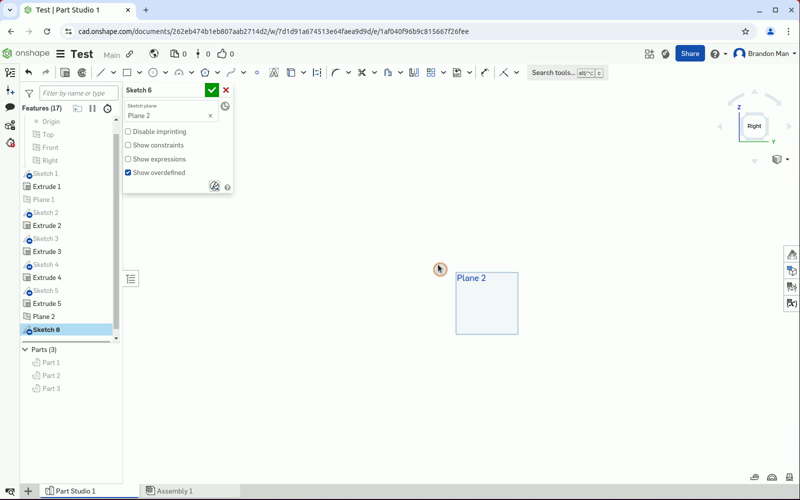
scroll(6)
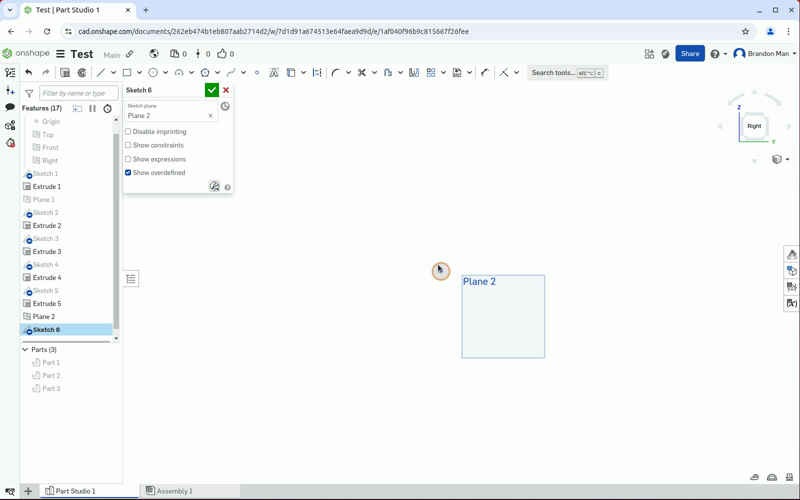
scroll(6)
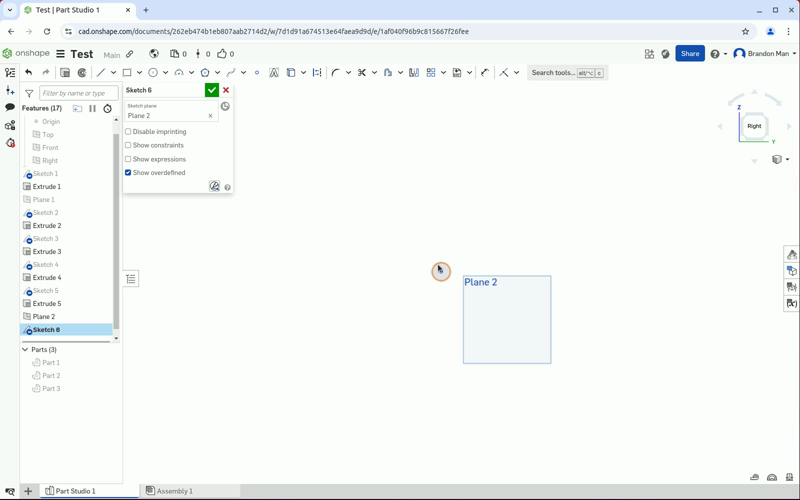
scroll(6)
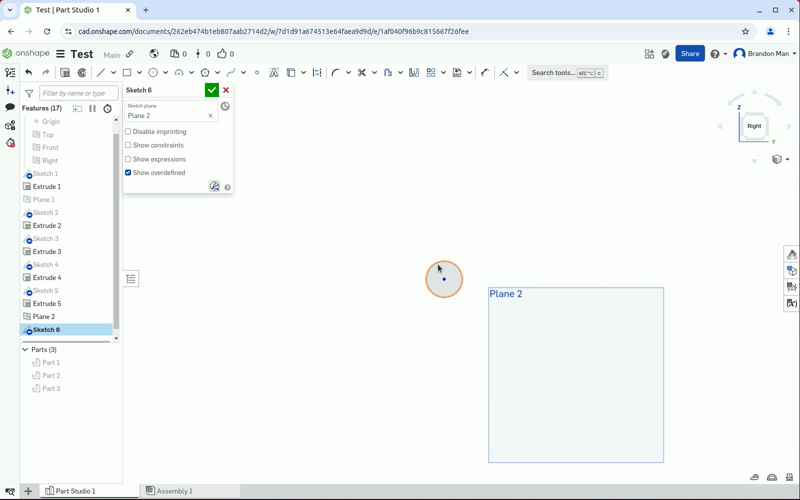
scroll(6)
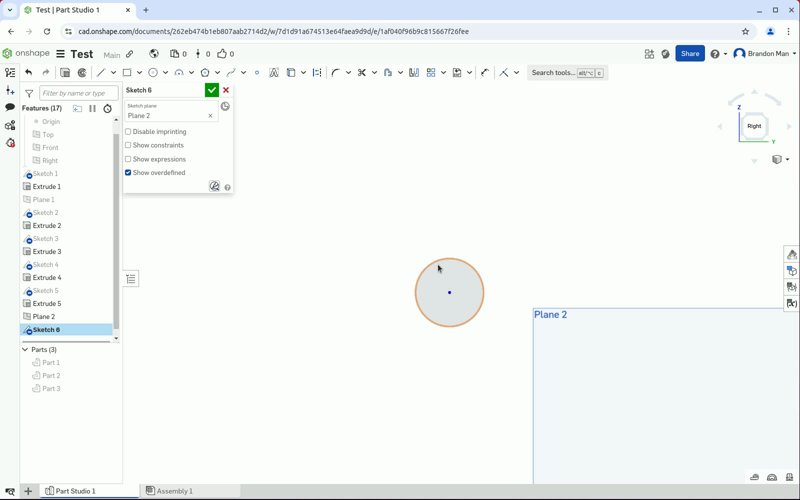
click(438, 264)
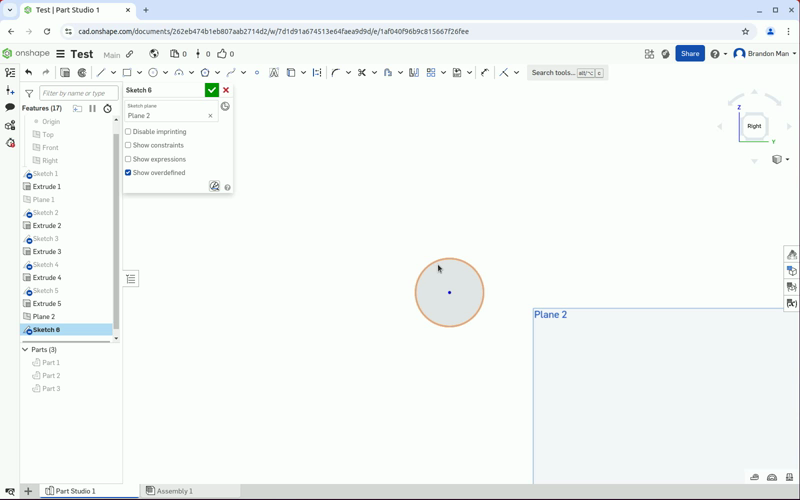
scroll(-6)
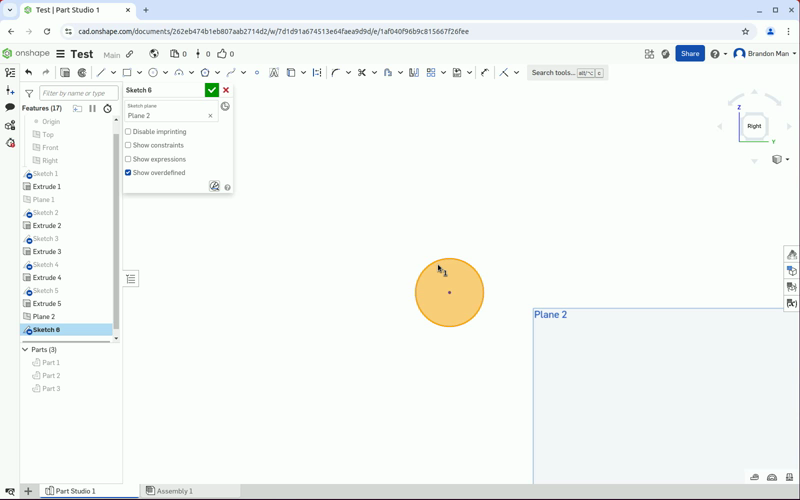
scroll(-6)
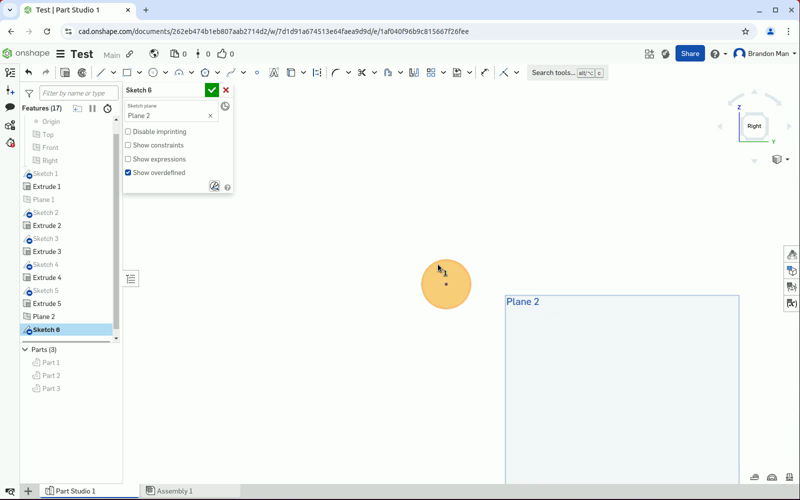
scroll(-6)
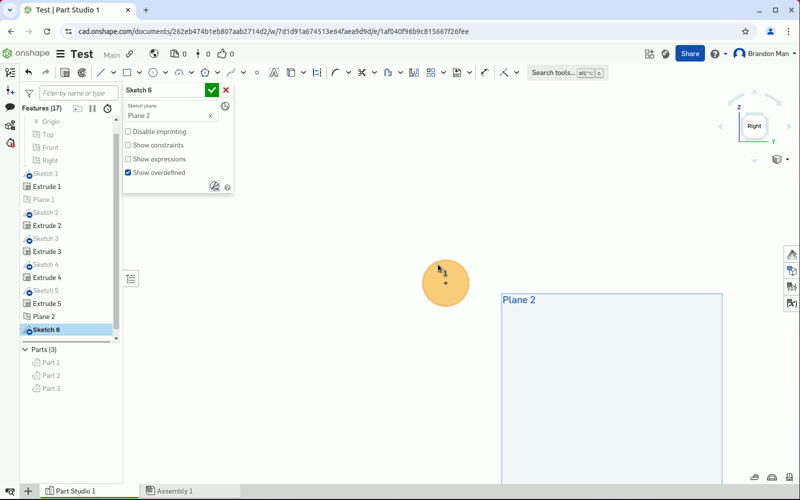
scroll(-6)
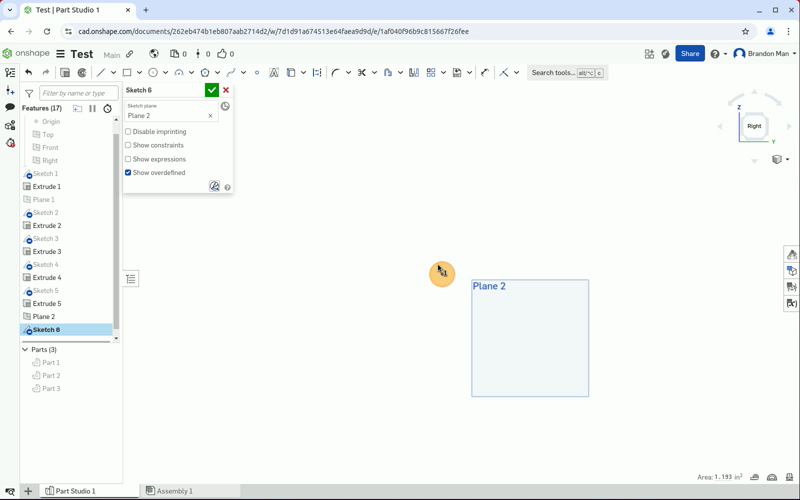
scroll(-6)
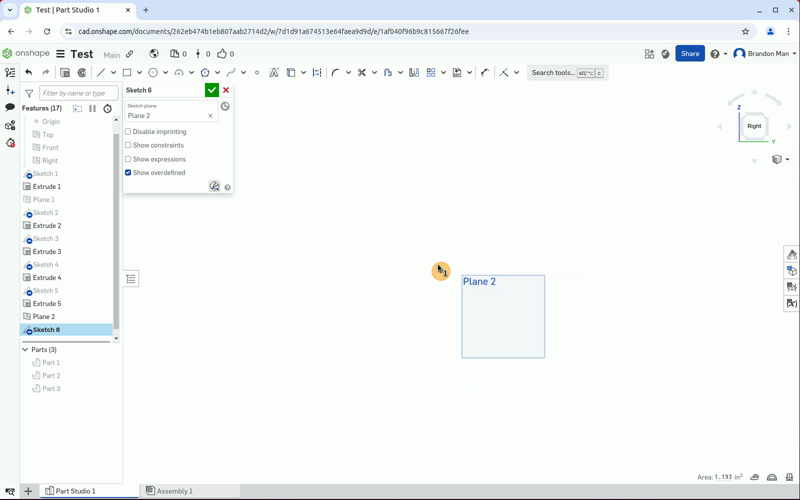
scroll(-6)
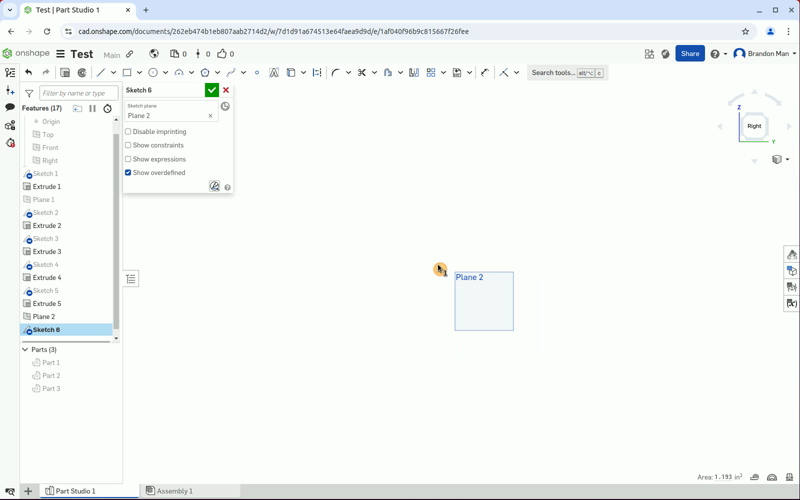
scroll(-6)
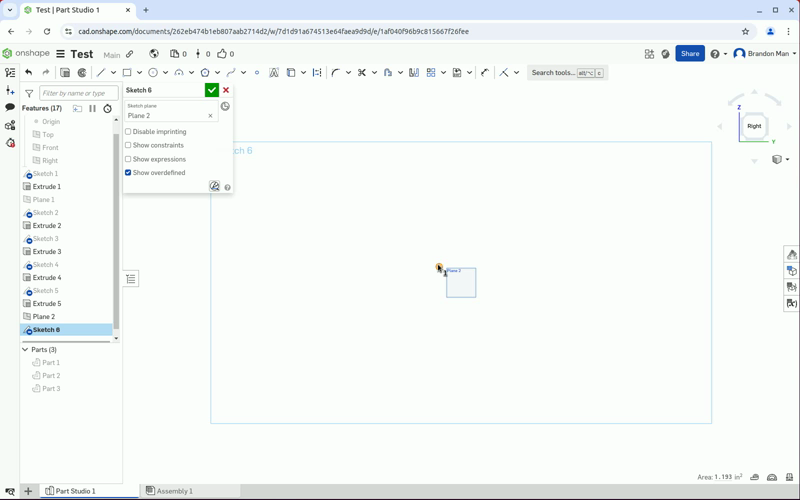
mouse_move(73, 352)
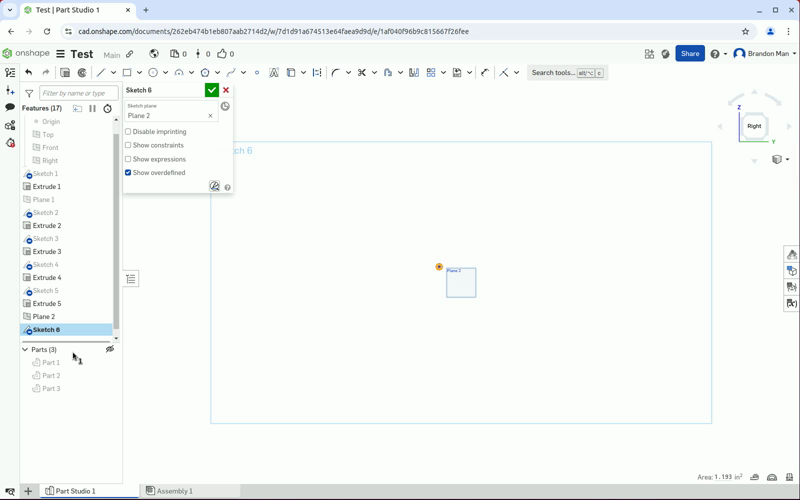
key(shift+y)
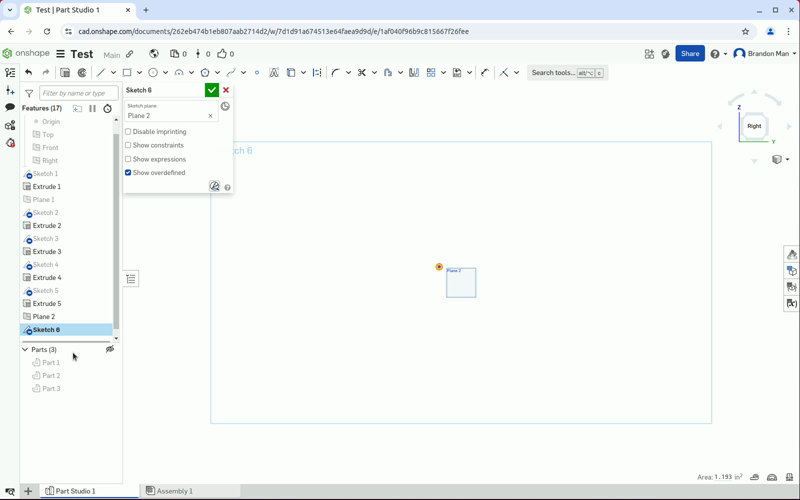
key(shift+e)
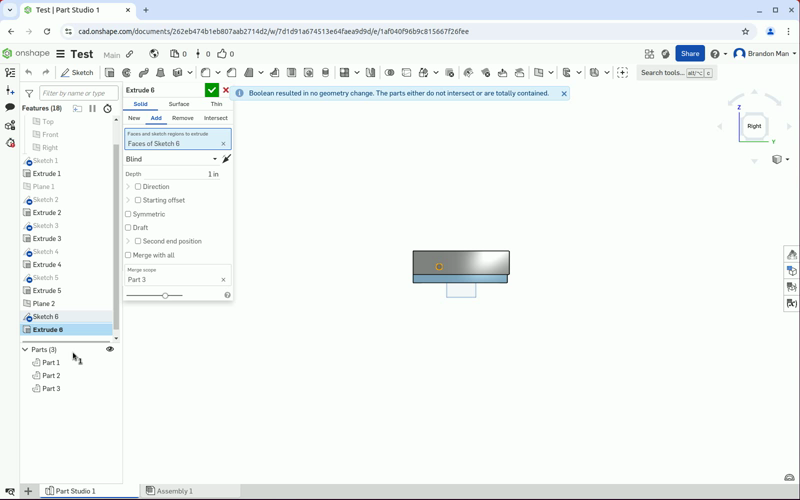
mouse_move(143, 106)
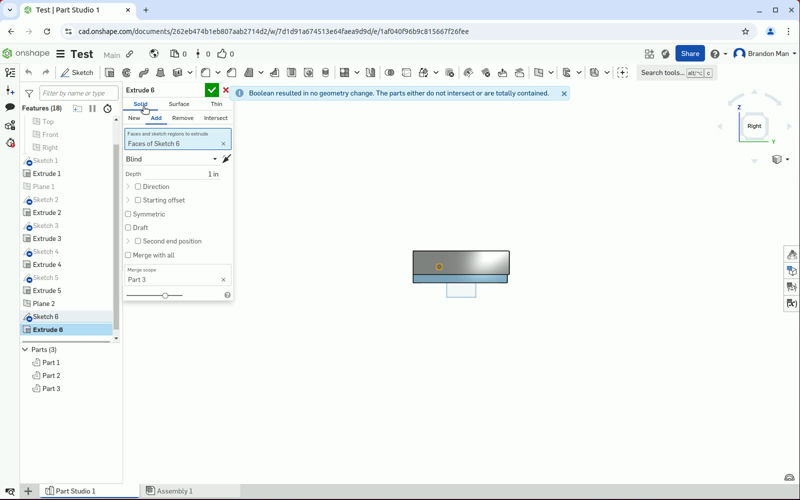
click(143, 106)
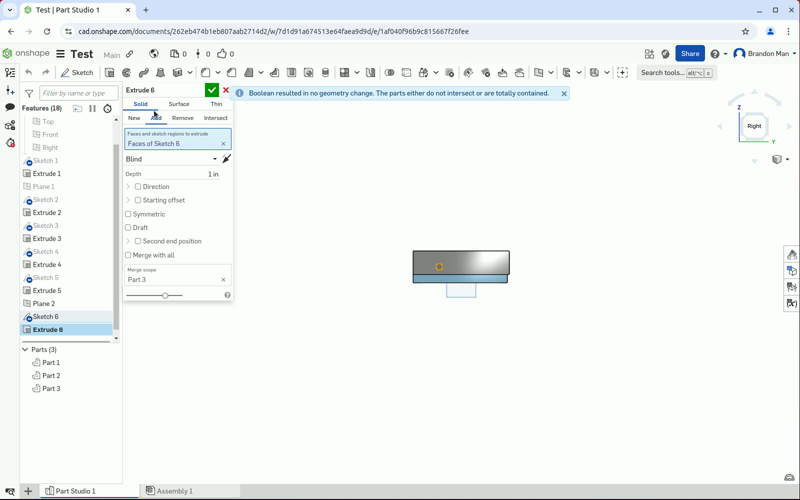
mouse_move(186, 120)
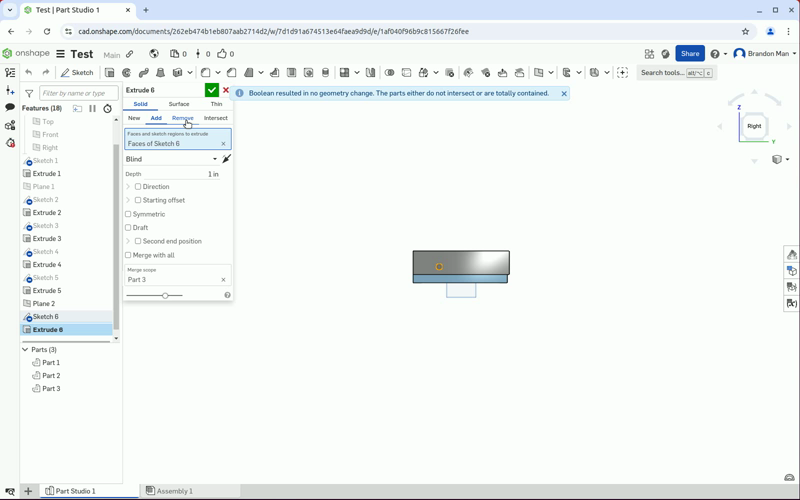
click(186, 120)
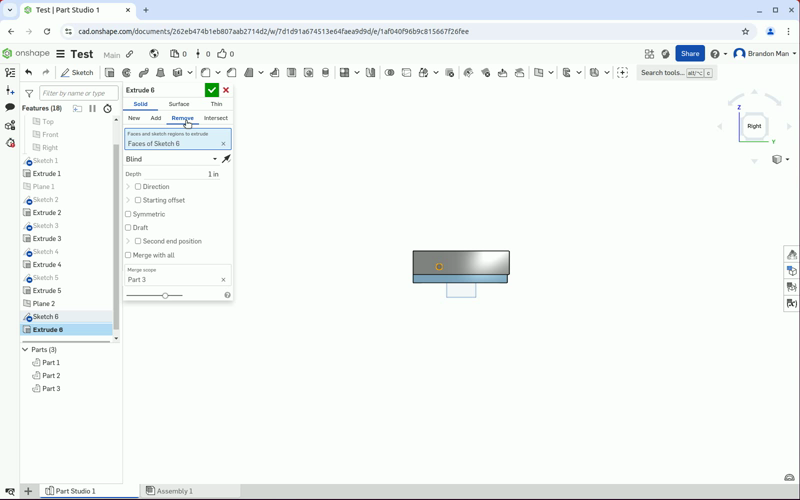
key(tab, 4)
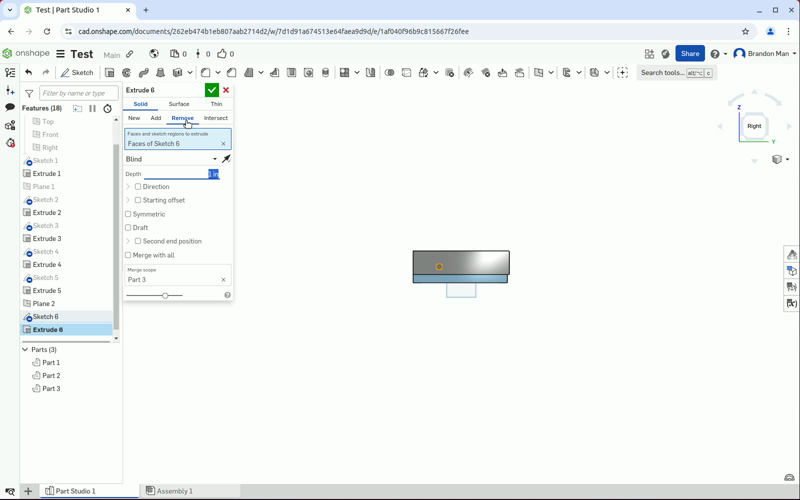
text(30.811)
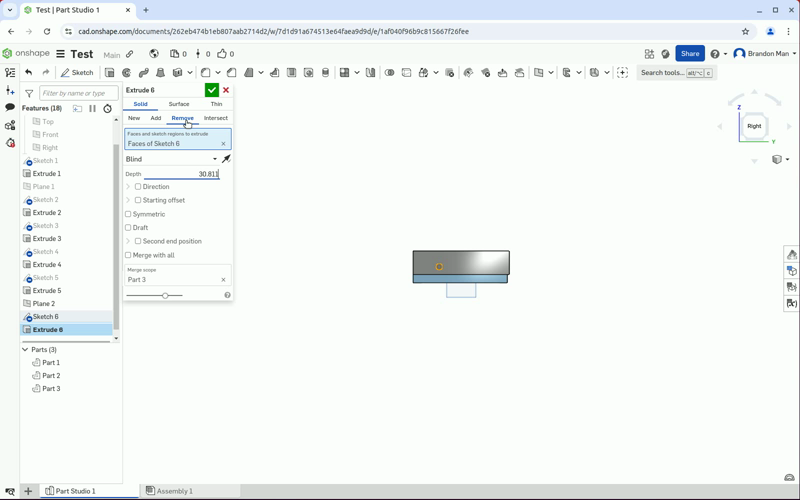
key(tab, 6)
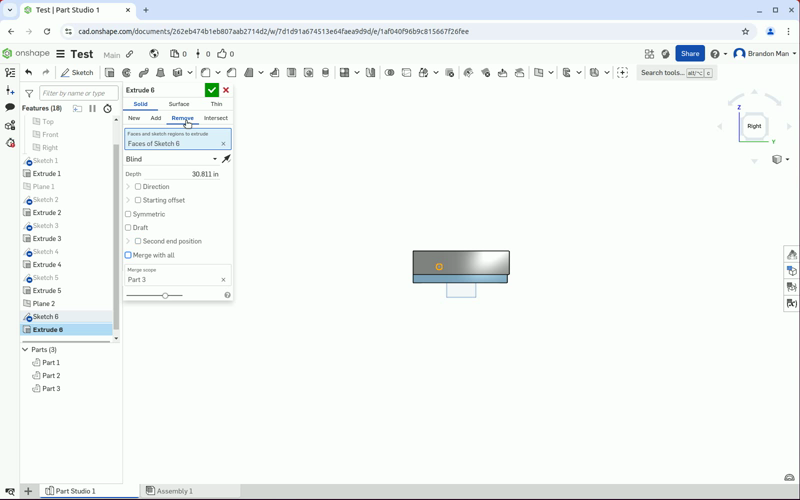
key(space)
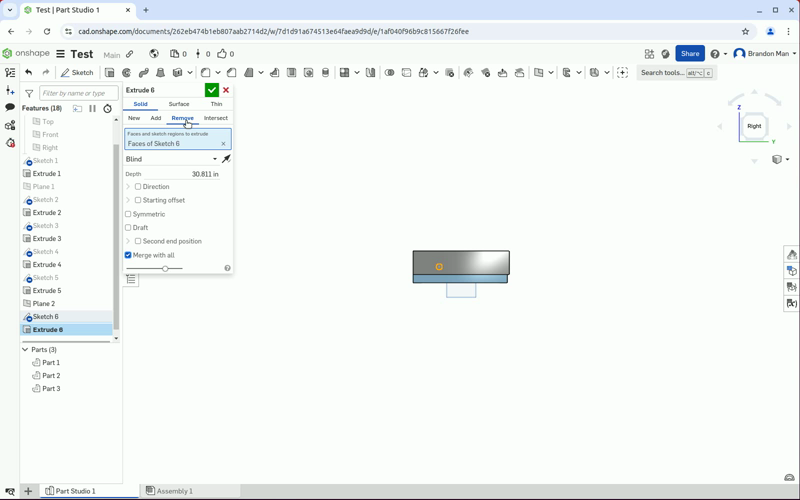
key(enter)
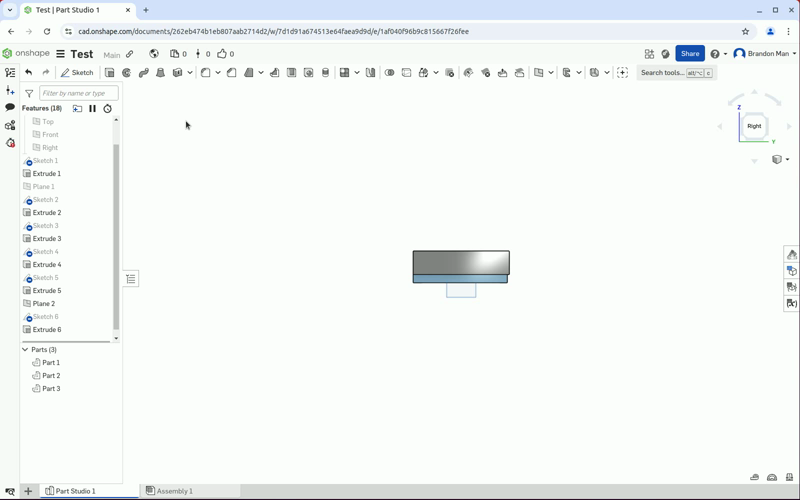
key(shift+h)
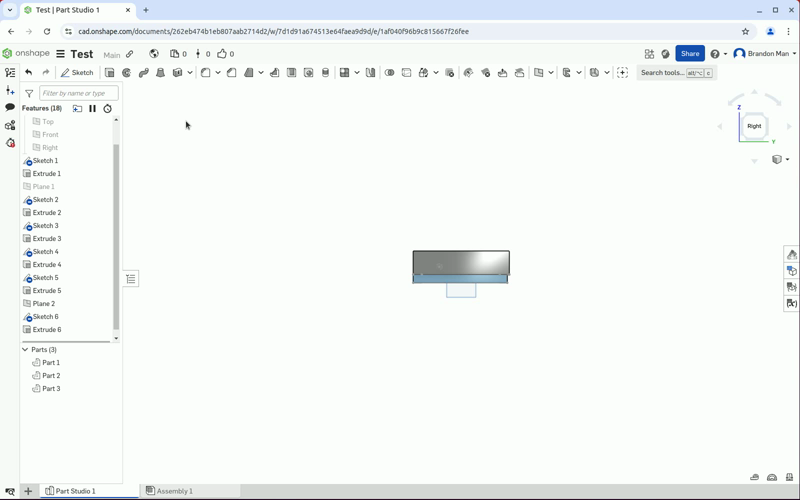
key(shift+h)
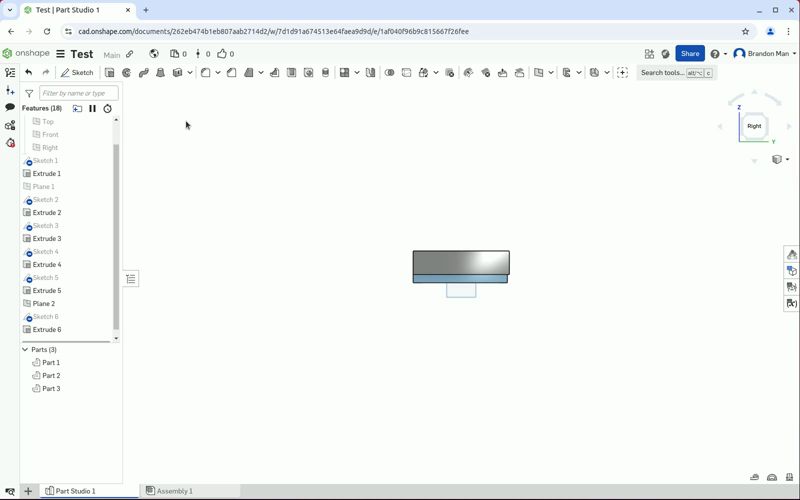
mouse_move(69, 163)
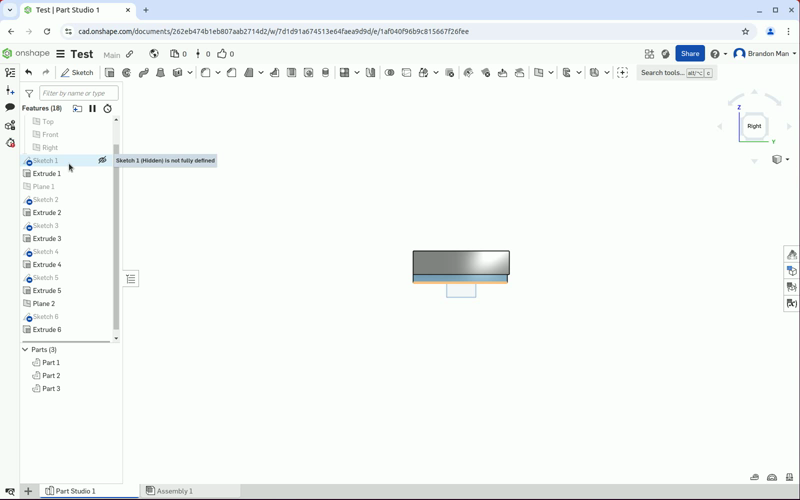
click(69, 163)
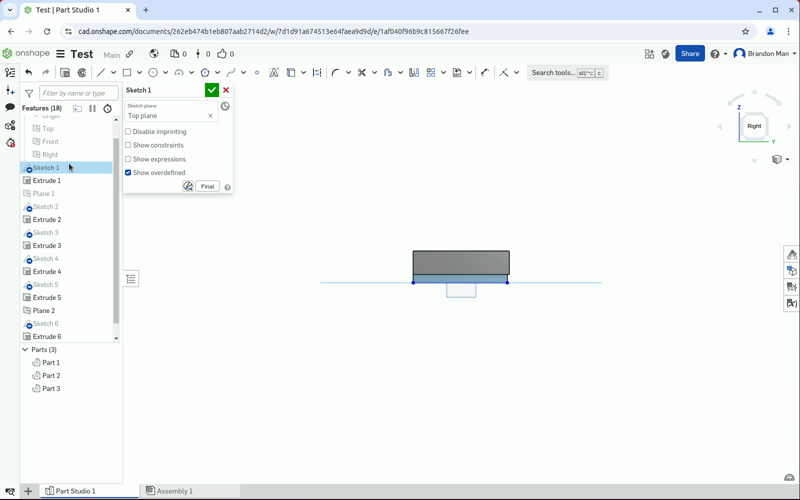
mouse_move(229, 92)
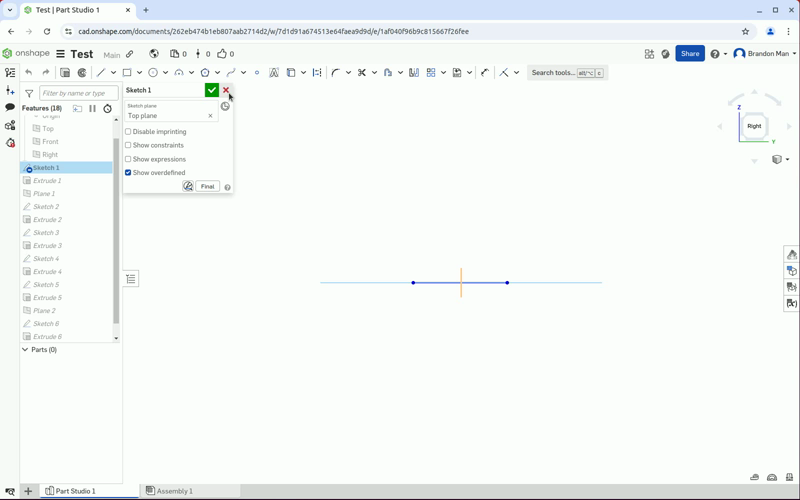
click(229, 92)
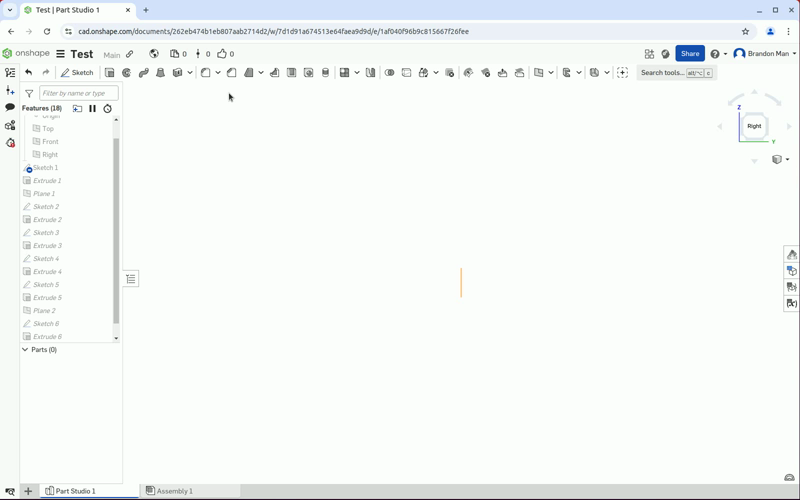
key(shift+s)
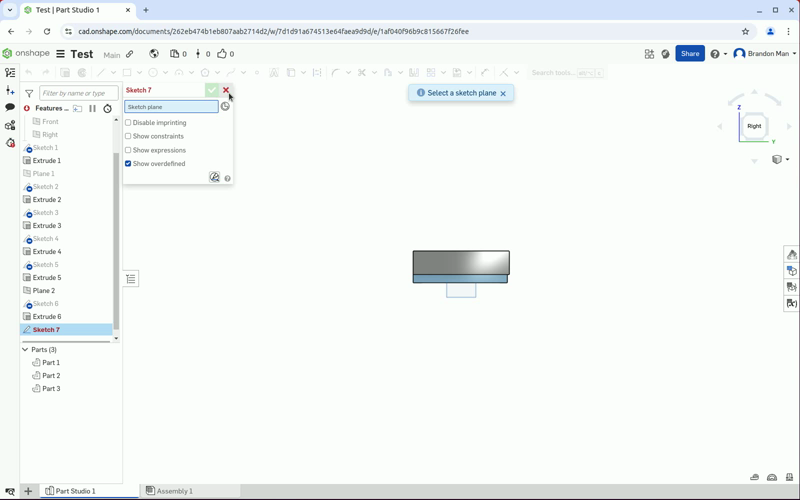
mouse_move(69, 293)
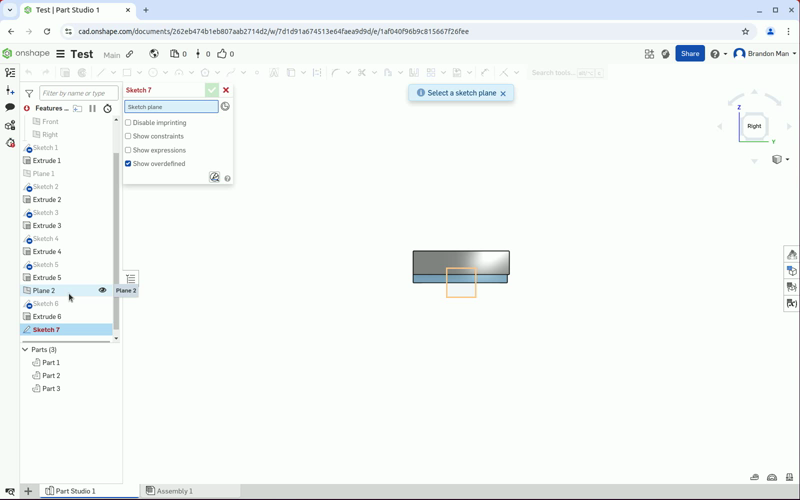
click(69, 293)
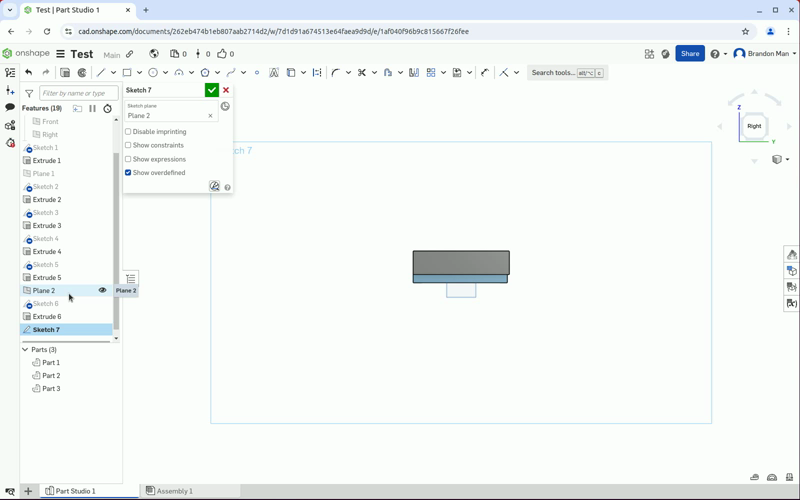
mouse_move(73, 352)
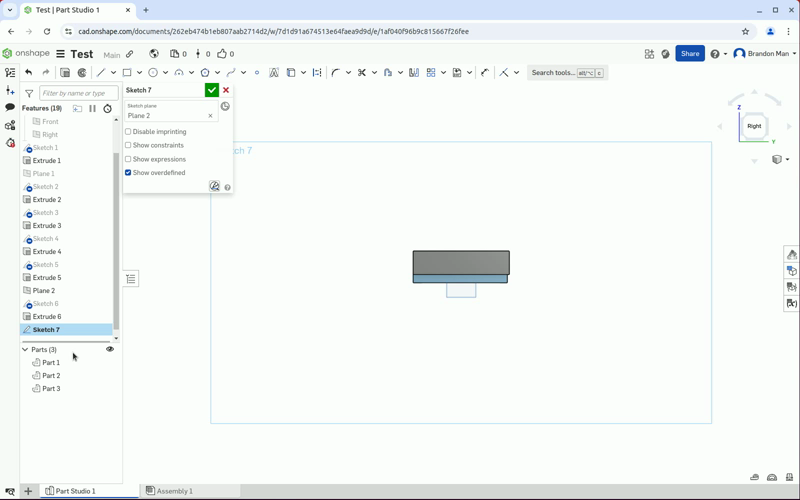
key(y)
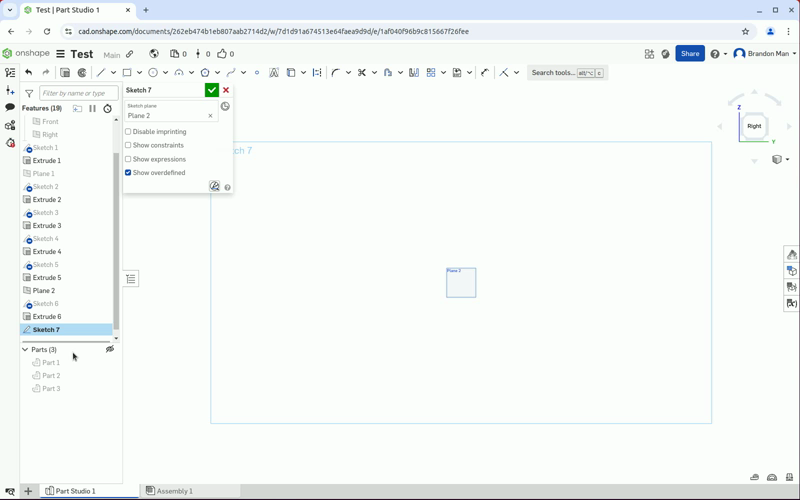
key(c)
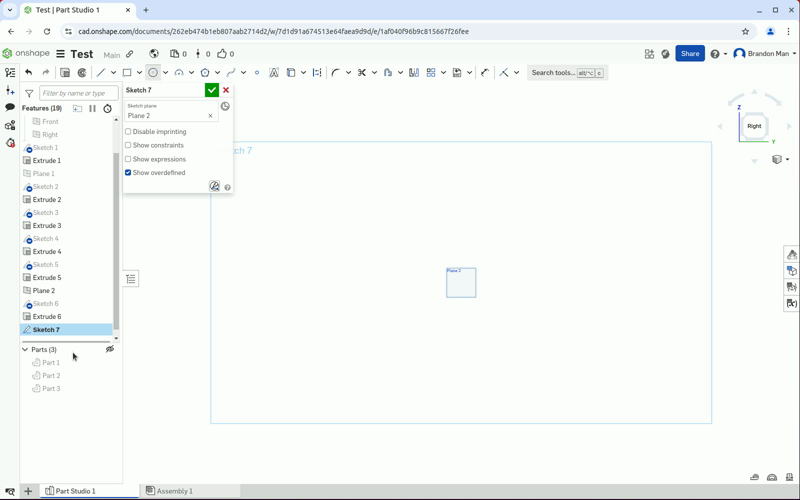
key_down(shift)
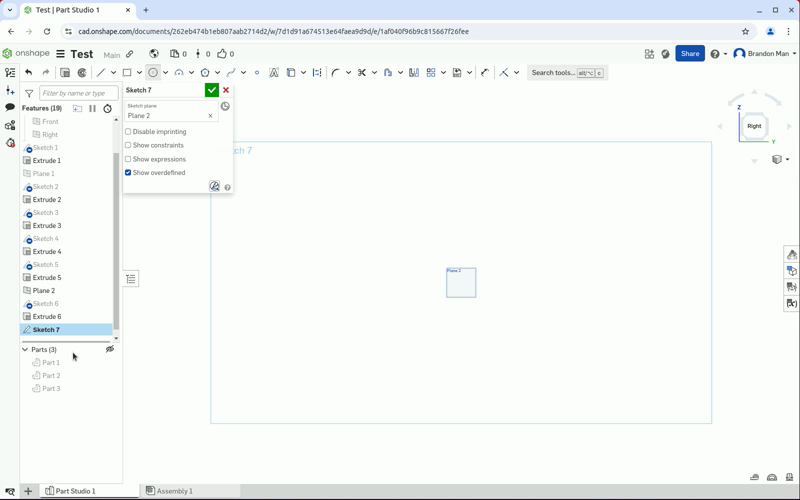
mouse_move(486, 266)
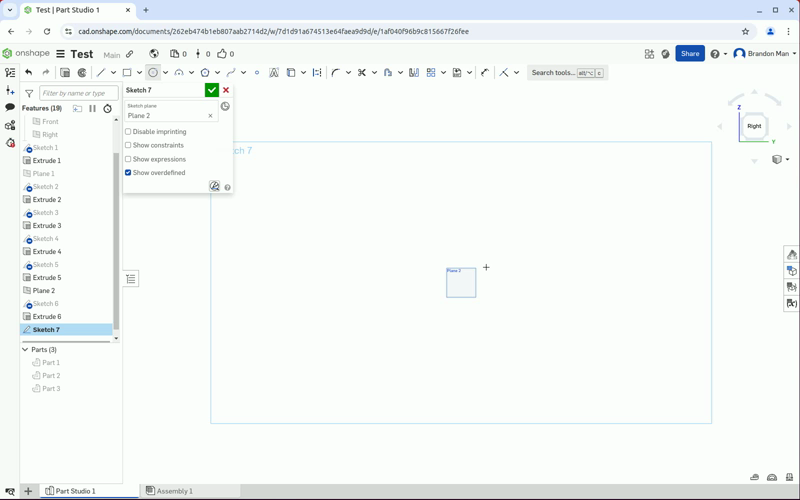
click(486, 266)
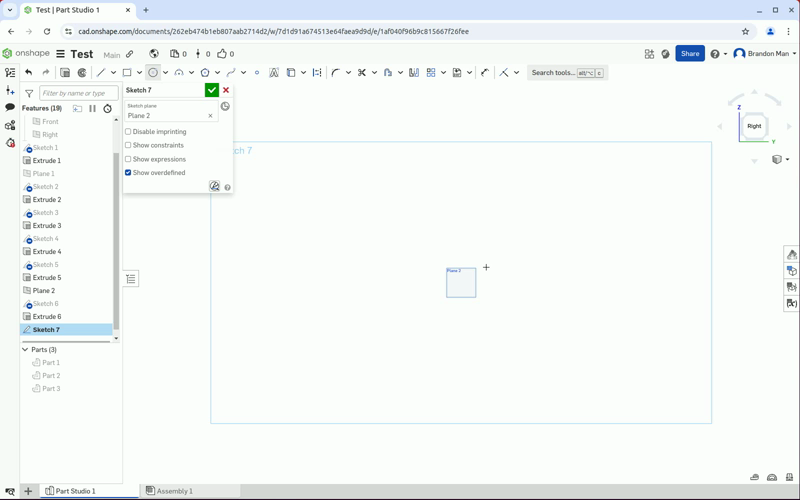
key_up(shift)
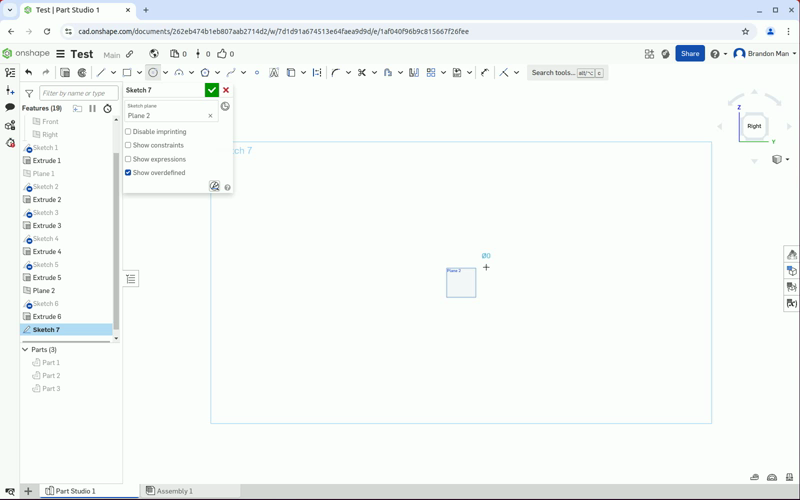
mouse_move(489, 266)
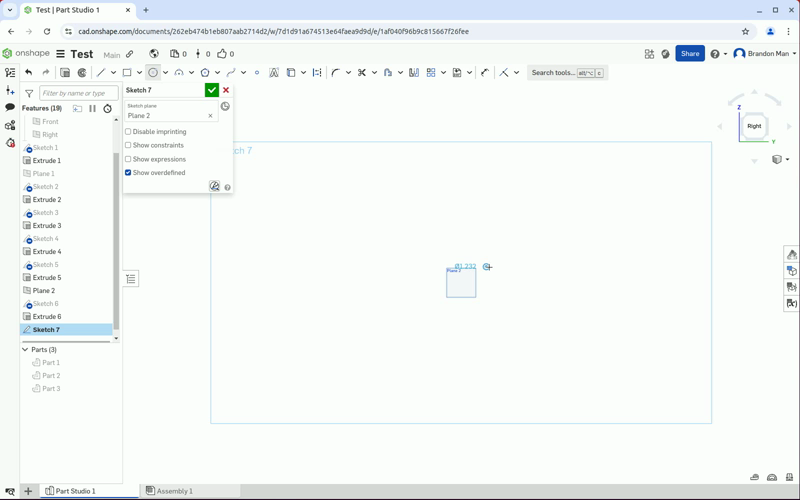
click(489, 266)
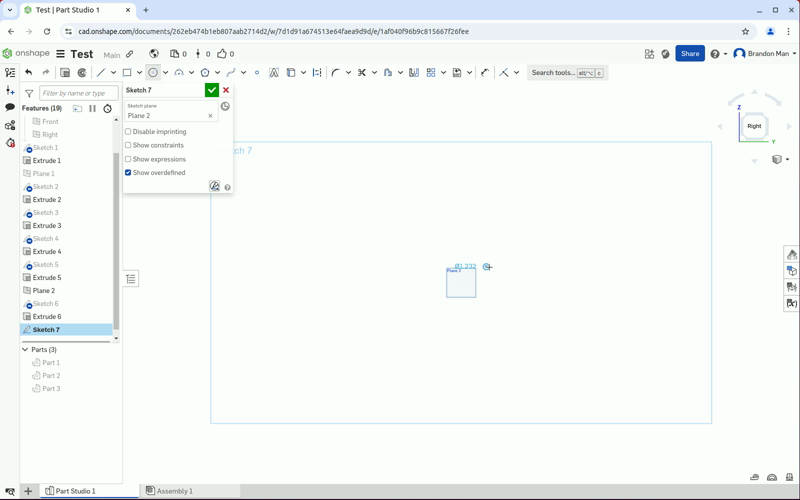
key(esc)
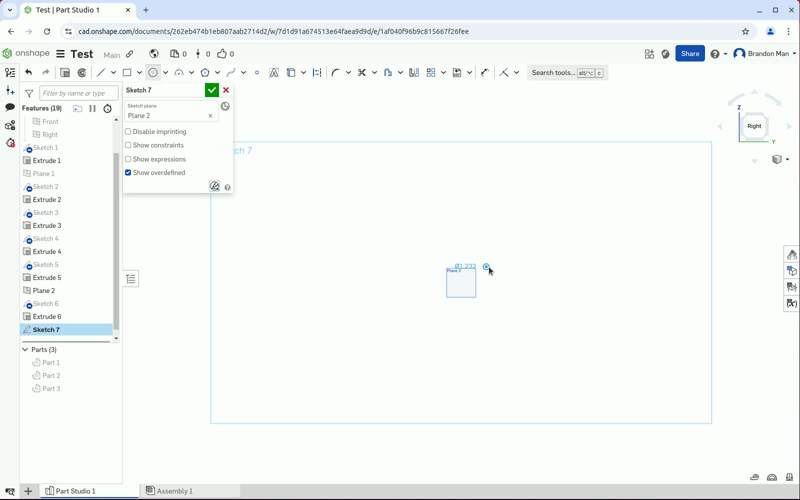
mouse_move(483, 268)
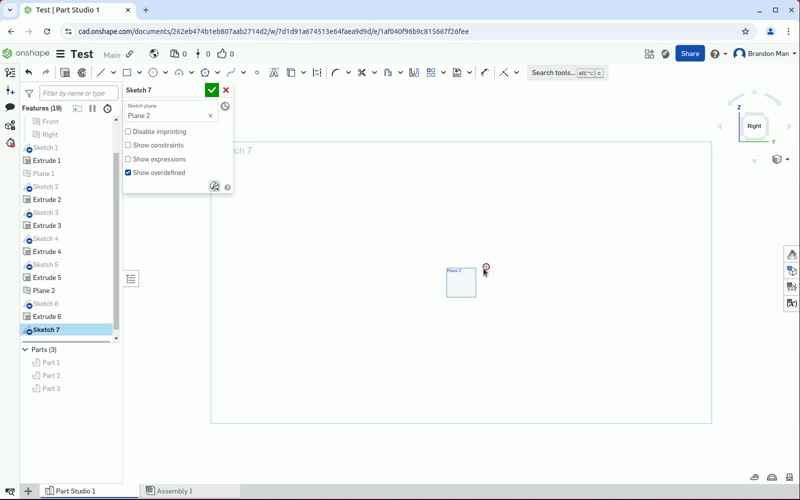
scroll(6)
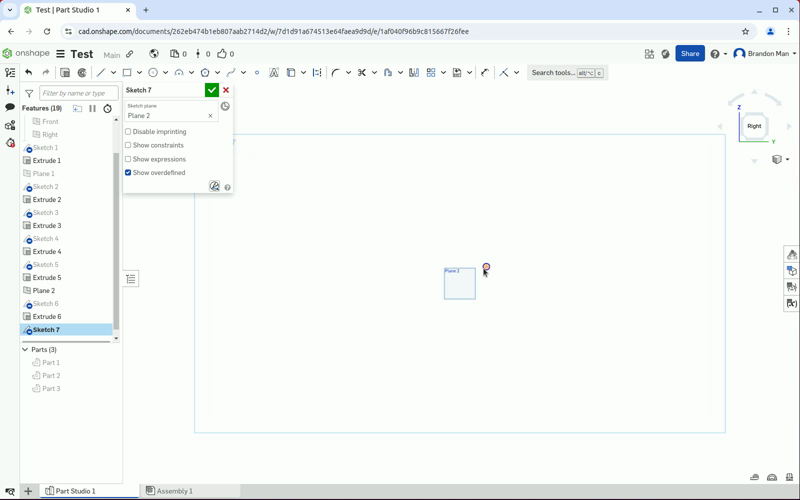
scroll(6)
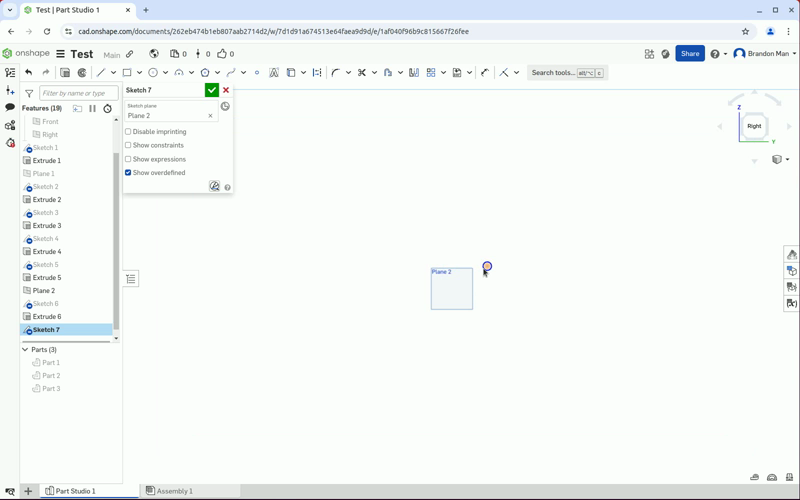
scroll(6)
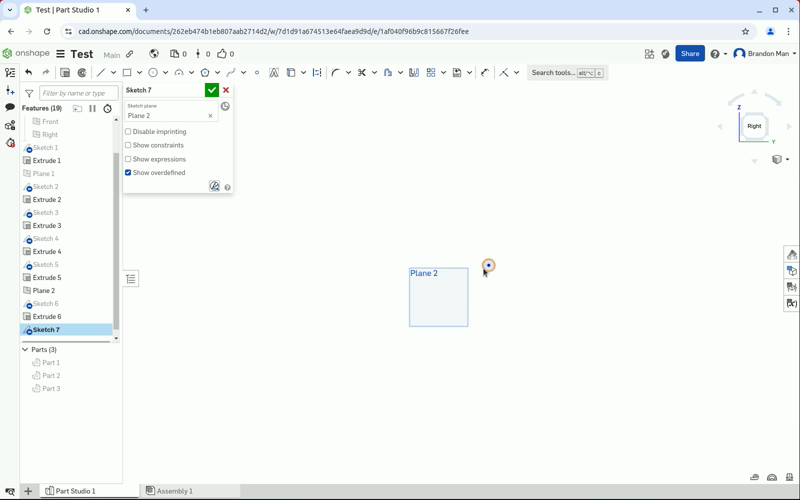
scroll(6)
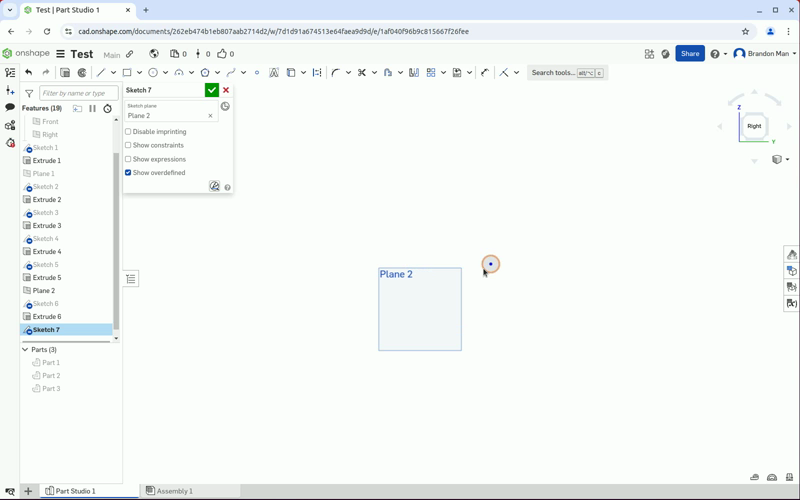
scroll(6)
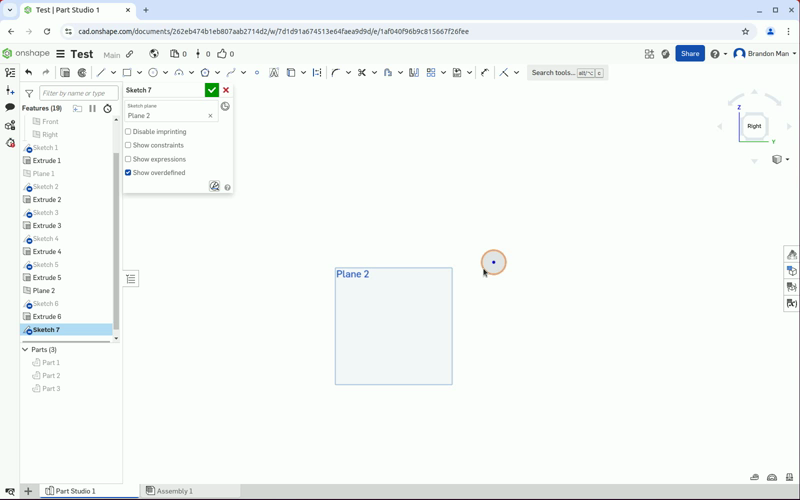
scroll(6)
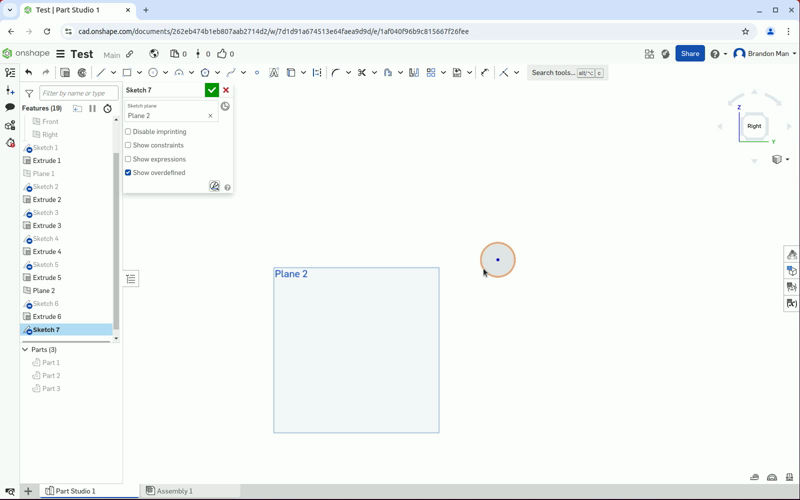
scroll(6)
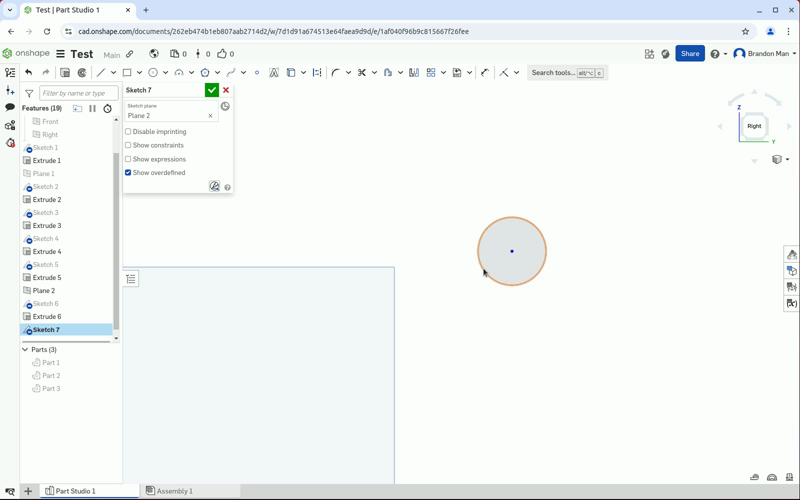
click(483, 268)
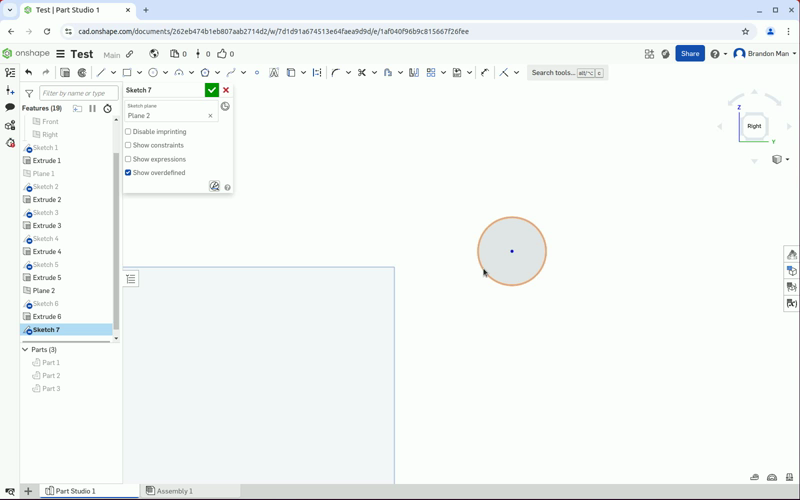
scroll(-6)
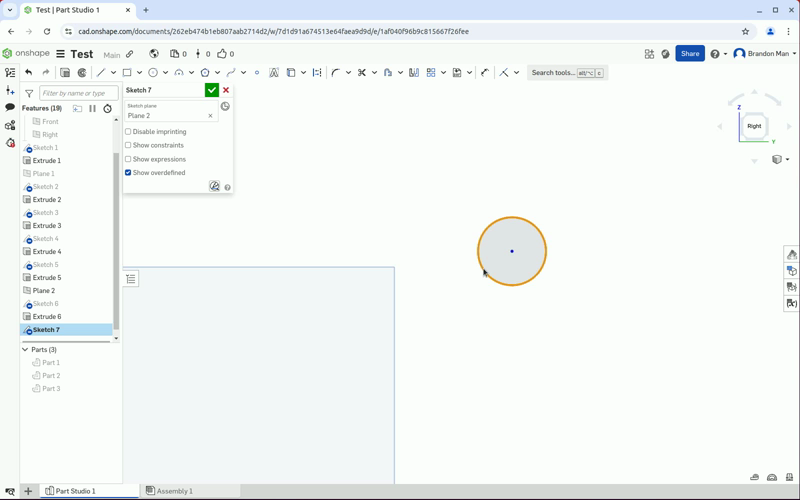
scroll(-6)
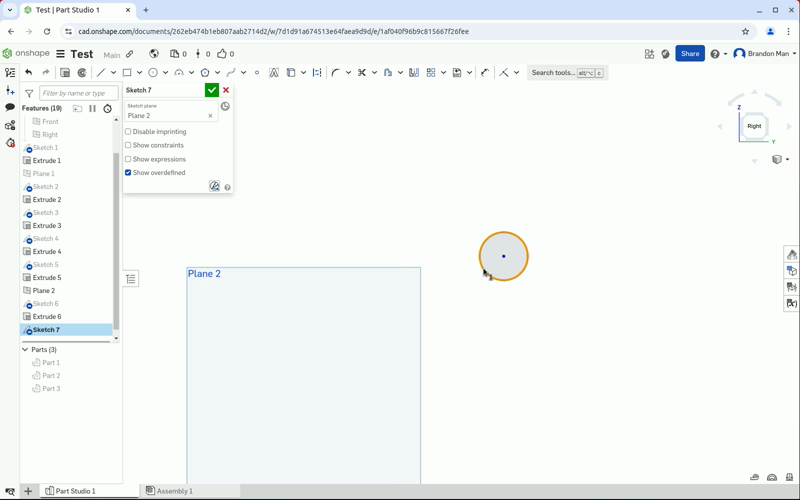
scroll(-6)
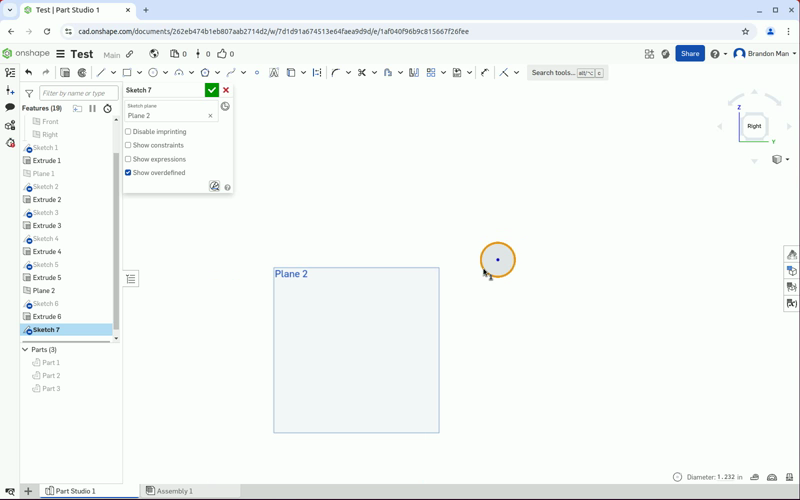
scroll(-6)
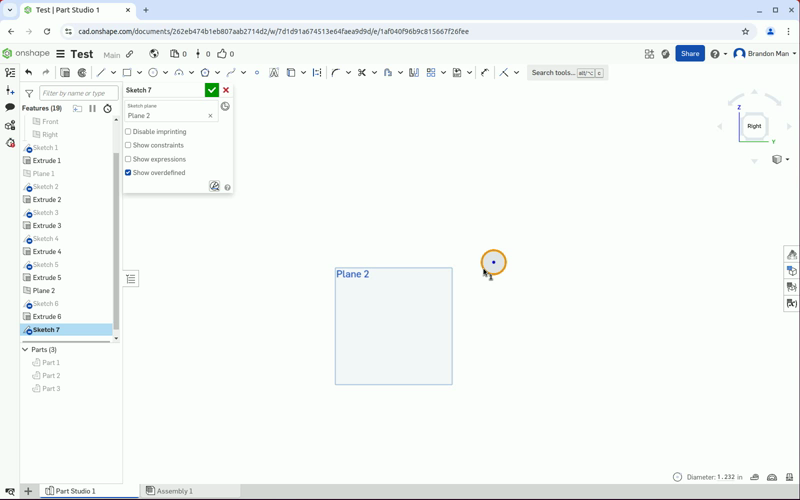
scroll(-6)
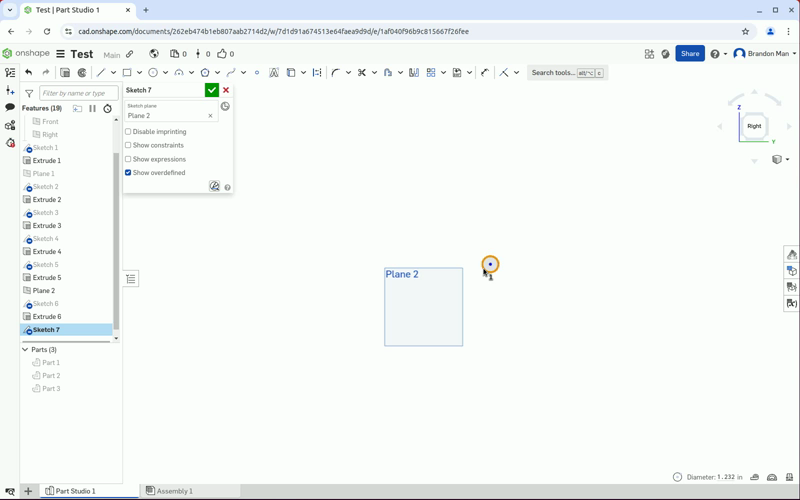
scroll(-6)
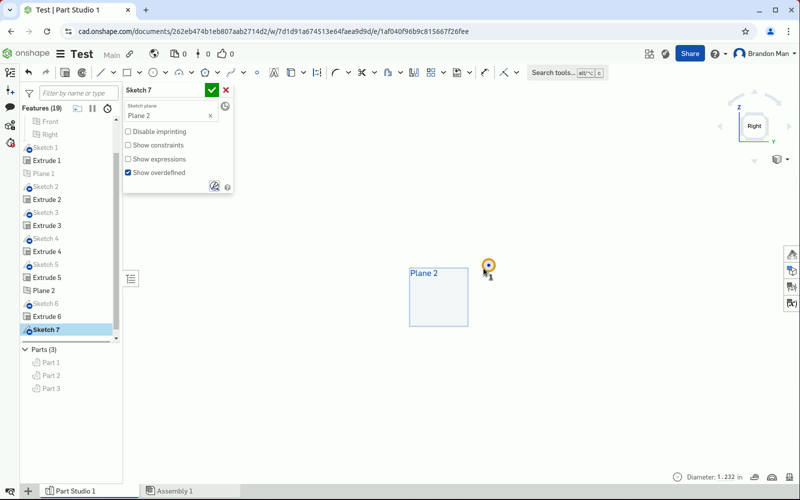
scroll(-6)
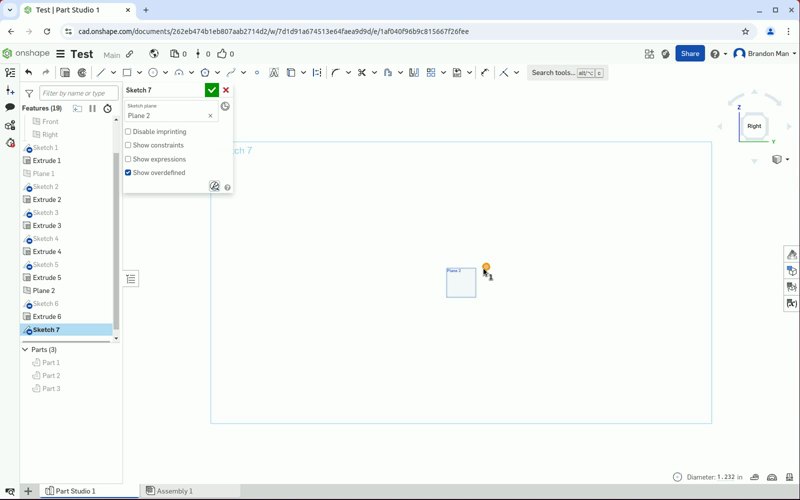
mouse_move(73, 352)
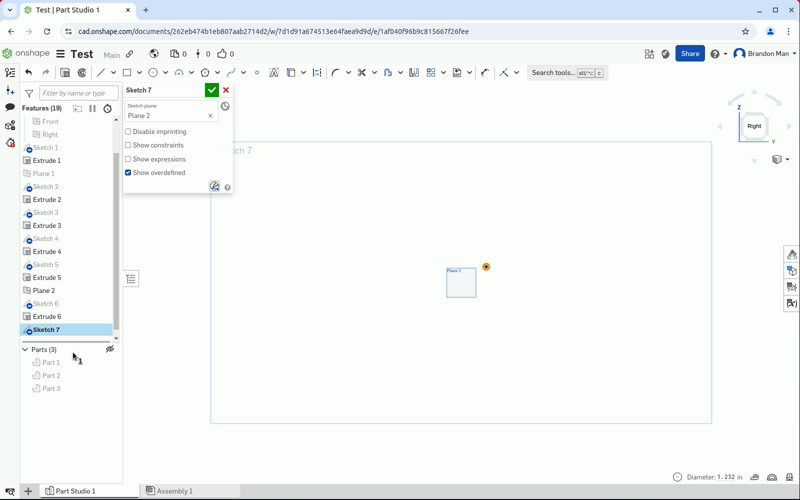
key(shift+y)
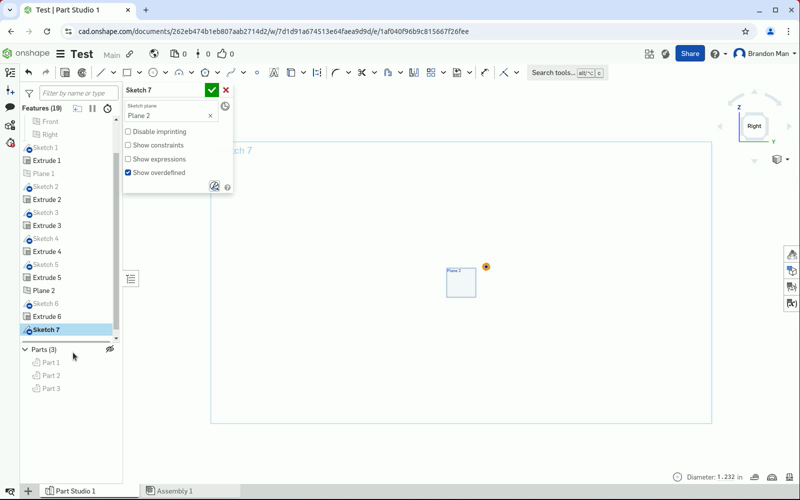
key(shift+e)
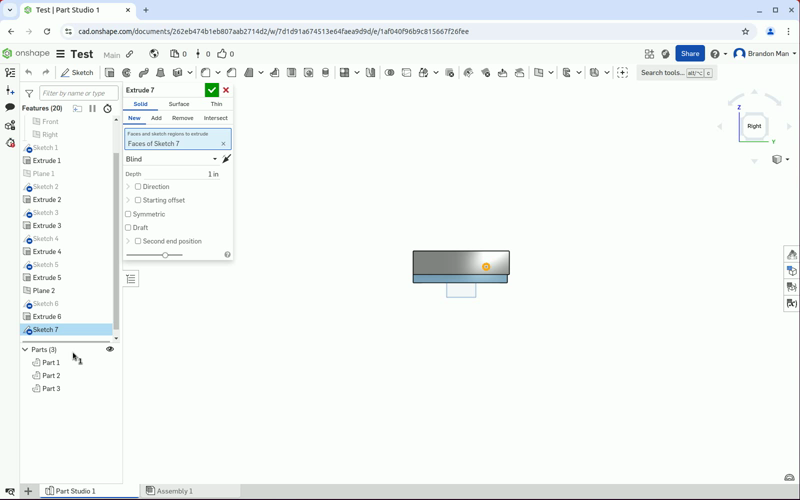
mouse_move(143, 106)
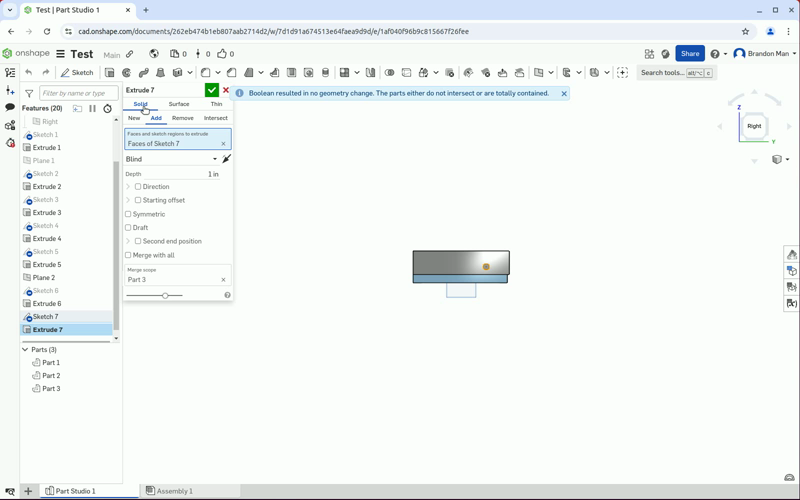
click(143, 106)
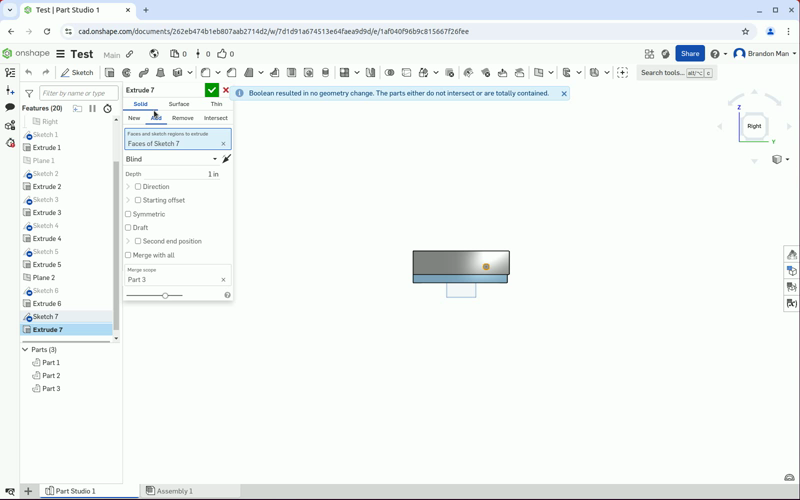
mouse_move(186, 120)
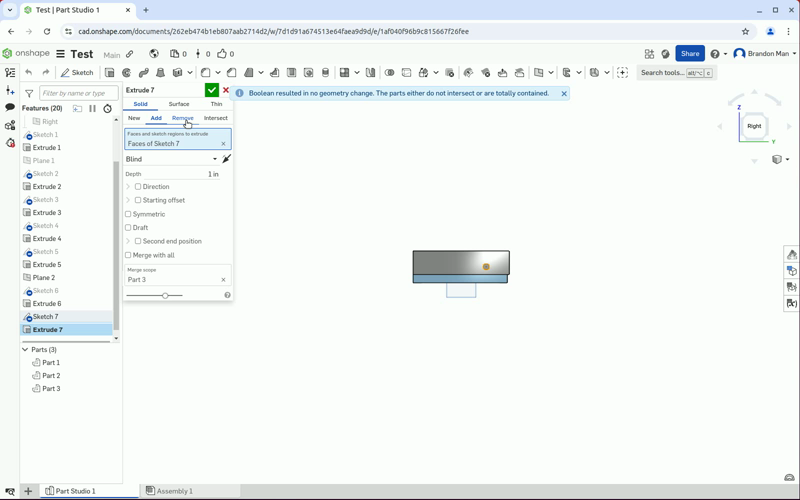
click(186, 120)
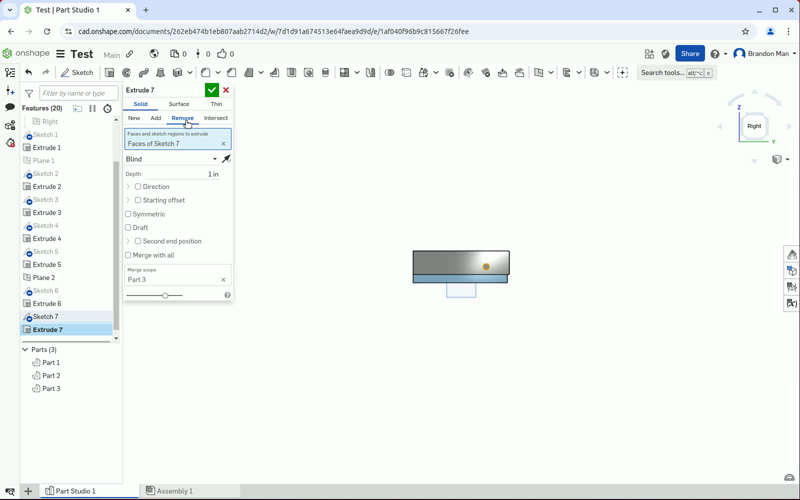
key(tab, 4)
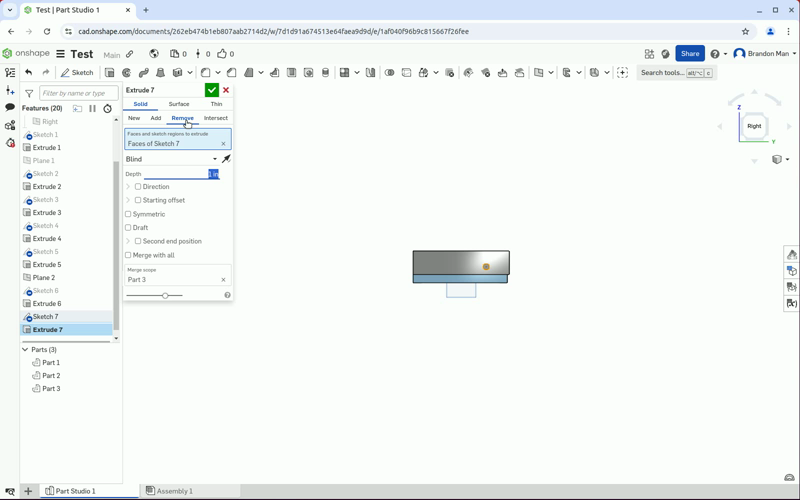
text(30.811)
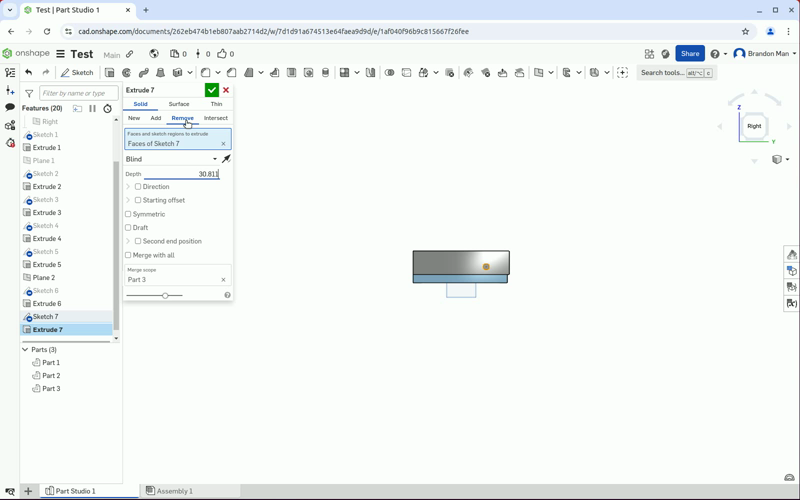
key(tab, 6)
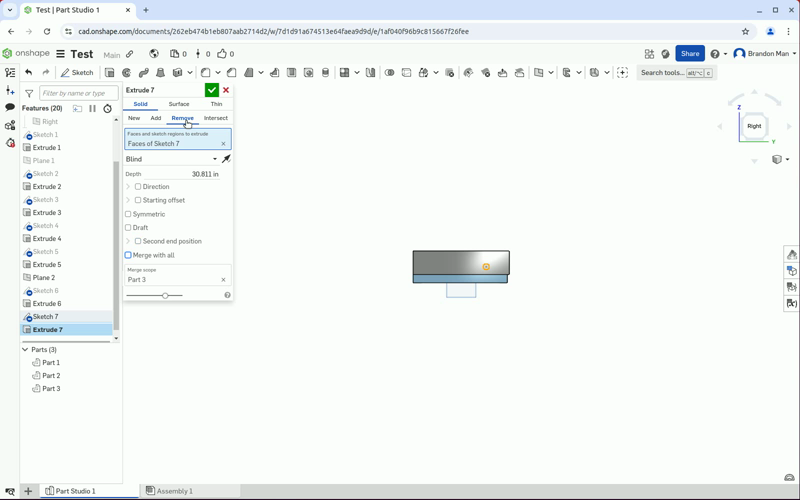
key(space)
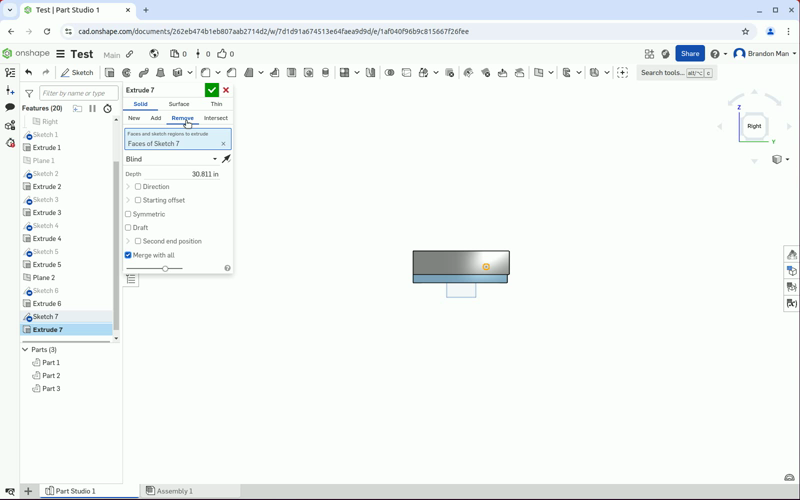
key(enter)
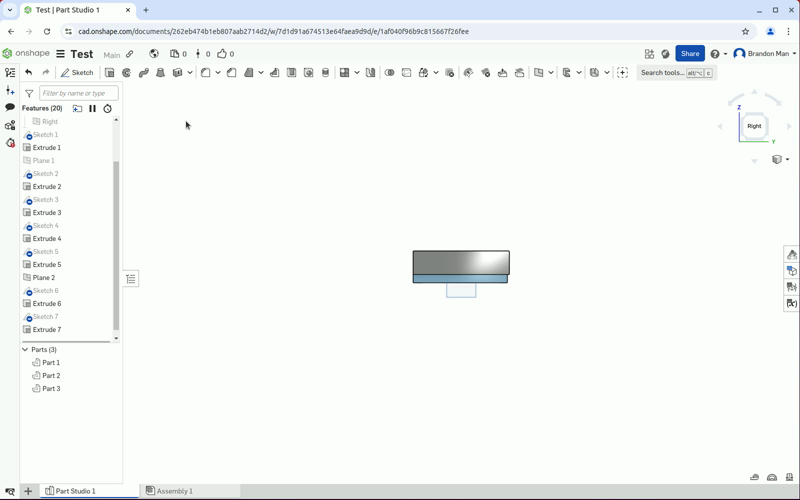
key(shift+h)
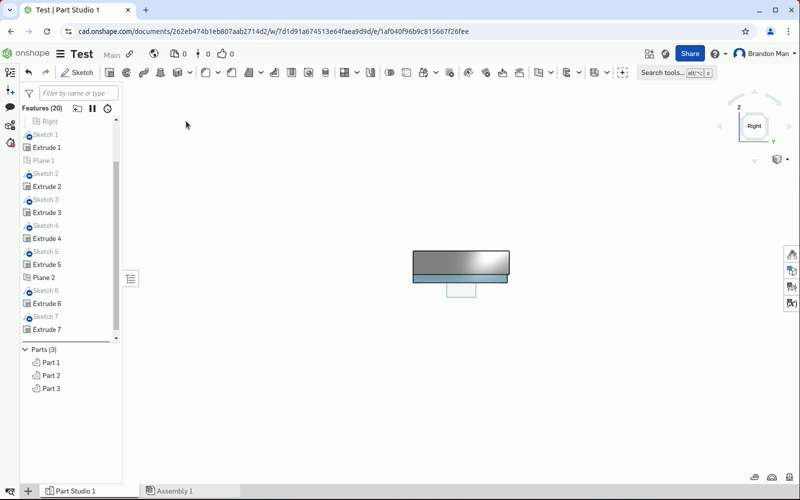
key(shift+h)
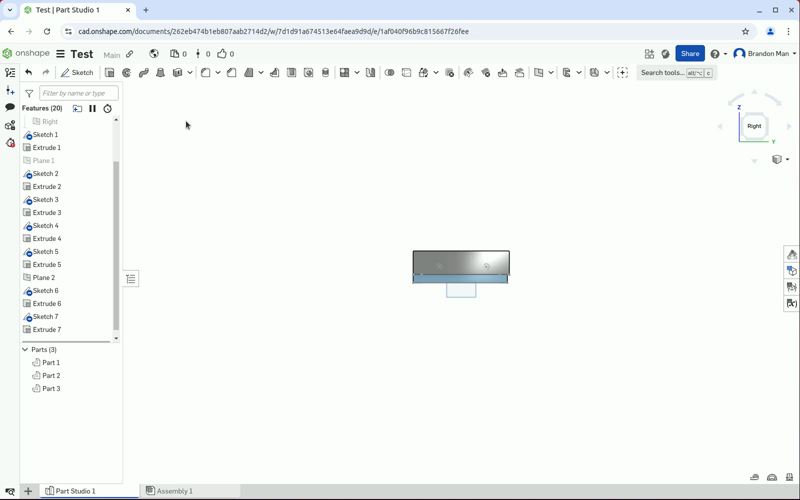
key(shift+7)
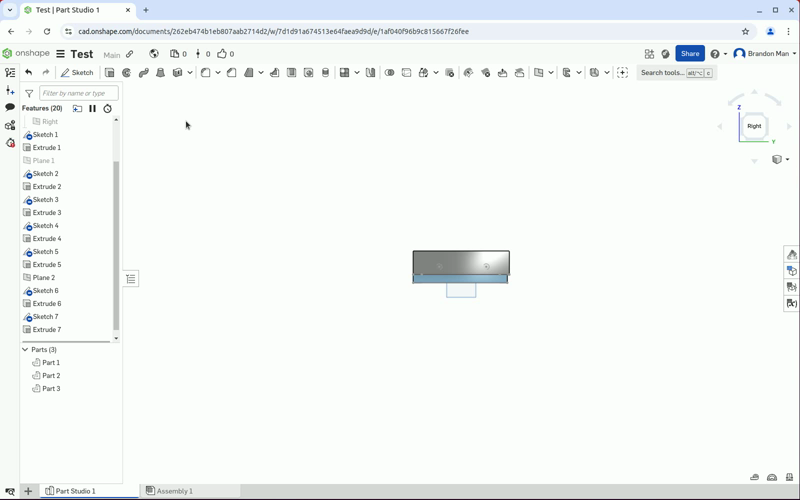
key(right, 2)
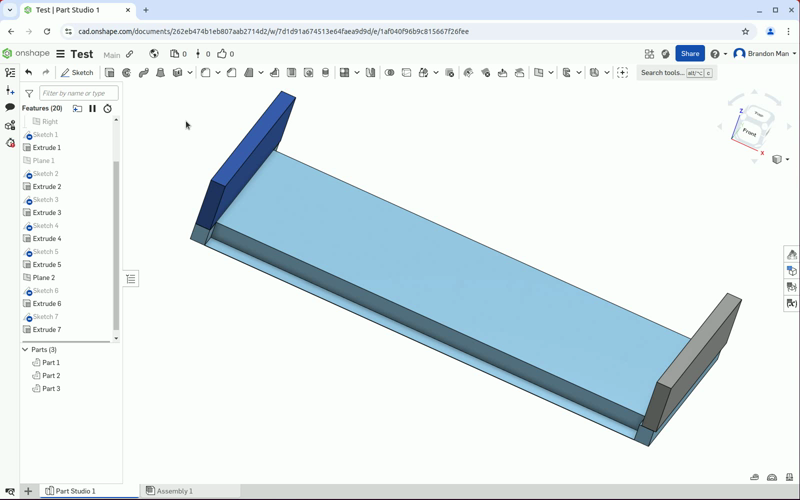
key(down, 2)
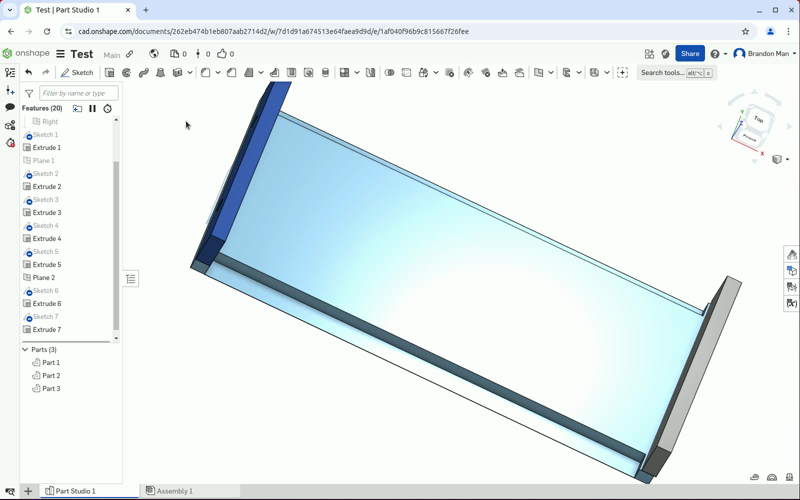
key(up, 2)
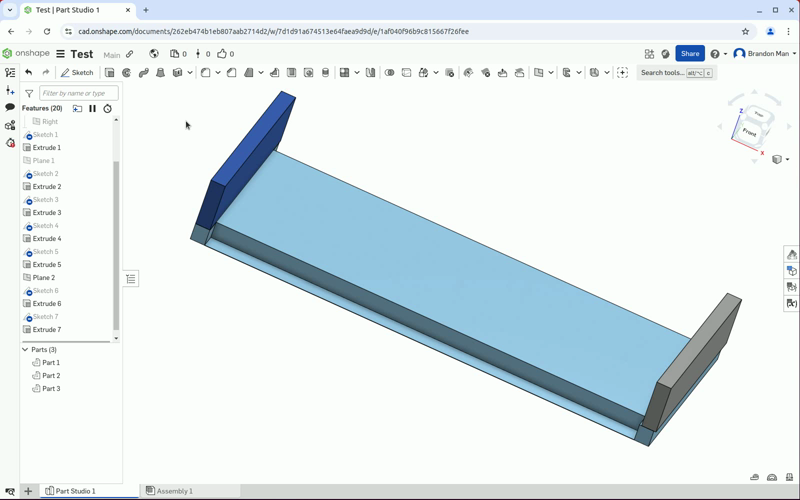
key(left, 2)
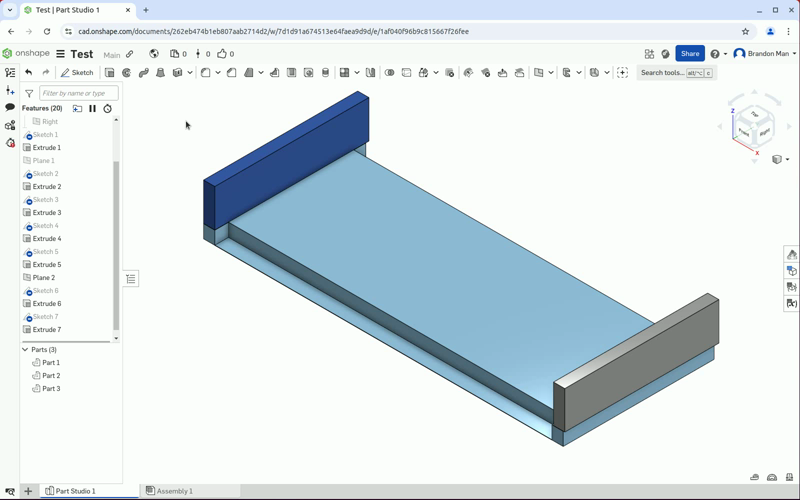
mouse_move(69, 137)
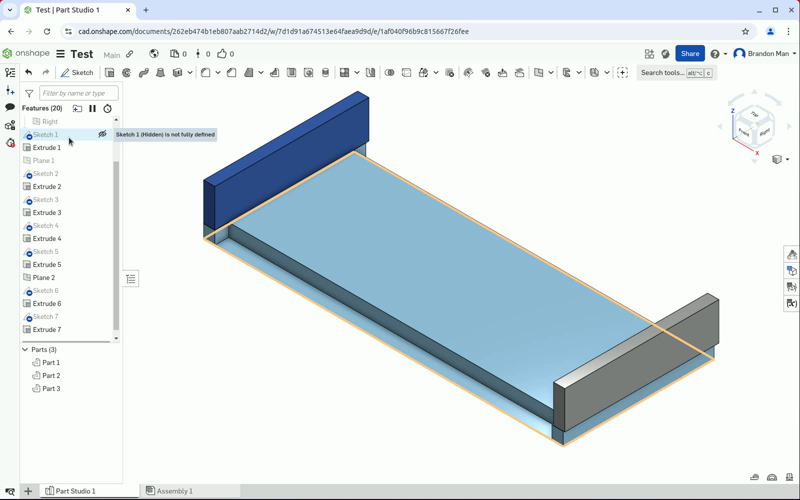
click(69, 137)